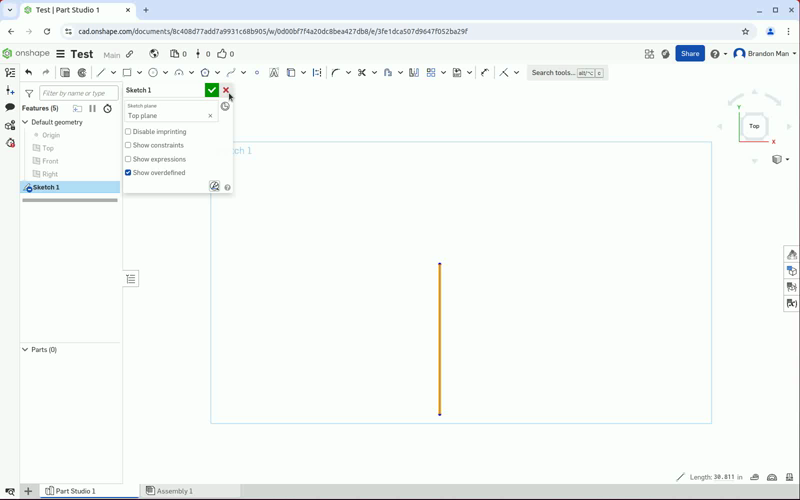
key(shift+h)
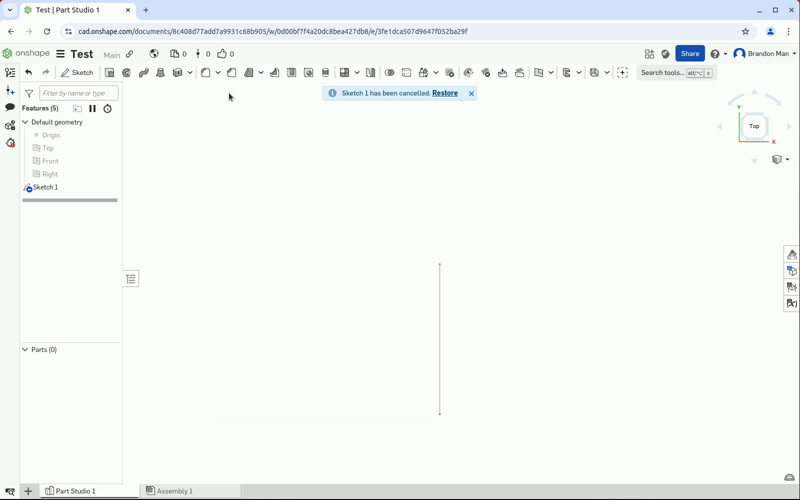
key(shift+s)
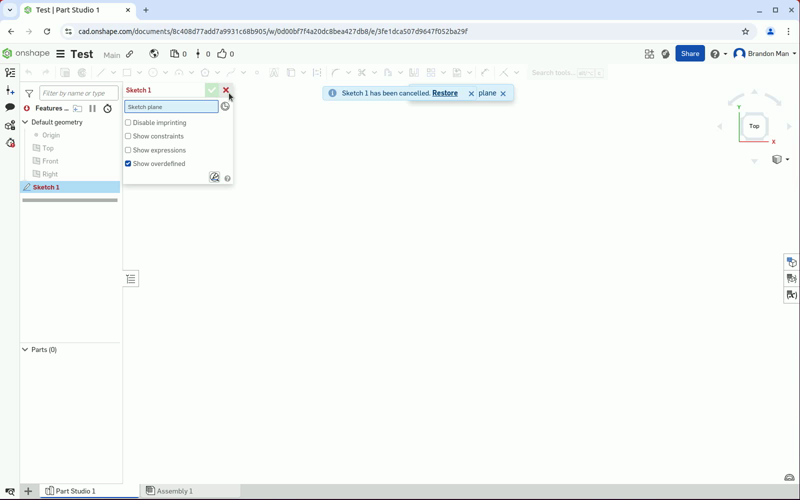
mouse_move(73, 150)
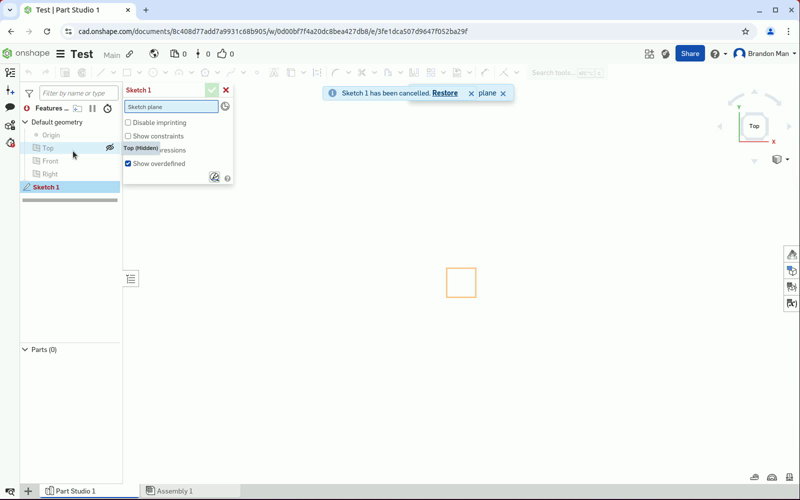
click(73, 150)
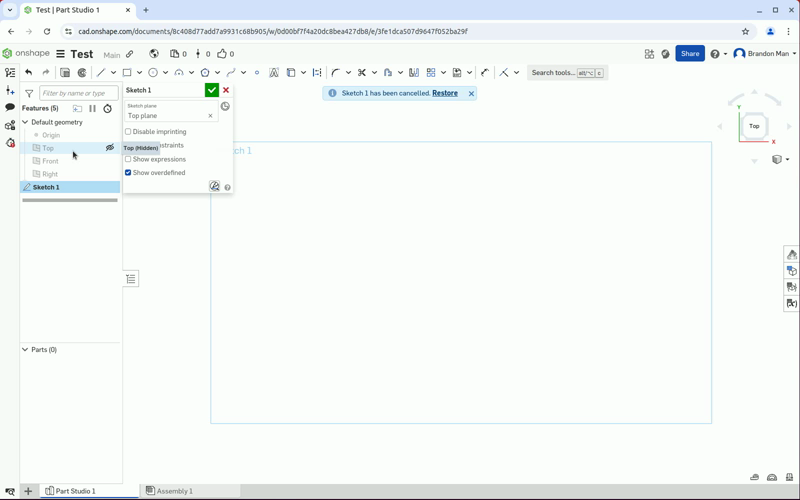
mouse_move(73, 352)
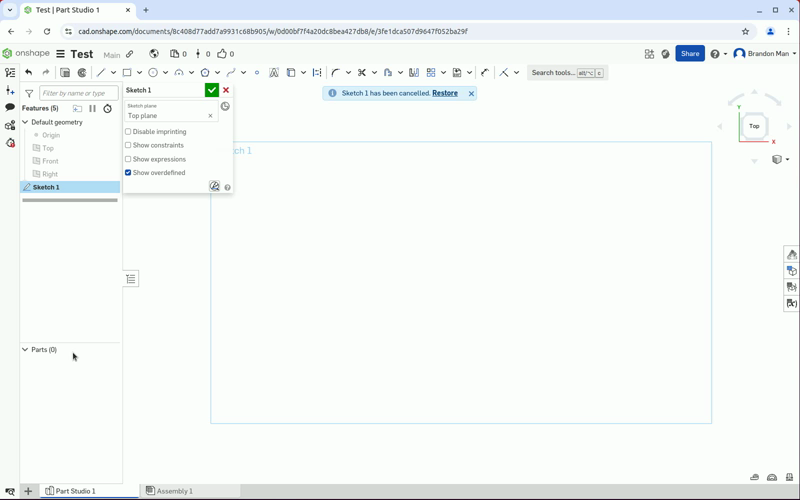
key(y)
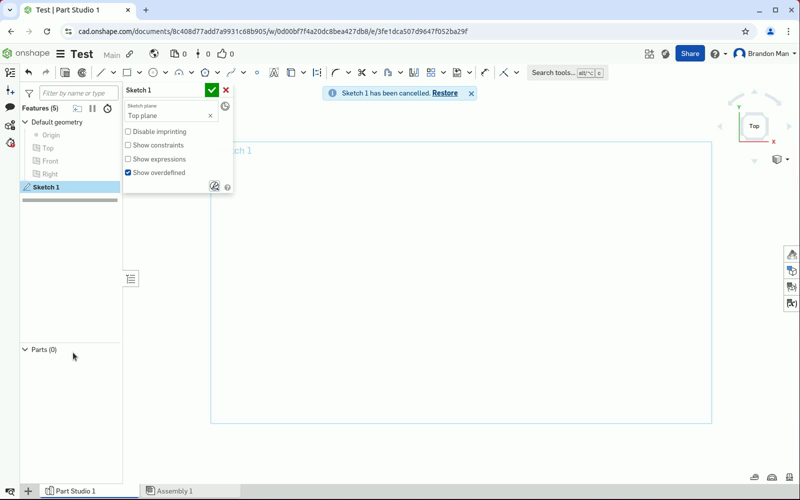
key(l)
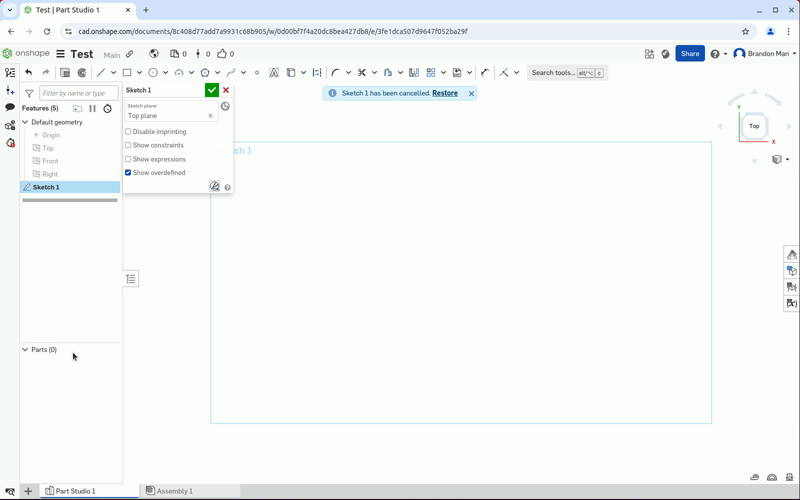
key_down(shift)
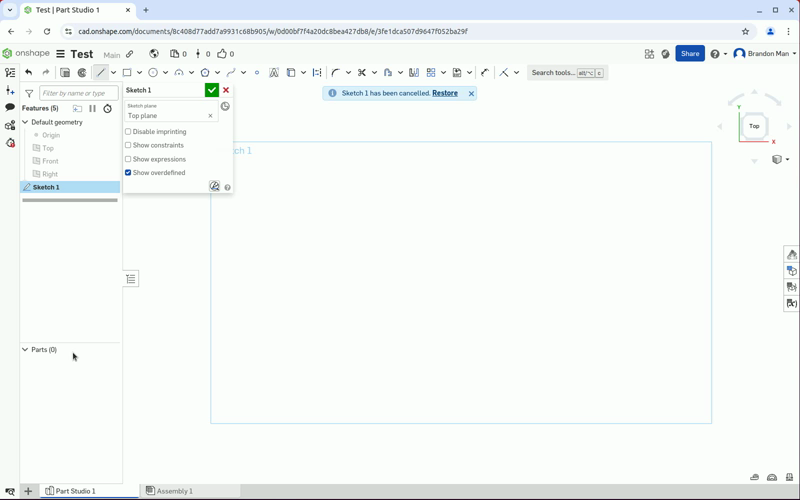
mouse_move(458, 393)
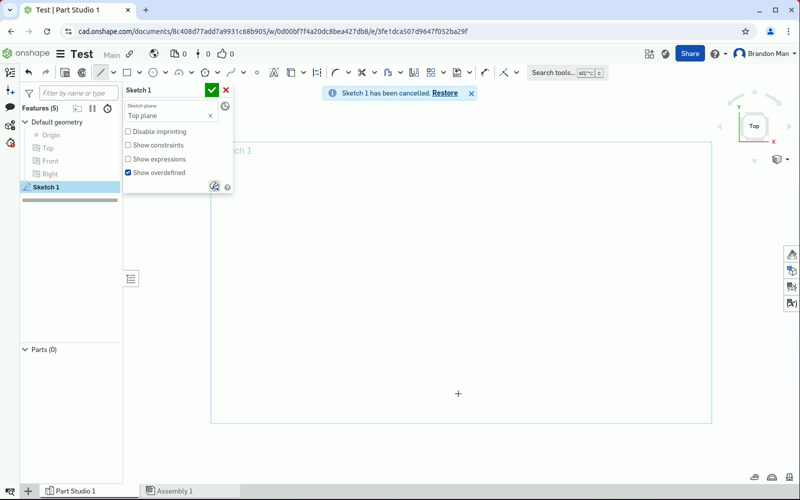
click(458, 393)
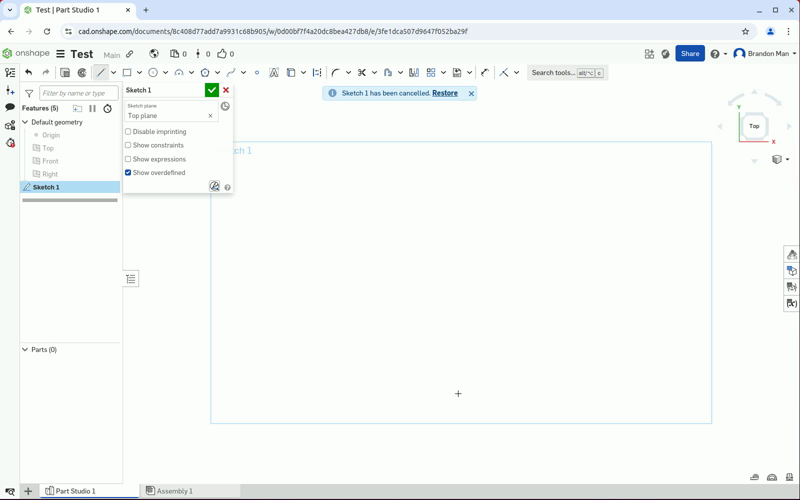
key_up(shift)
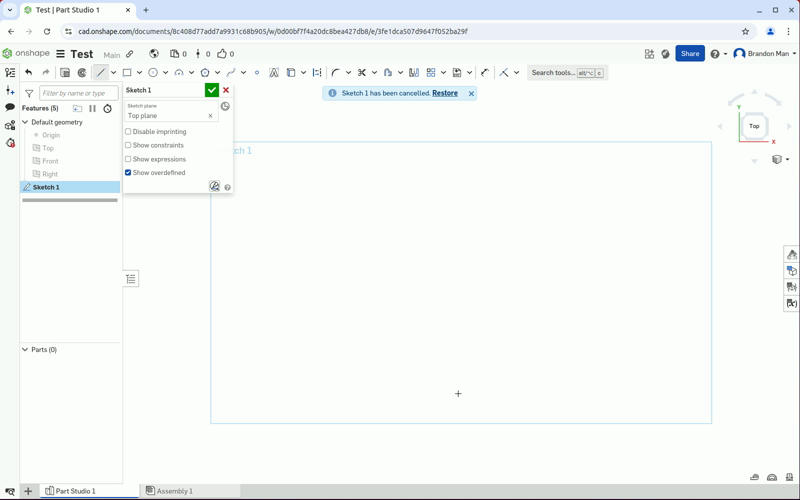
key_down(shift)
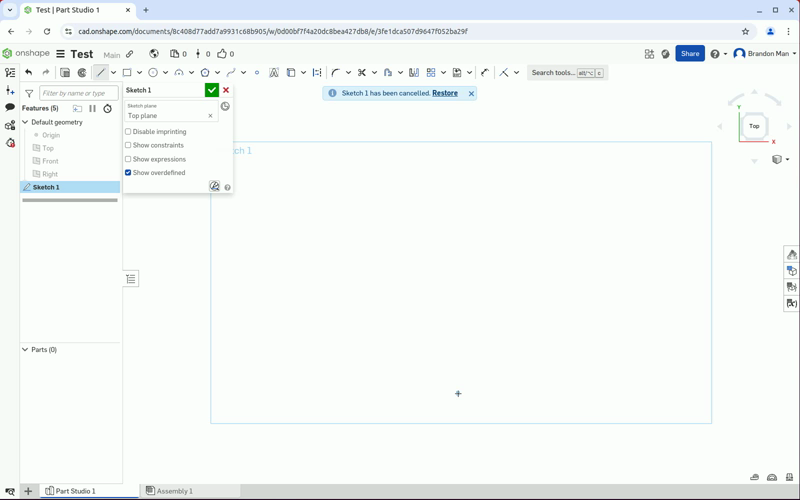
mouse_move(572, 393)
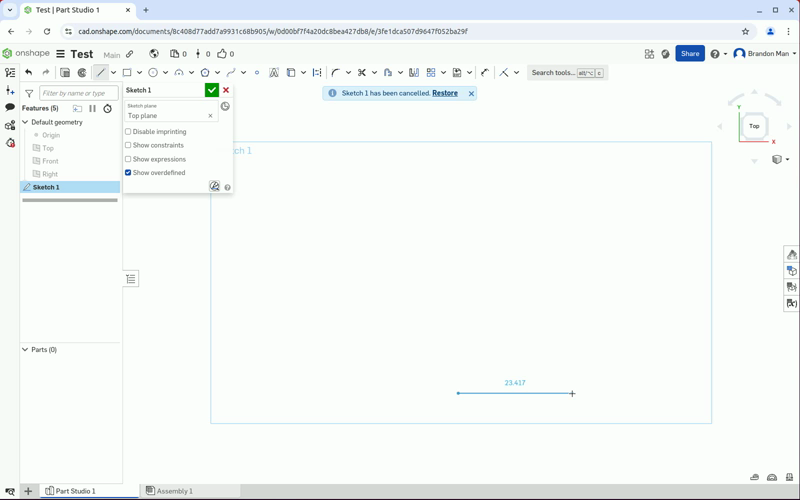
click(572, 393)
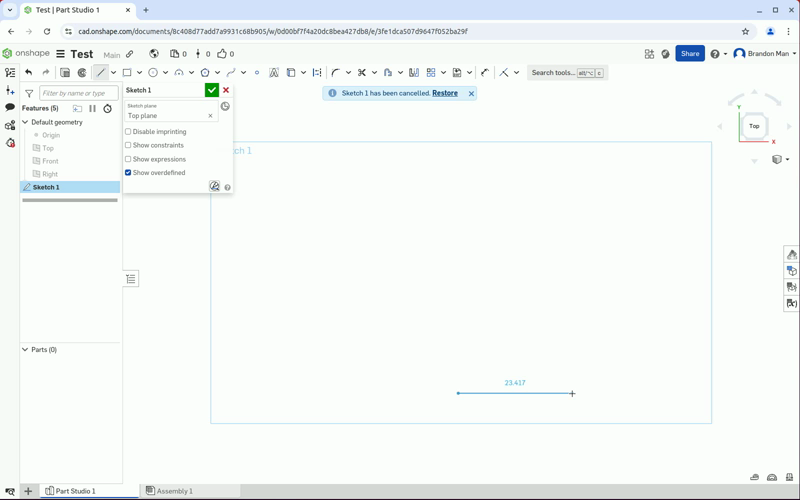
key_up(shift)
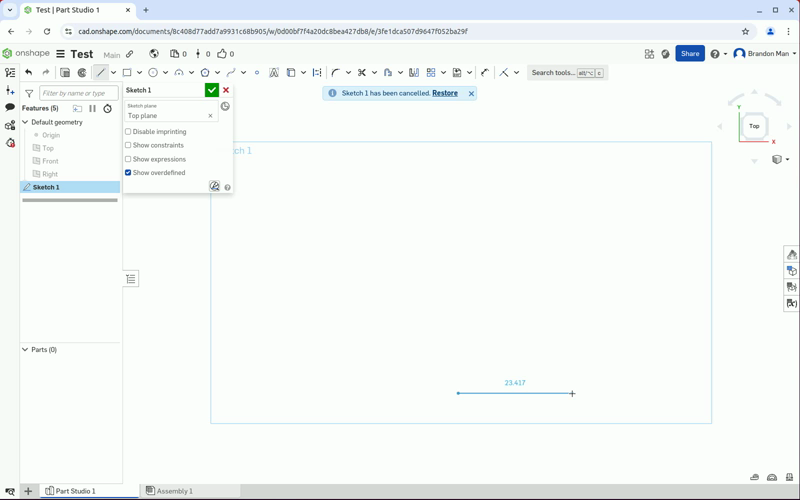
key_down(shift)
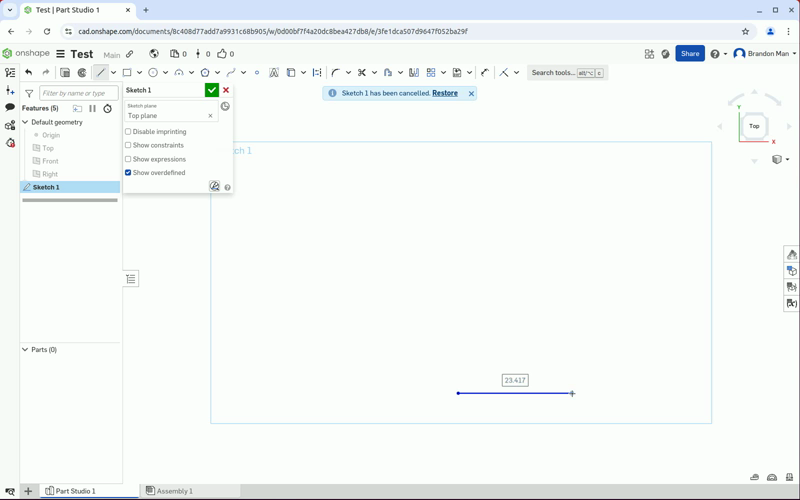
mouse_move(572, 244)
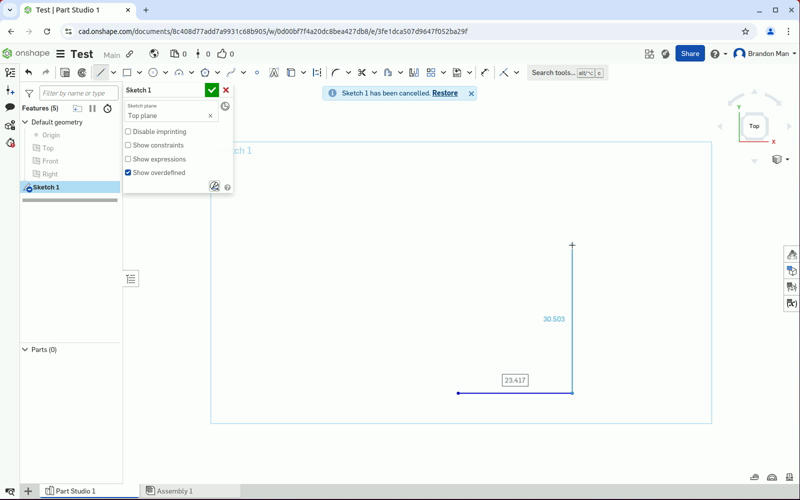
click(572, 244)
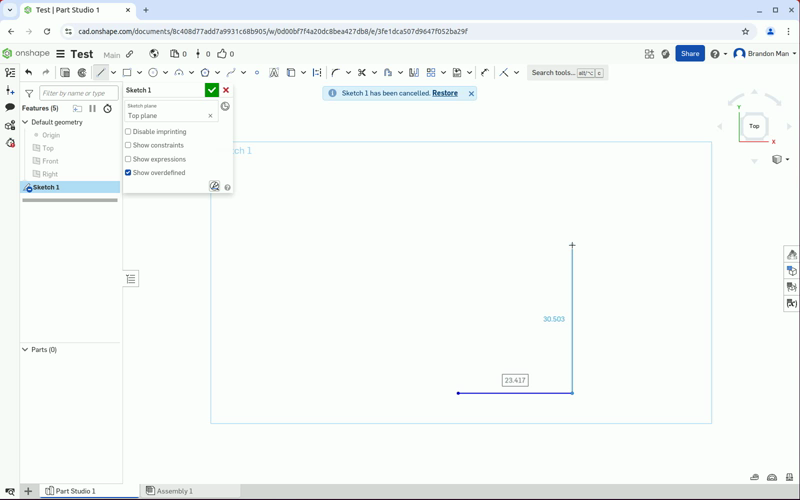
key_up(shift)
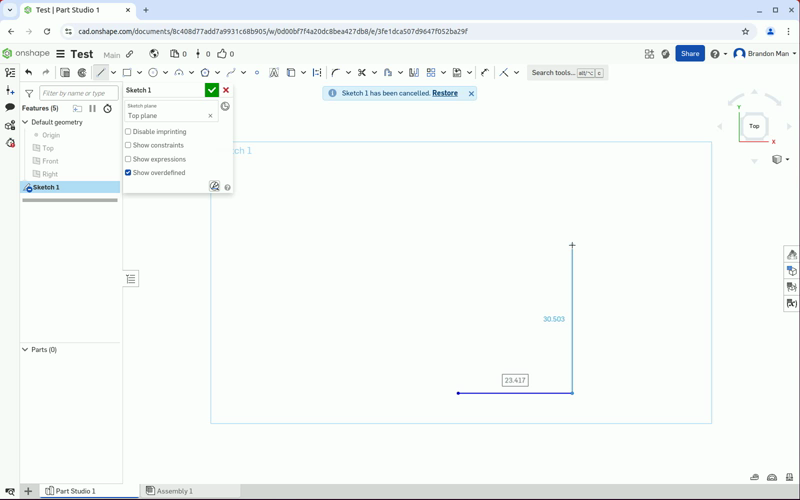
key_down(shift)
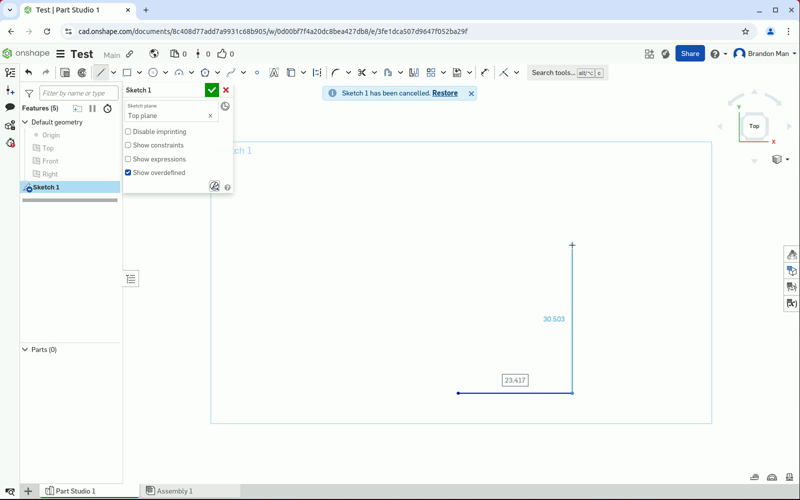
mouse_move(458, 244)
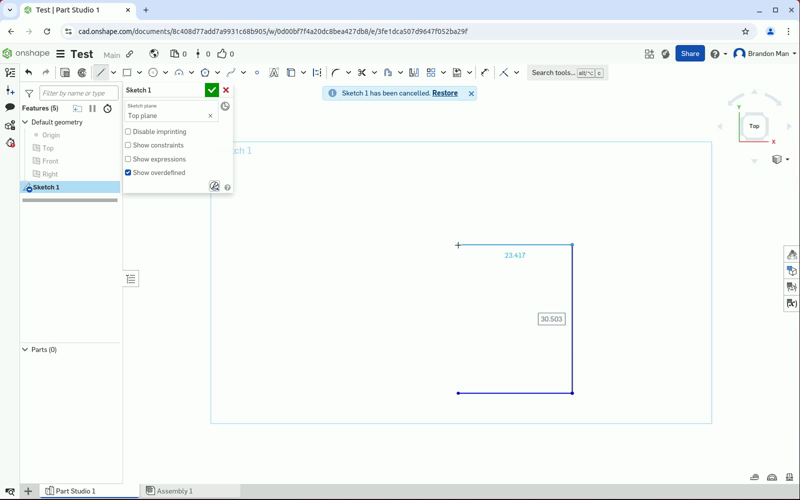
click(458, 244)
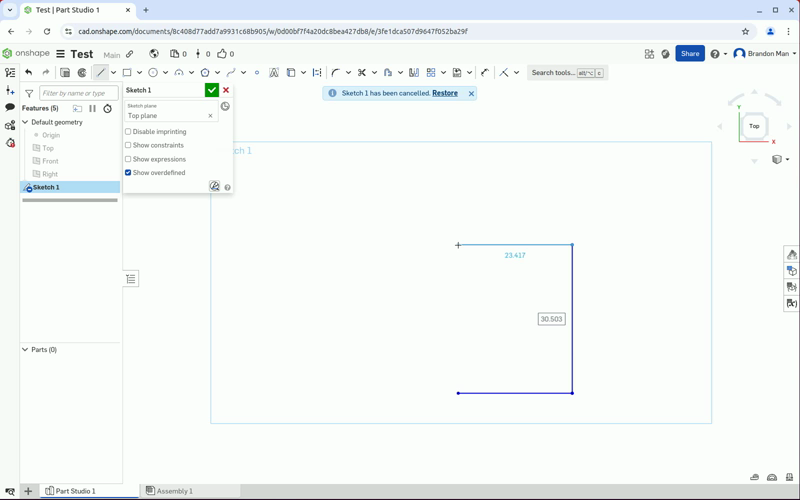
key_up(shift)
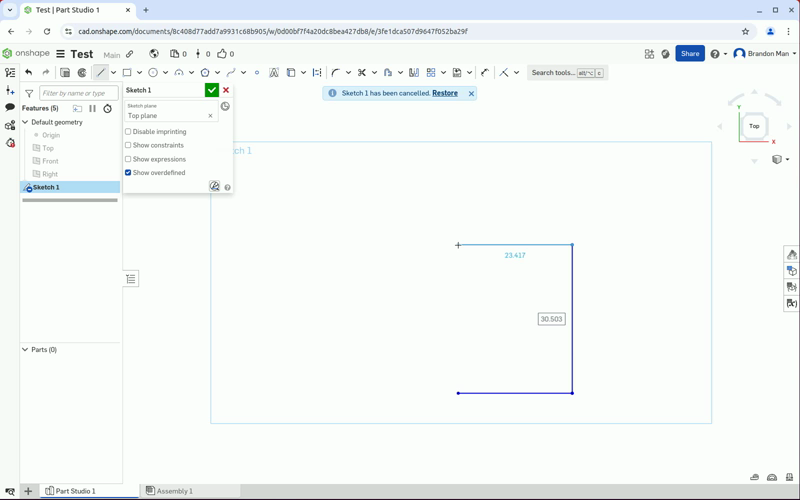
key_down(shift)
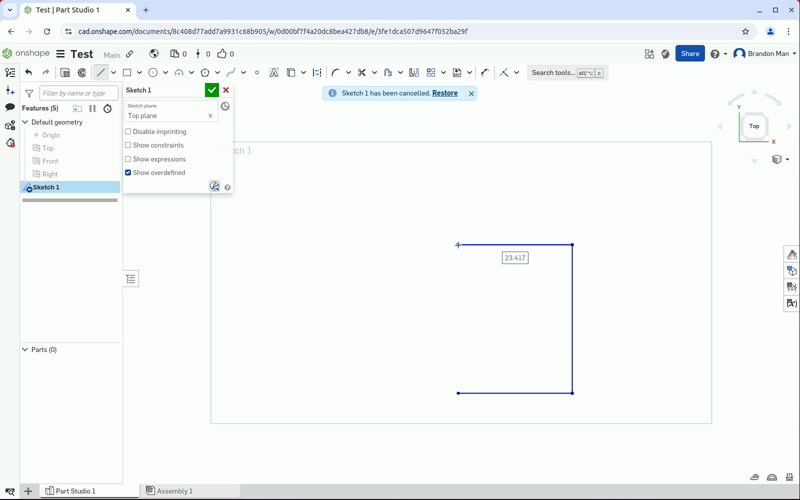
mouse_move(458, 393)
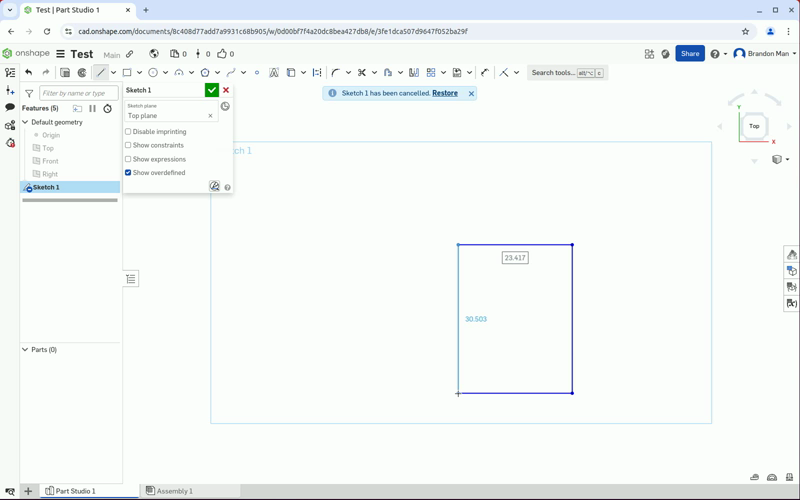
key_up(shift)
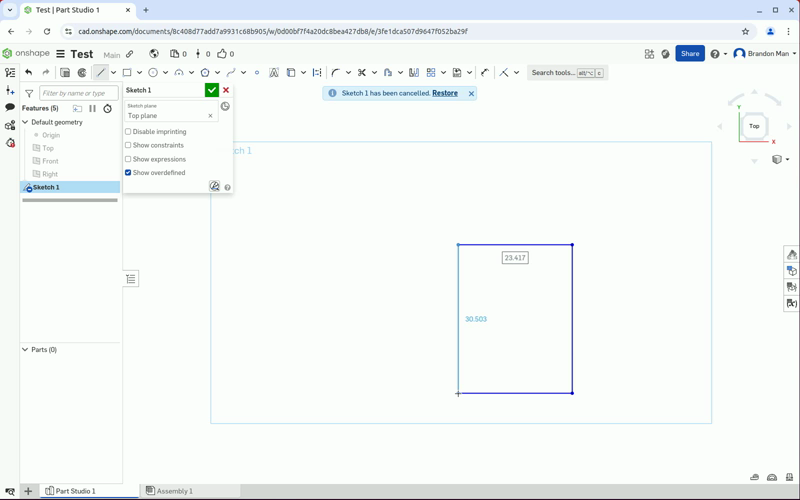
click(458, 393)
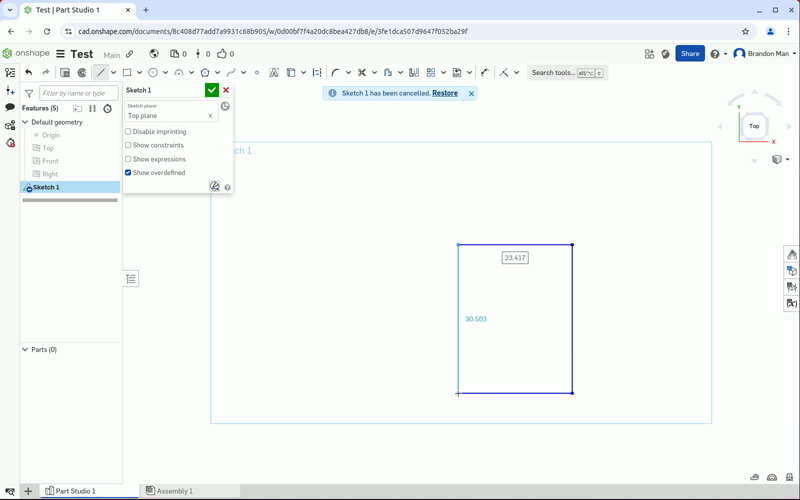
key(esc)
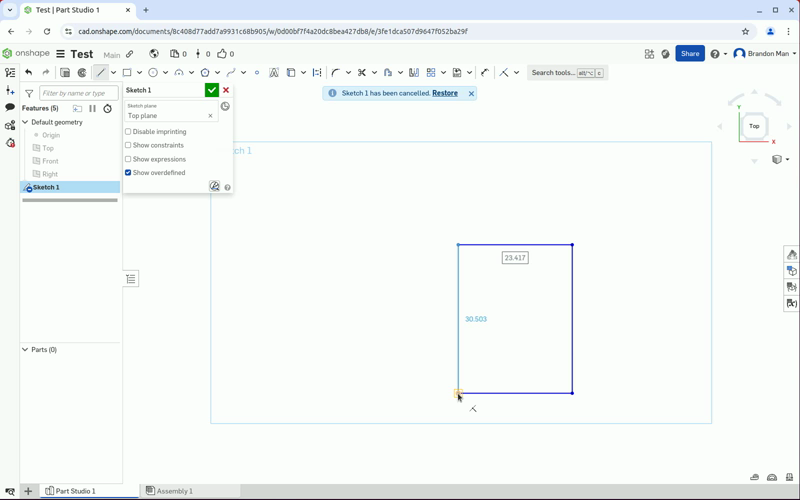
mouse_move(543, 256)
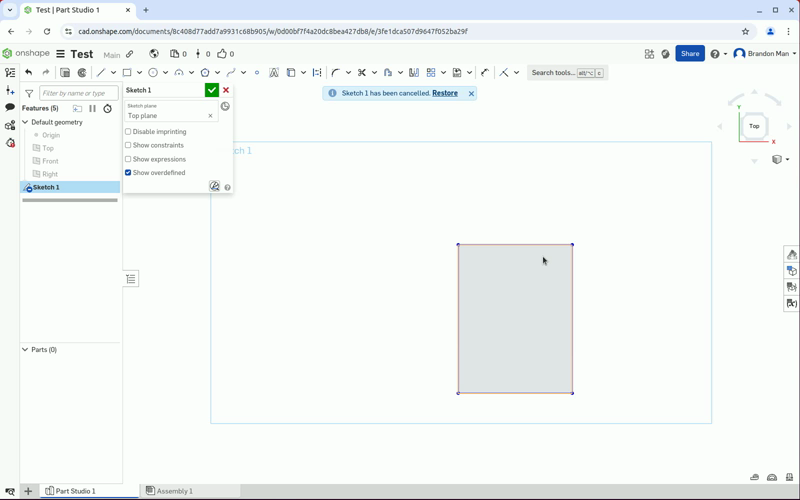
click(543, 256)
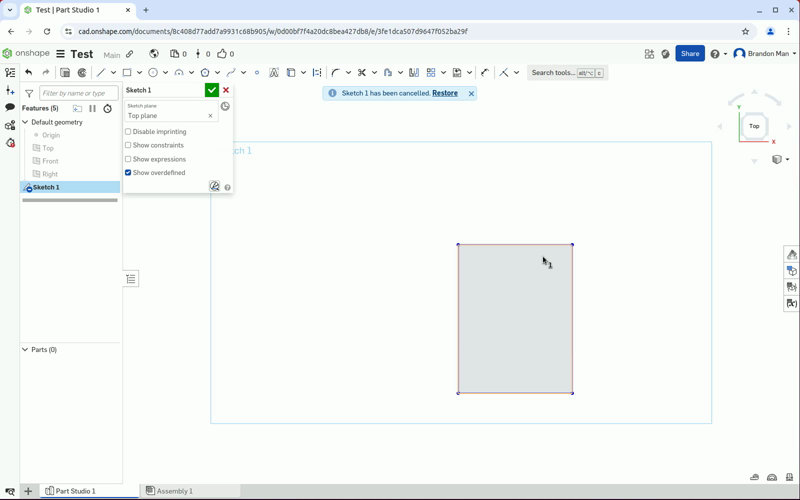
mouse_move(73, 352)
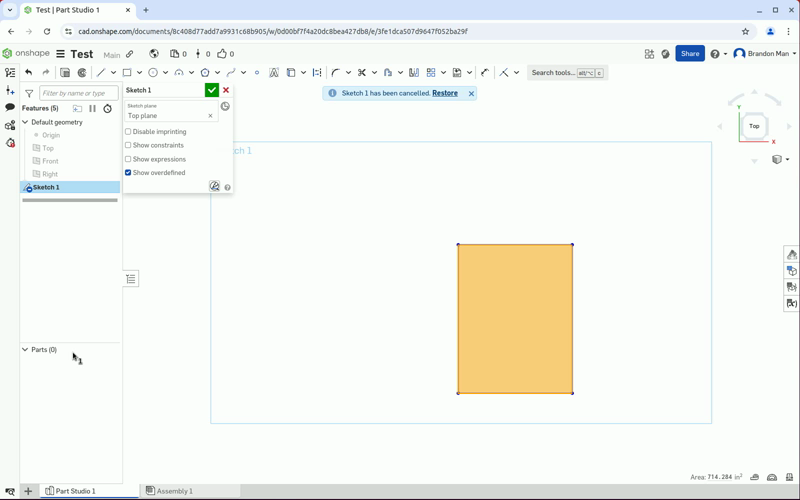
key(shift+y)
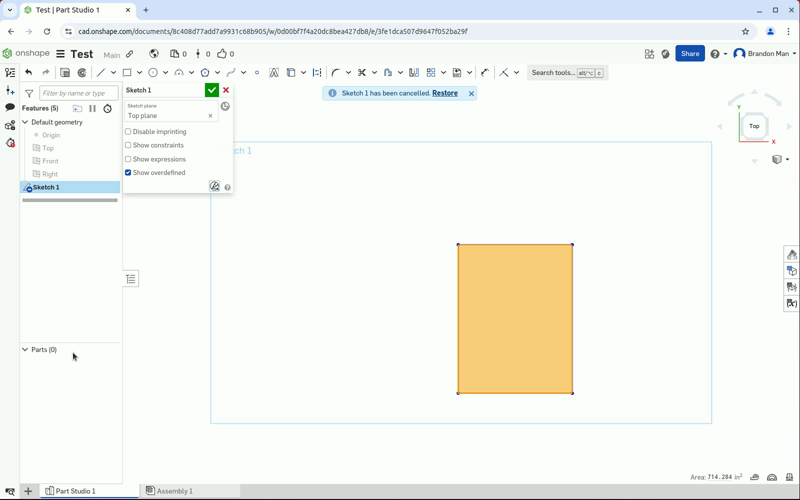
key(shift+e)
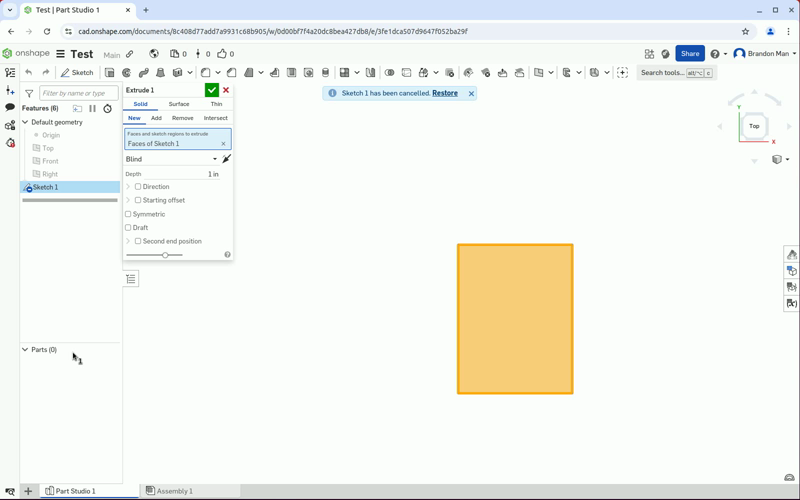
mouse_move(143, 106)
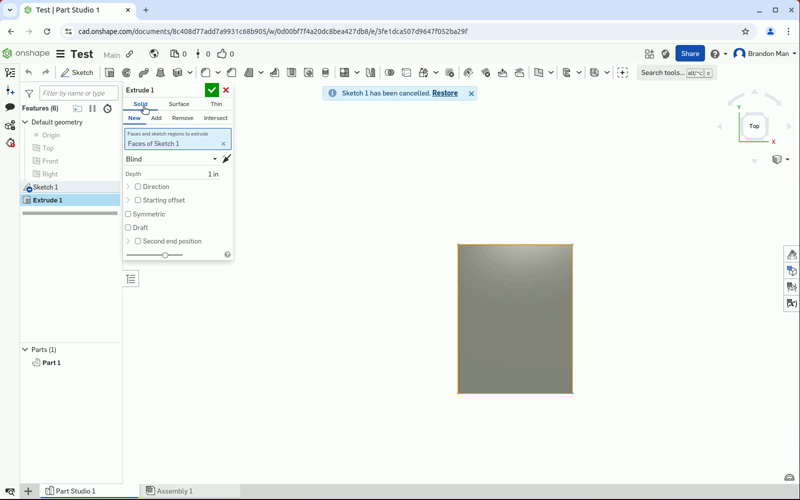
click(143, 106)
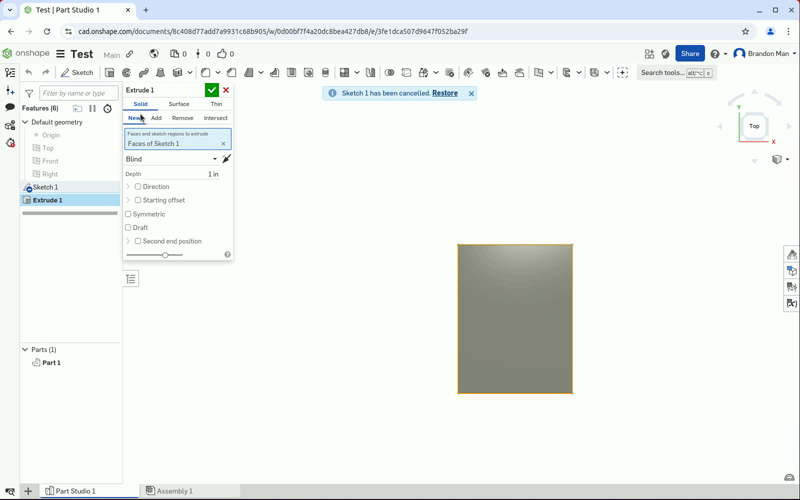
mouse_move(137, 120)
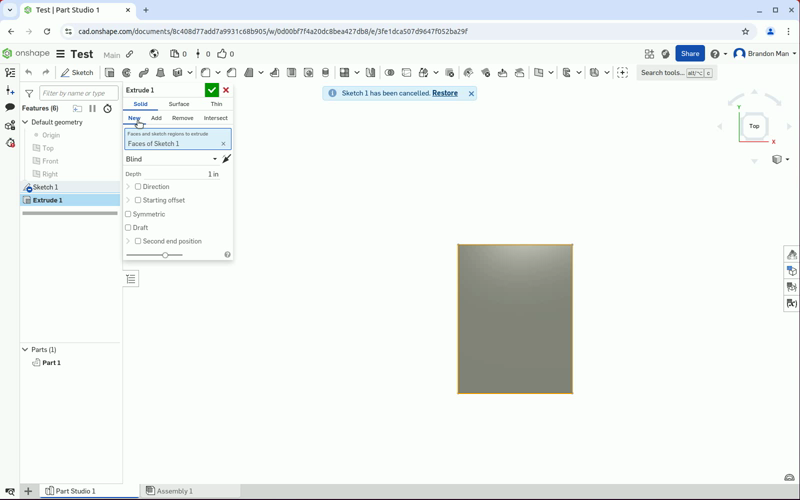
click(137, 120)
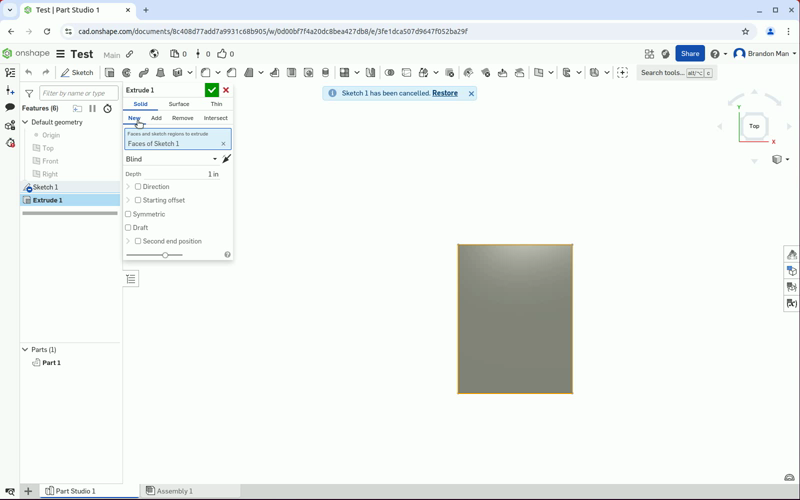
key(tab, 4)
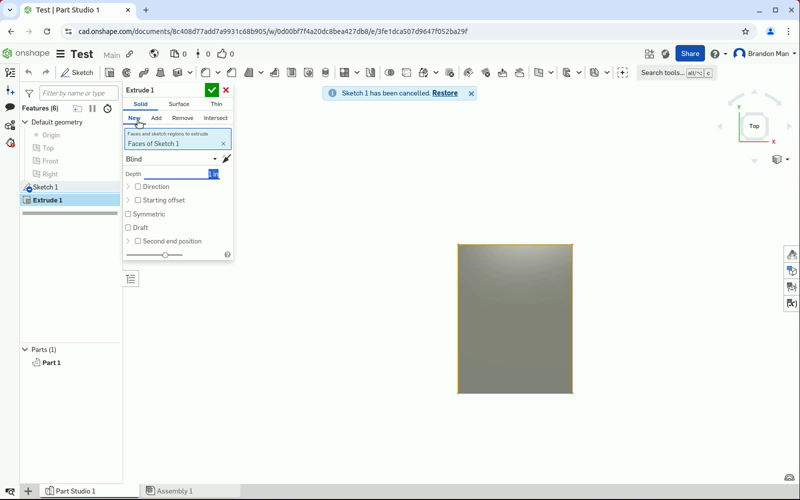
text(16.368)
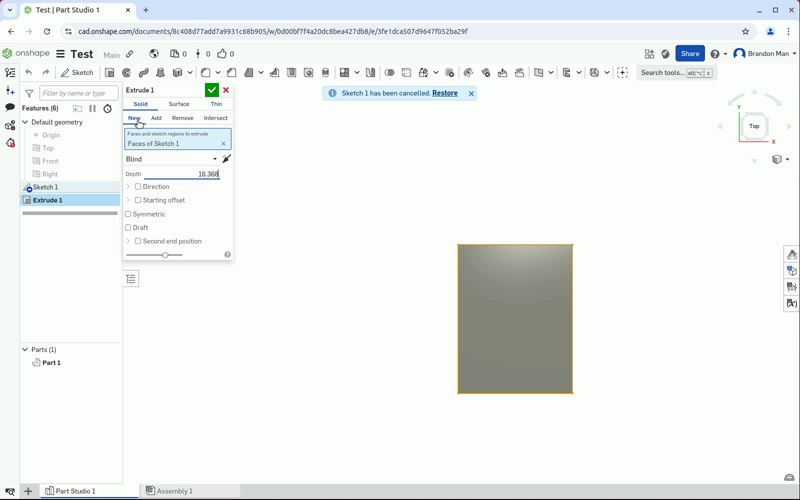
key(enter)
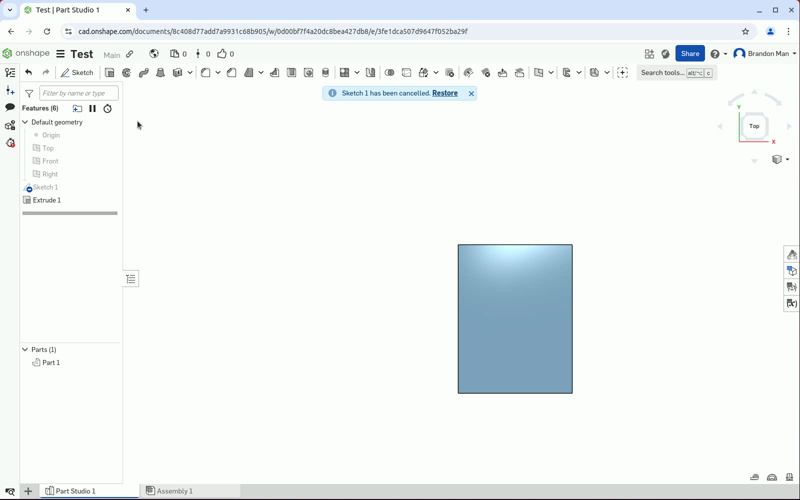
key(shift+h)
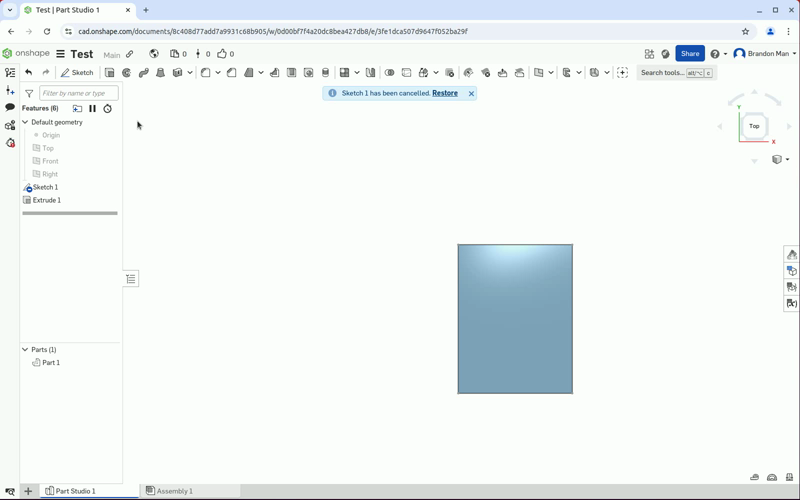
key(shift+h)
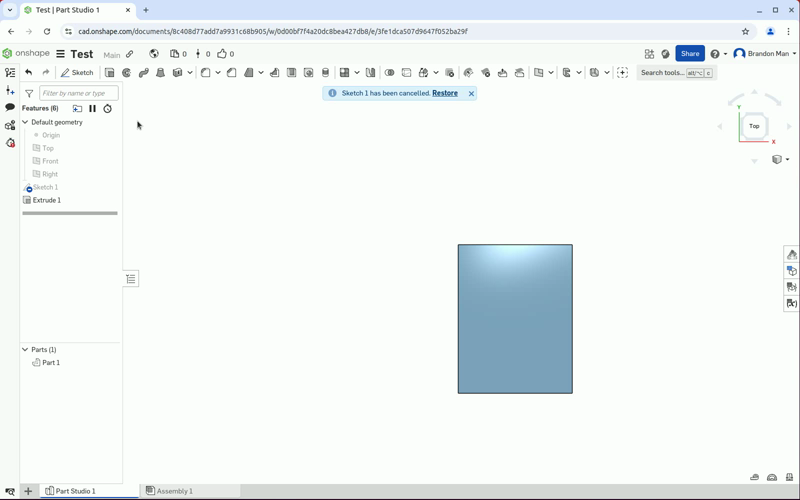
mouse_move(73, 189)
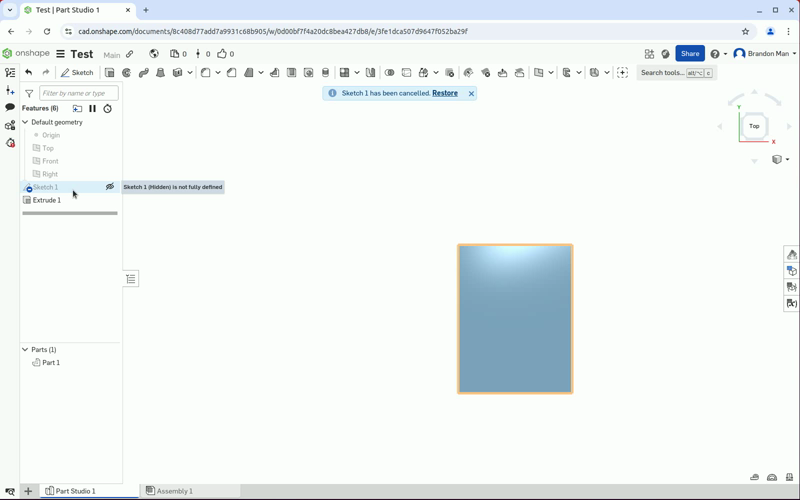
click(73, 189)
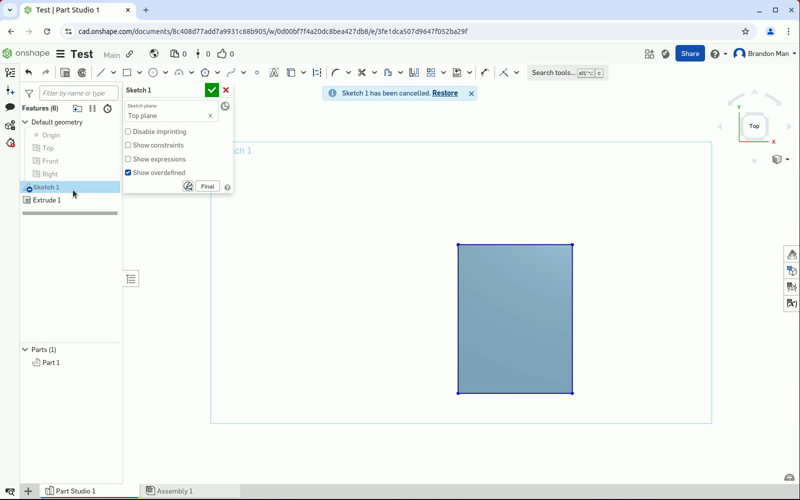
mouse_move(229, 92)
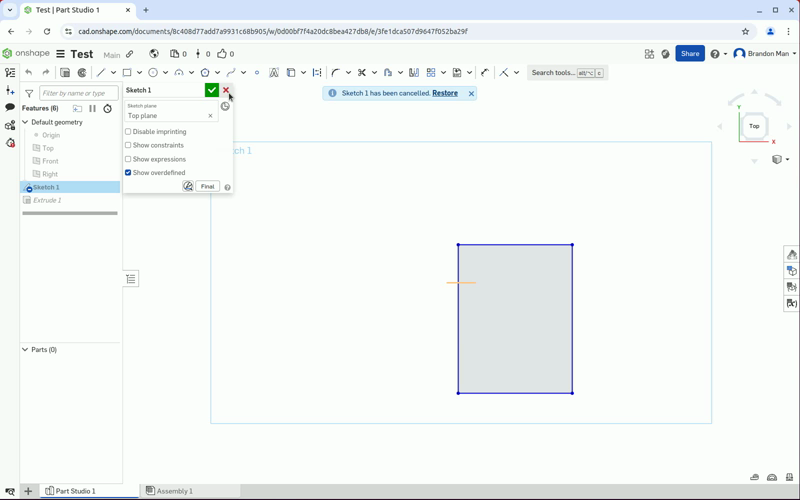
click(229, 92)
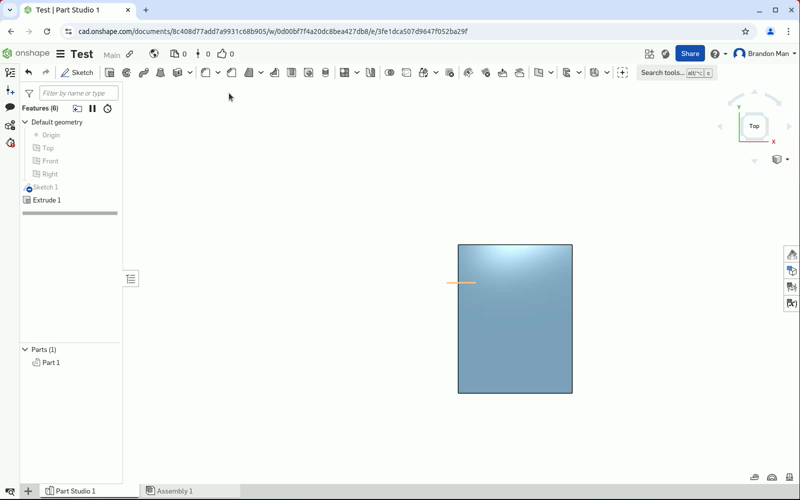
mouse_move(541, 75)
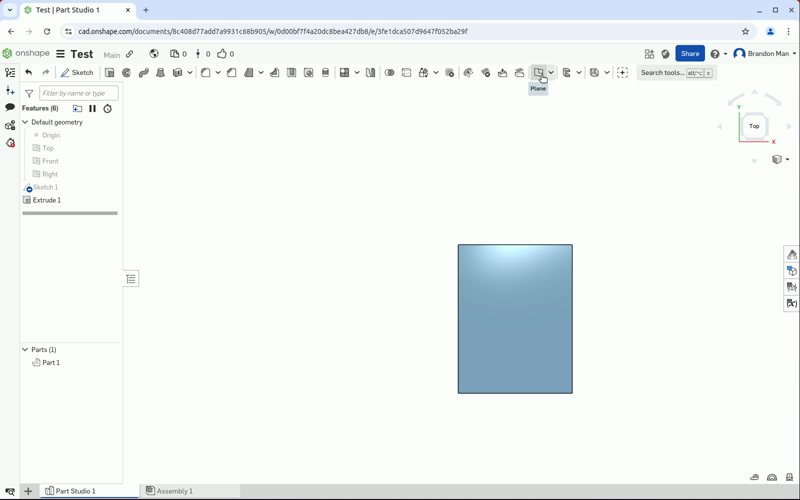
click(541, 75)
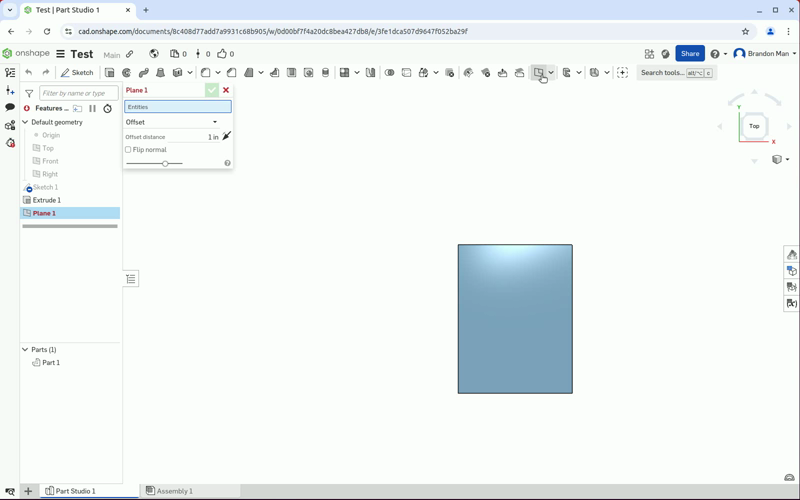
mouse_move(73, 150)
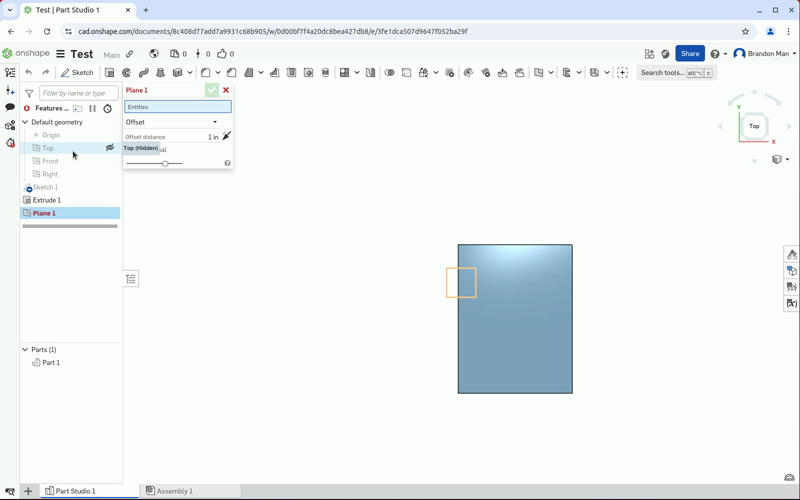
click(73, 150)
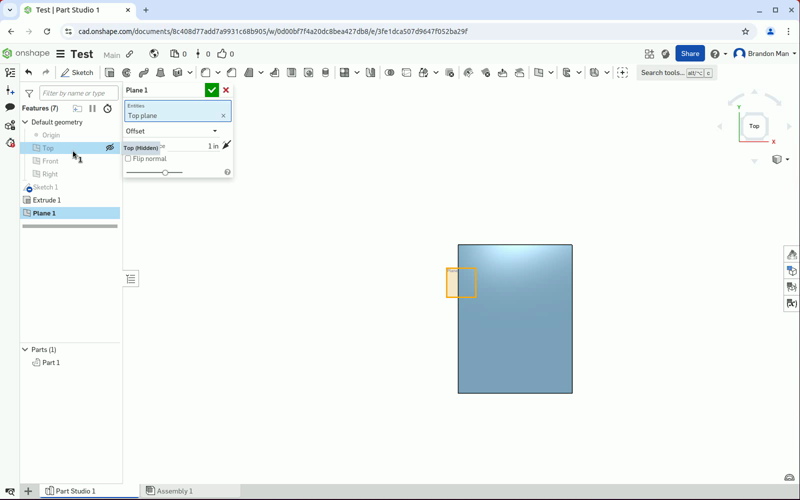
key(tab, 2)
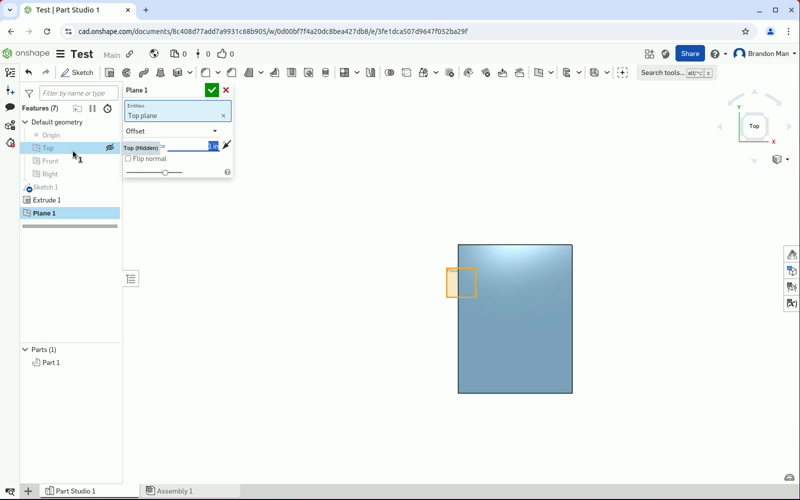
text(16.361)
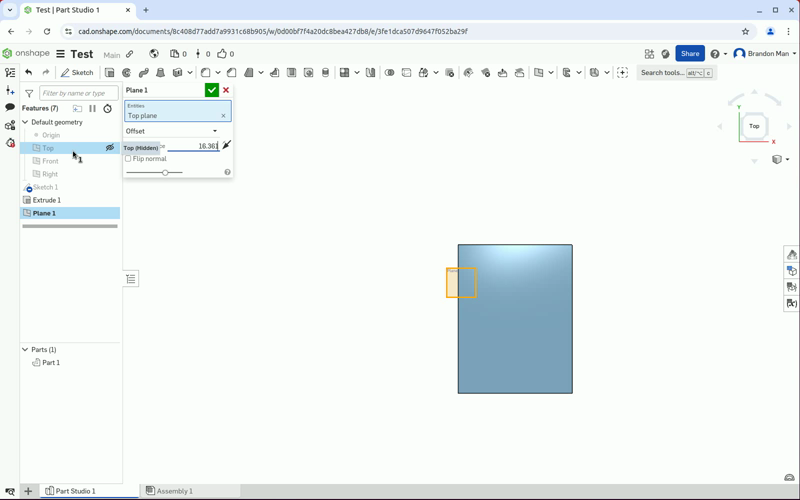
key(enter, 2)
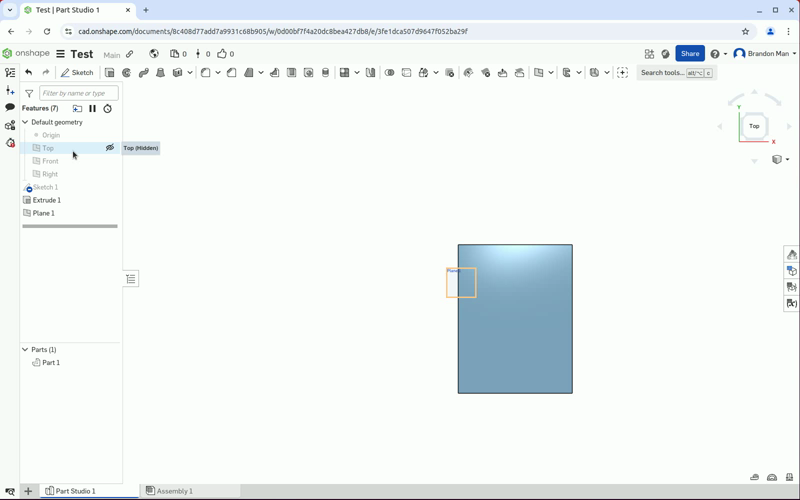
key(shift+s)
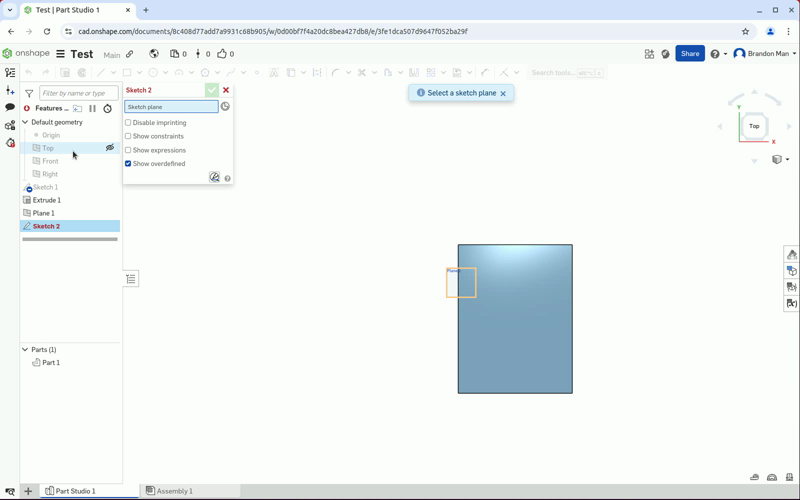
mouse_move(73, 215)
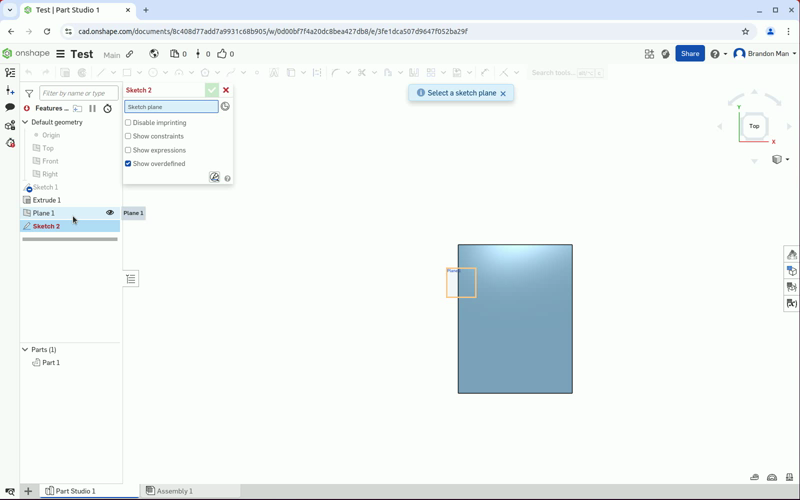
click(73, 215)
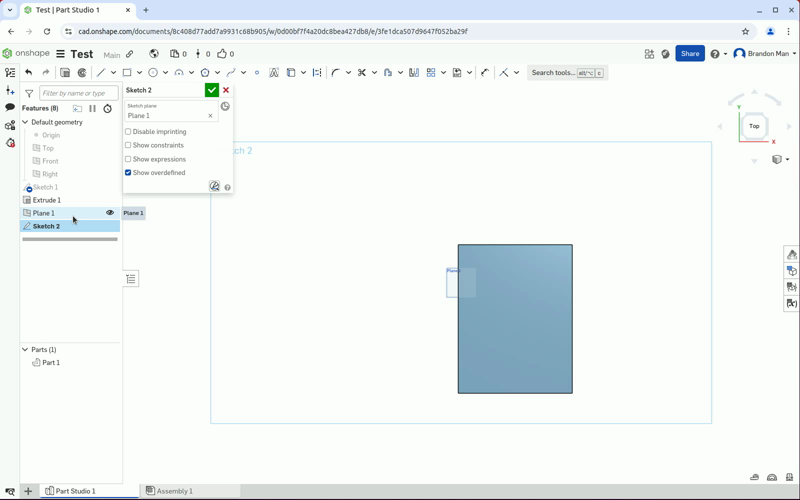
mouse_move(73, 352)
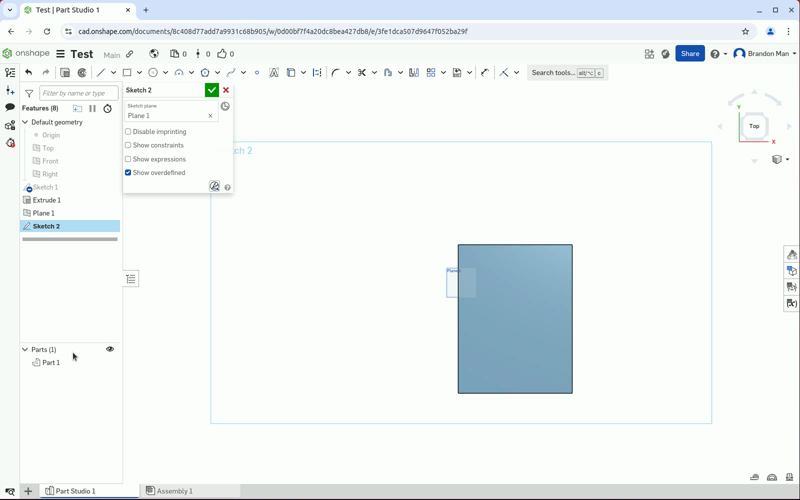
key(y)
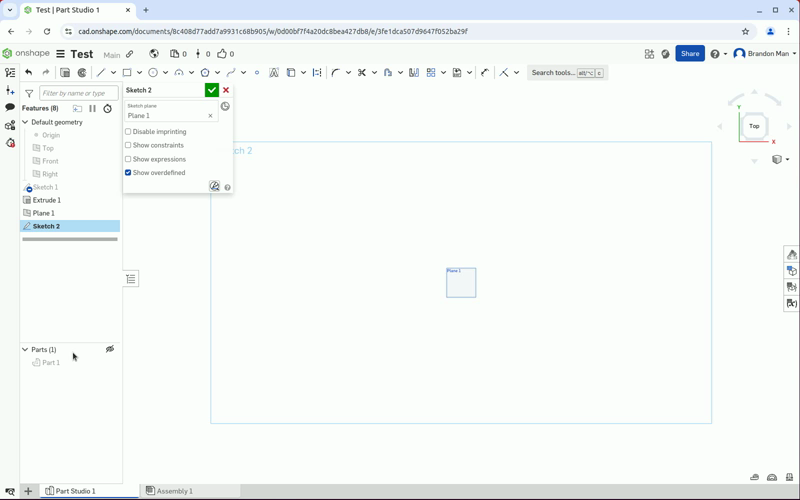
key(c)
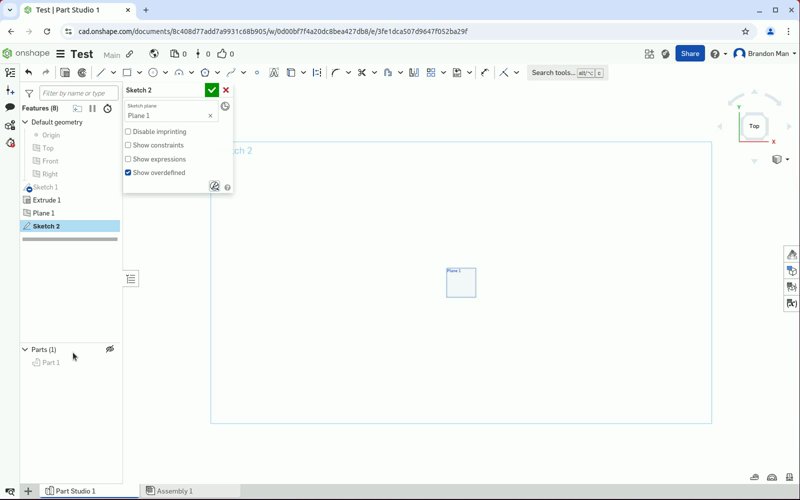
key_down(shift)
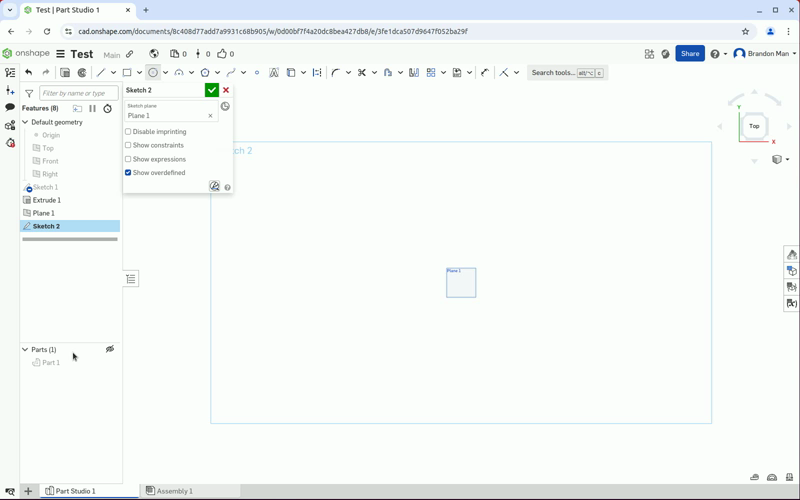
mouse_move(512, 308)
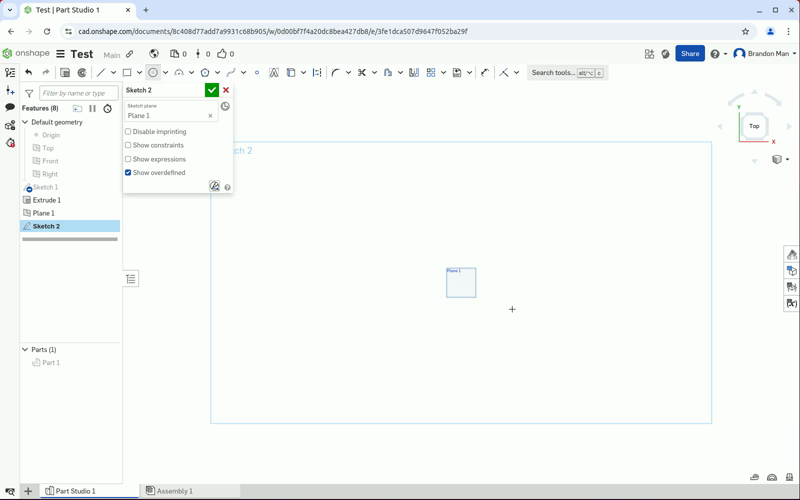
click(512, 308)
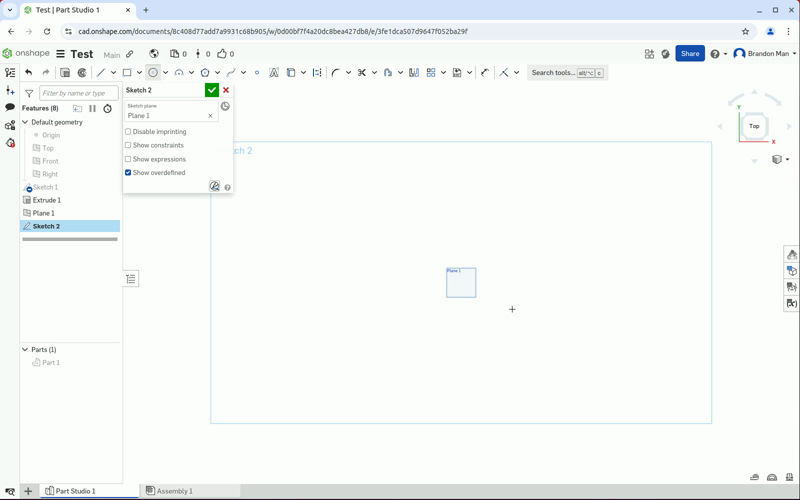
key_up(shift)
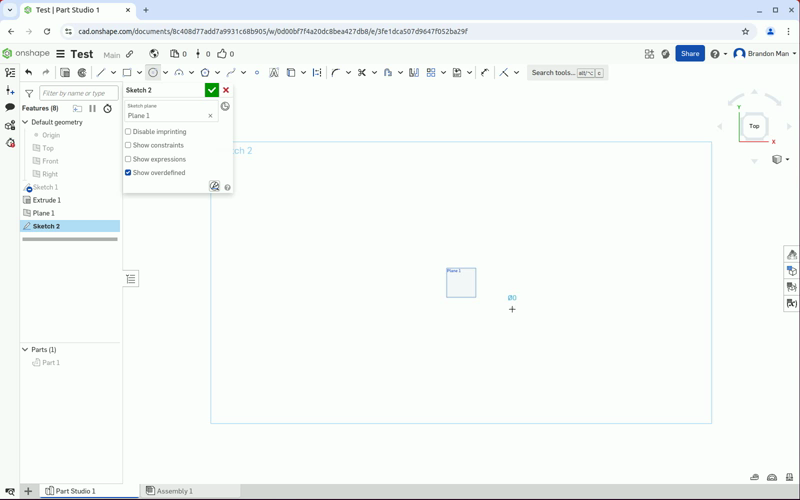
mouse_move(530, 308)
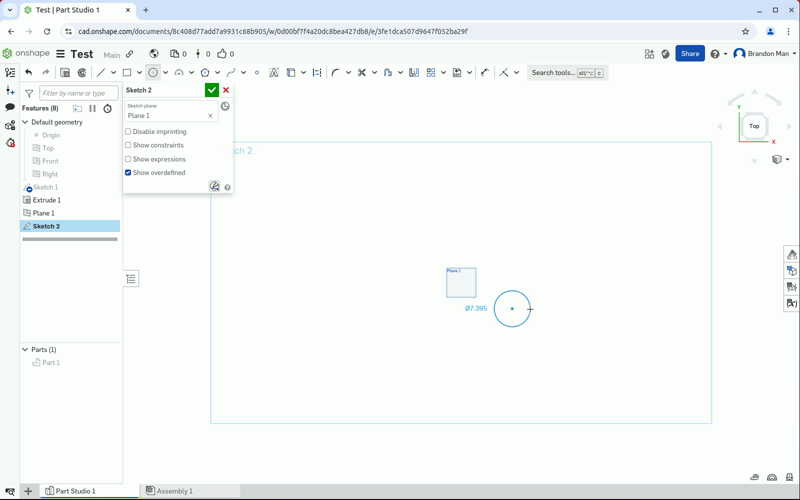
click(530, 308)
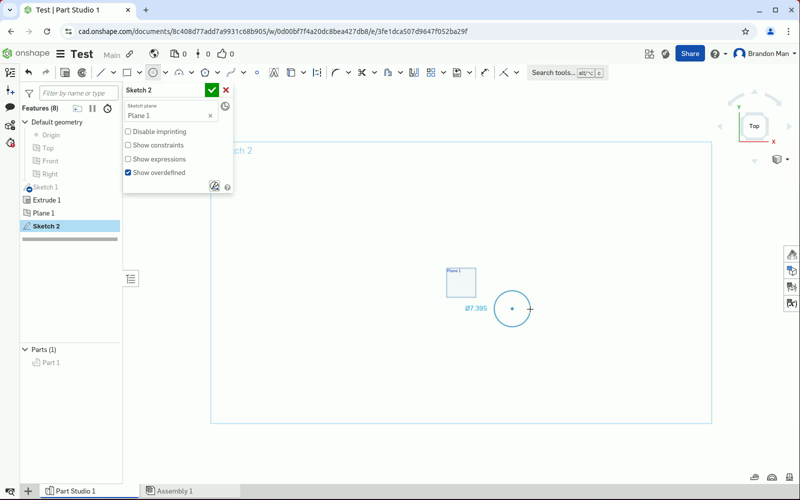
key(esc)
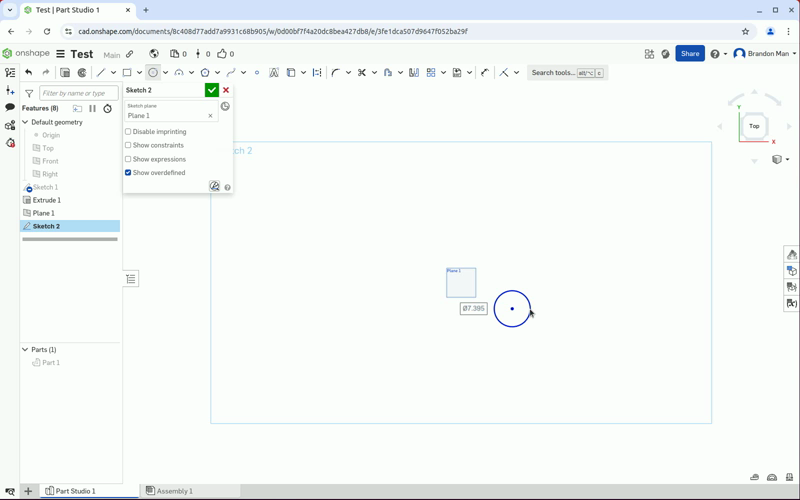
mouse_move(517, 297)
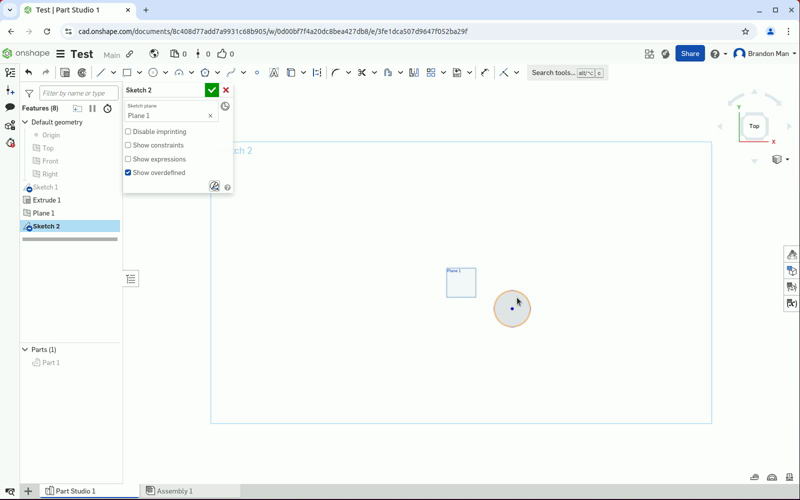
scroll(6)
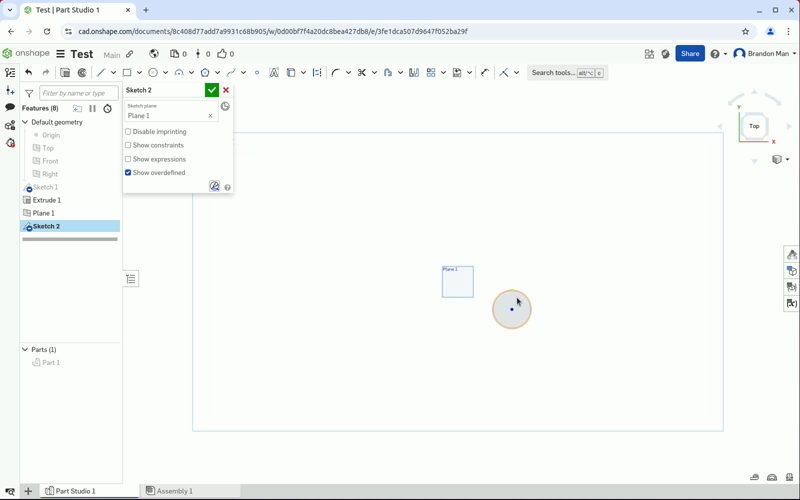
scroll(6)
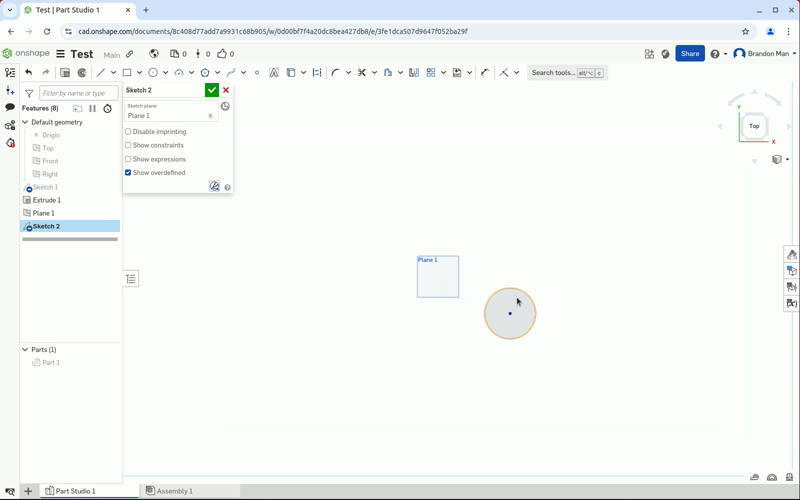
scroll(6)
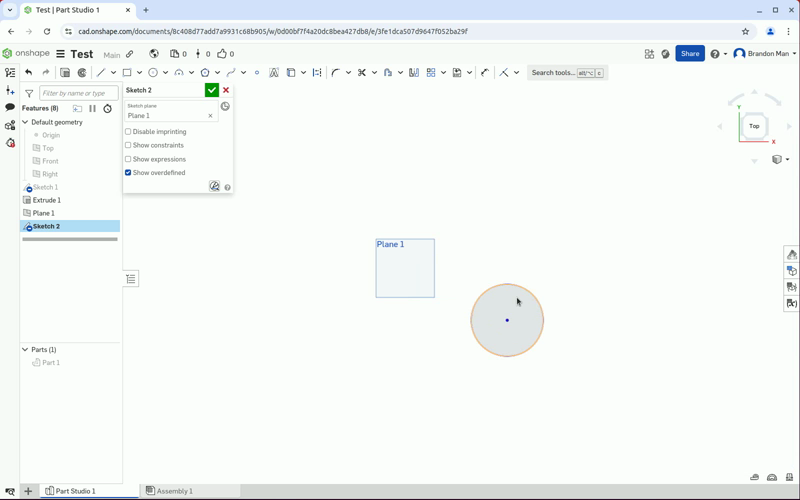
scroll(6)
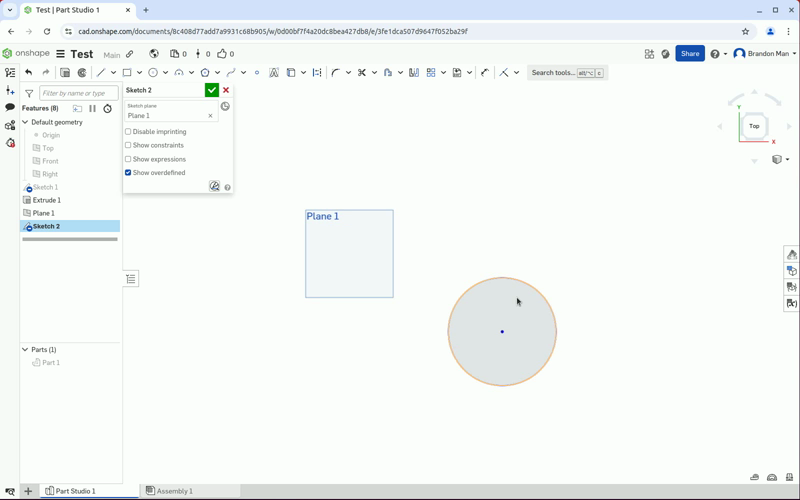
scroll(6)
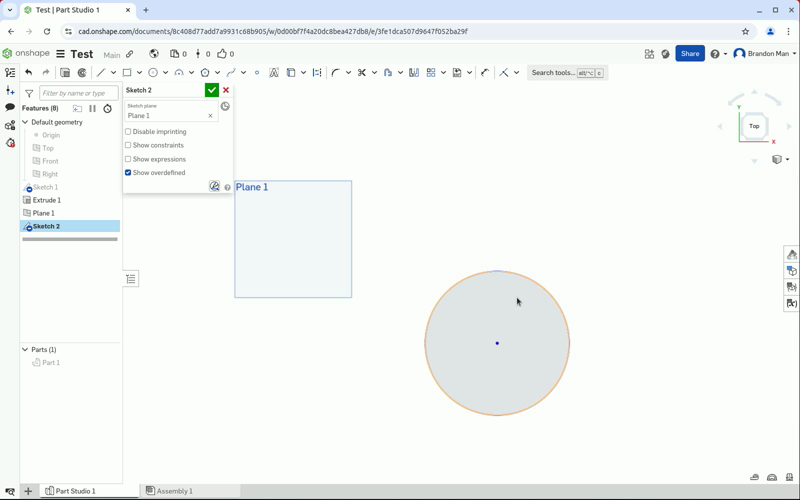
scroll(6)
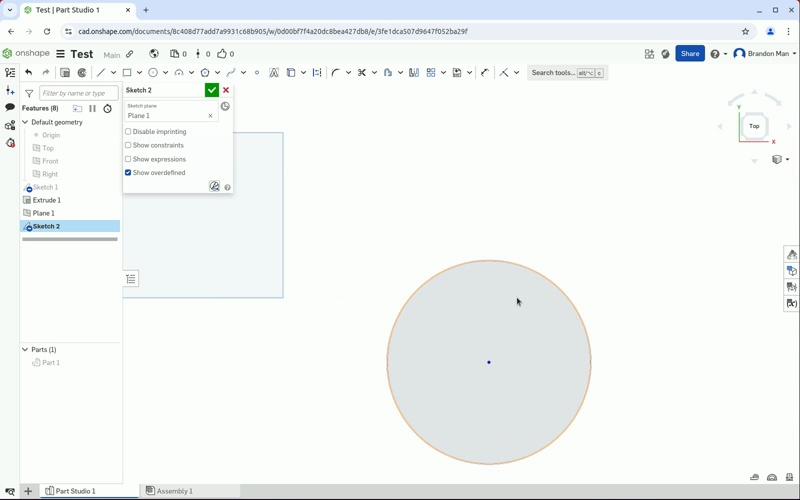
scroll(6)
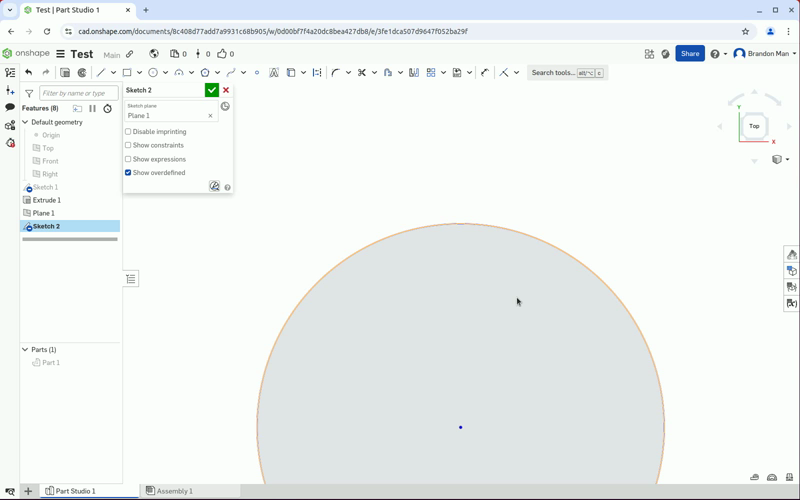
click(517, 297)
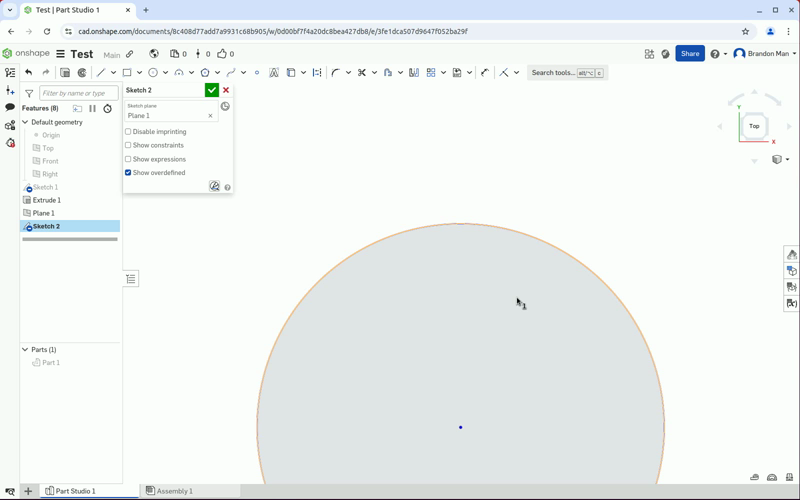
scroll(-6)
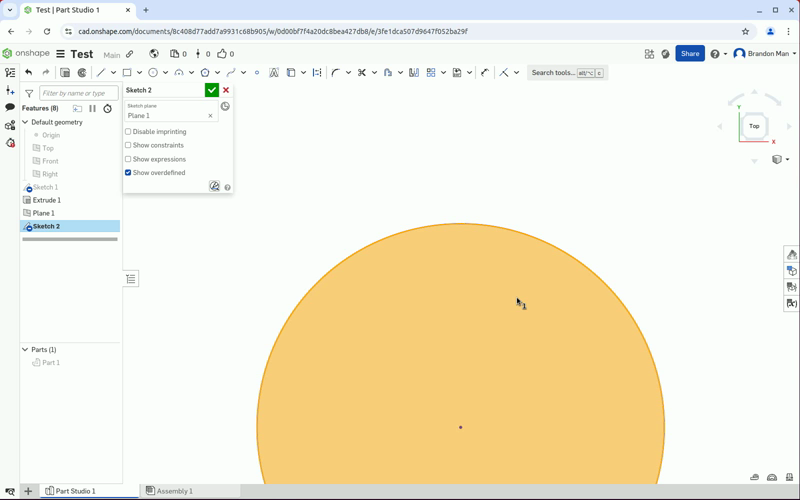
scroll(-6)
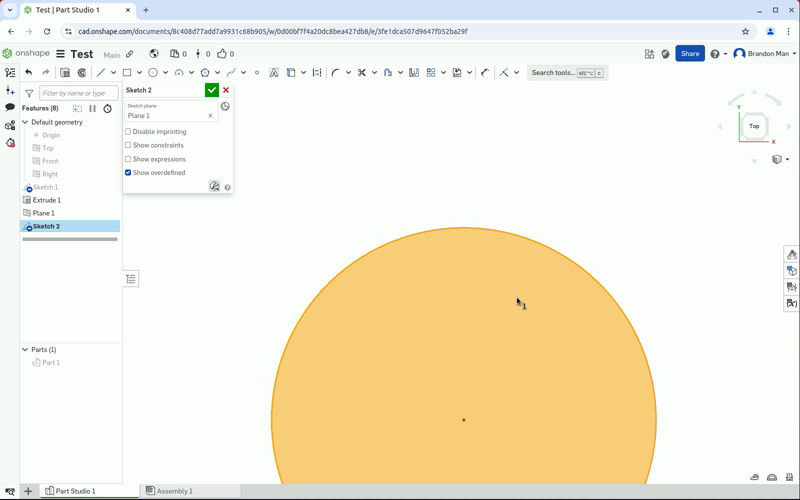
scroll(-6)
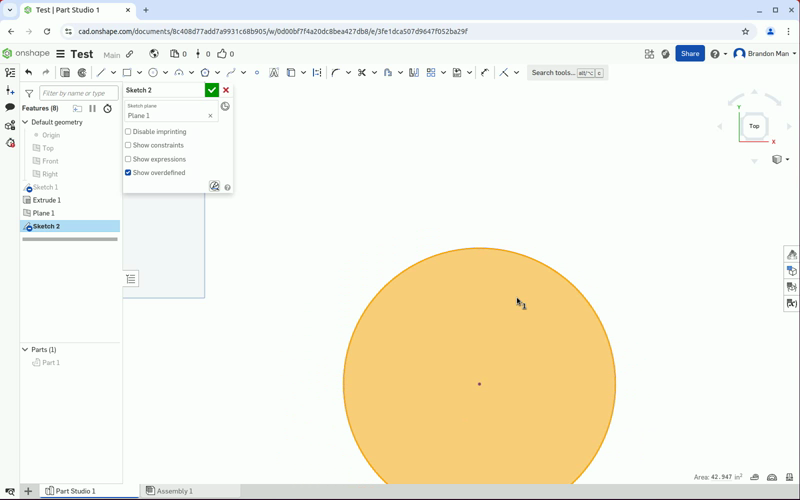
scroll(-6)
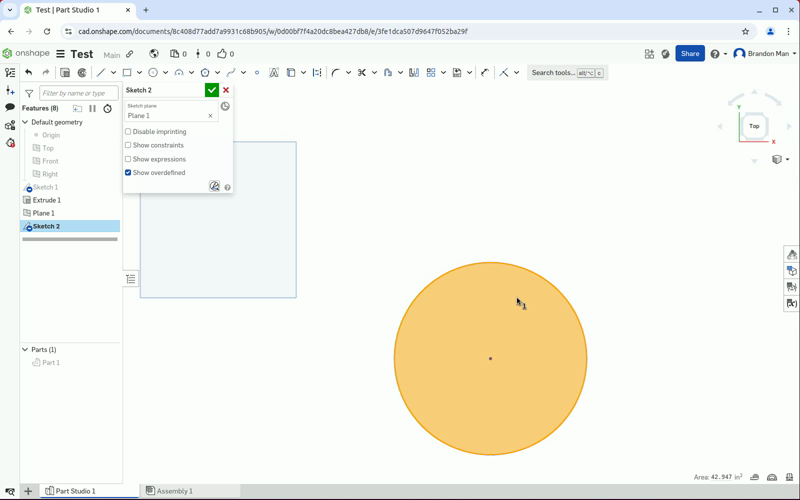
scroll(-6)
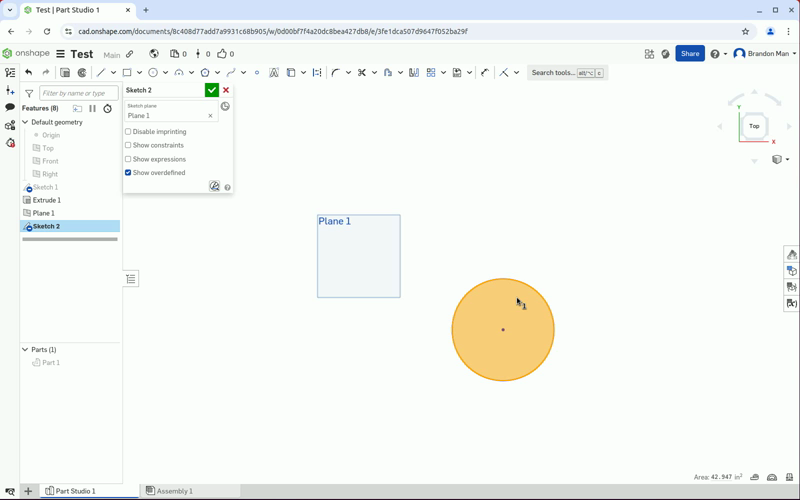
scroll(-6)
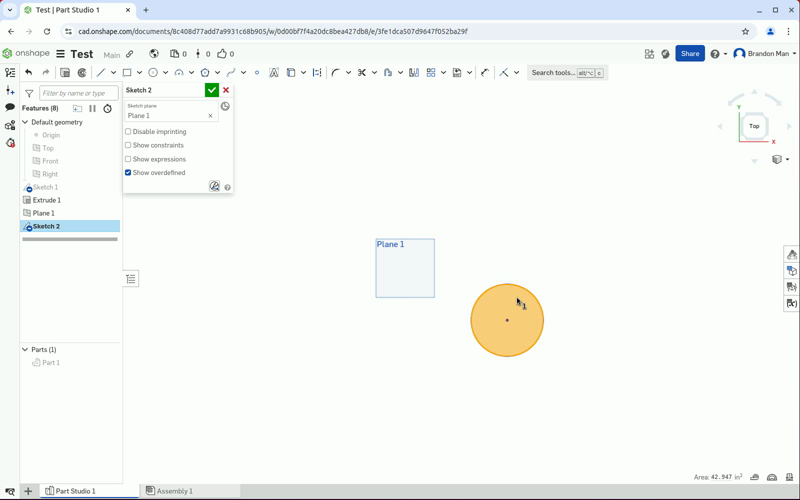
scroll(-6)
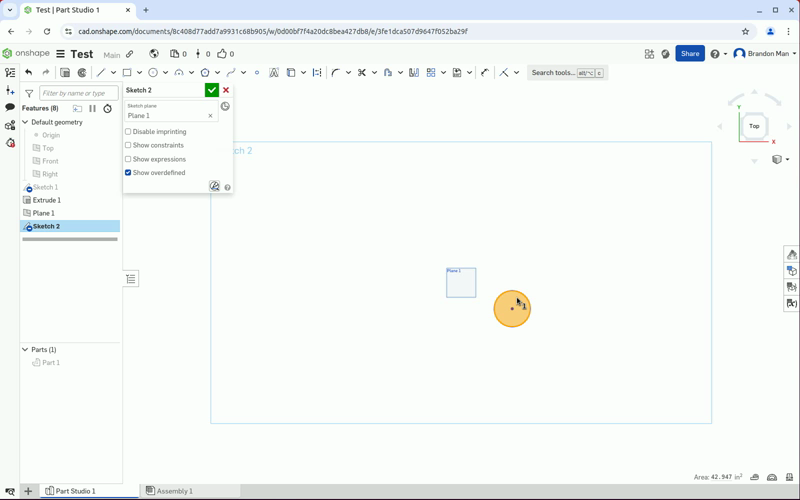
mouse_move(73, 352)
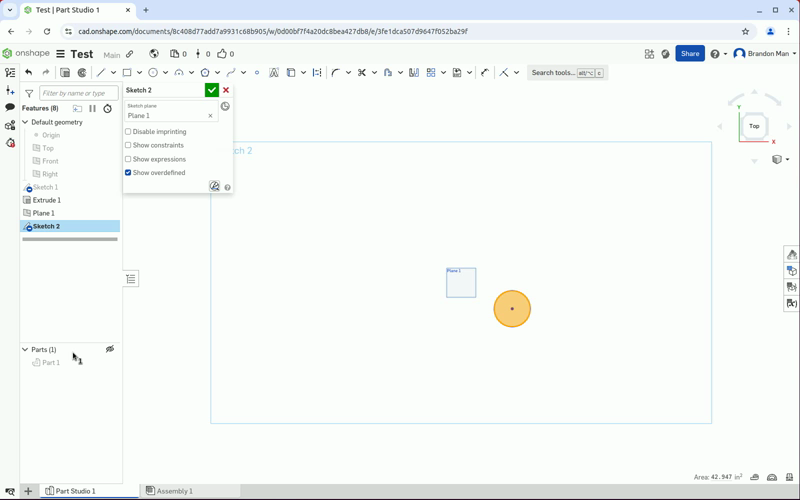
key(shift+y)
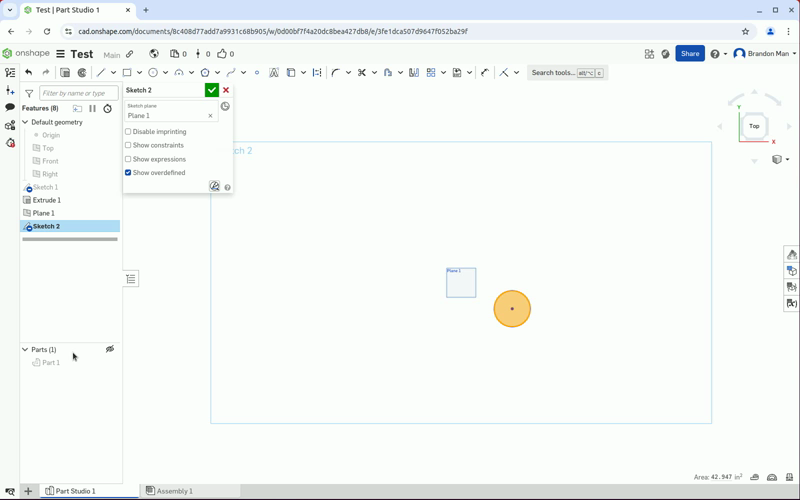
key(shift+e)
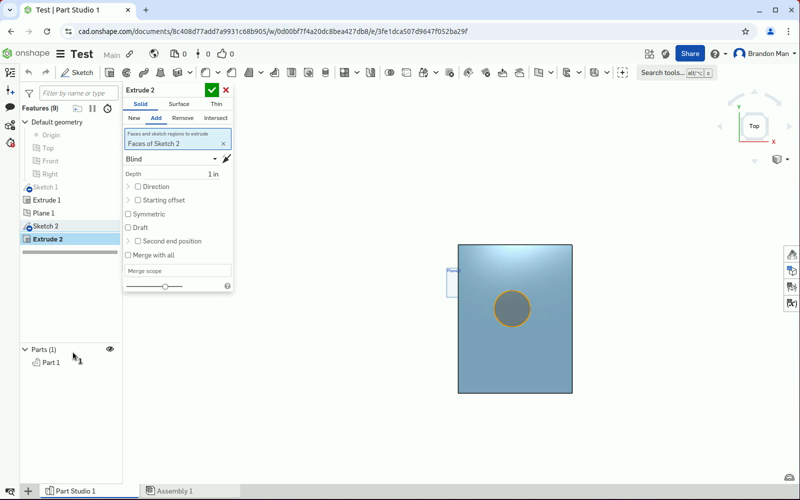
mouse_move(143, 106)
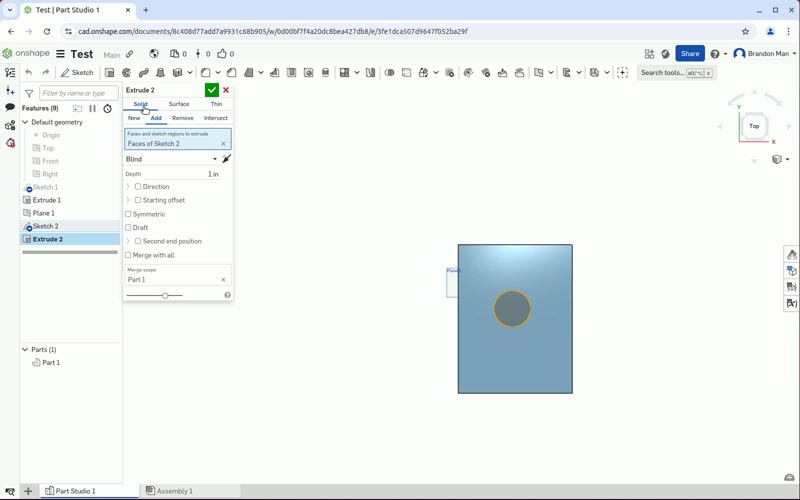
click(143, 106)
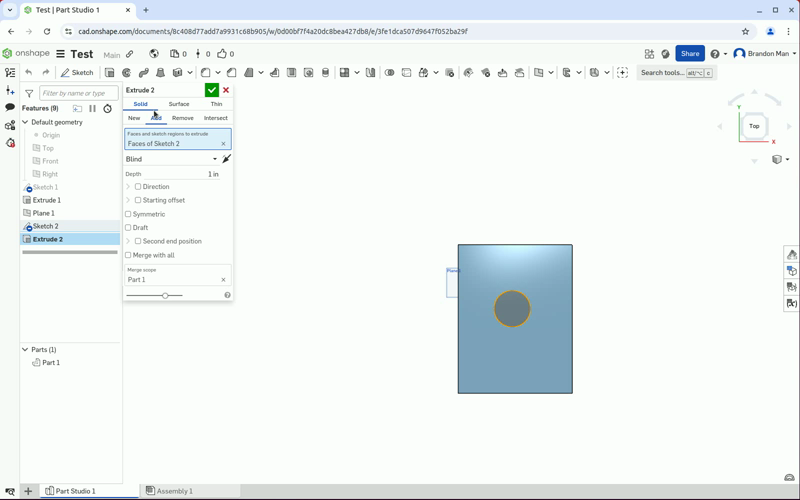
mouse_move(186, 120)
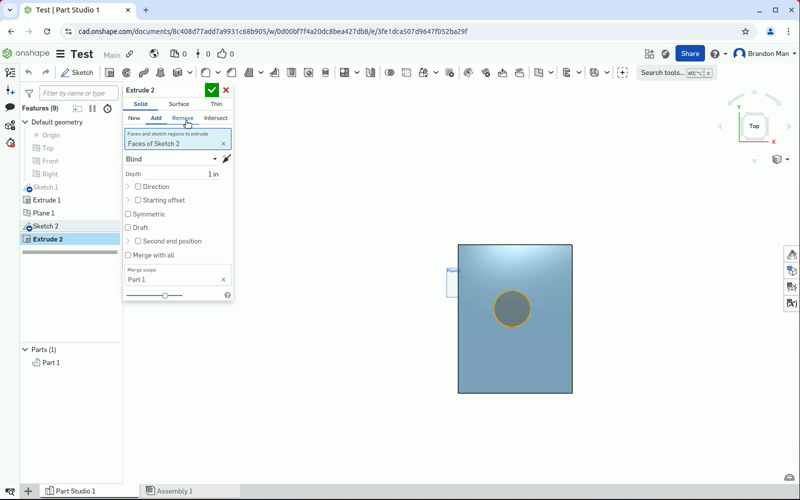
click(186, 120)
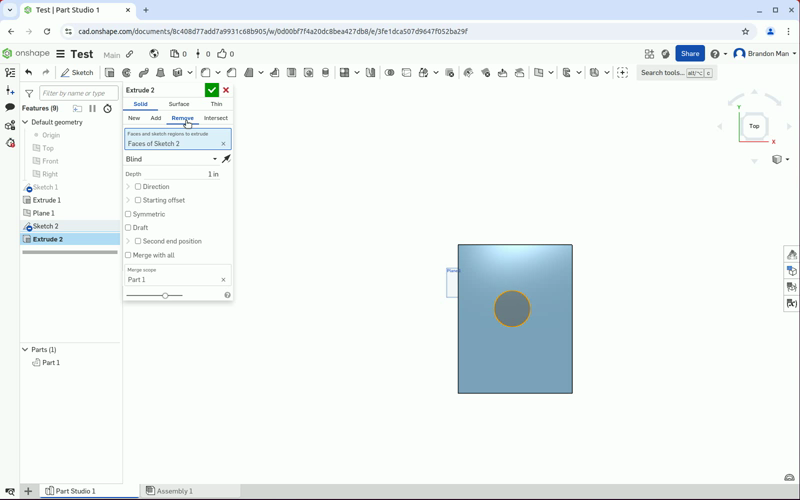
key(tab, 4)
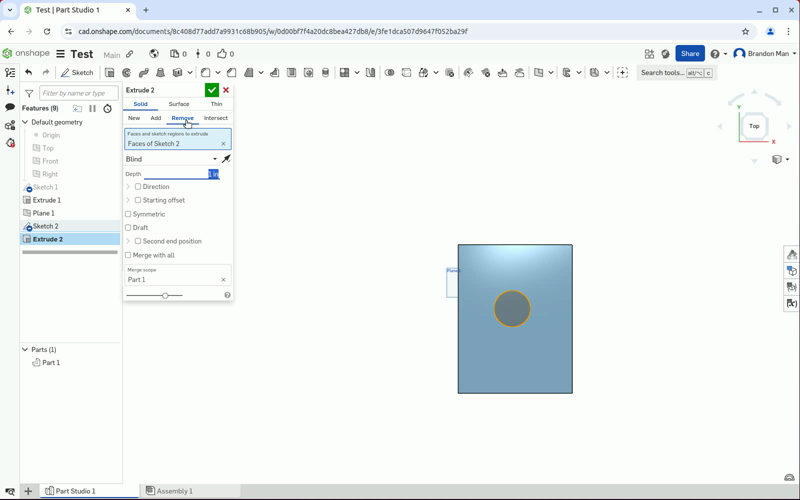
text(5.777)
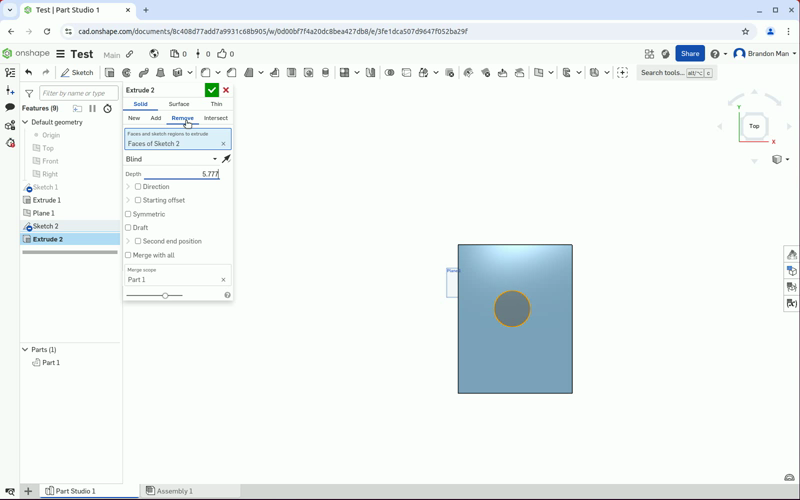
key(tab, 6)
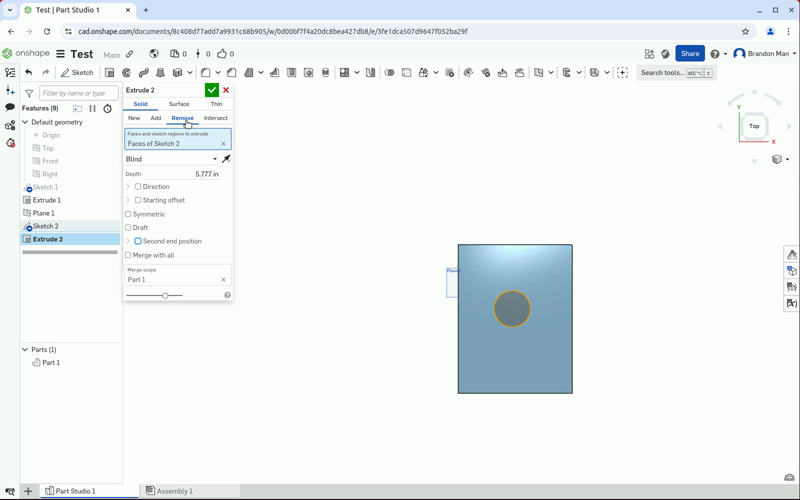
key(space)
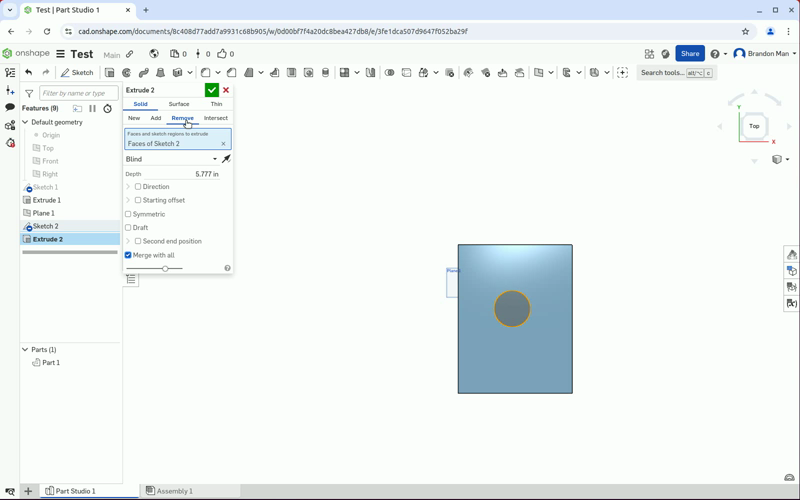
key(enter)
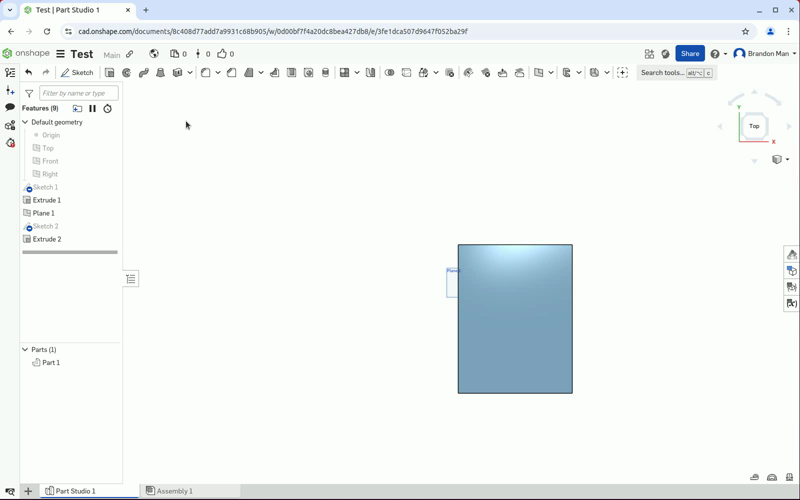
key(shift+h)
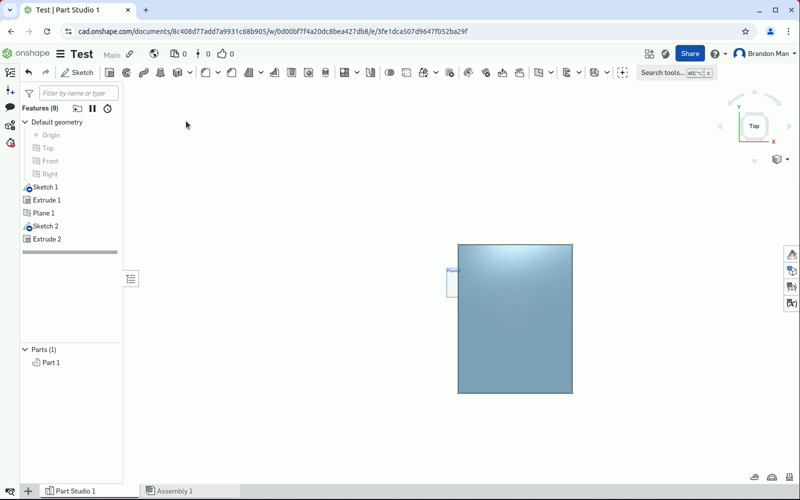
key(shift+h)
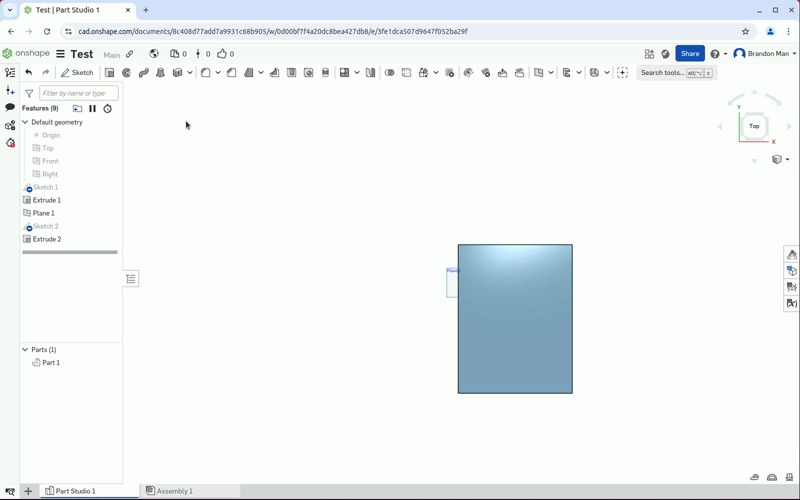
mouse_move(73, 189)
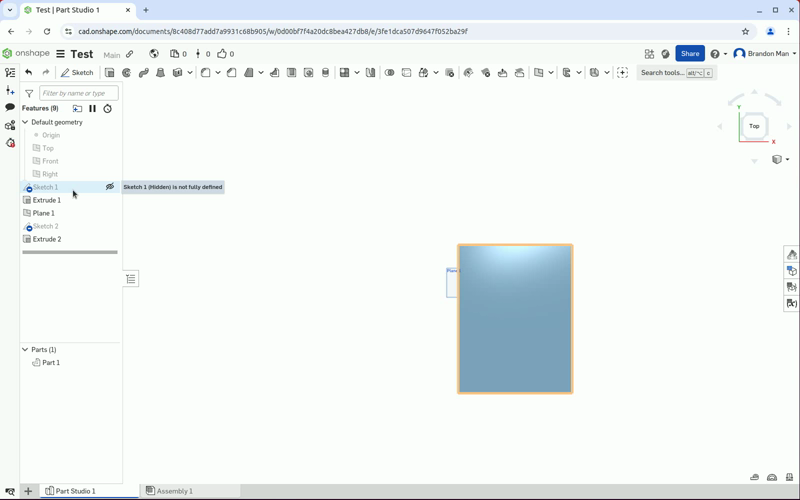
click(73, 189)
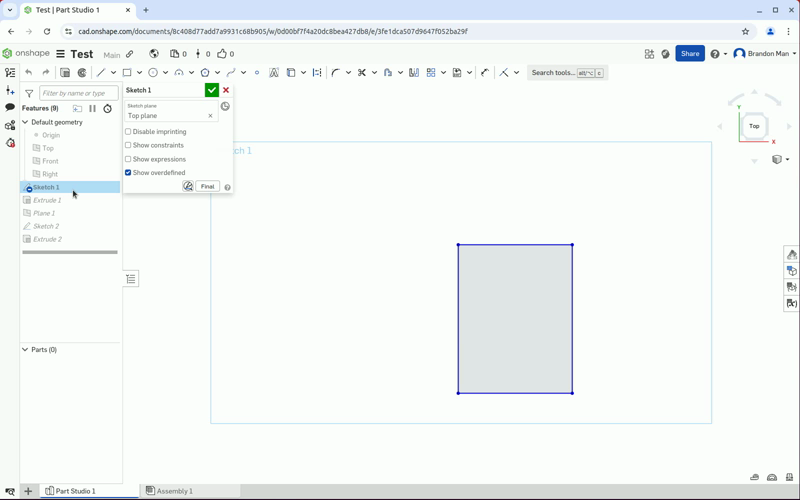
mouse_move(229, 92)
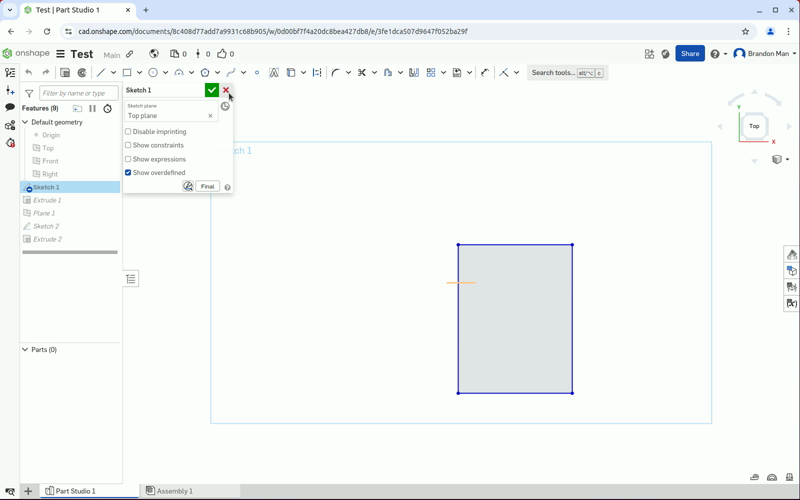
click(229, 92)
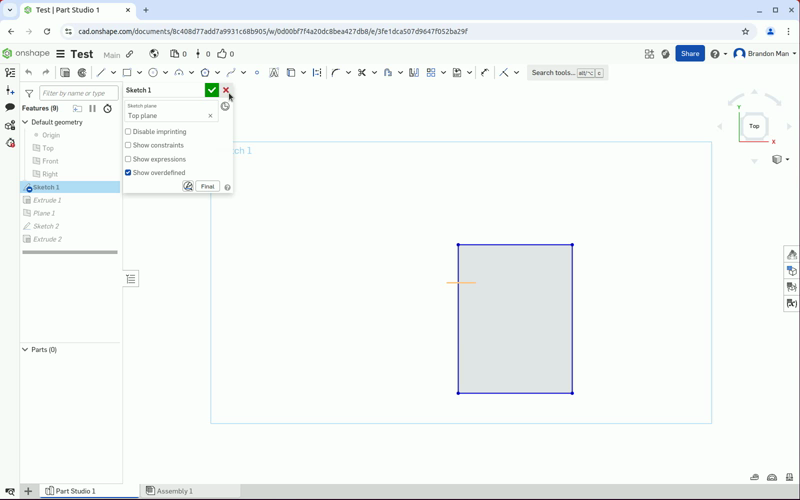
key(shift+s)
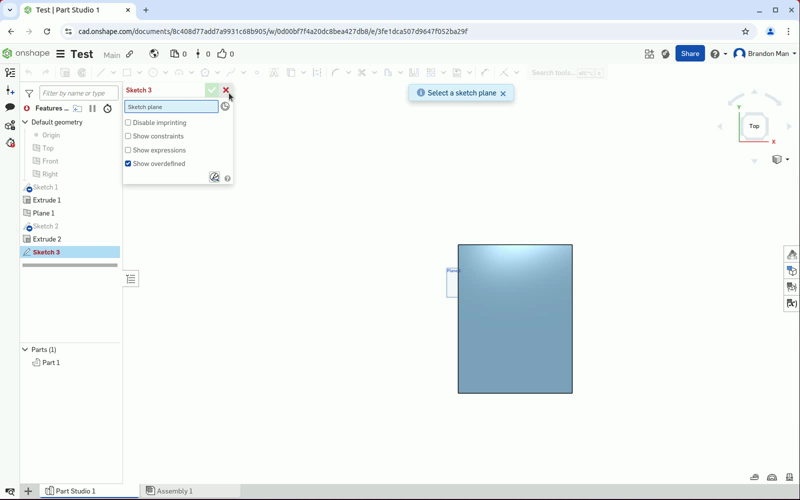
mouse_move(73, 215)
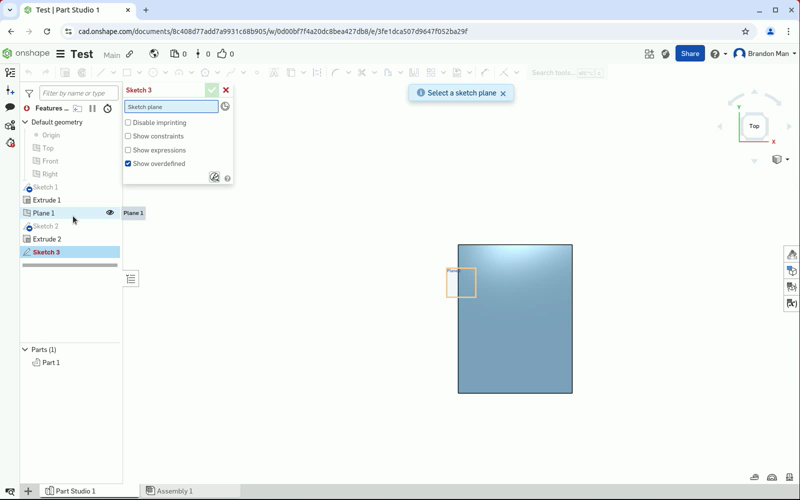
click(73, 215)
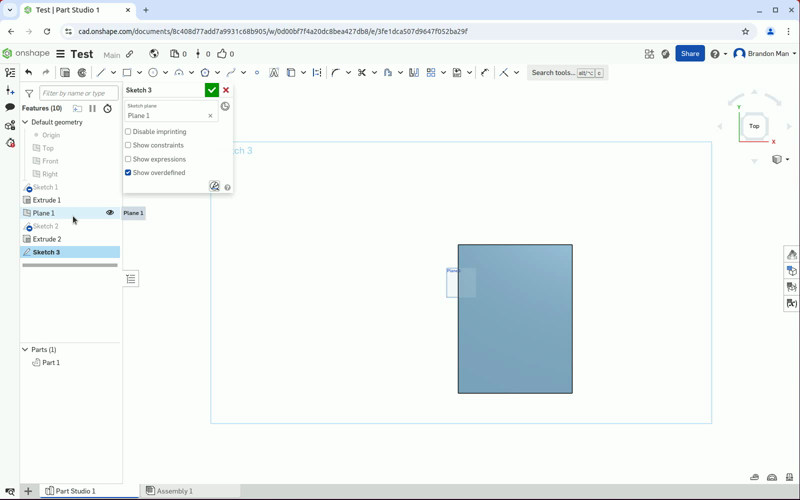
mouse_move(73, 352)
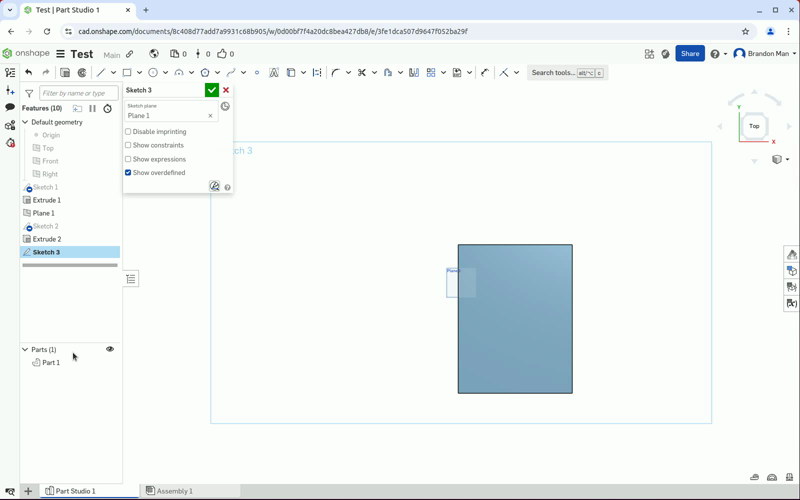
key(y)
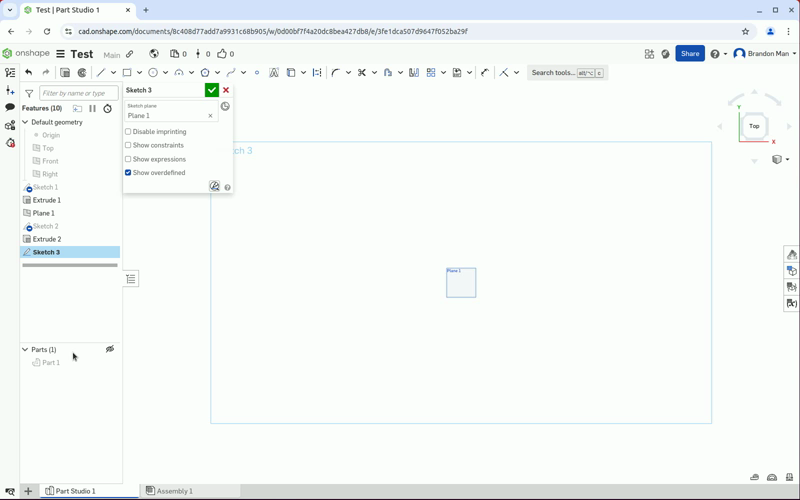
key(l)
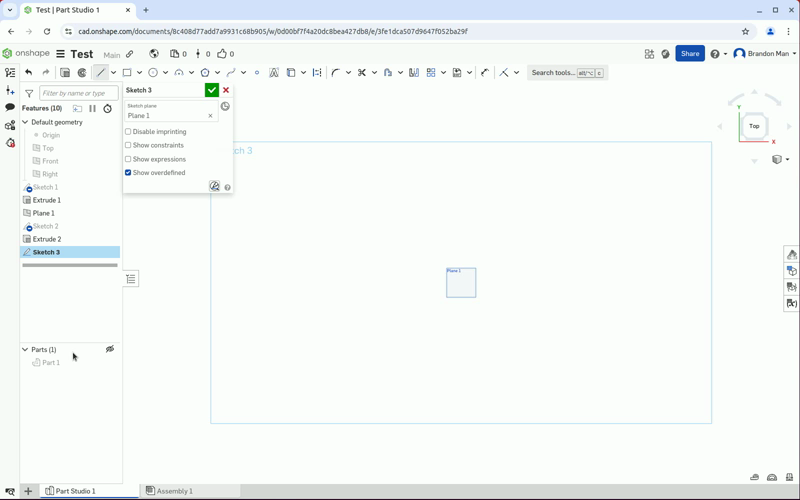
key_down(shift)
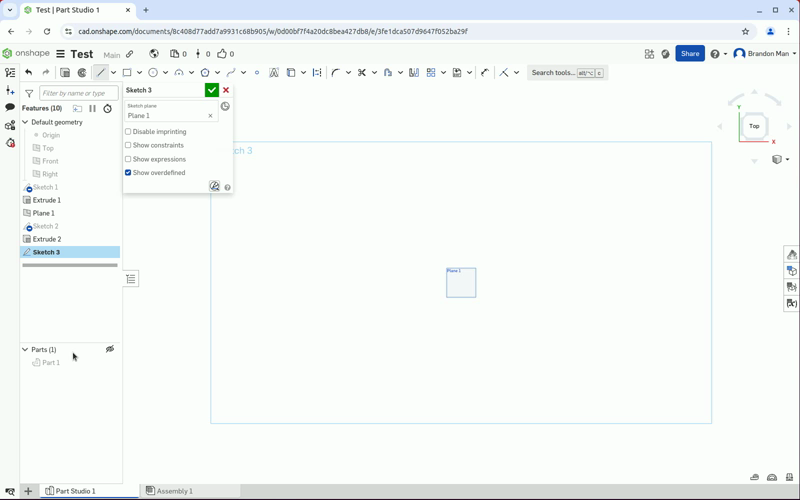
mouse_move(489, 393)
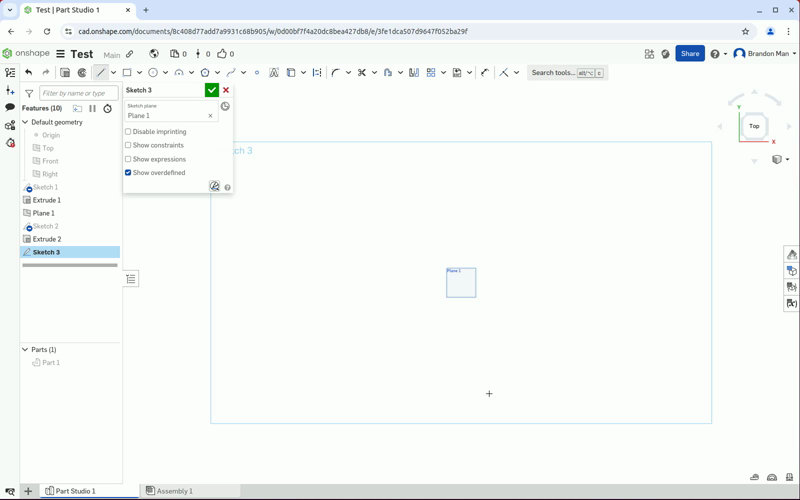
click(489, 393)
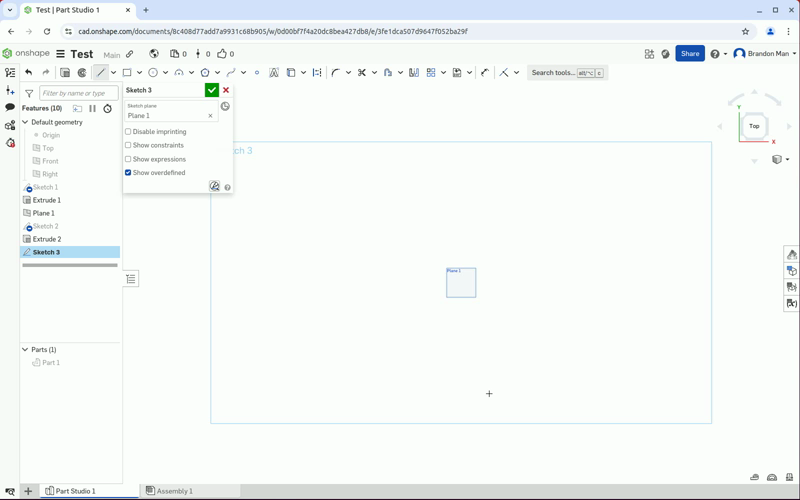
key_up(shift)
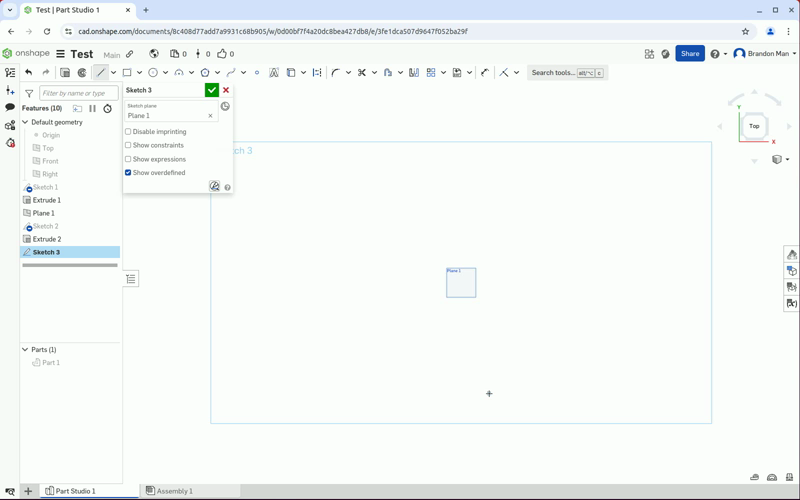
key_down(shift)
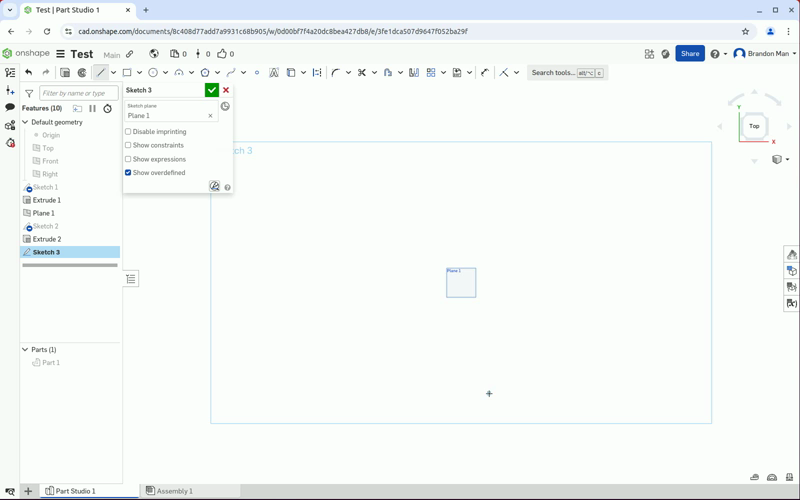
mouse_move(519, 393)
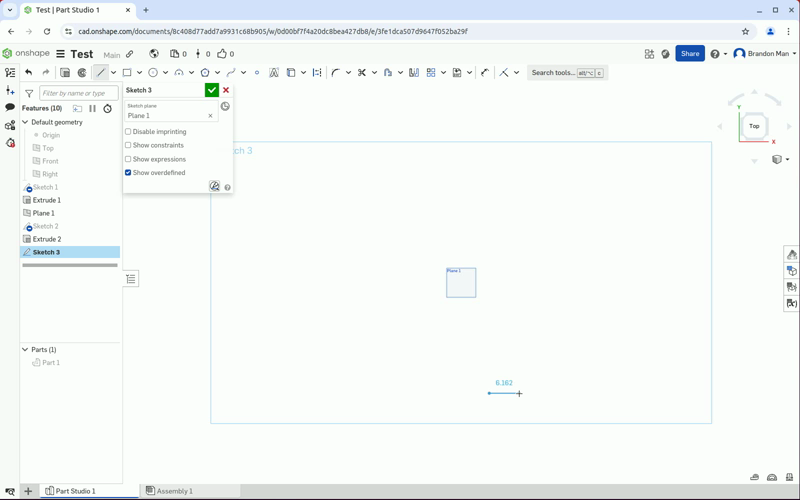
mouse_move(544, 393)
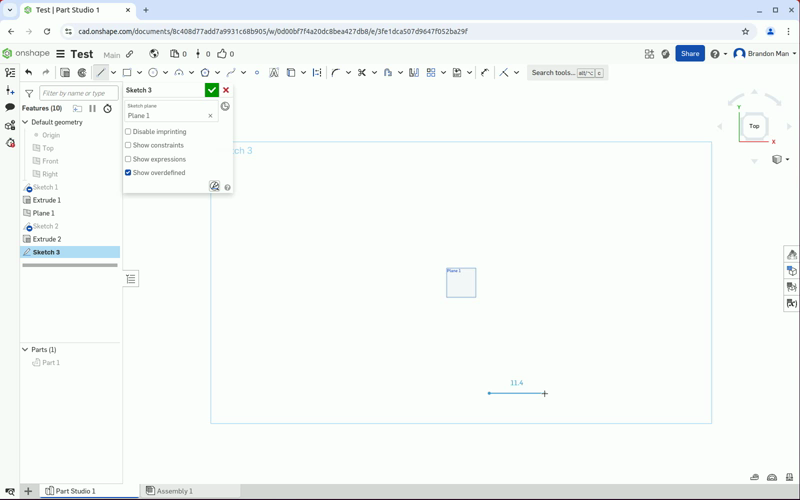
click(544, 393)
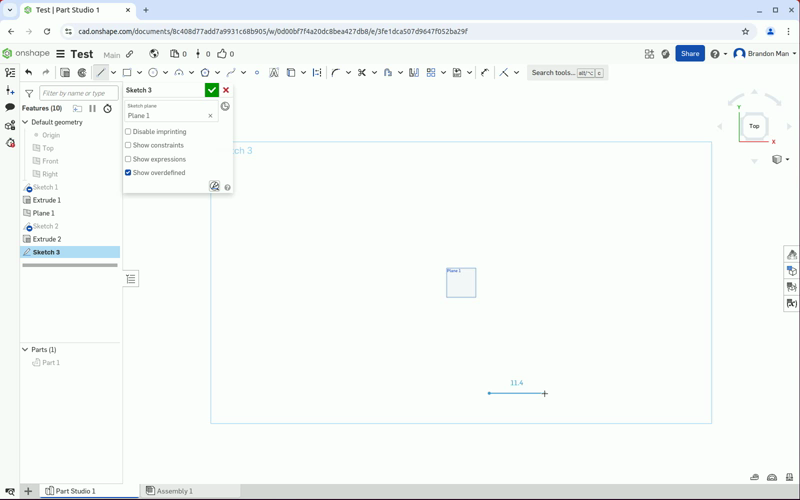
key_up(shift)
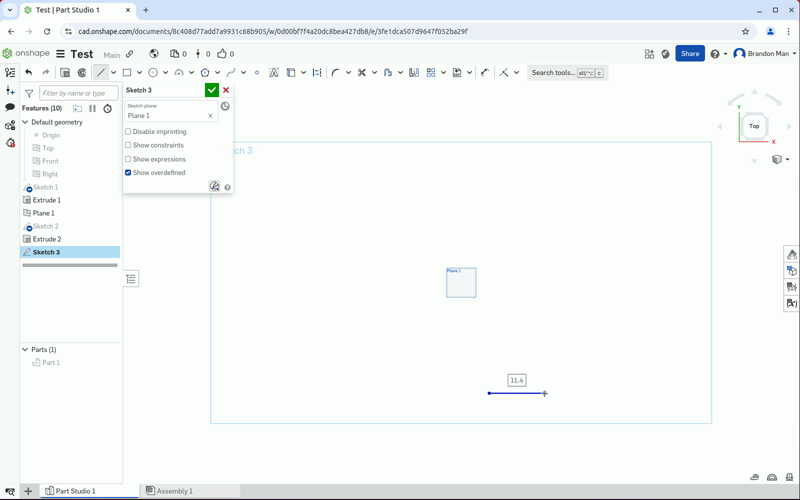
key_down(shift)
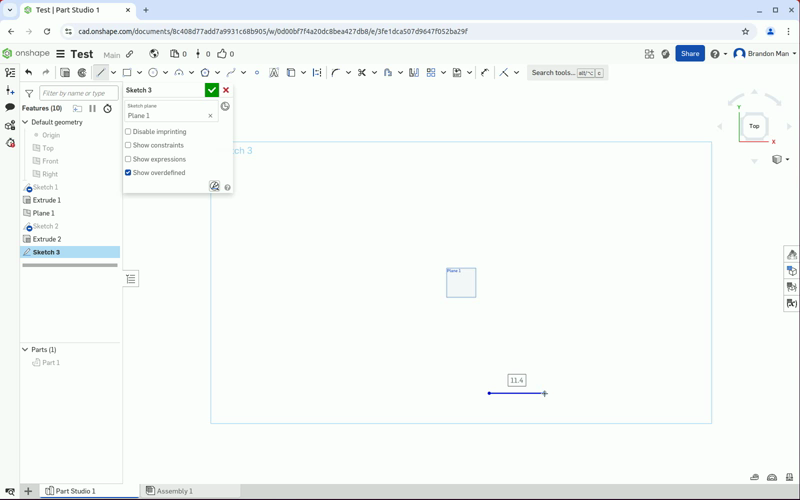
mouse_move(528, 304)
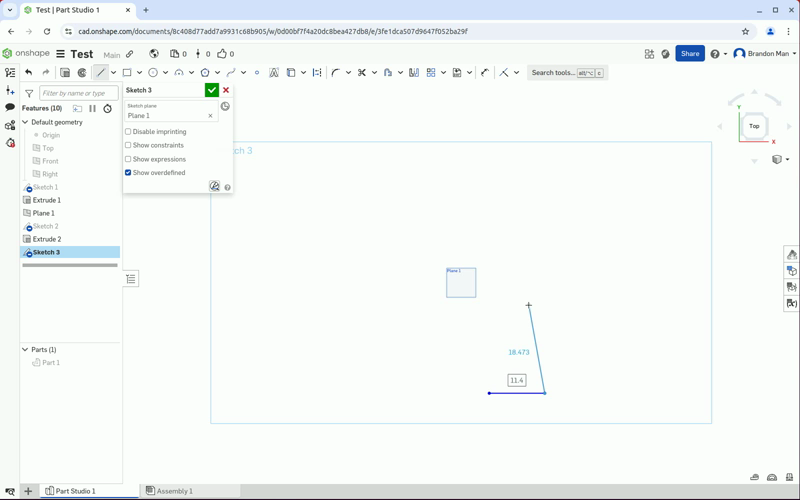
click(528, 304)
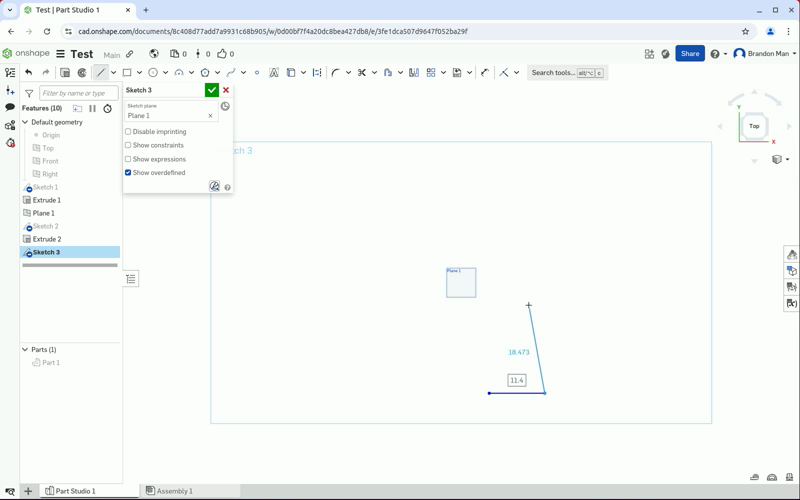
key_up(shift)
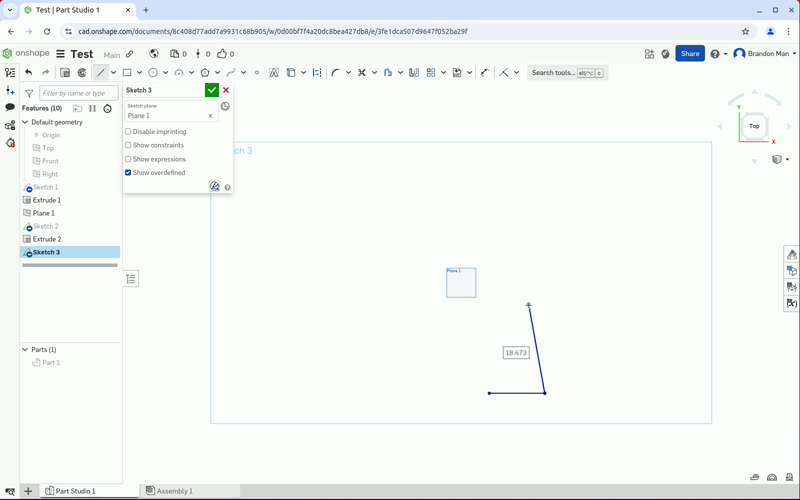
key(esc)
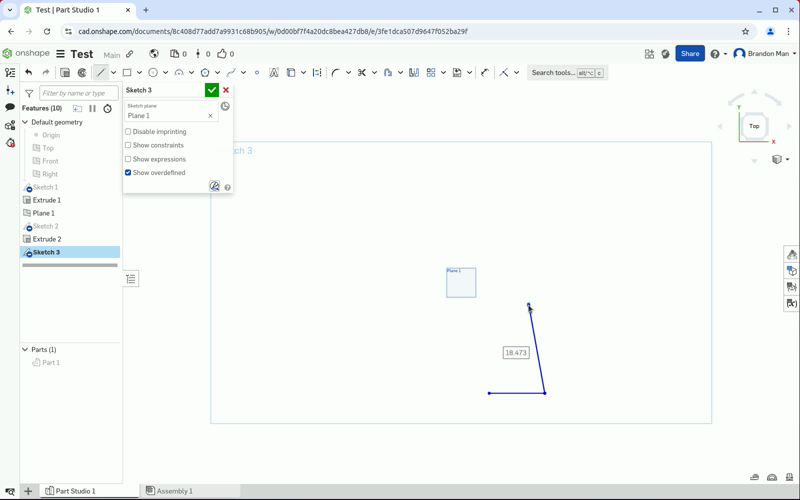
key(a)
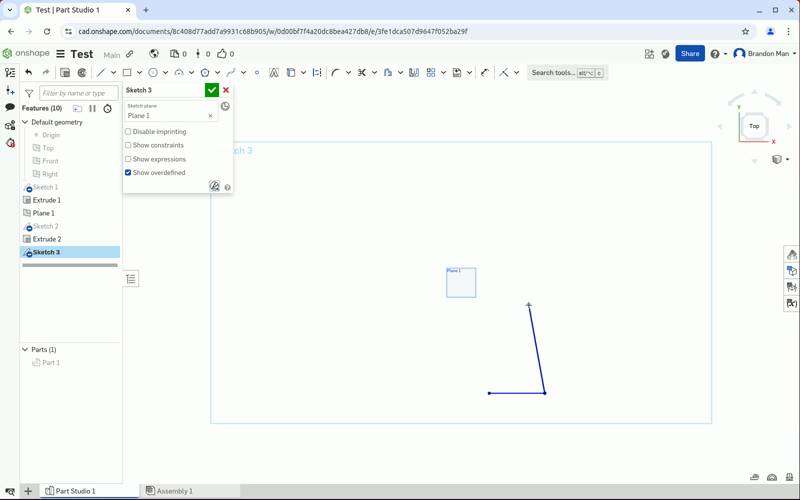
mouse_move(528, 304)
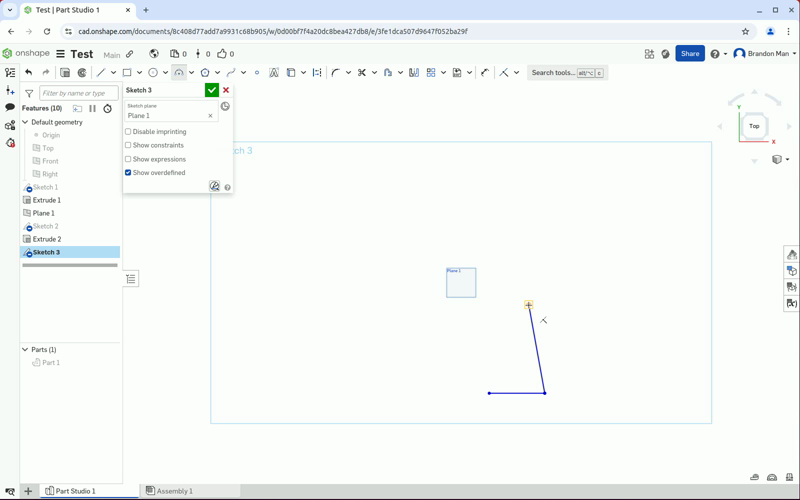
click(528, 304)
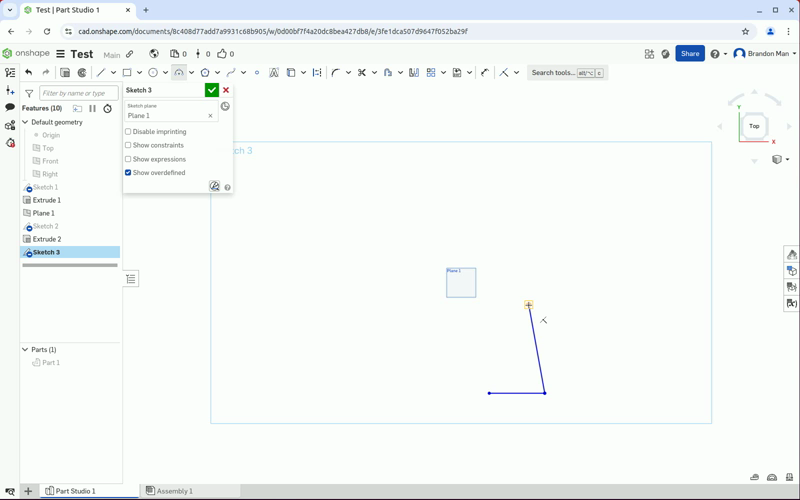
key_down(shift)
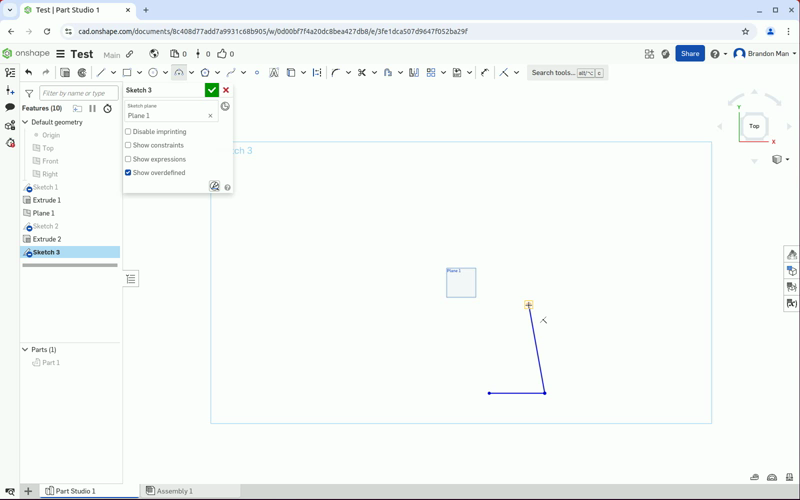
mouse_move(494, 306)
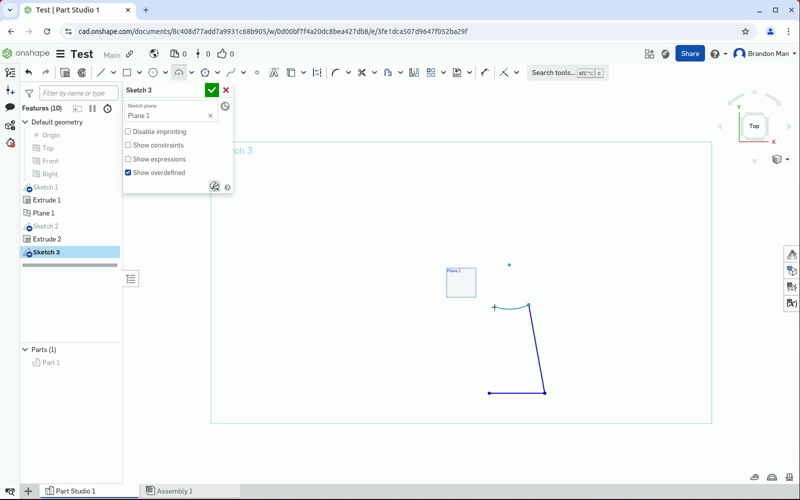
click(494, 306)
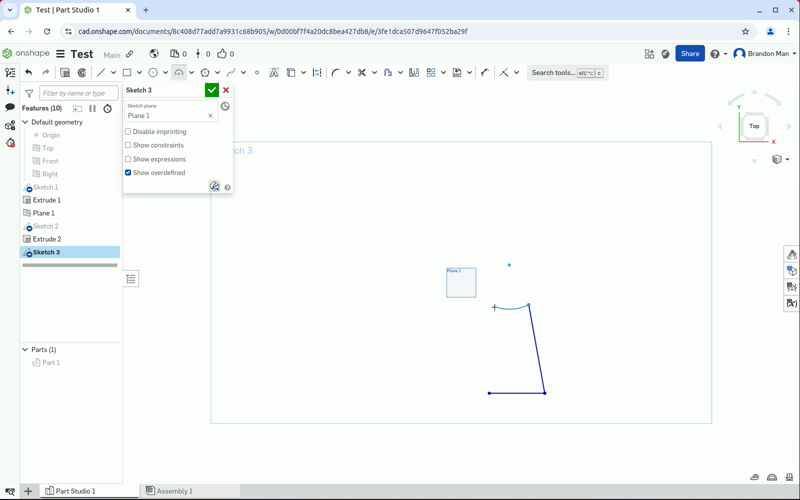
mouse_move(512, 325)
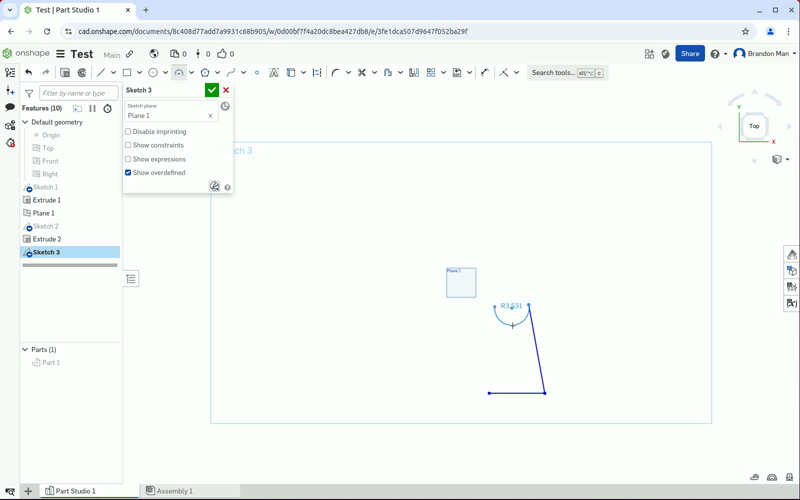
click(512, 325)
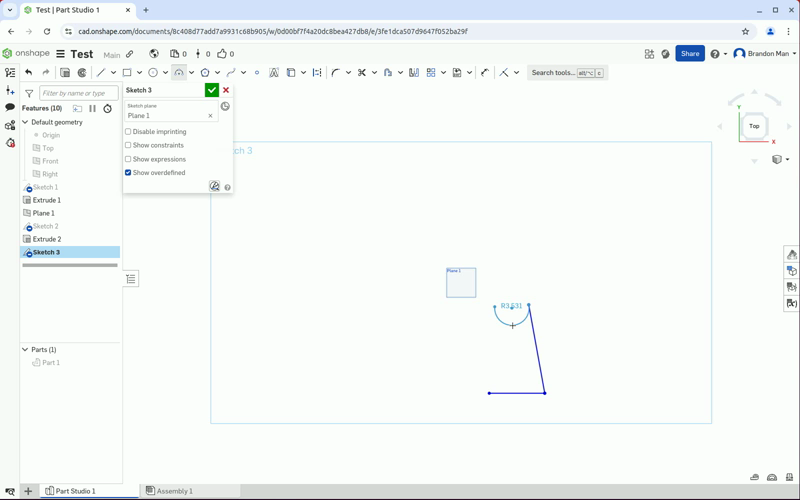
key_up(shift)
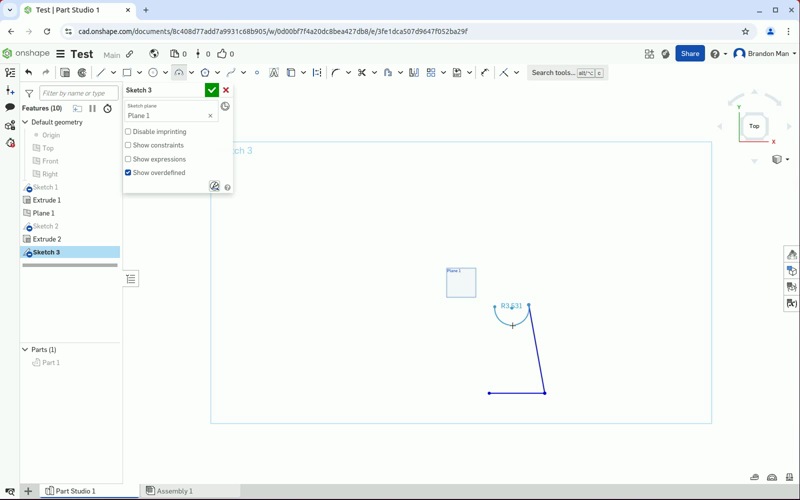
key(esc)
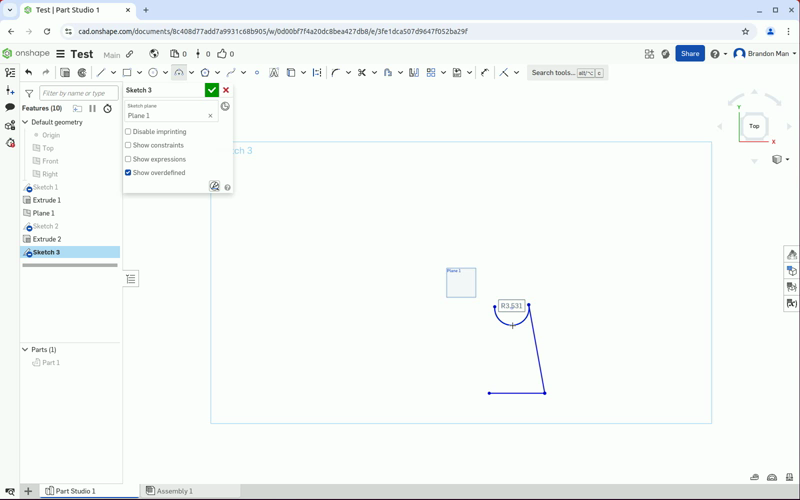
key(l)
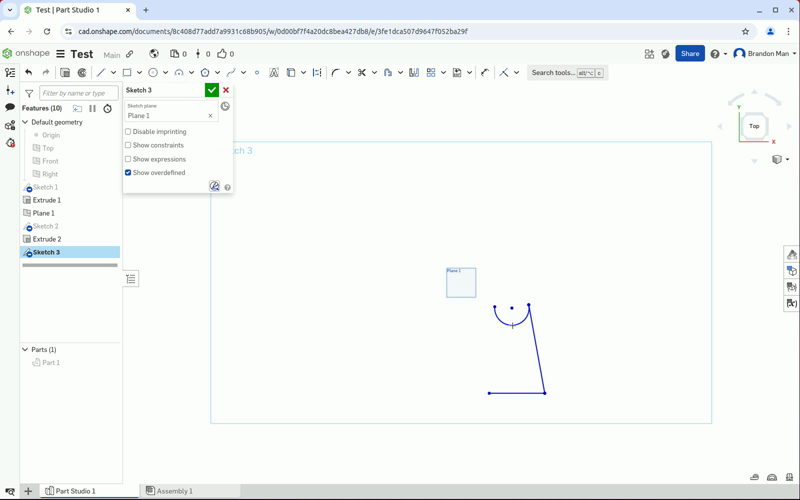
mouse_move(494, 306)
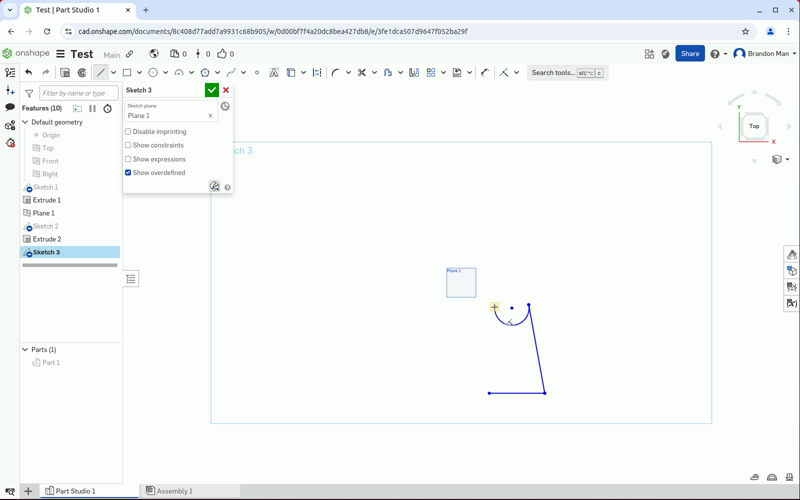
click(494, 306)
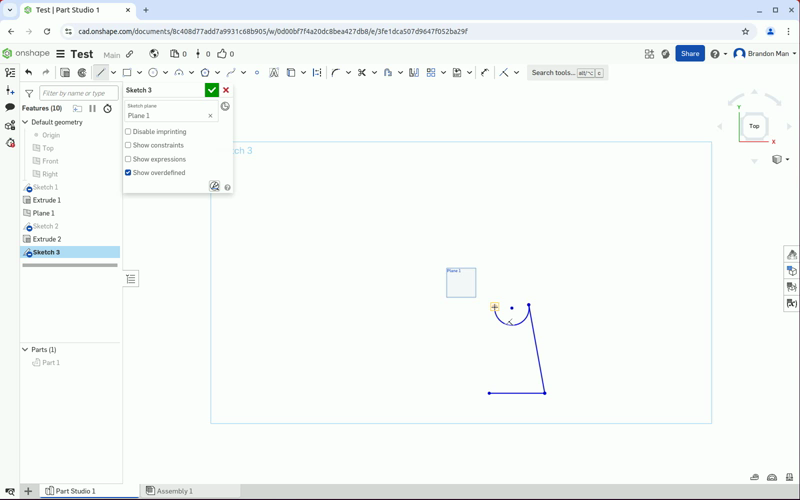
key_down(shift)
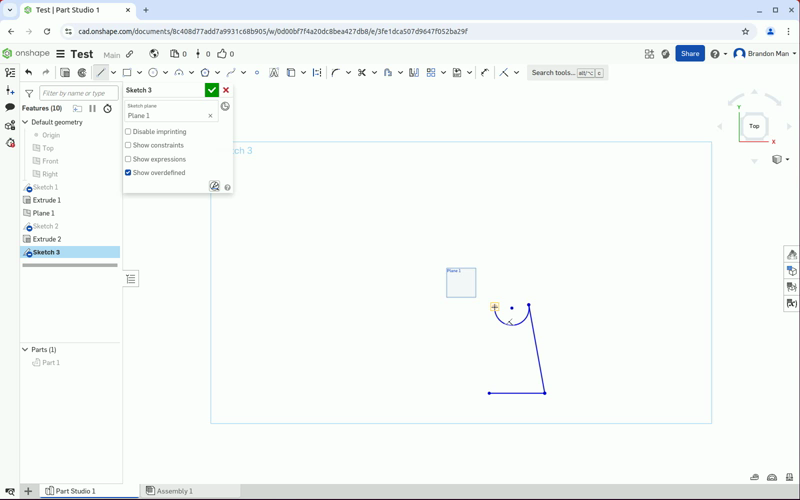
mouse_move(489, 393)
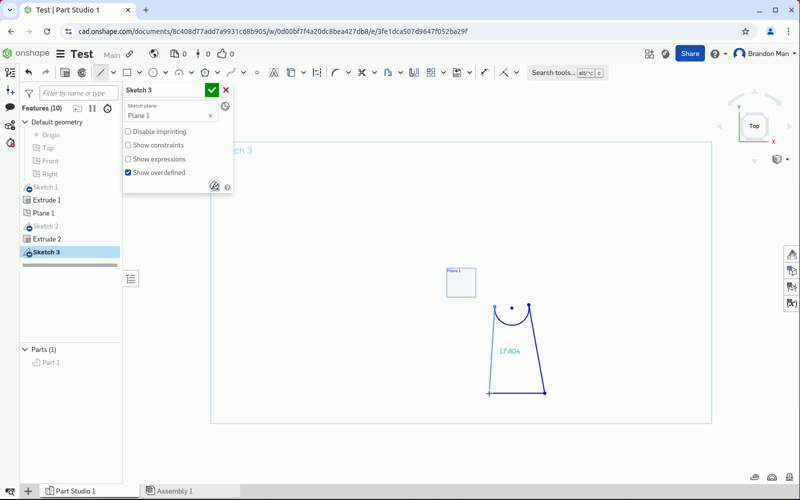
key_up(shift)
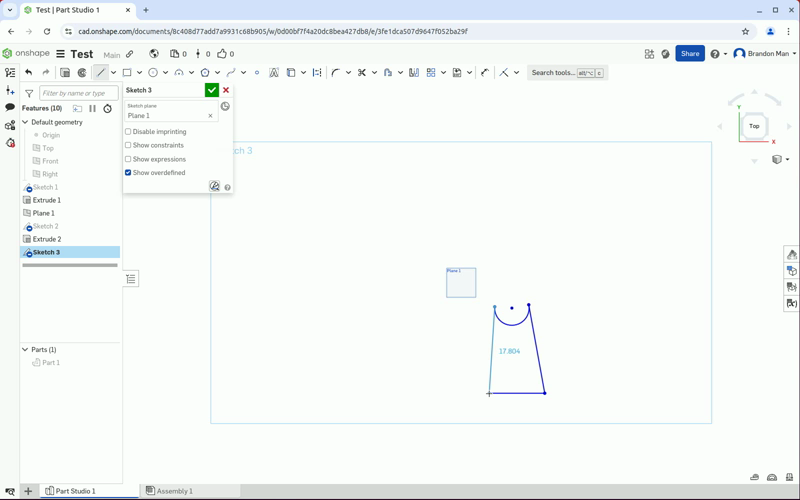
click(489, 393)
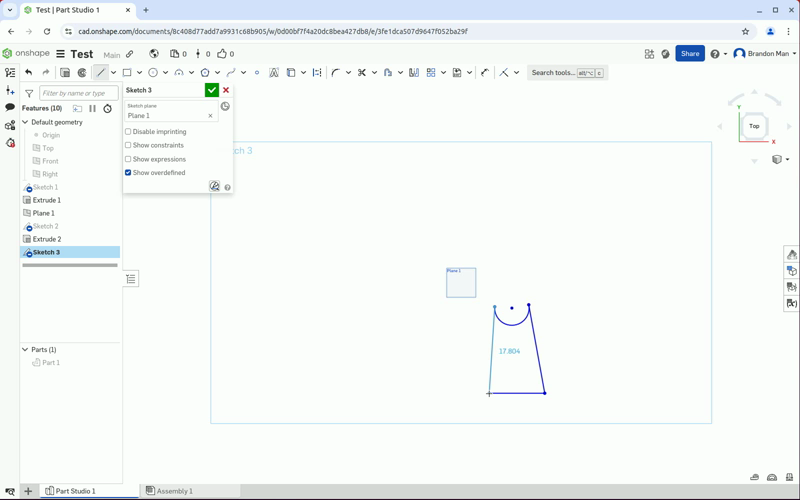
key(esc)
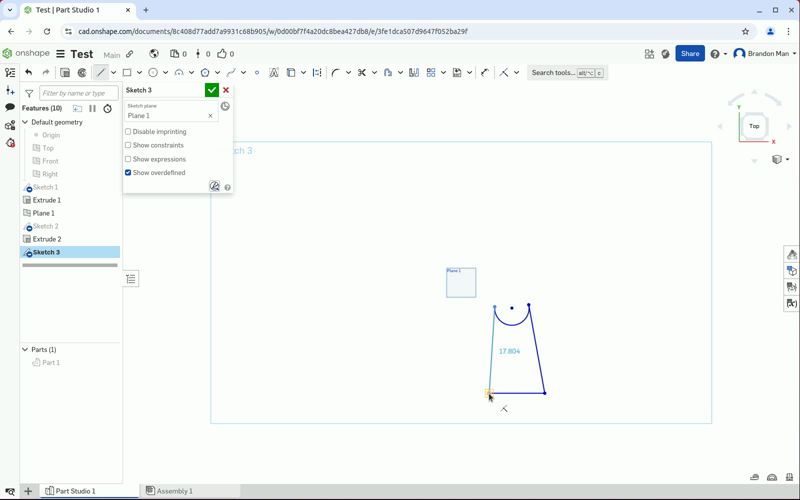
mouse_move(536, 377)
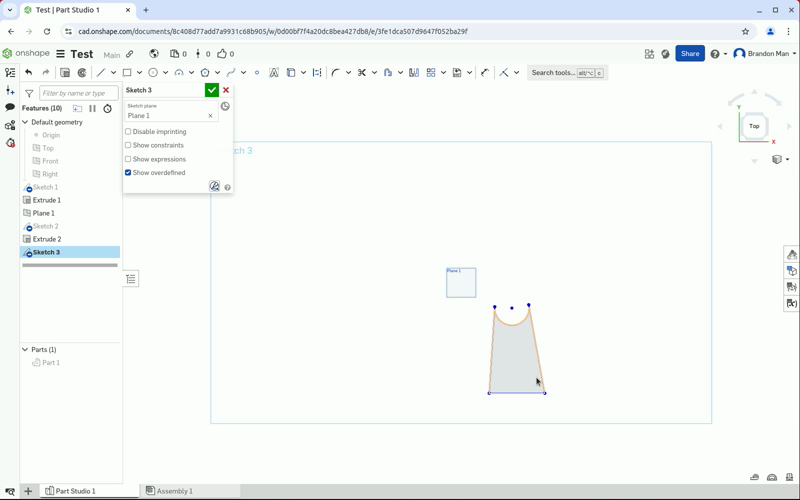
click(536, 377)
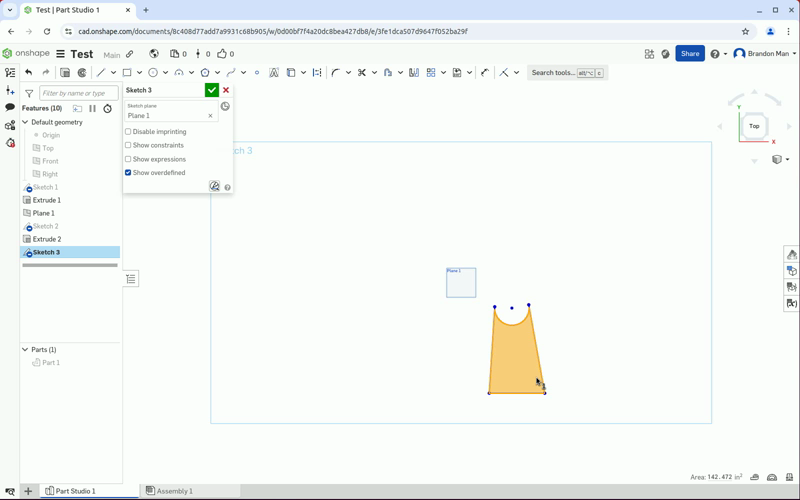
mouse_move(73, 352)
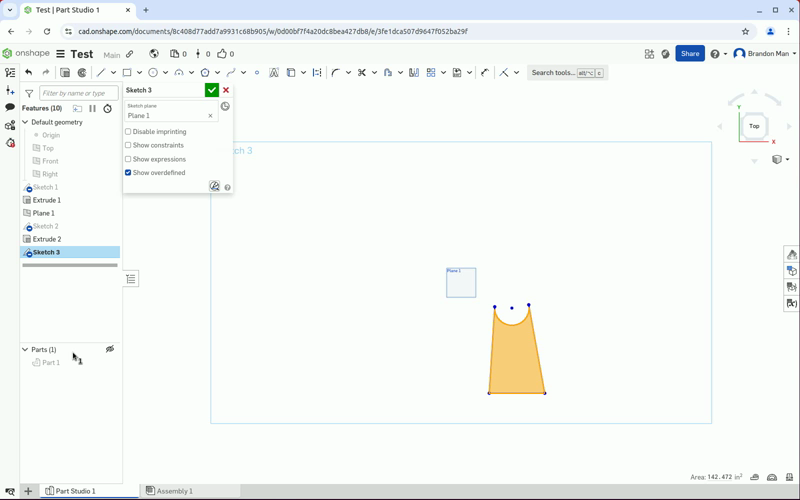
key(shift+y)
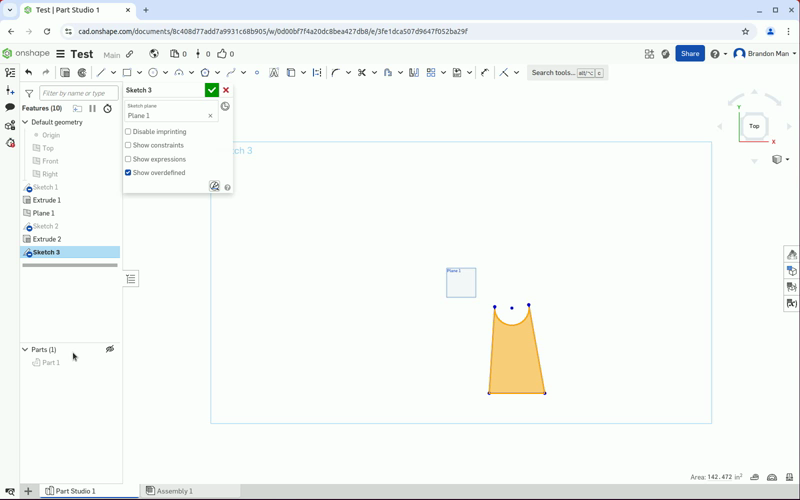
key(shift+e)
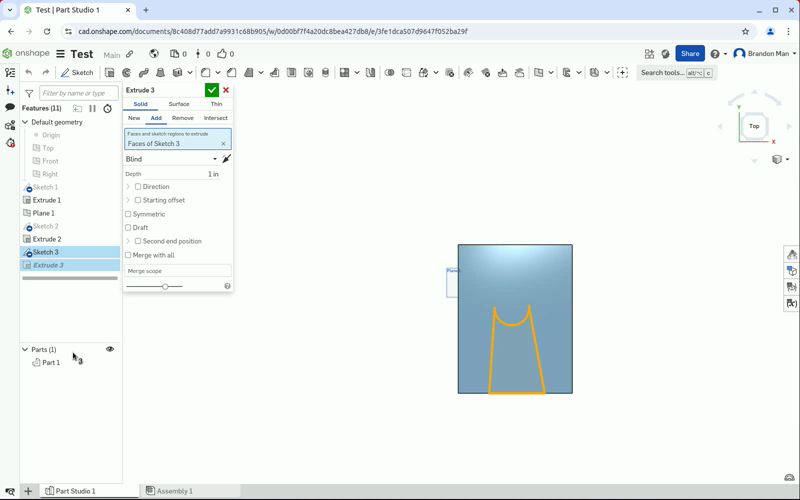
mouse_move(143, 106)
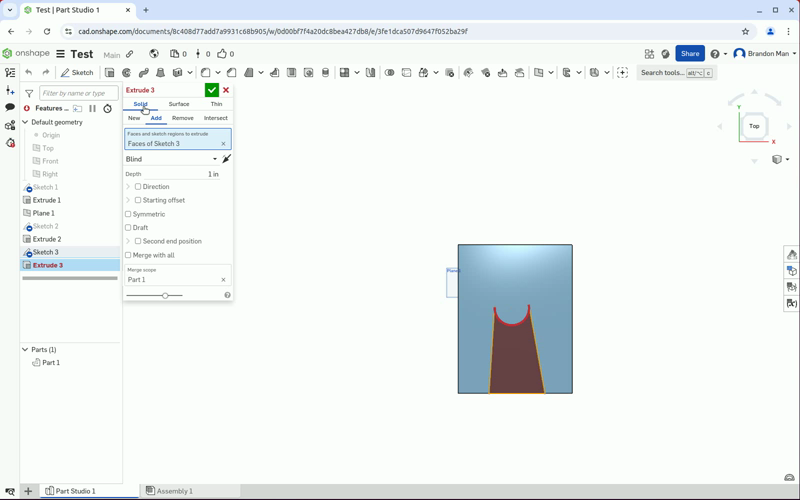
click(143, 106)
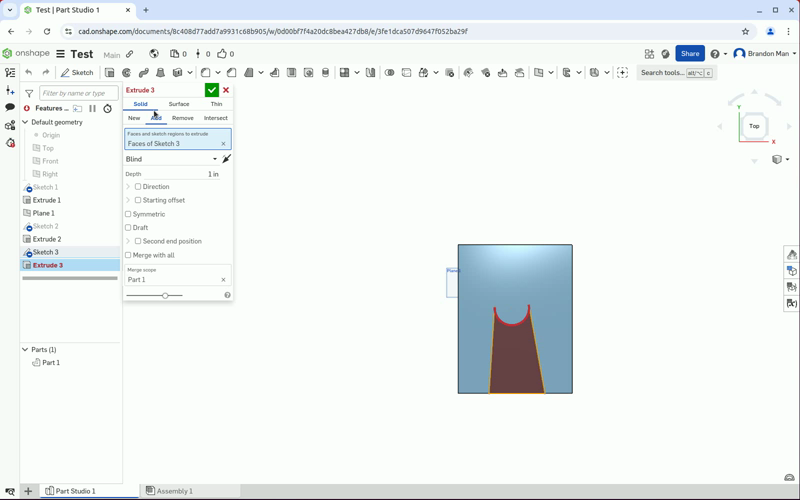
mouse_move(186, 120)
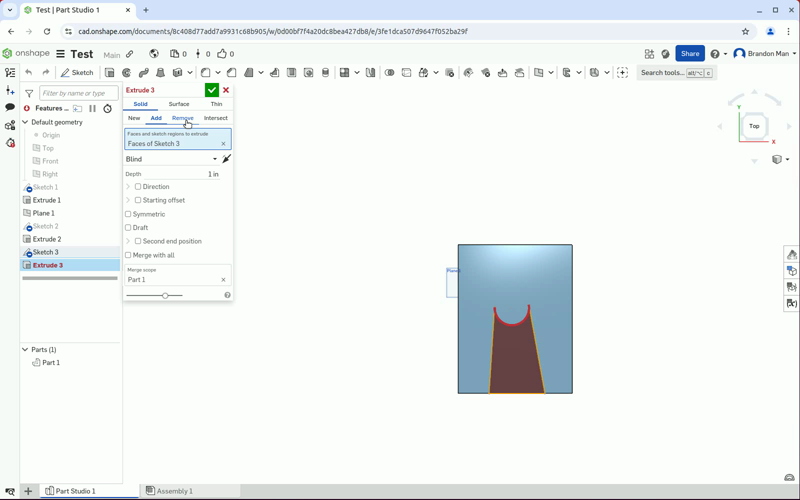
click(186, 120)
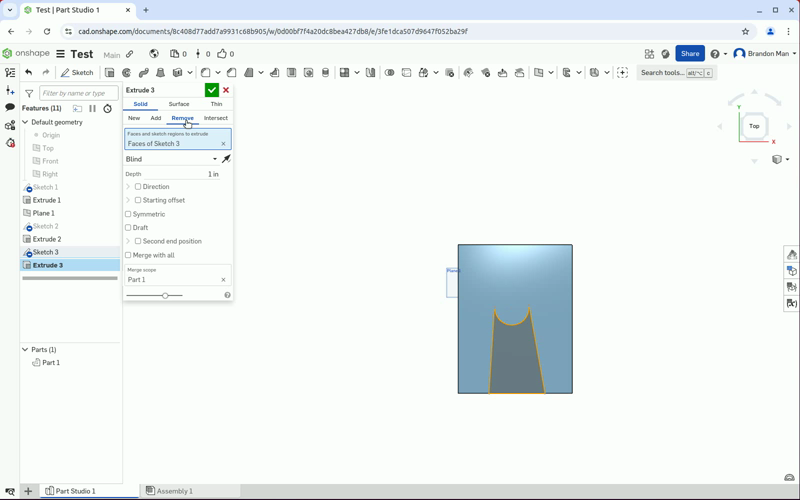
key(tab, 4)
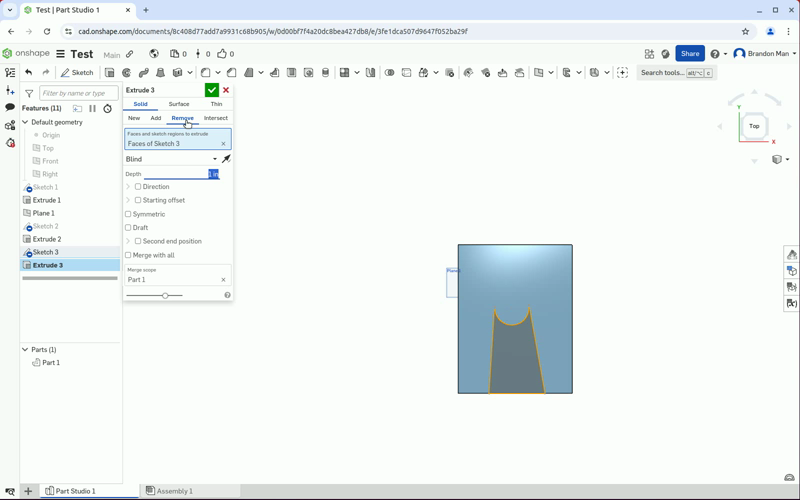
text(5.777)
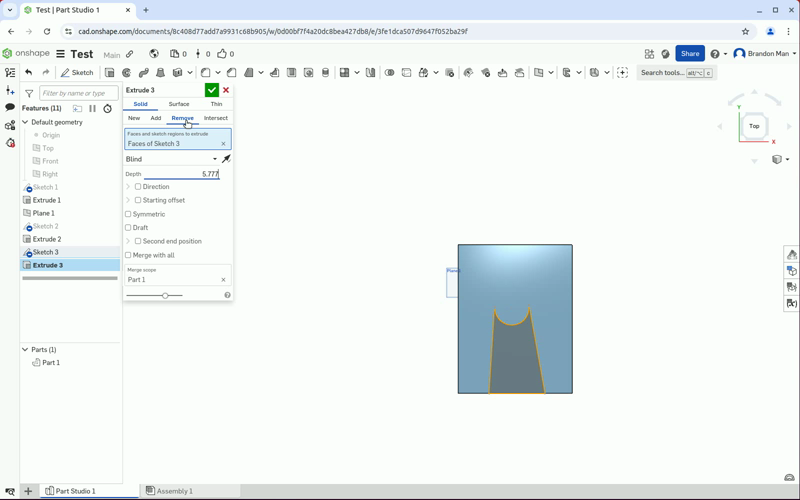
key(tab, 6)
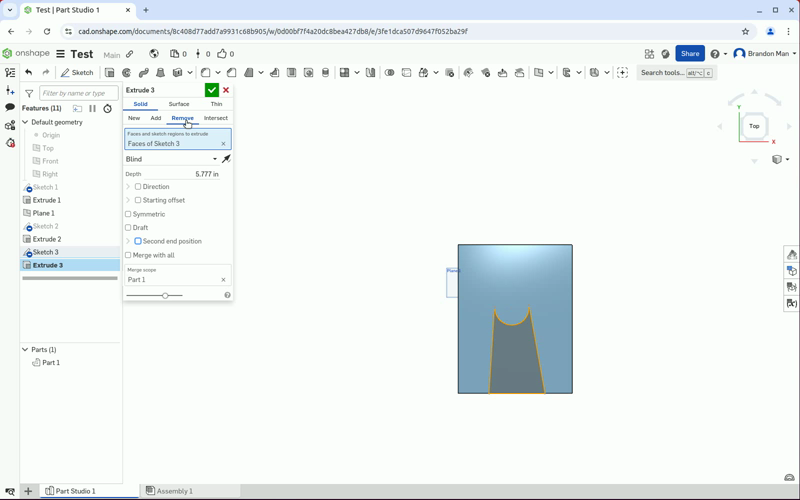
key(space)
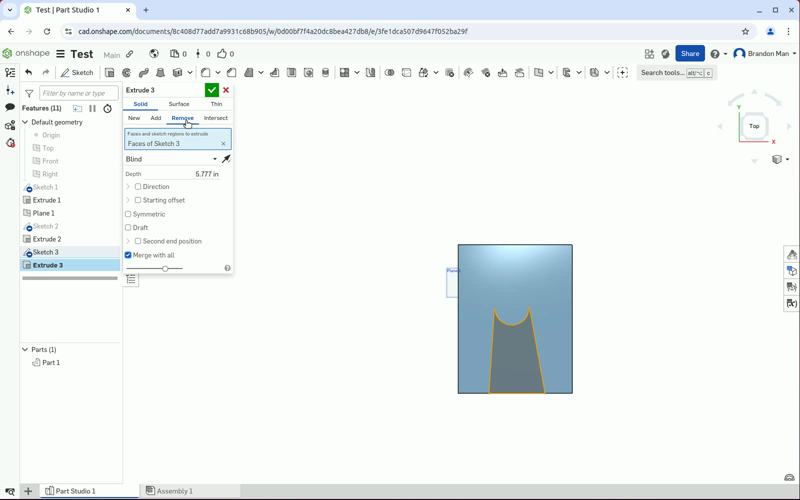
key(enter)
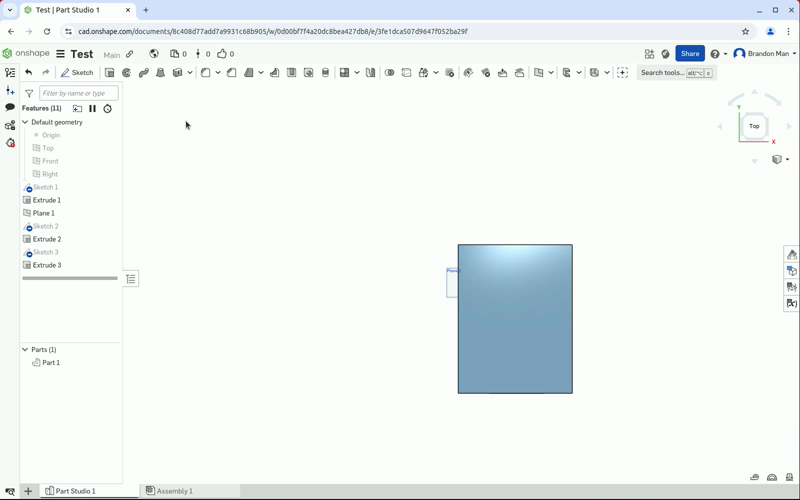
key(shift+h)
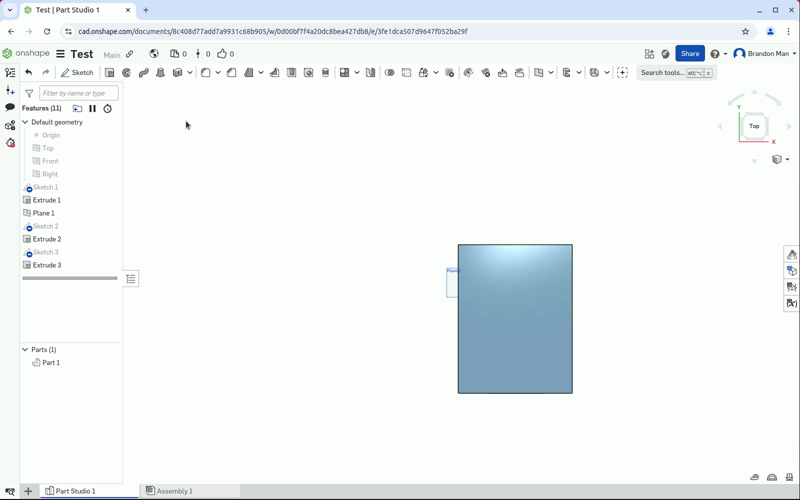
key(shift+h)
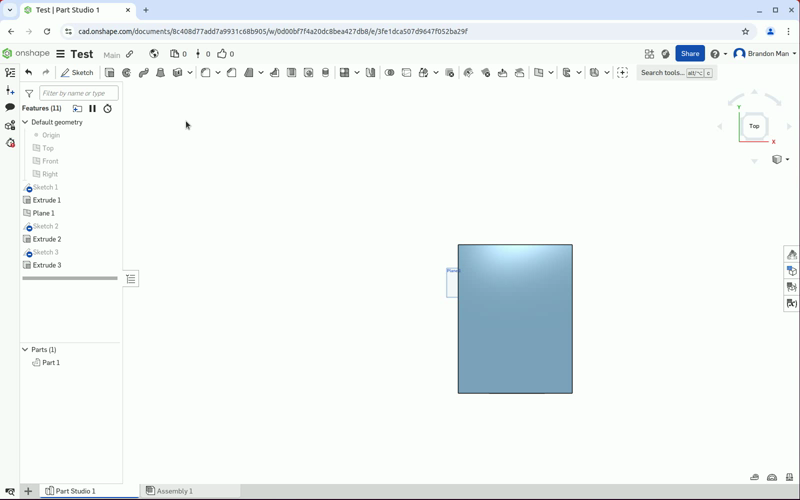
mouse_move(73, 189)
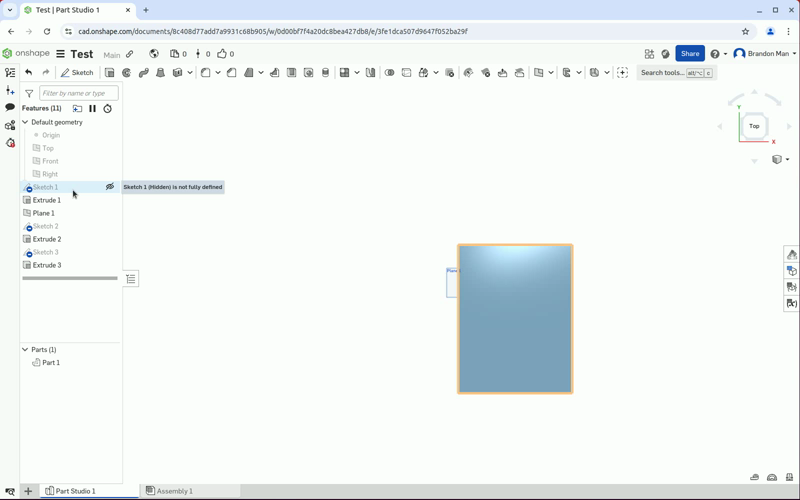
click(73, 189)
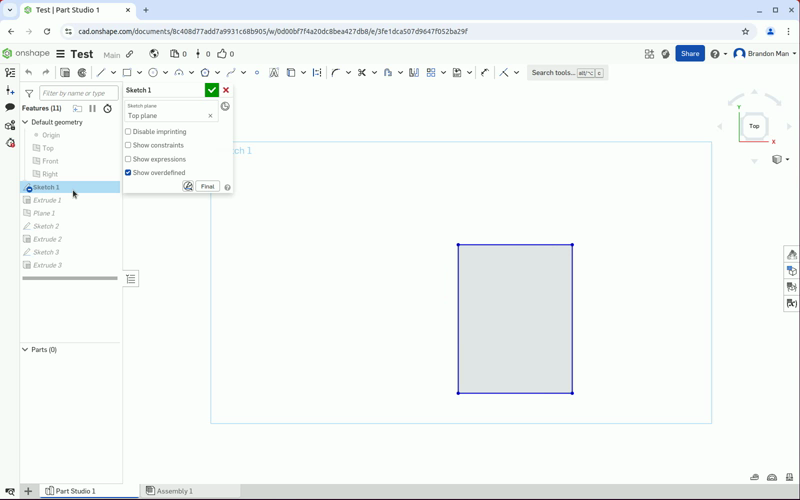
mouse_move(229, 92)
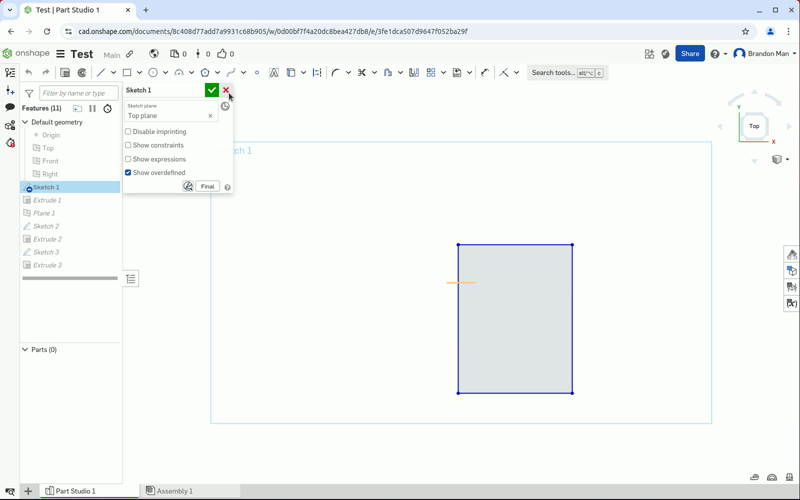
click(229, 92)
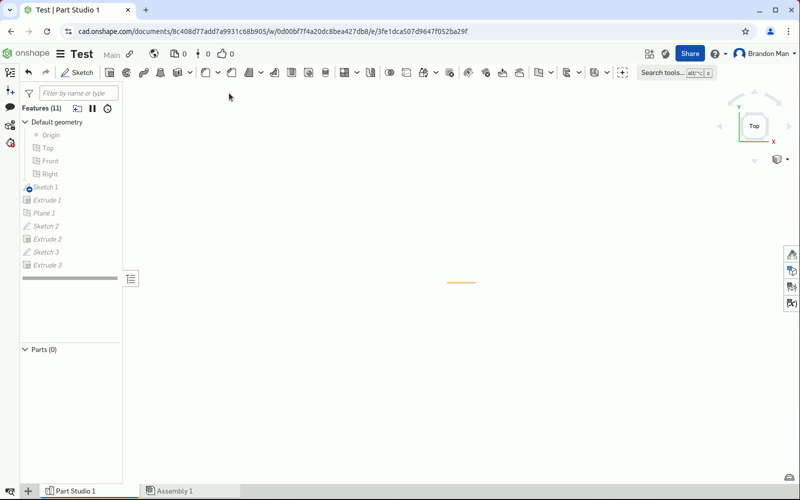
mouse_move(73, 352)
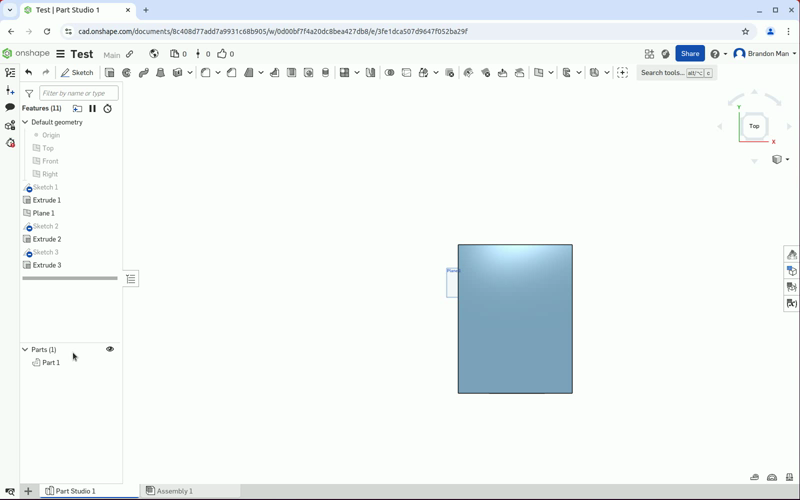
key(y)
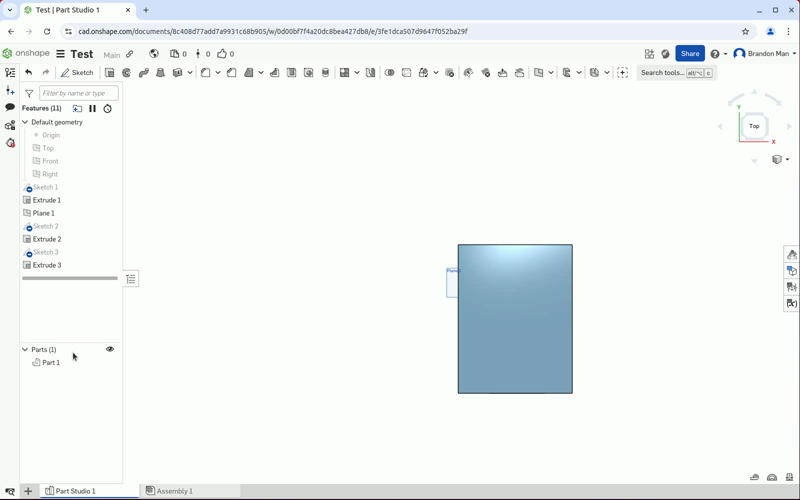
key(shift+p)
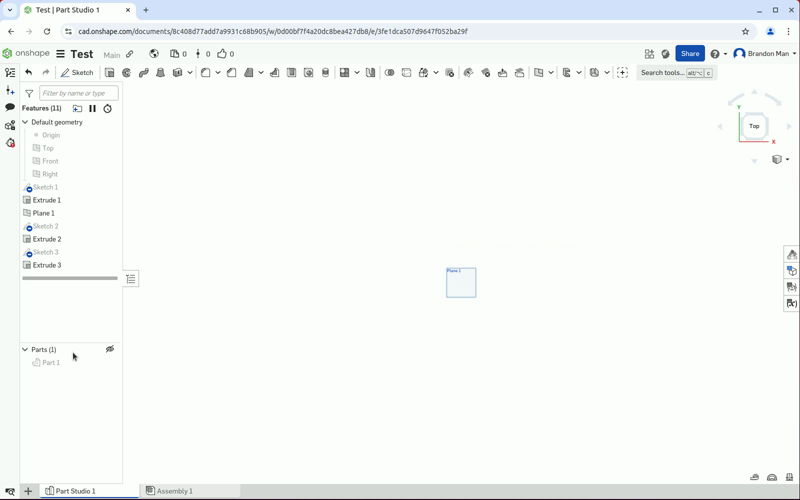
key(space)
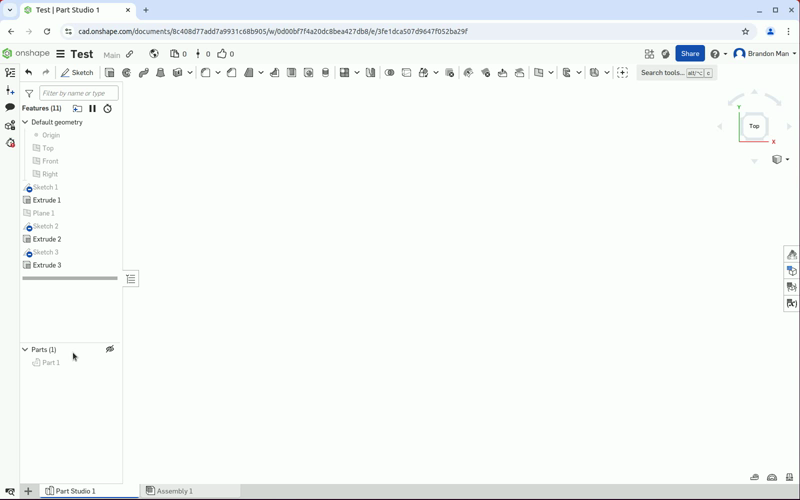
key_down(shift)
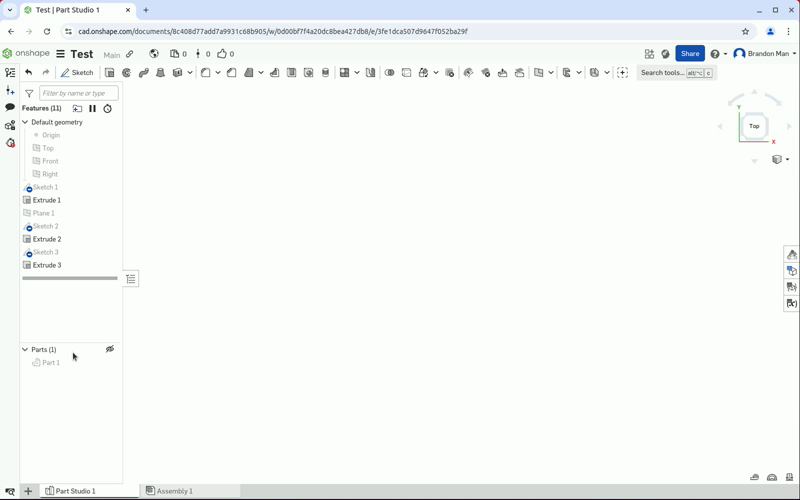
key(up)
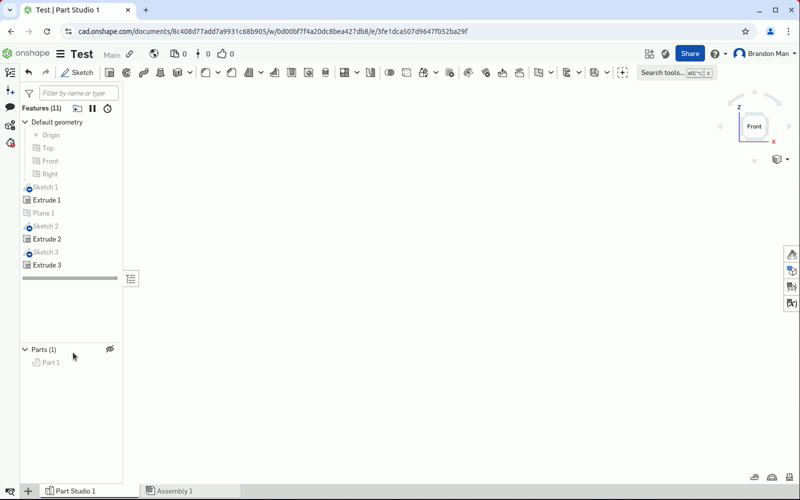
key_up(shift)
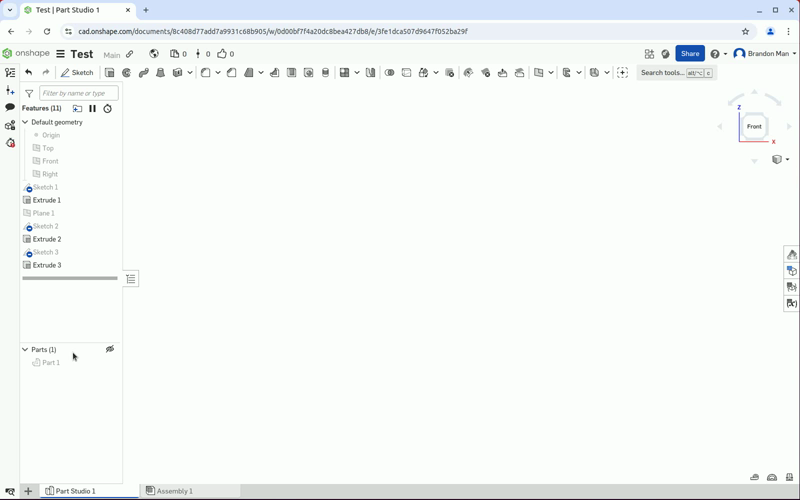
mouse_move(73, 352)
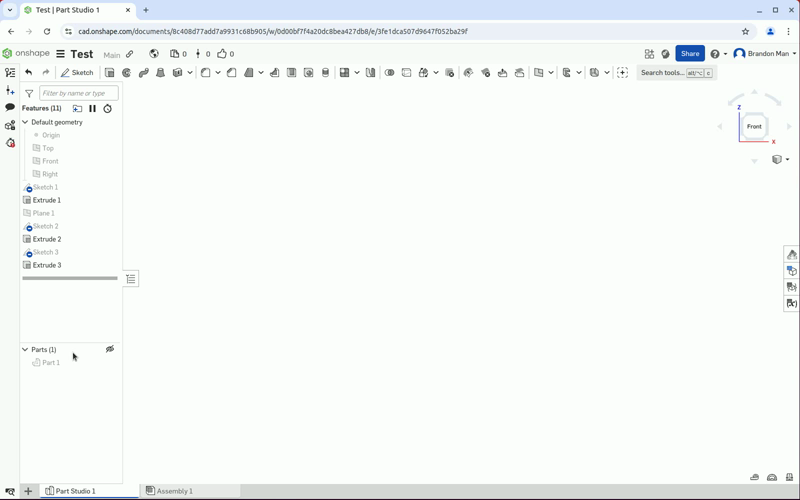
key(shift+y)
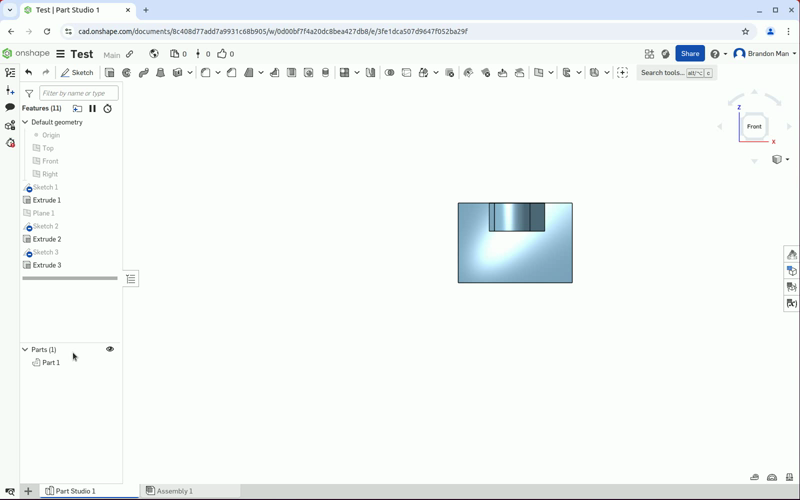
mouse_move(541, 75)
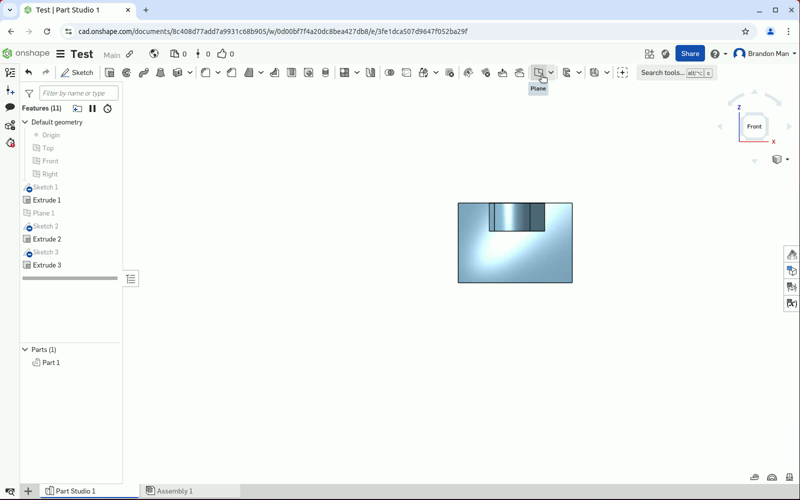
click(541, 75)
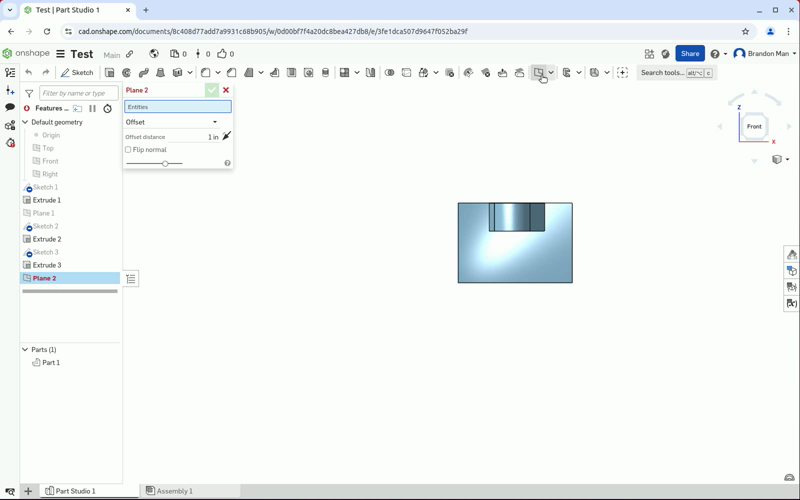
mouse_move(73, 163)
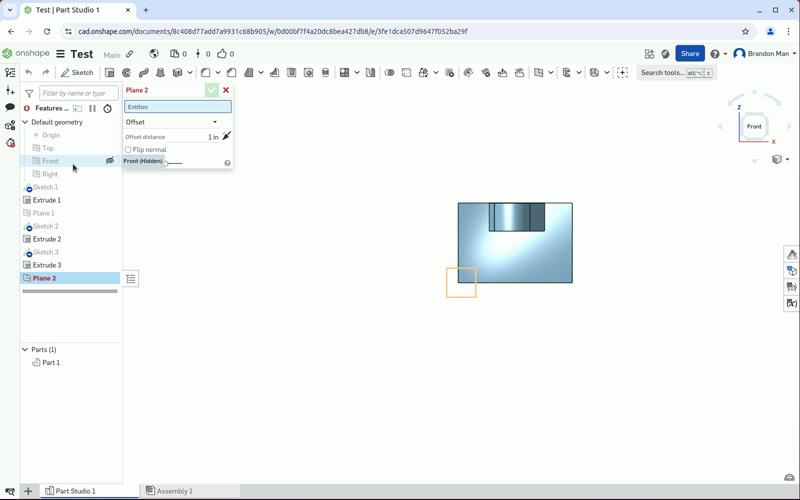
click(73, 163)
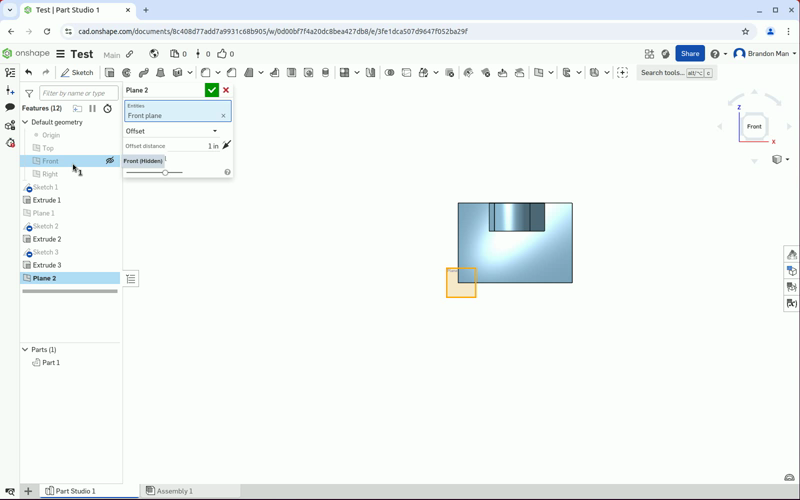
key(tab, 2)
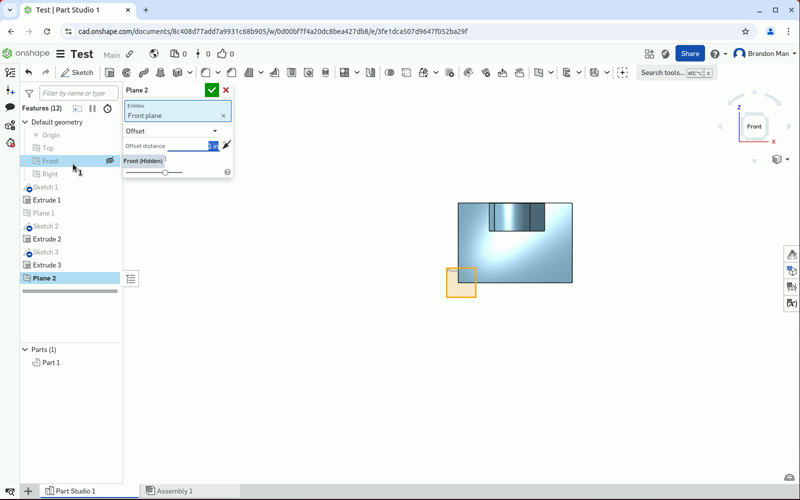
text(22.615)
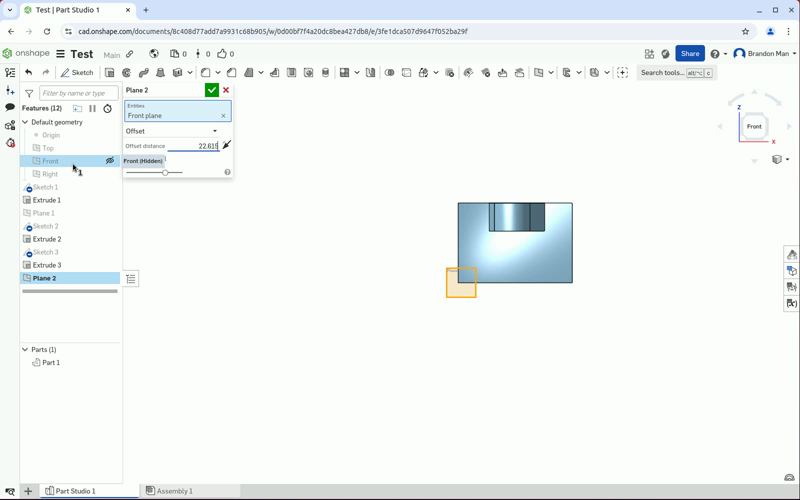
key(enter, 2)
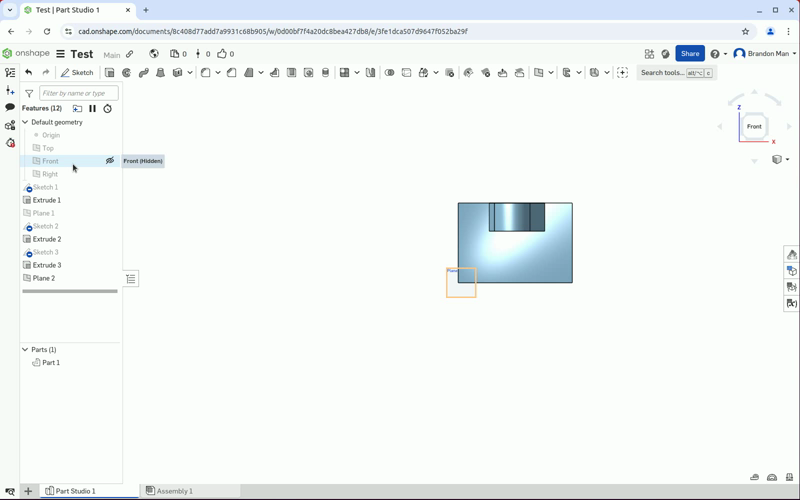
key(shift+s)
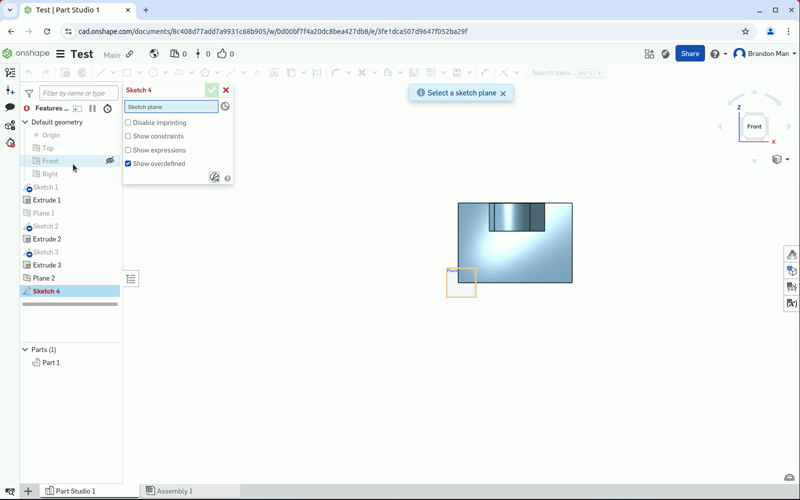
mouse_move(73, 280)
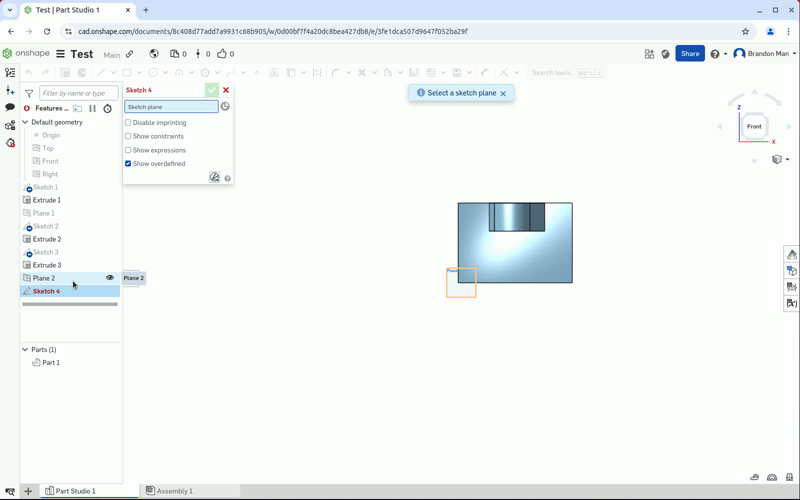
click(73, 280)
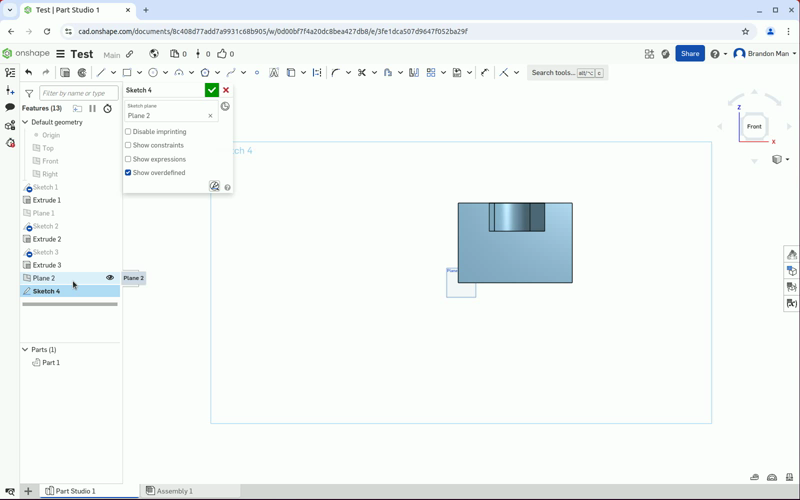
mouse_move(73, 352)
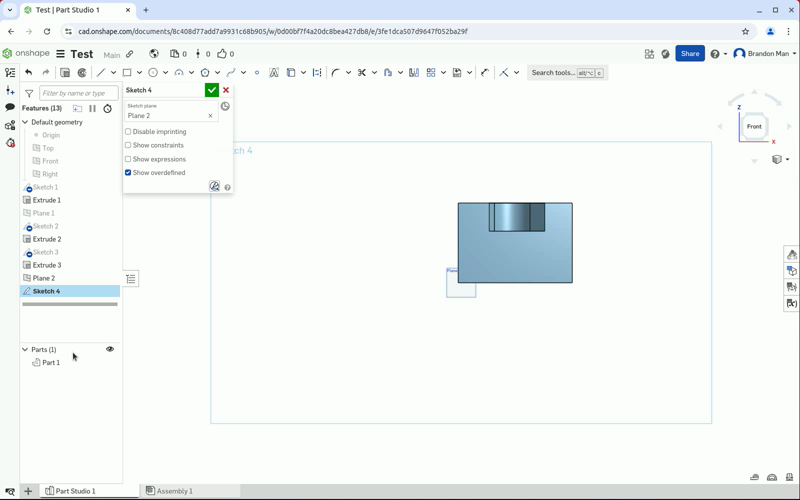
key(y)
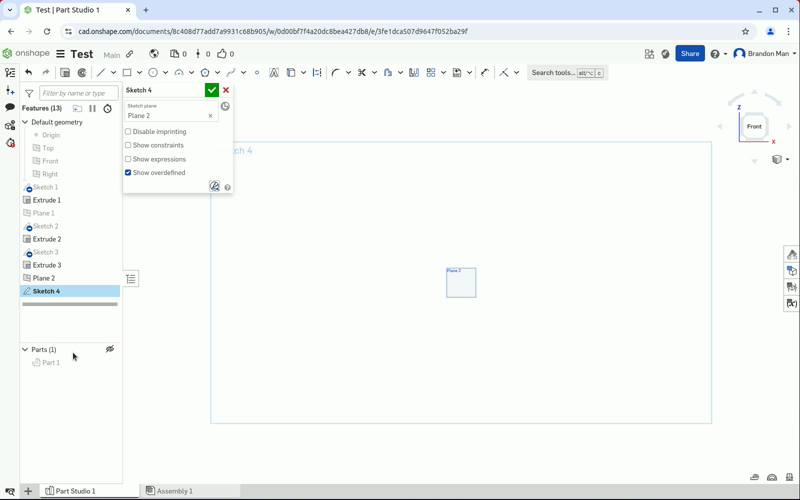
key(l)
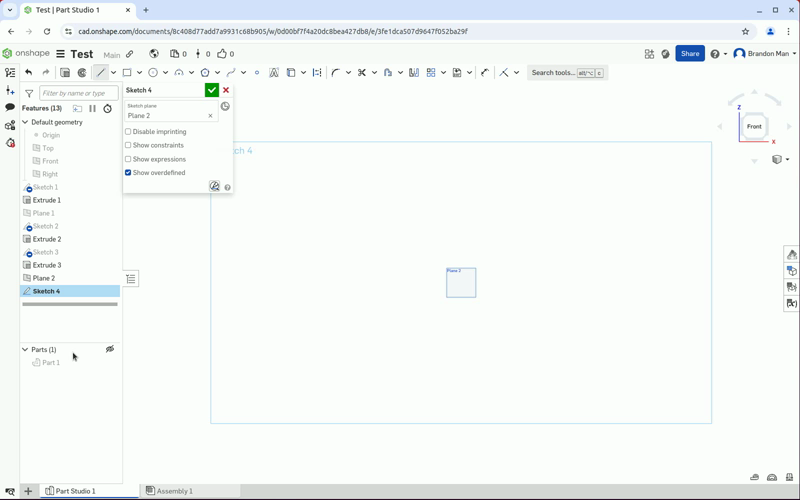
key_down(shift)
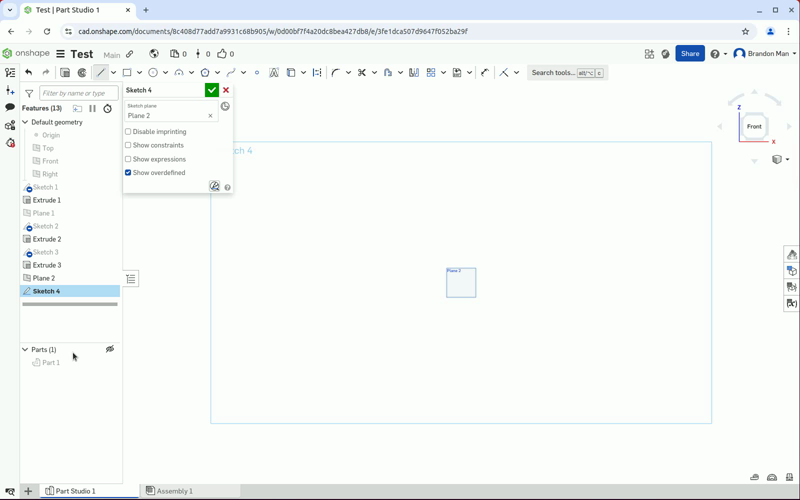
mouse_move(476, 250)
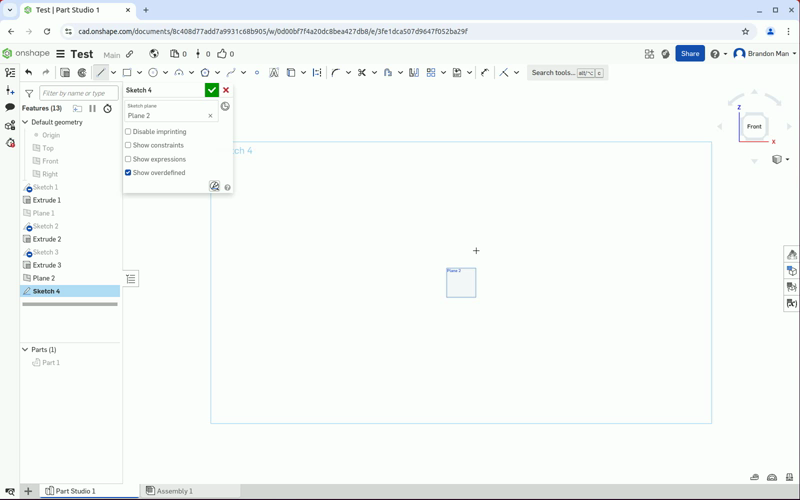
click(476, 250)
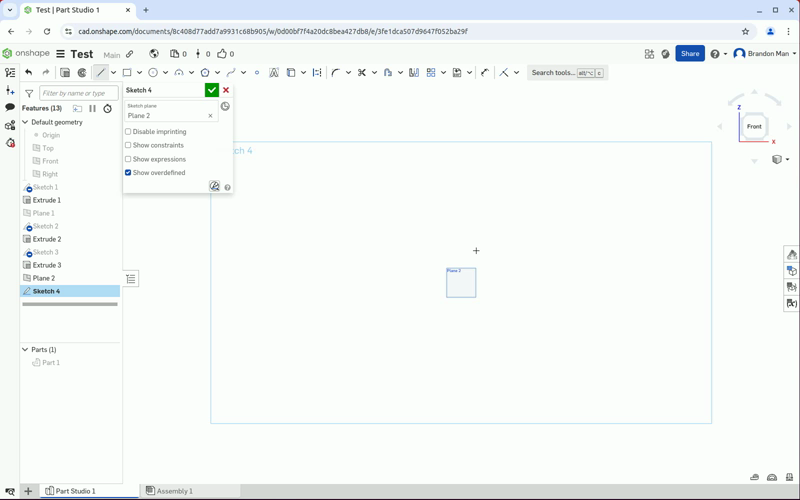
key_up(shift)
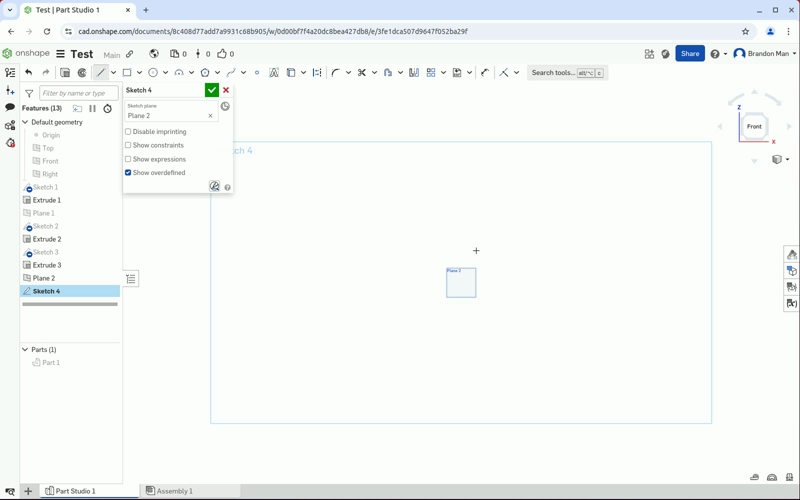
key_down(shift)
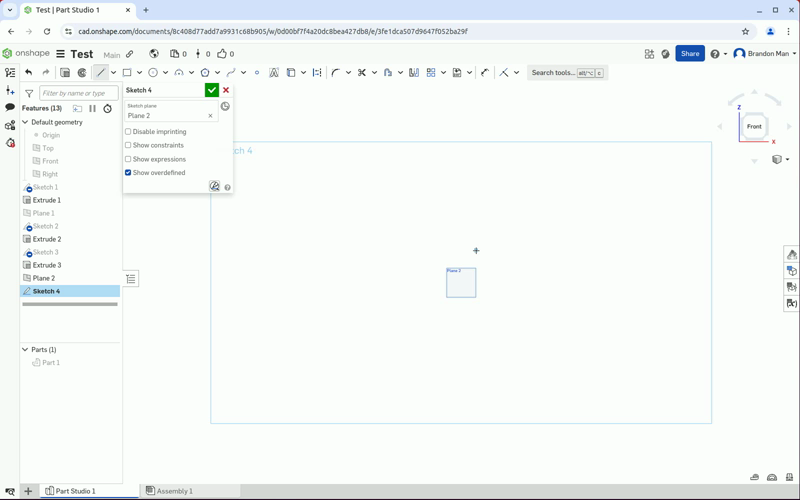
mouse_move(560, 250)
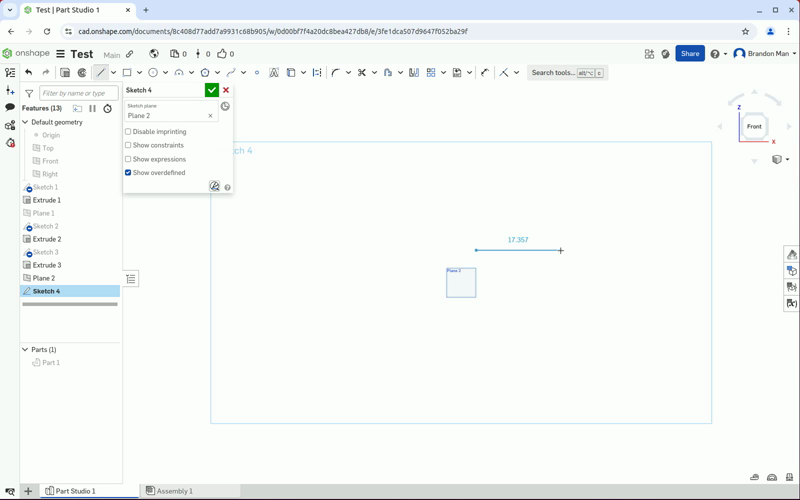
click(560, 250)
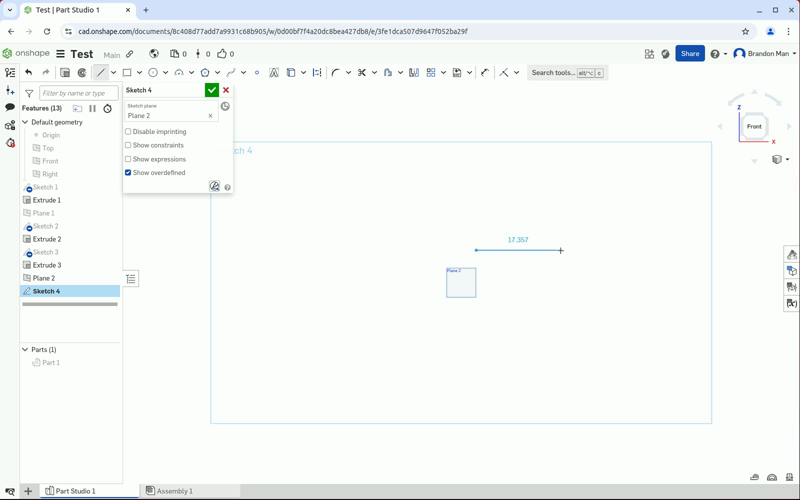
key_up(shift)
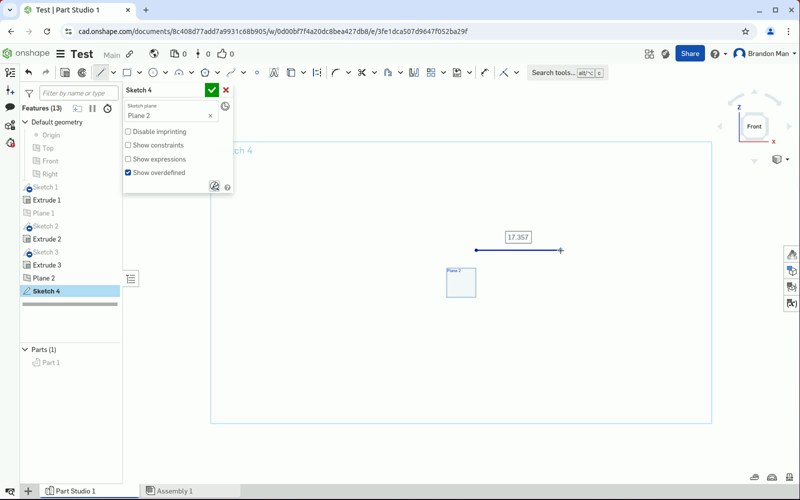
key_down(shift)
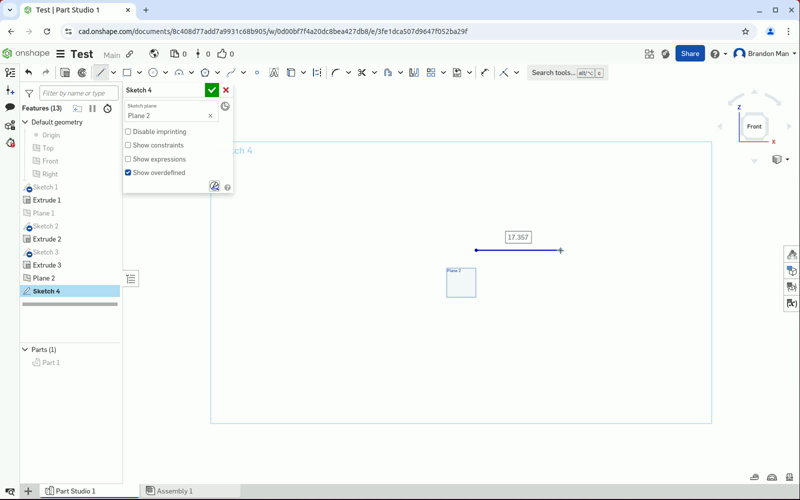
mouse_move(589, 250)
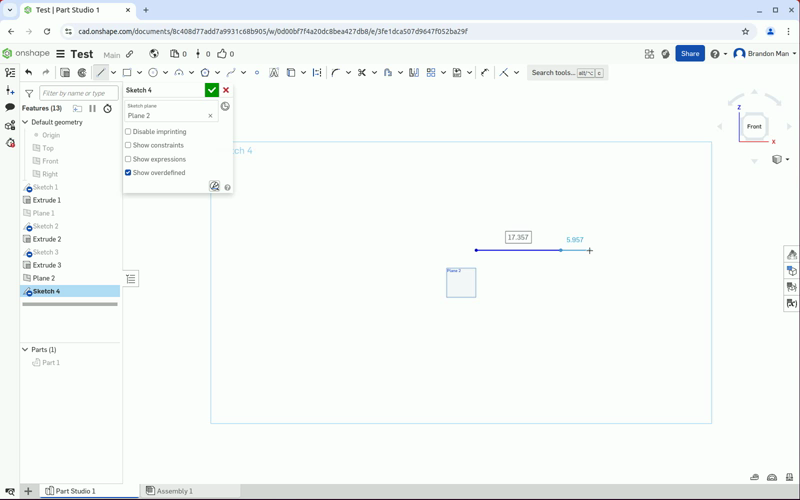
mouse_move(560, 214)
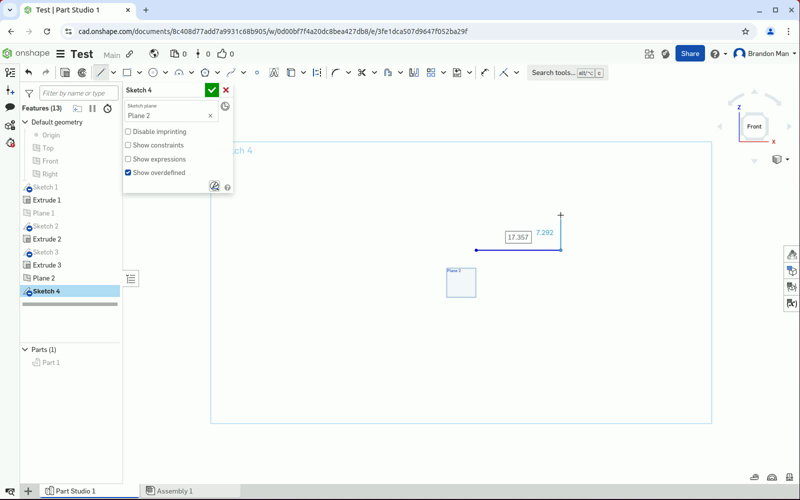
click(560, 214)
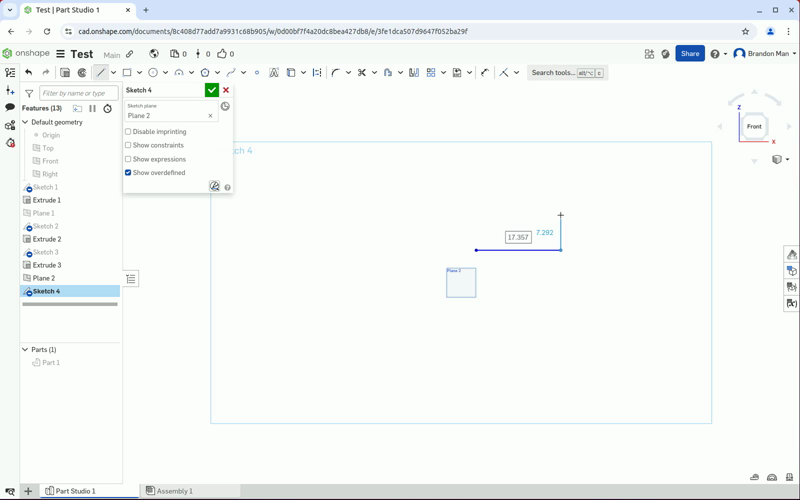
key_up(shift)
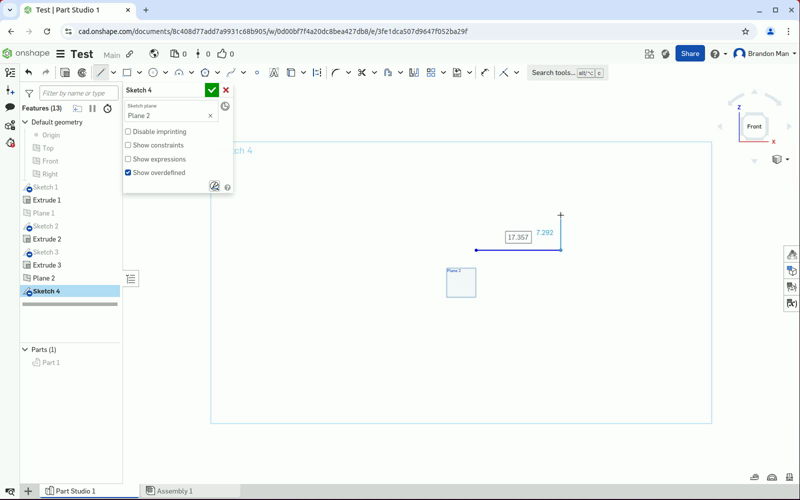
key_down(shift)
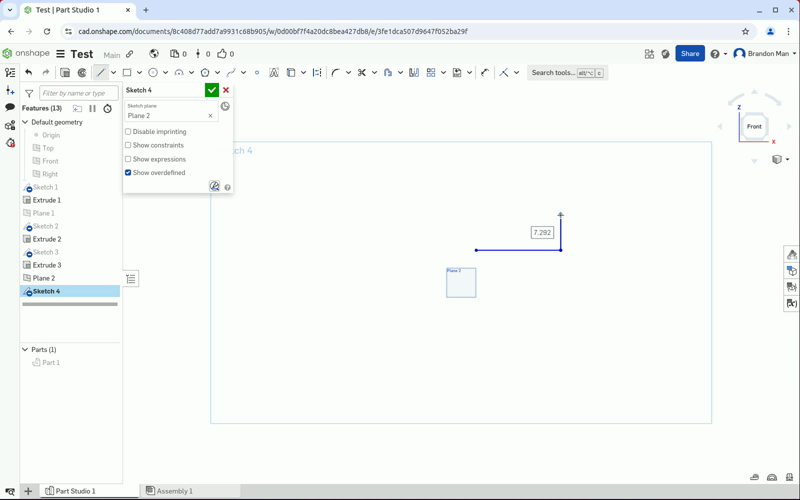
mouse_move(589, 214)
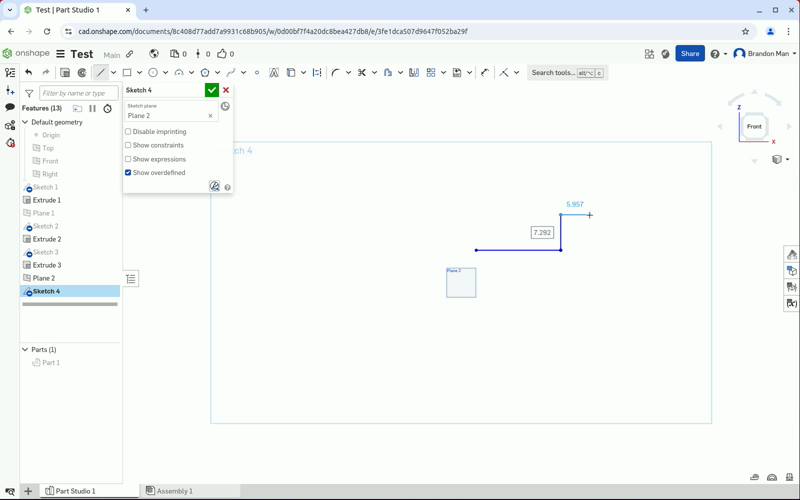
mouse_move(544, 214)
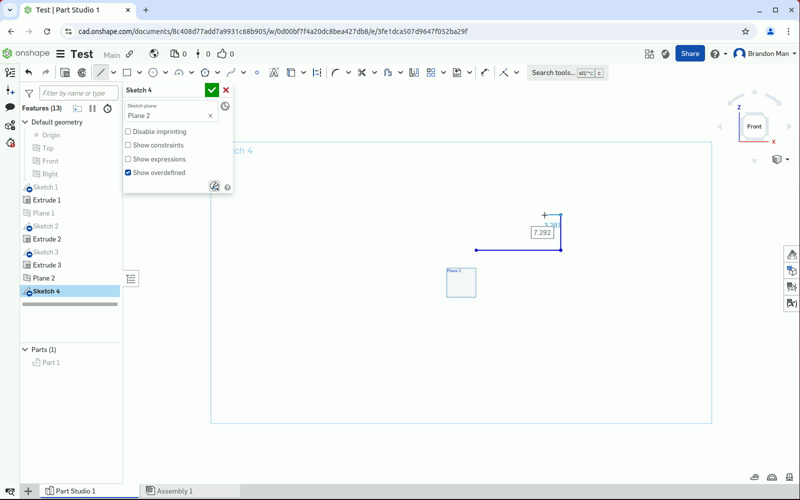
click(544, 214)
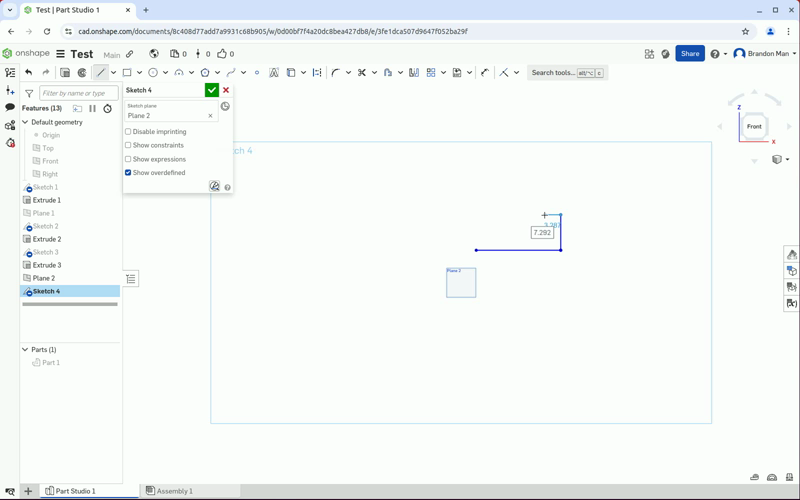
key_up(shift)
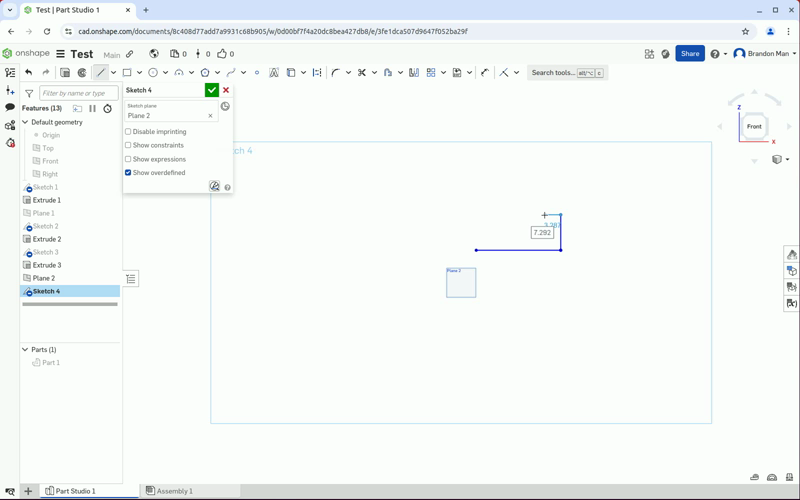
key_down(shift)
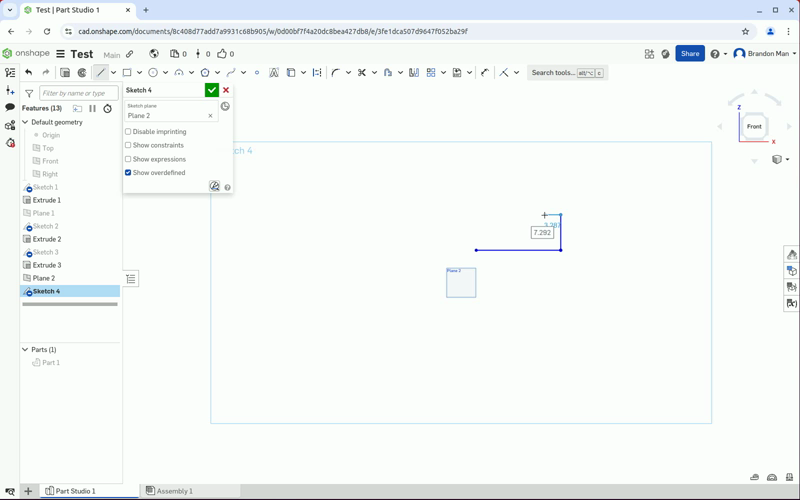
mouse_move(574, 214)
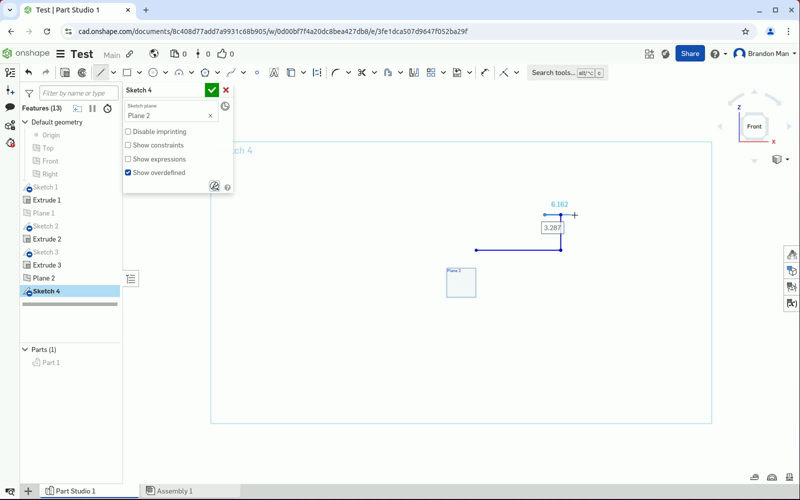
mouse_move(544, 230)
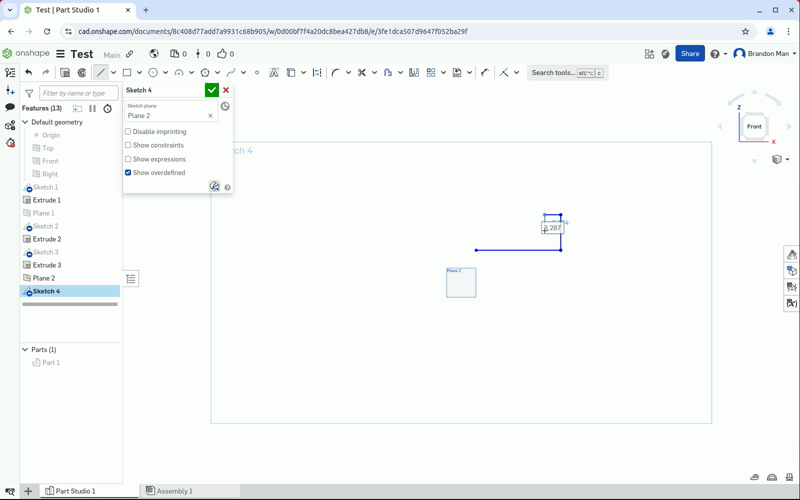
click(544, 230)
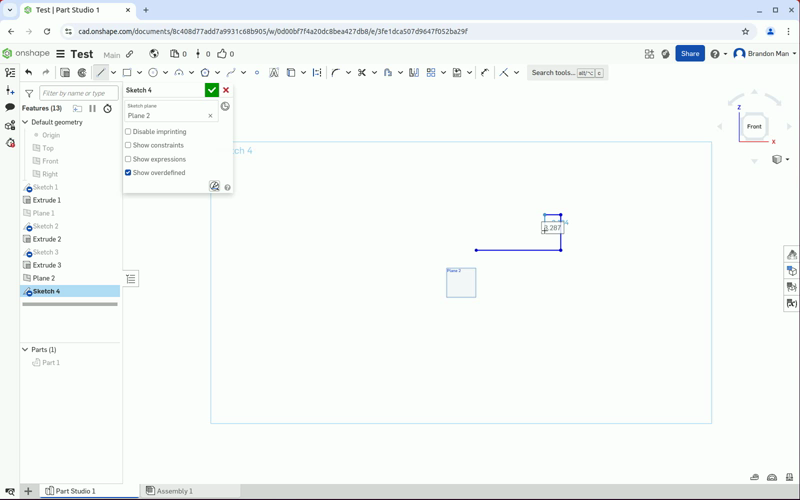
key_up(shift)
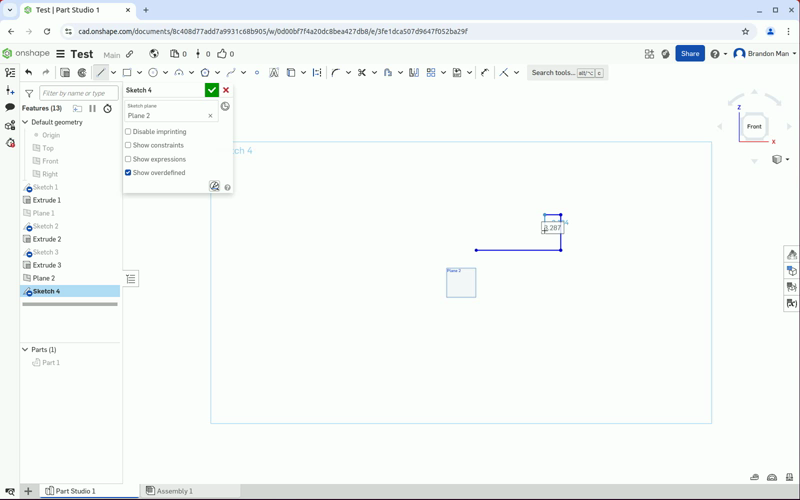
key_down(shift)
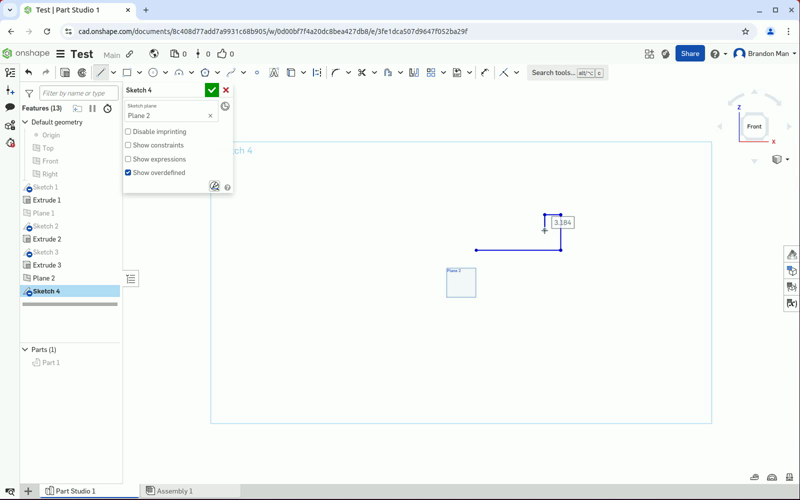
mouse_move(574, 230)
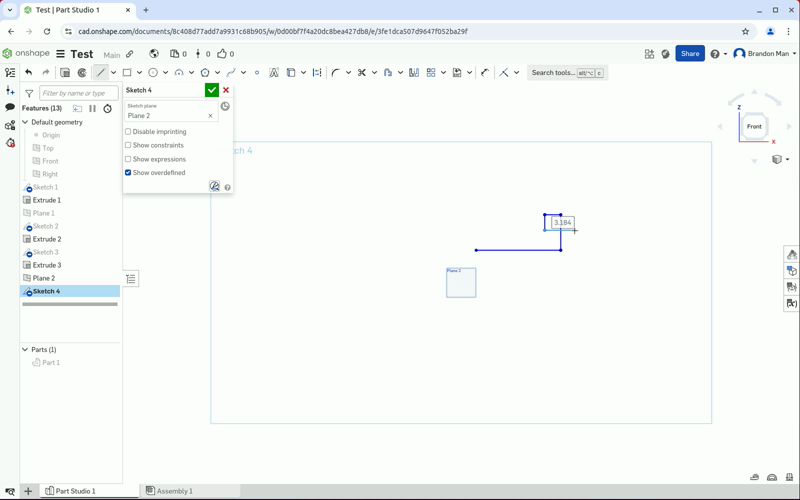
mouse_move(489, 230)
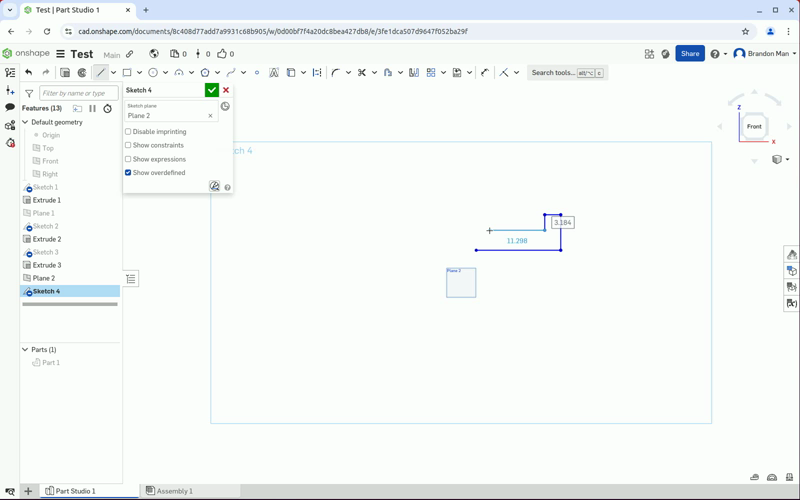
click(489, 230)
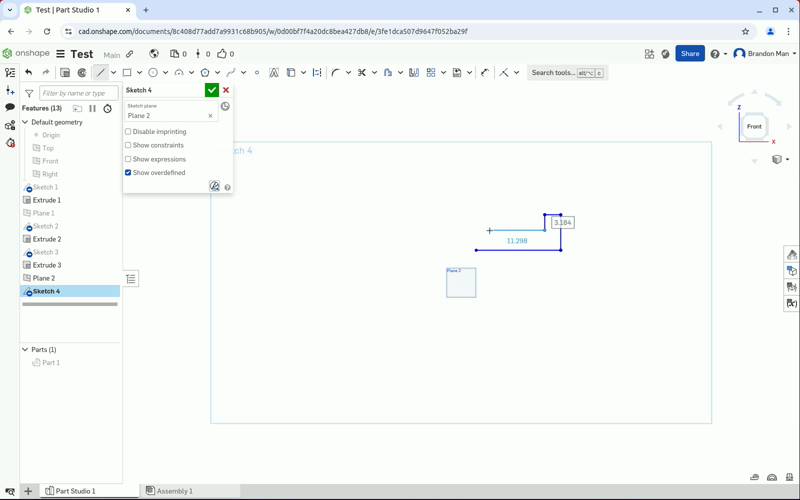
key_up(shift)
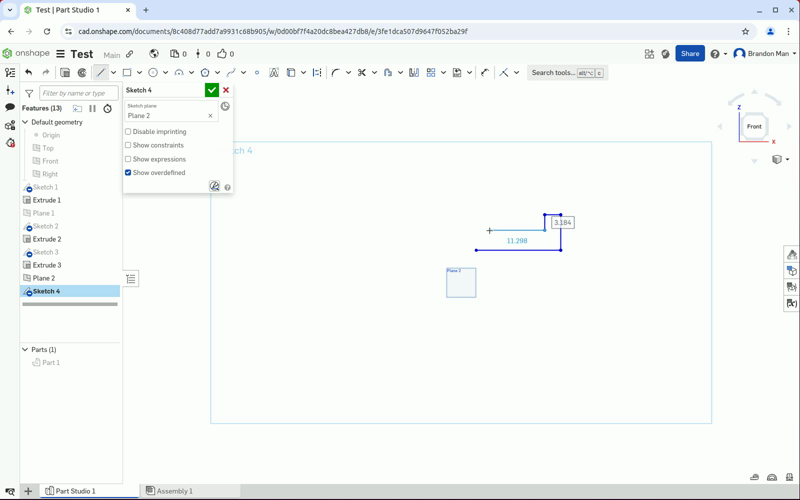
key_down(shift)
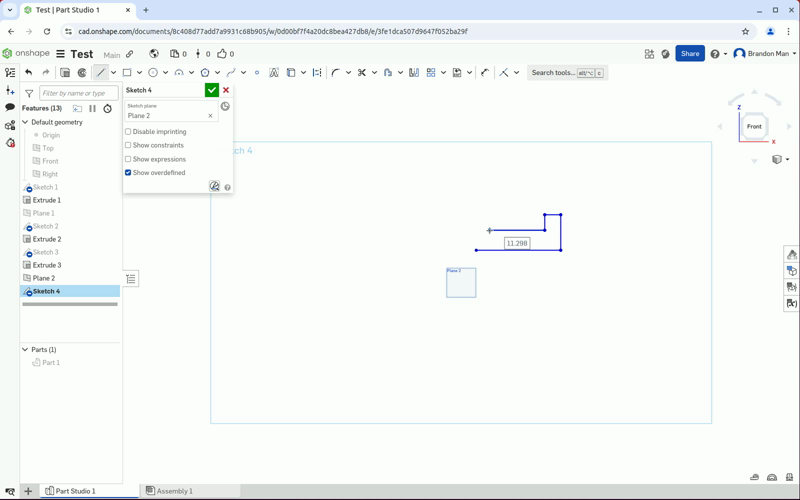
mouse_move(519, 230)
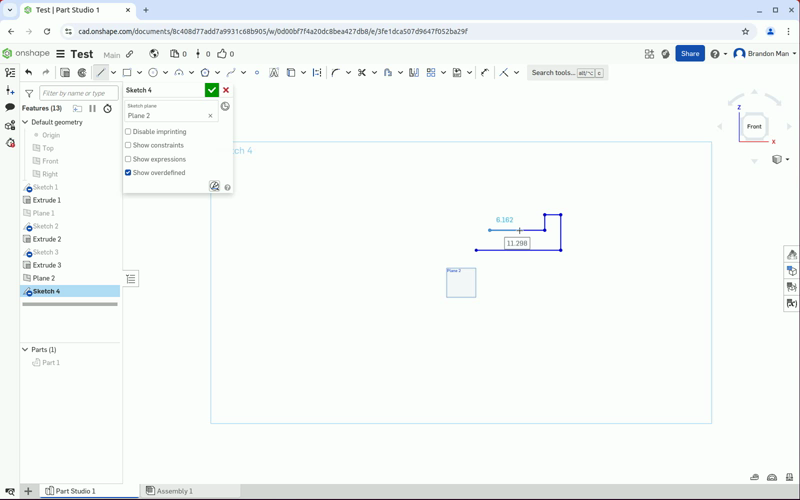
mouse_move(489, 214)
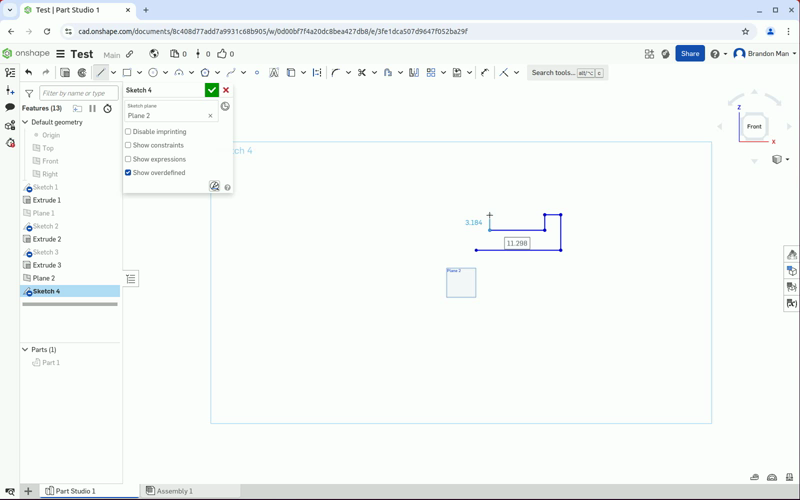
click(489, 214)
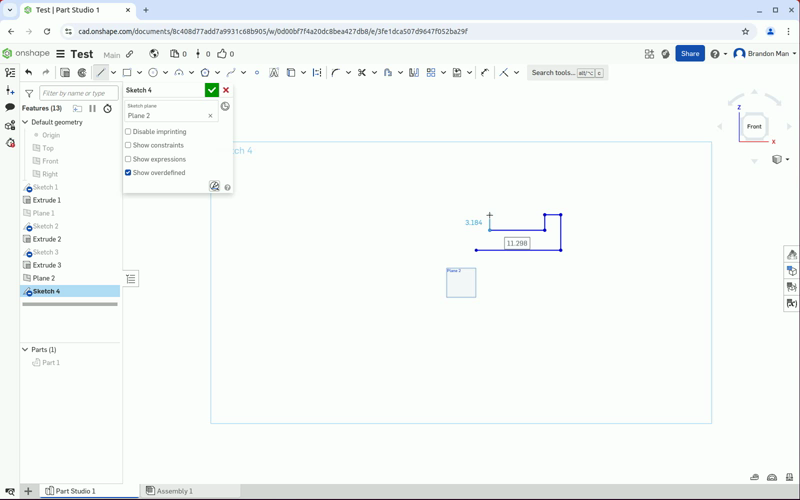
key_up(shift)
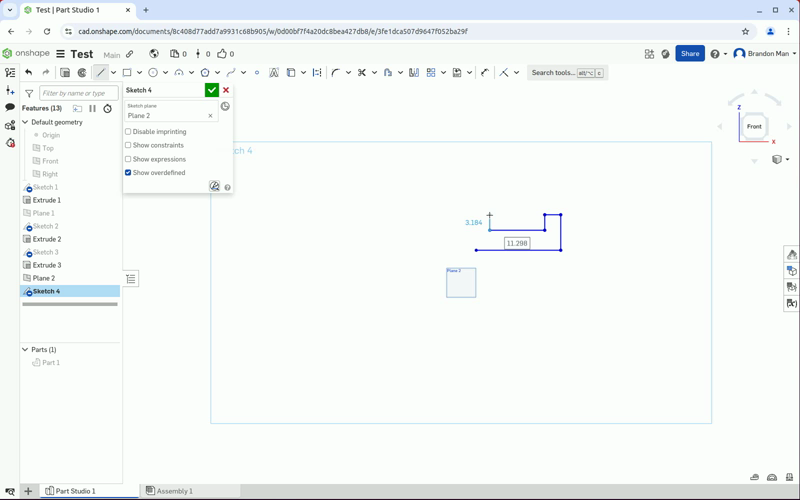
key_down(shift)
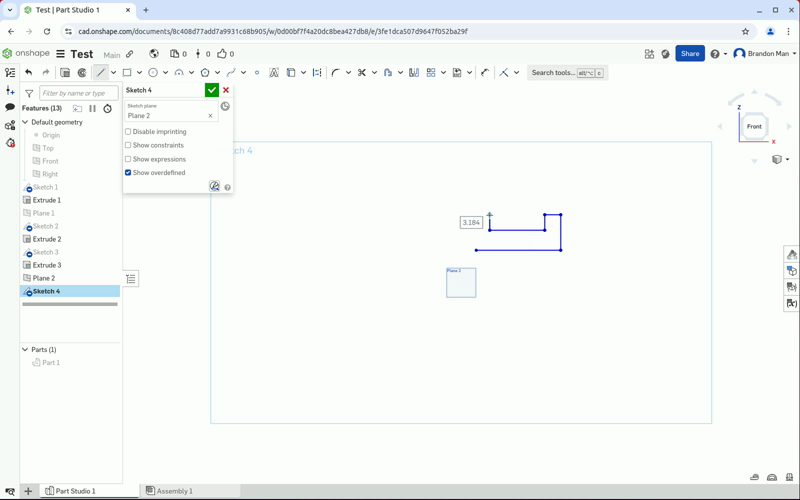
mouse_move(519, 214)
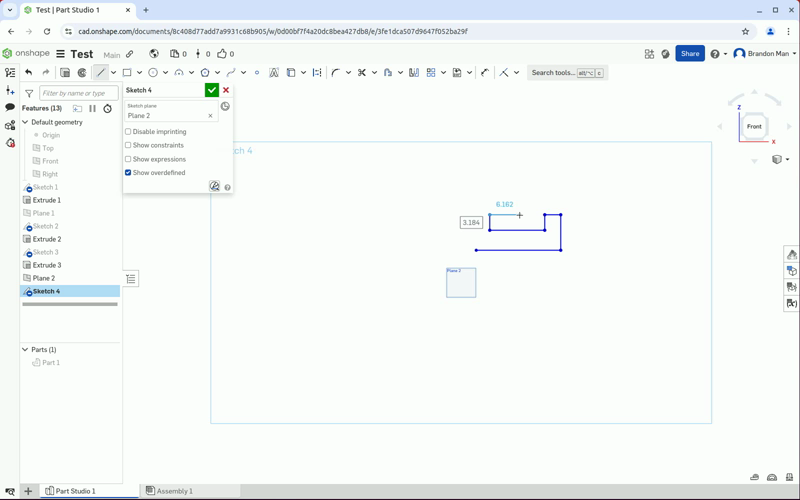
mouse_move(476, 214)
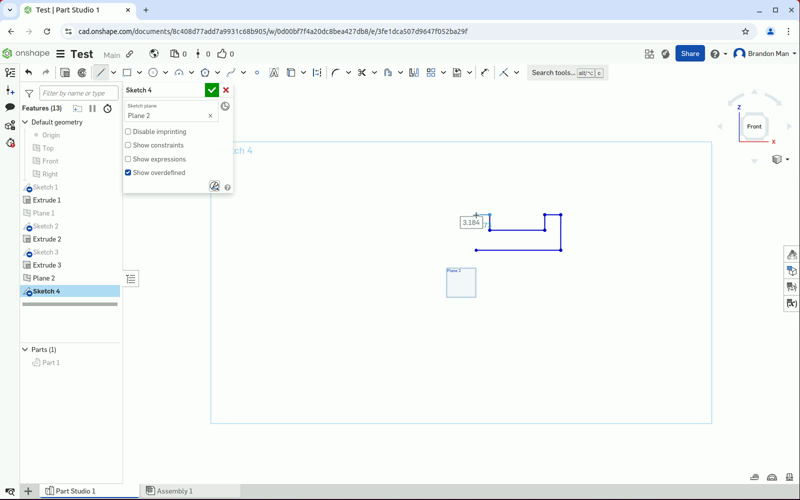
click(476, 214)
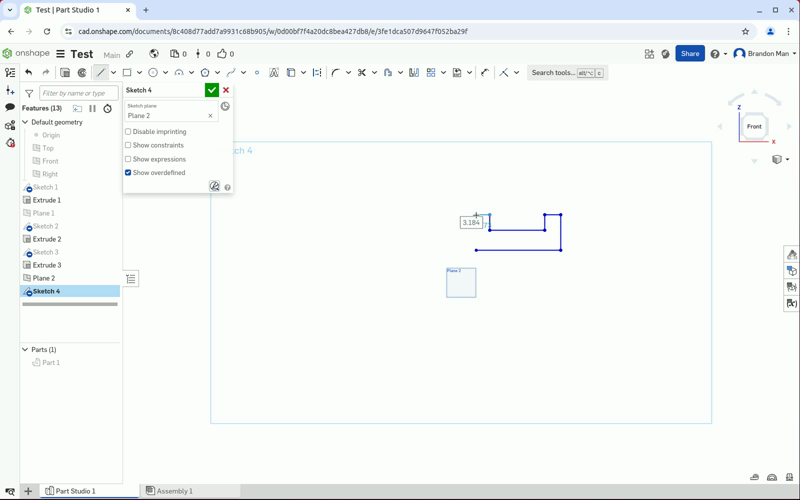
key_up(shift)
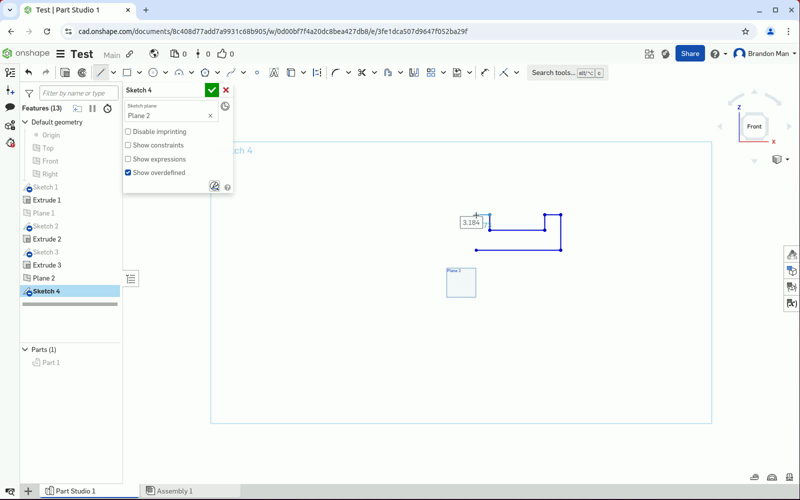
mouse_move(506, 214)
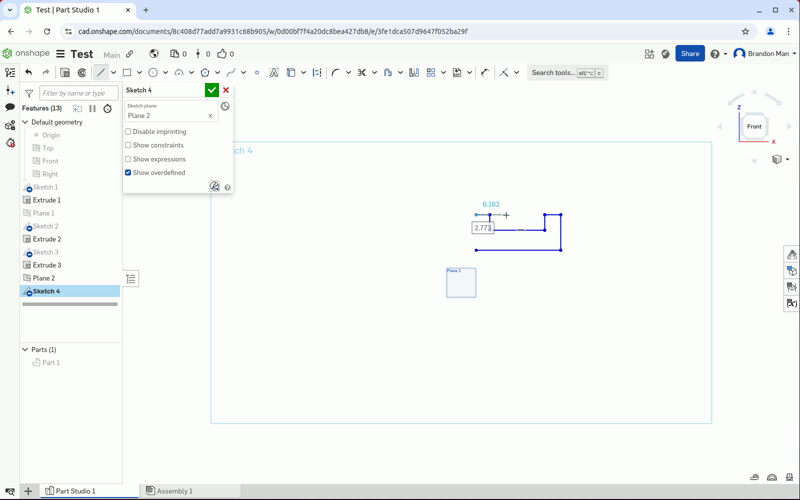
key_down(shift)
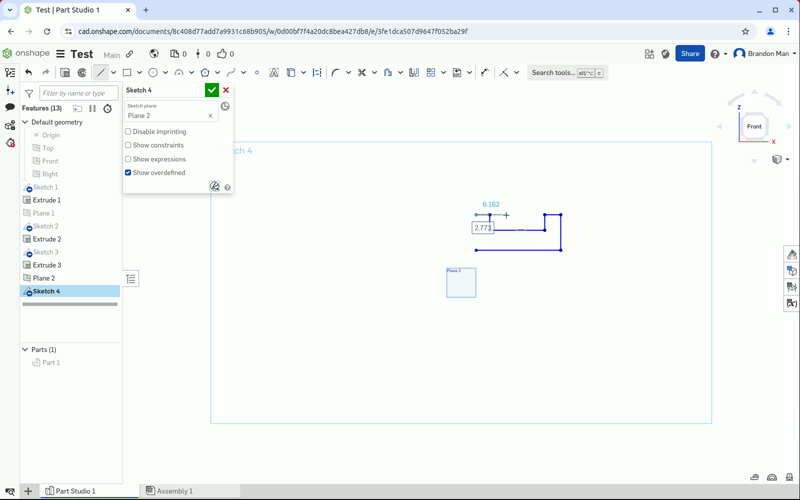
mouse_move(476, 250)
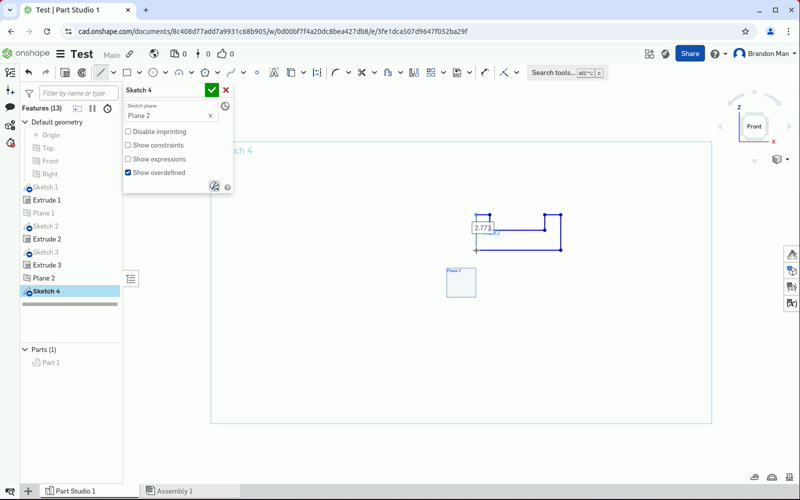
key_up(shift)
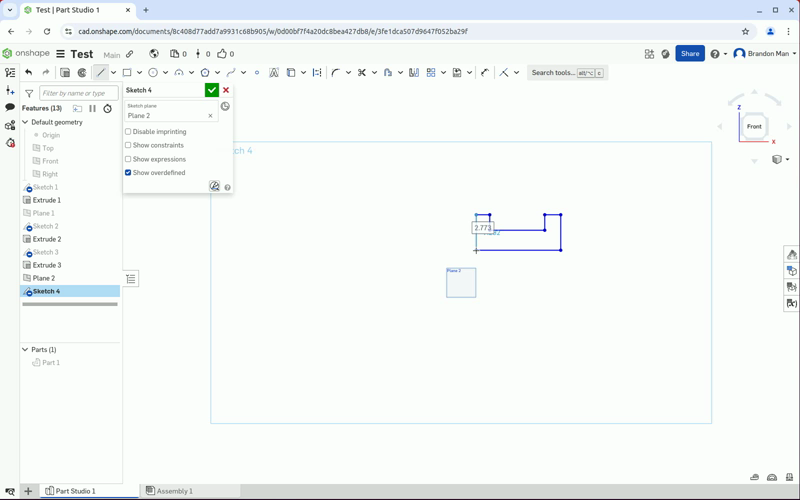
click(476, 250)
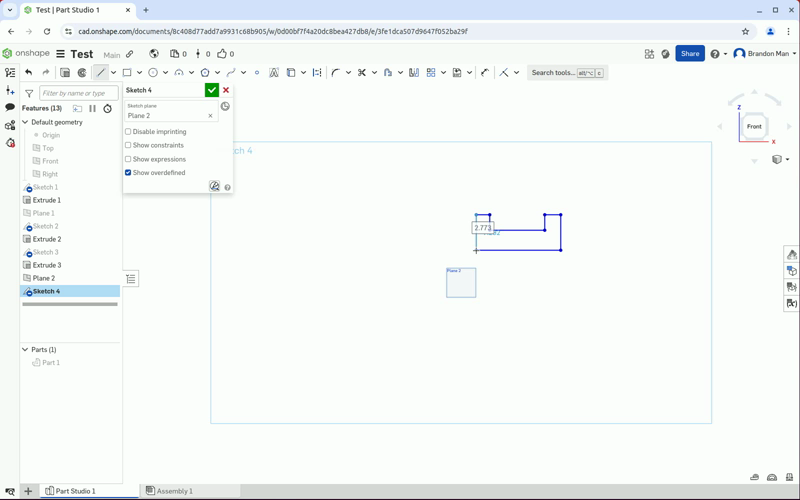
key(esc)
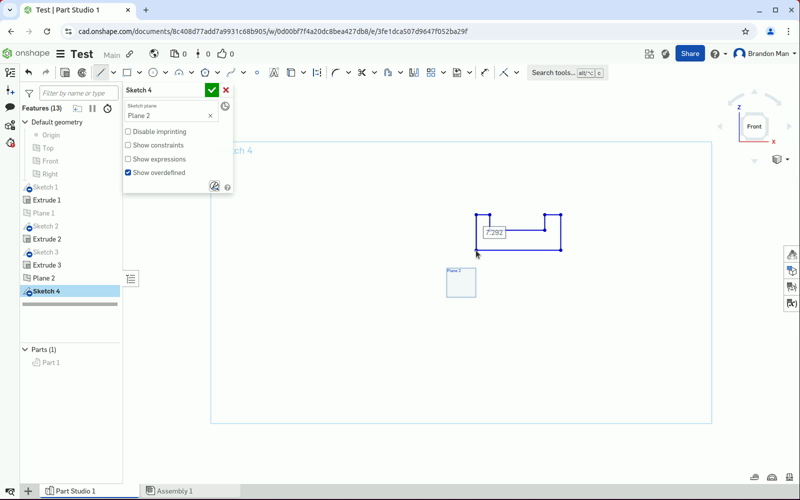
mouse_move(512, 247)
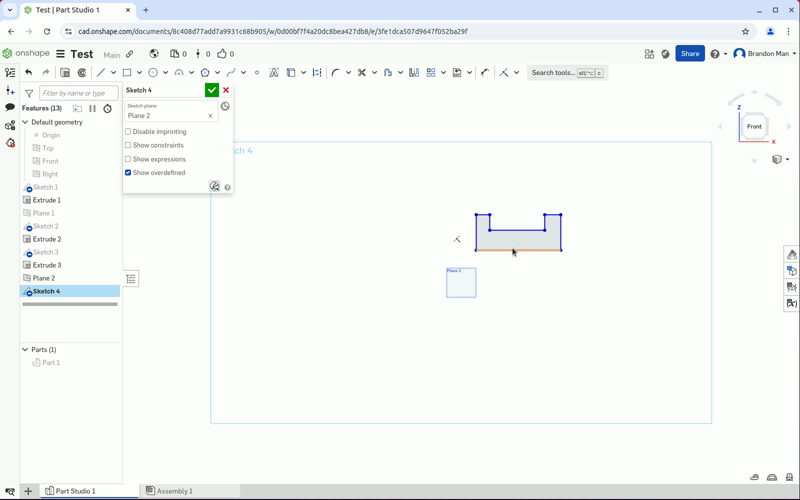
click(512, 247)
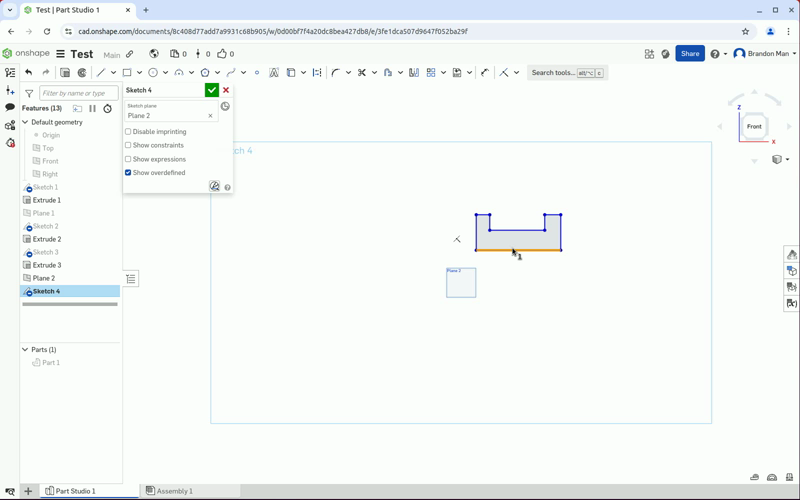
mouse_move(73, 352)
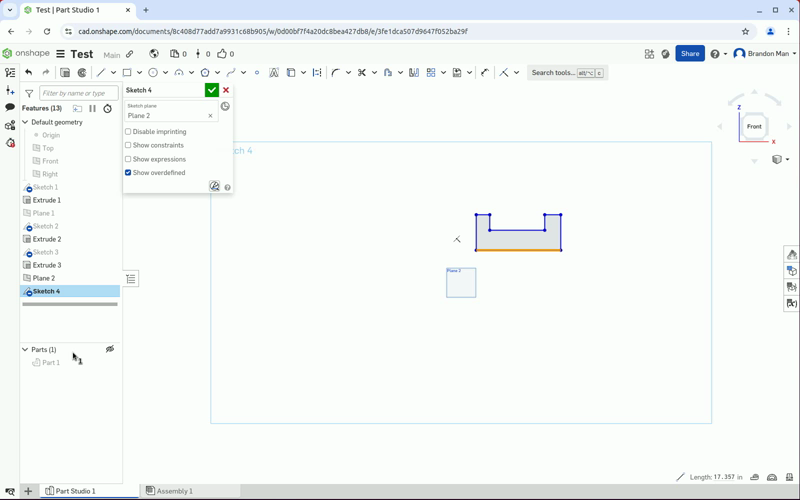
key(shift+y)
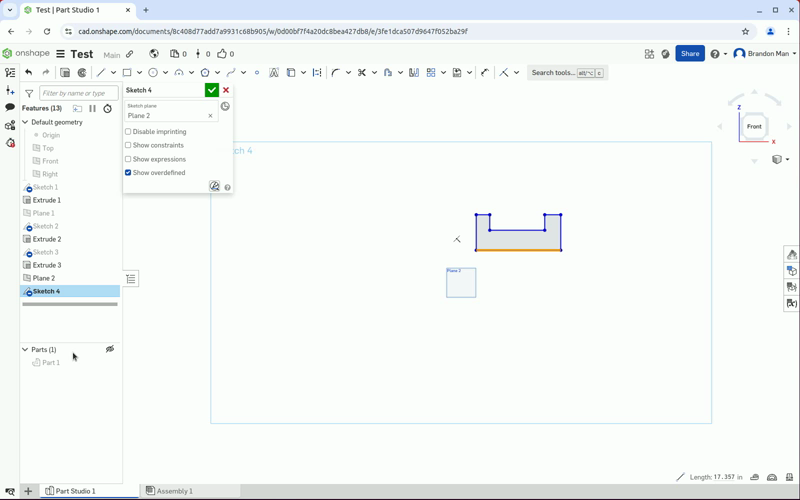
key(shift+e)
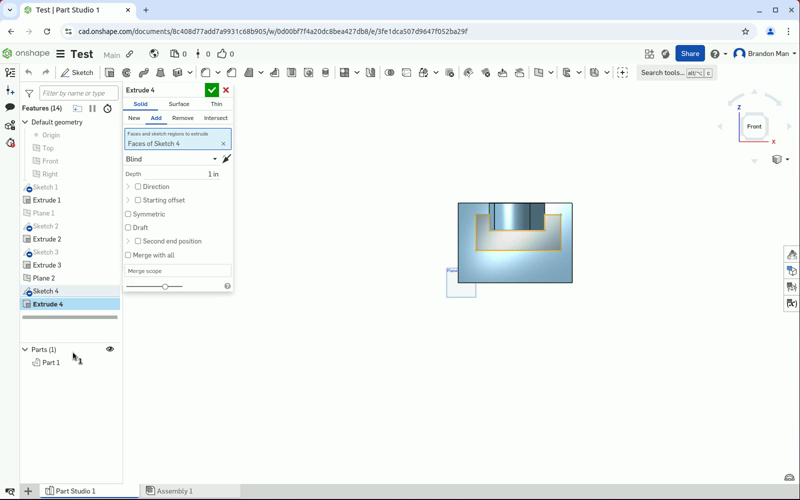
mouse_move(143, 106)
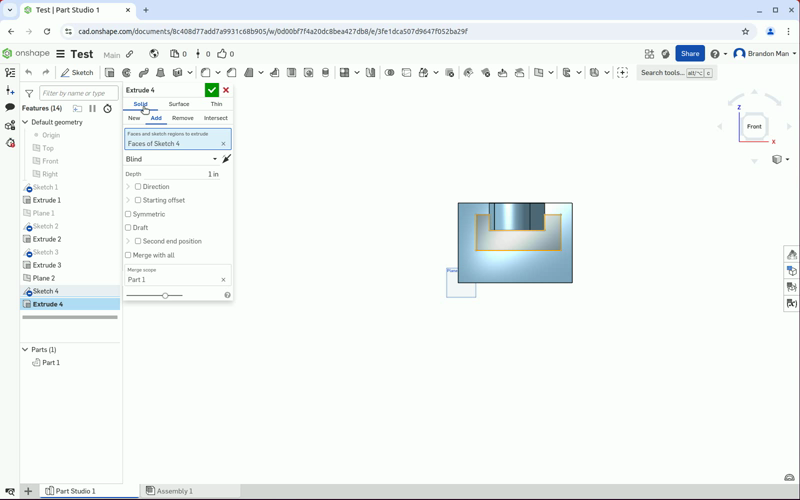
click(143, 106)
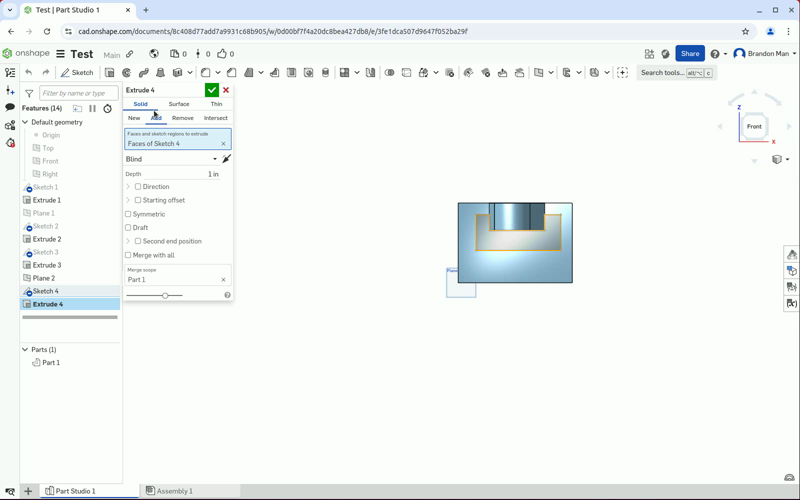
mouse_move(186, 120)
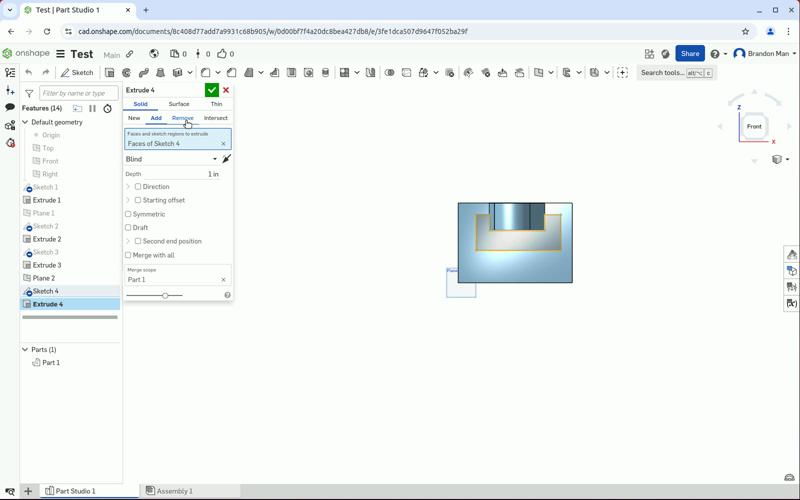
click(186, 120)
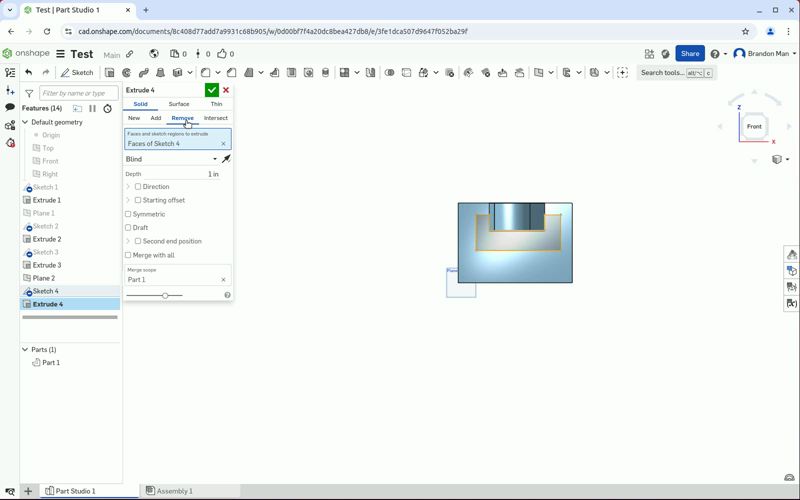
key(tab, 4)
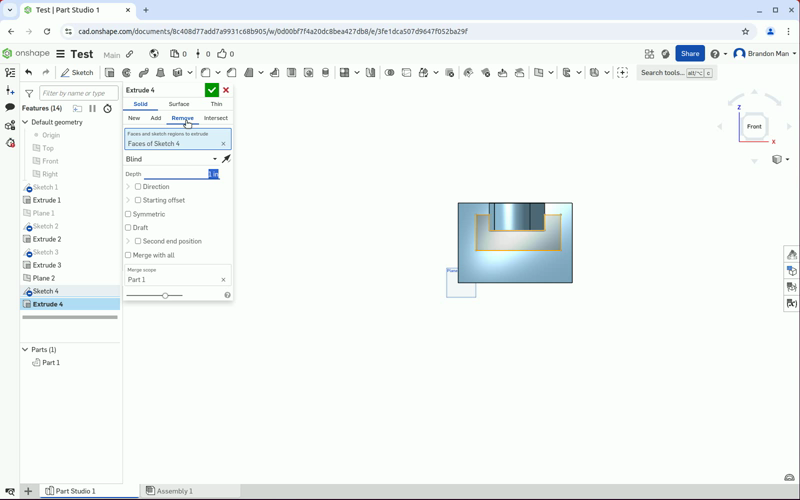
text(21.183)
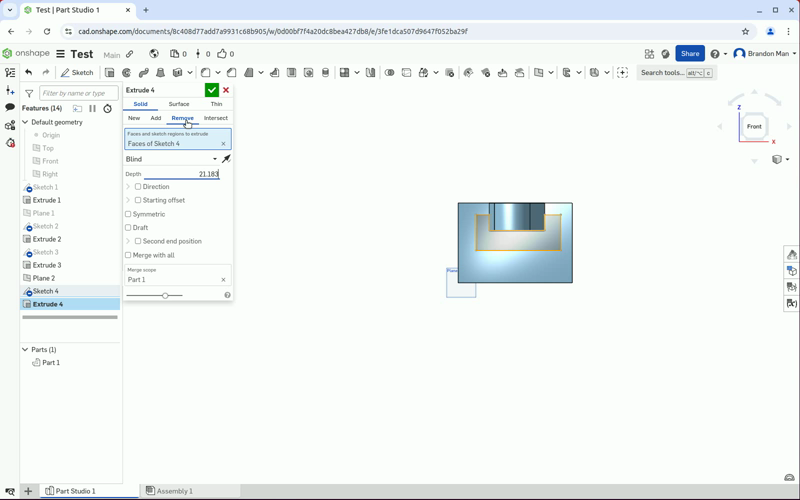
key(tab, 6)
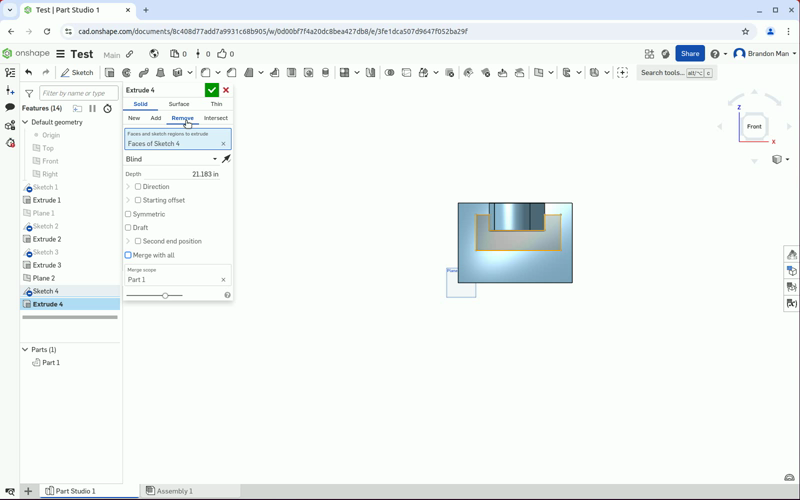
key(space)
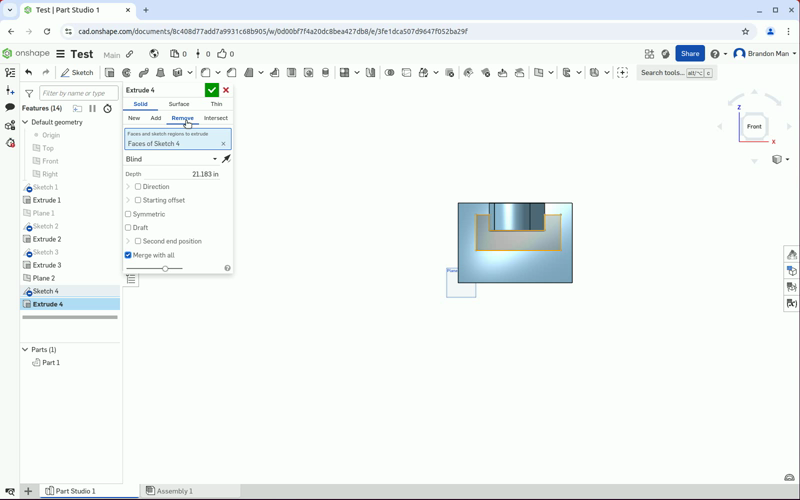
key(enter)
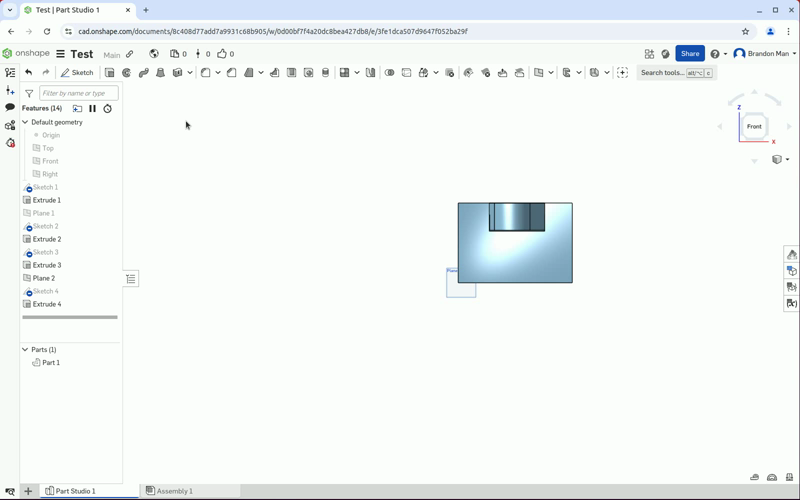
key(shift+h)
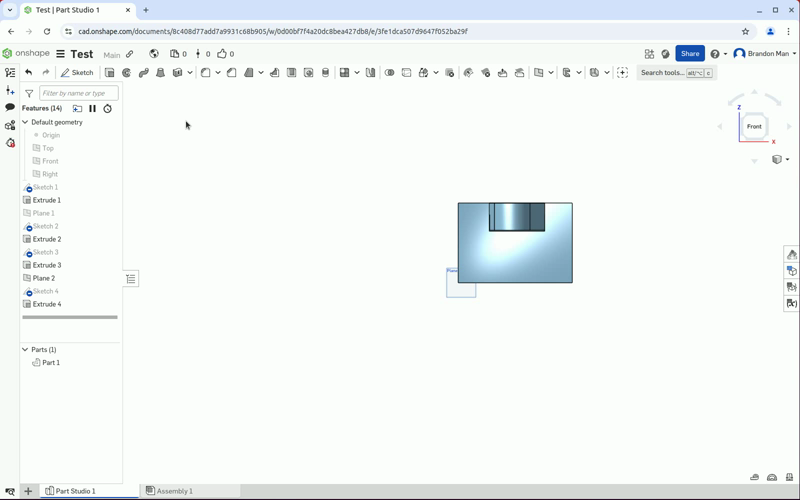
key(shift+h)
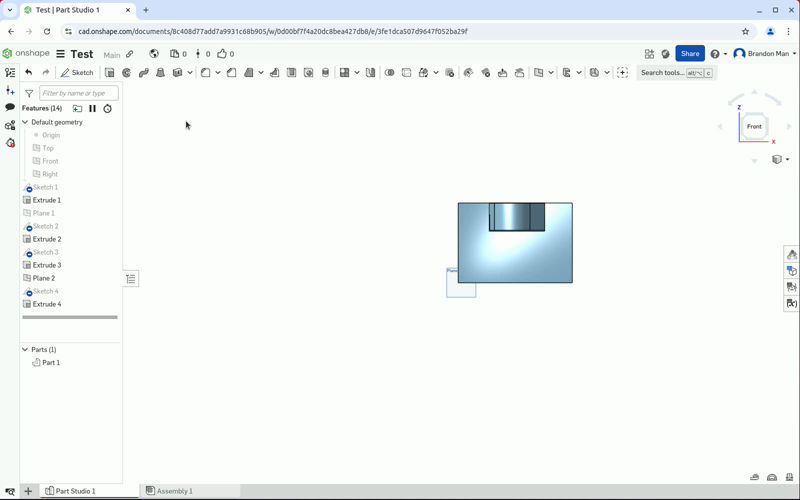
mouse_move(73, 189)
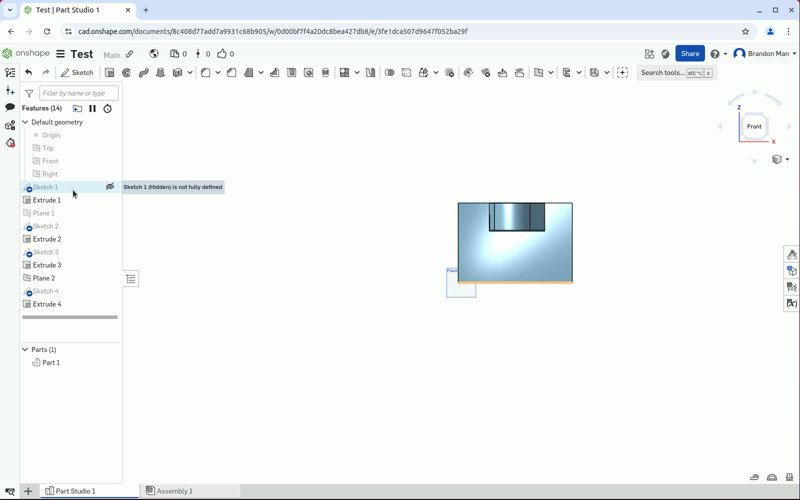
click(73, 189)
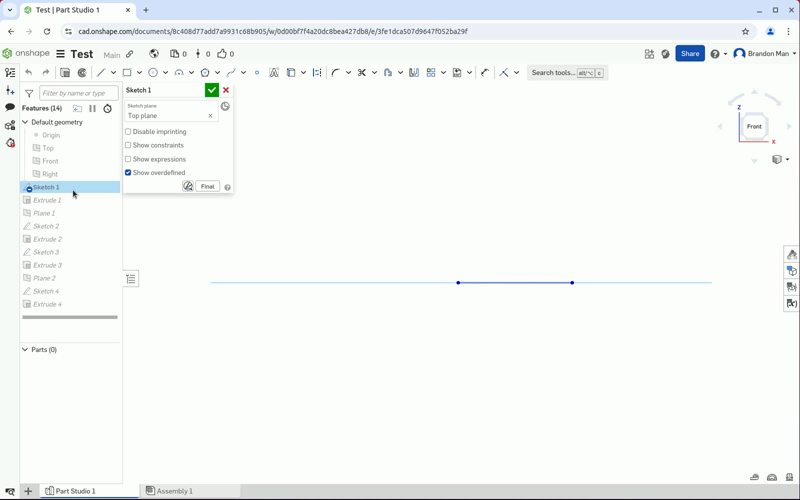
mouse_move(229, 92)
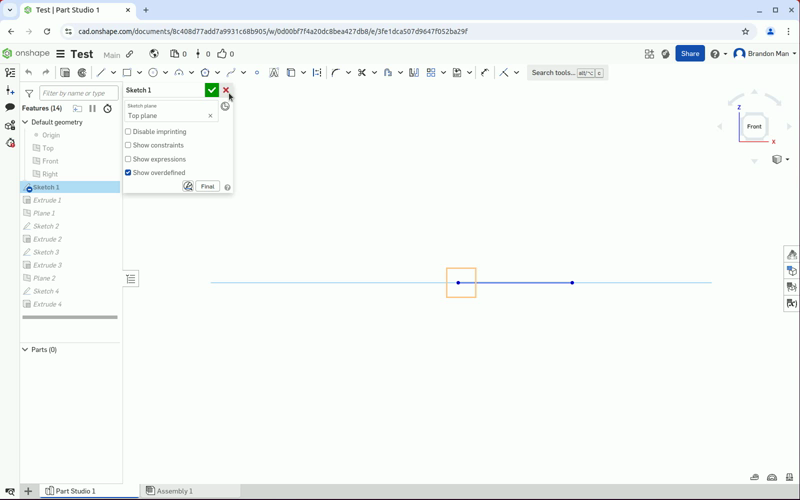
click(229, 92)
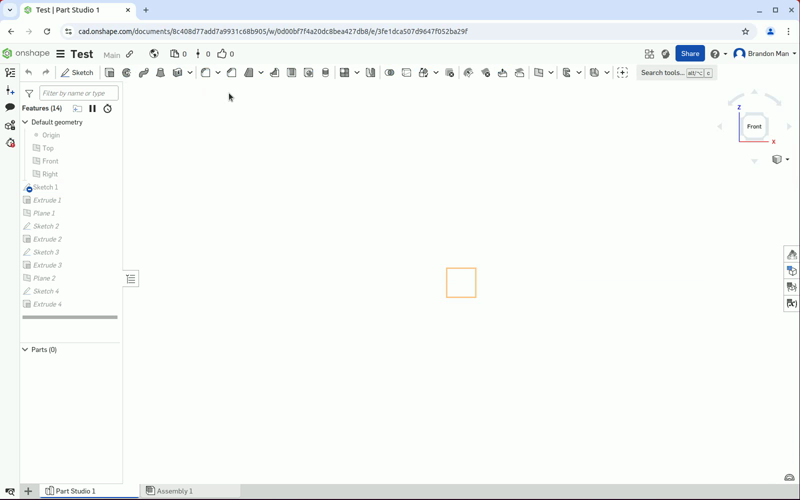
key(shift+s)
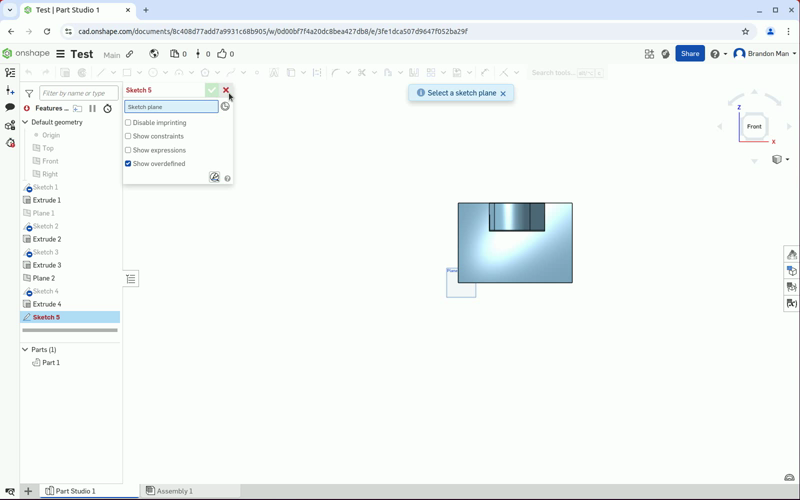
mouse_move(73, 280)
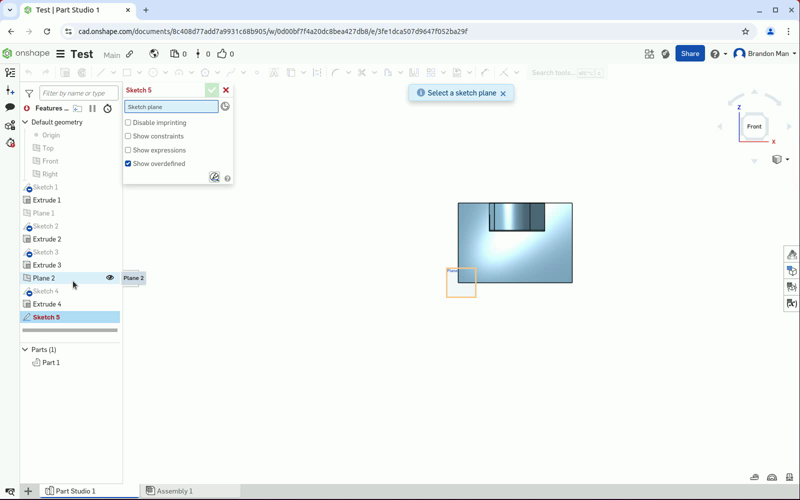
click(73, 280)
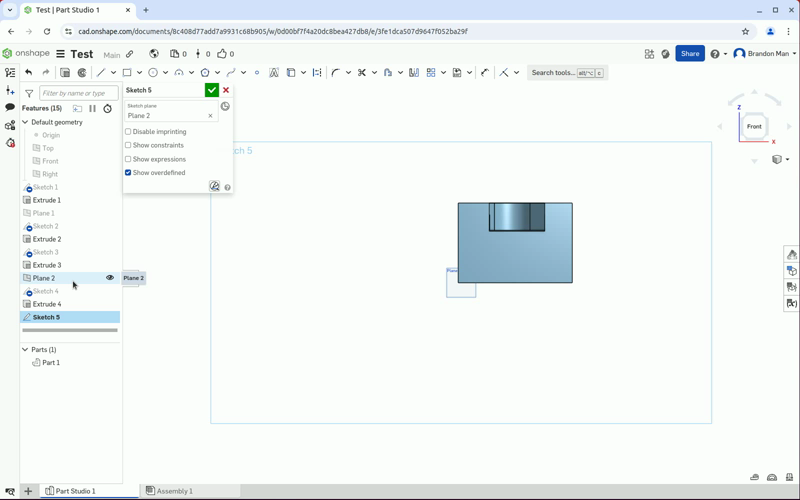
mouse_move(73, 352)
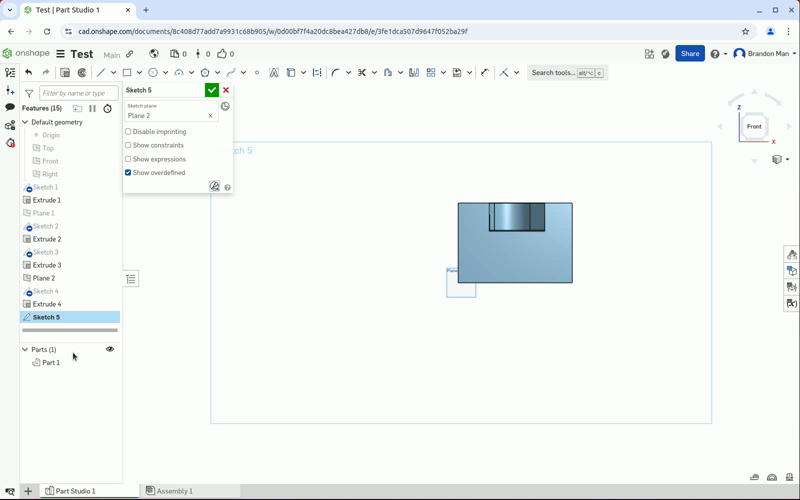
key(y)
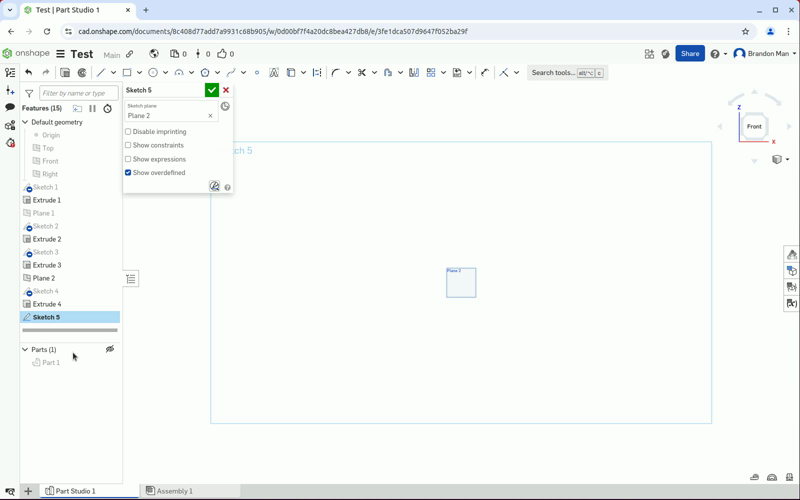
key(l)
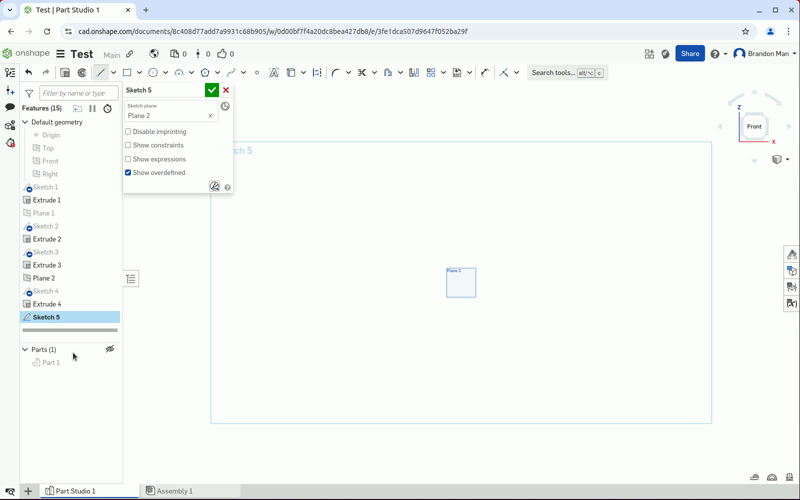
key_down(shift)
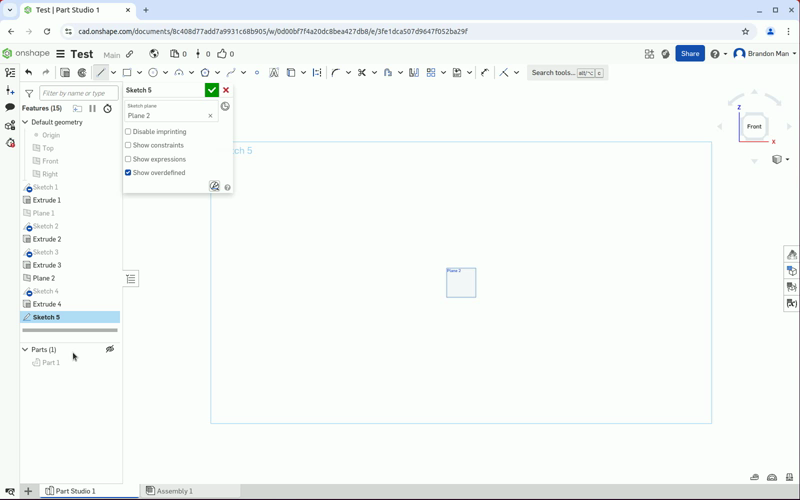
mouse_move(489, 231)
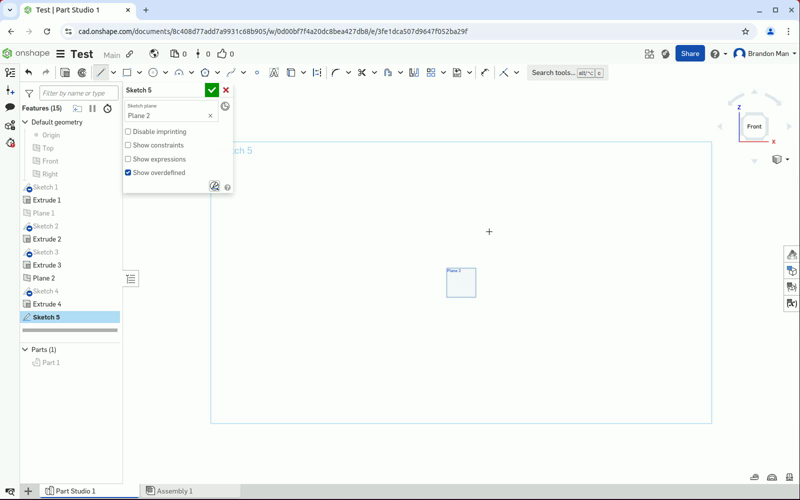
click(489, 231)
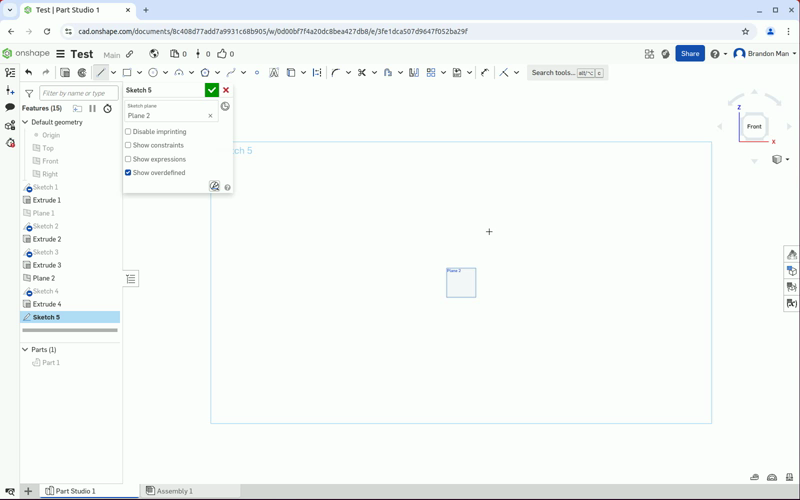
key_up(shift)
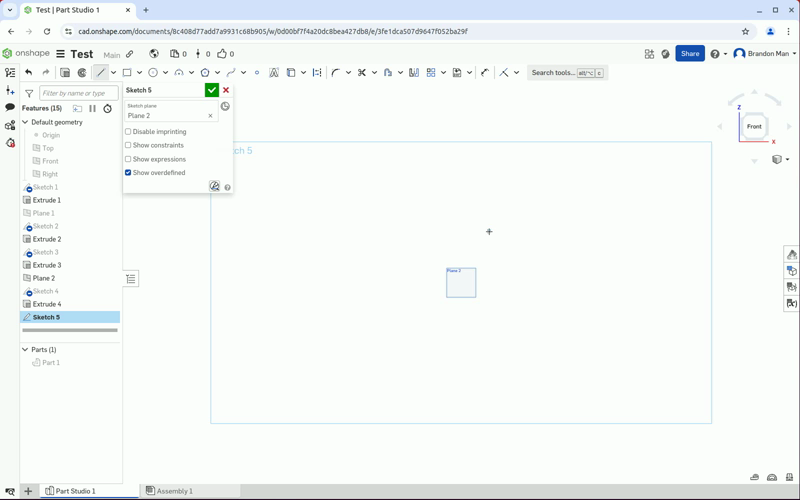
key_down(shift)
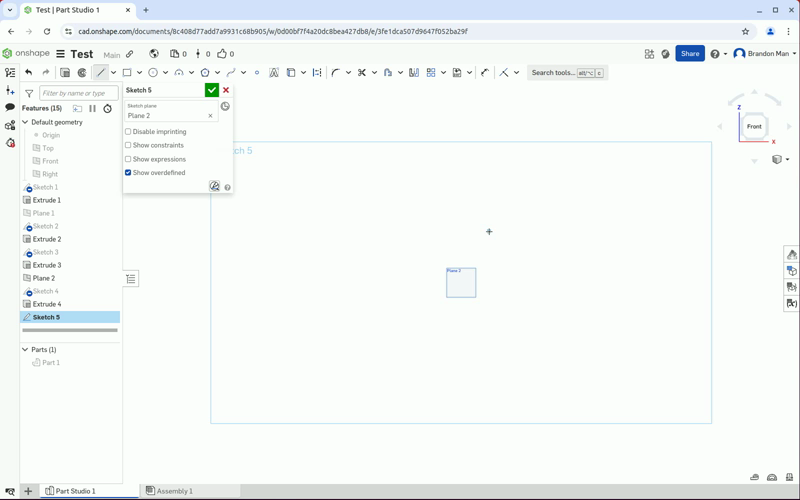
mouse_move(519, 231)
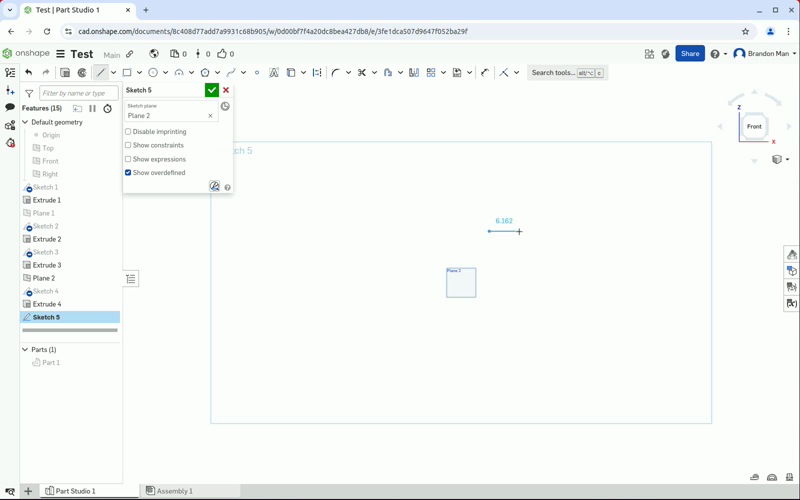
mouse_move(544, 231)
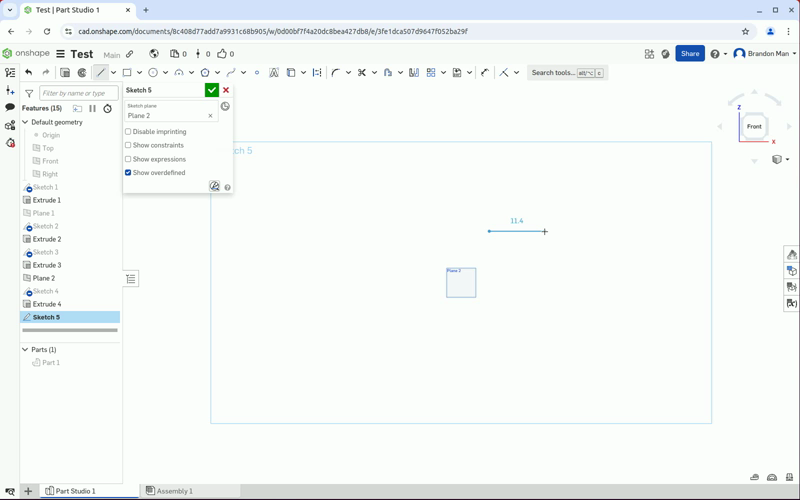
click(544, 231)
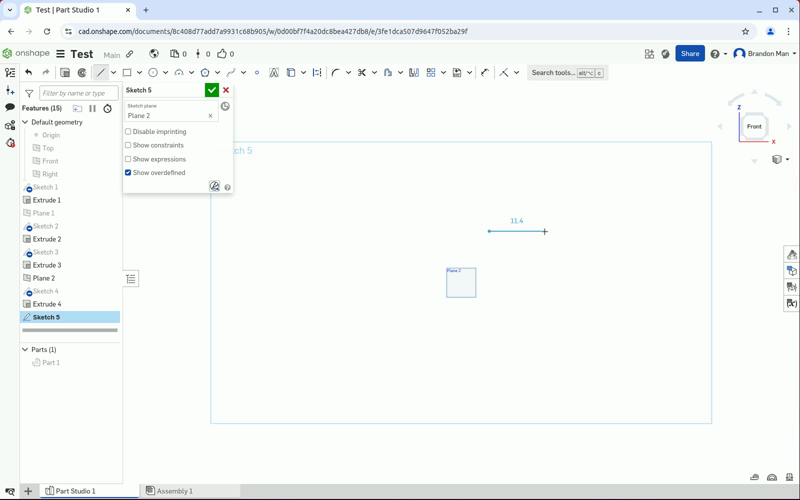
key_up(shift)
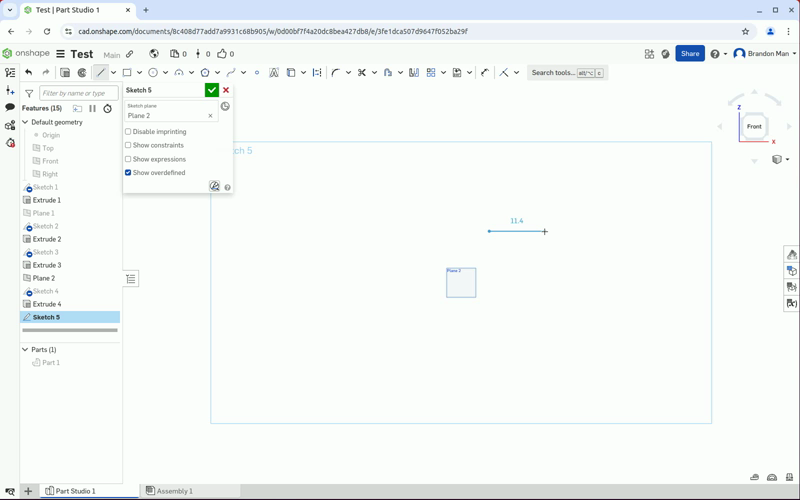
key_down(shift)
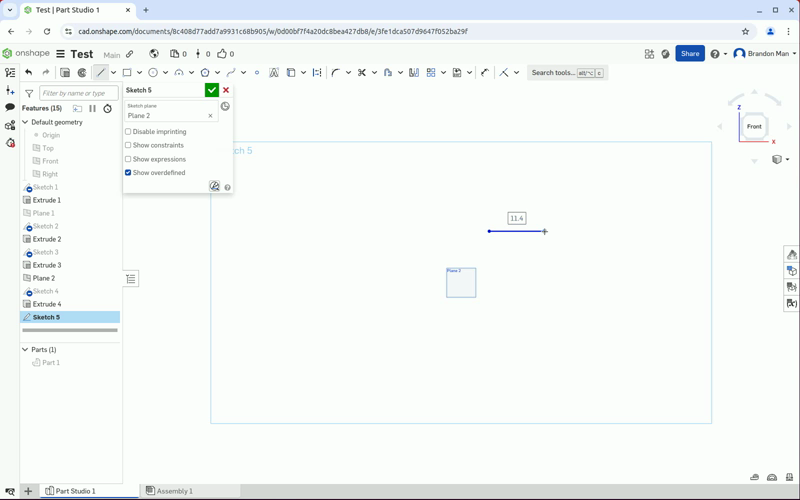
mouse_move(574, 231)
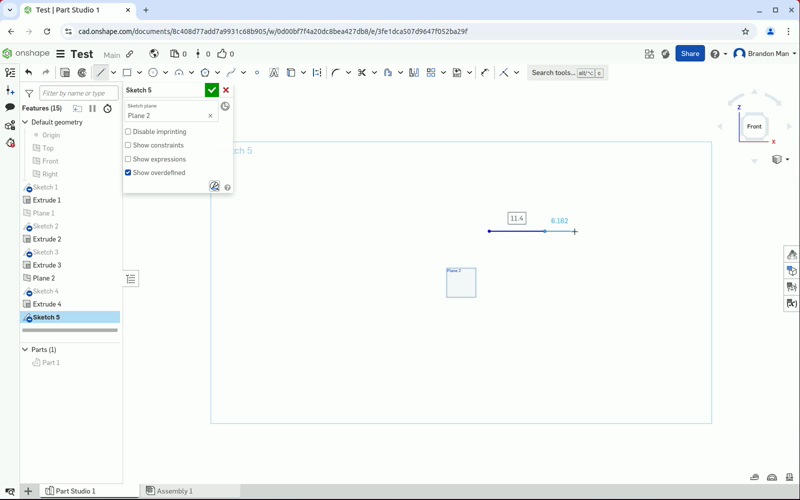
mouse_move(544, 214)
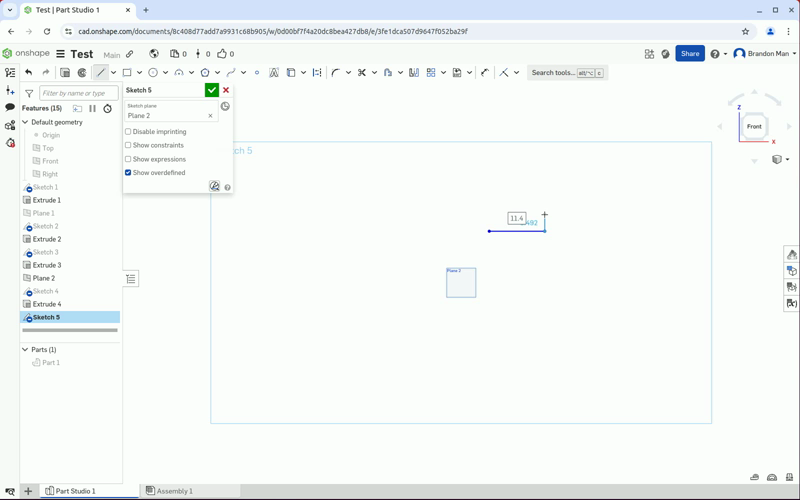
click(544, 214)
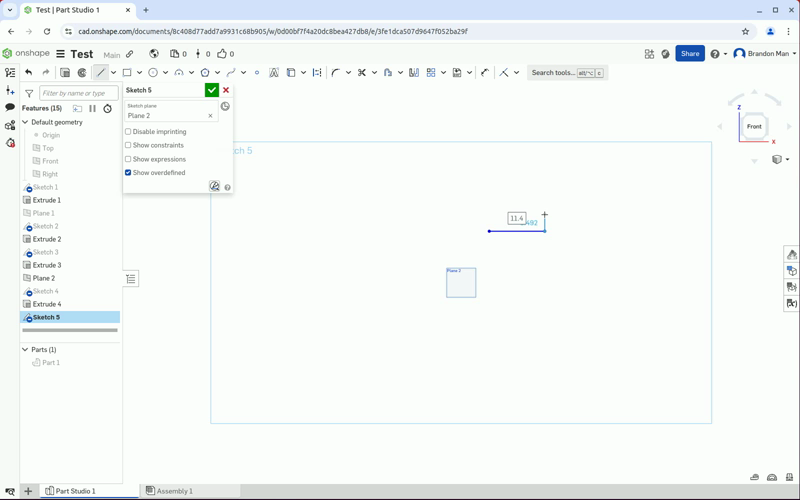
key_up(shift)
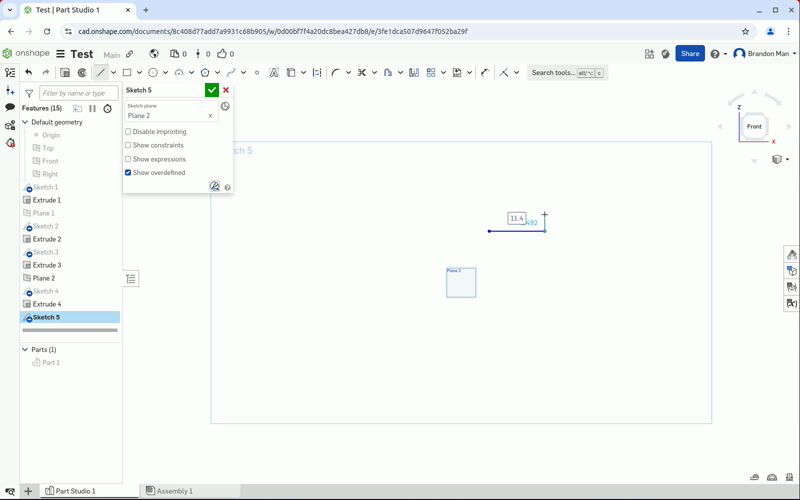
key_down(shift)
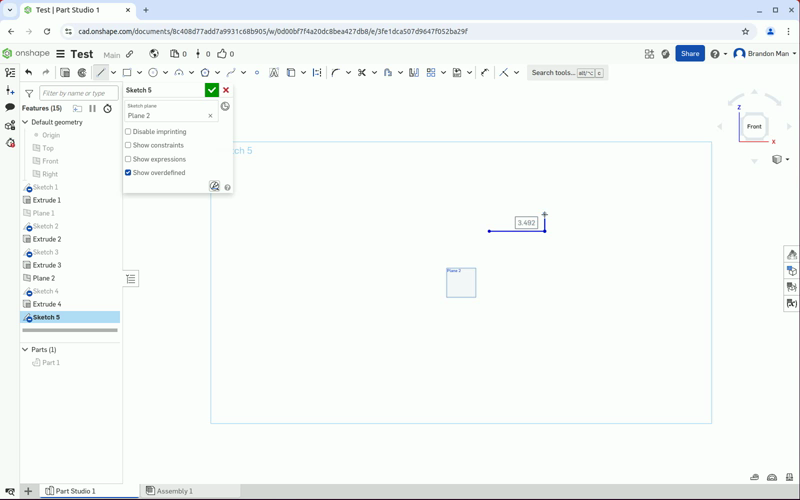
mouse_move(574, 214)
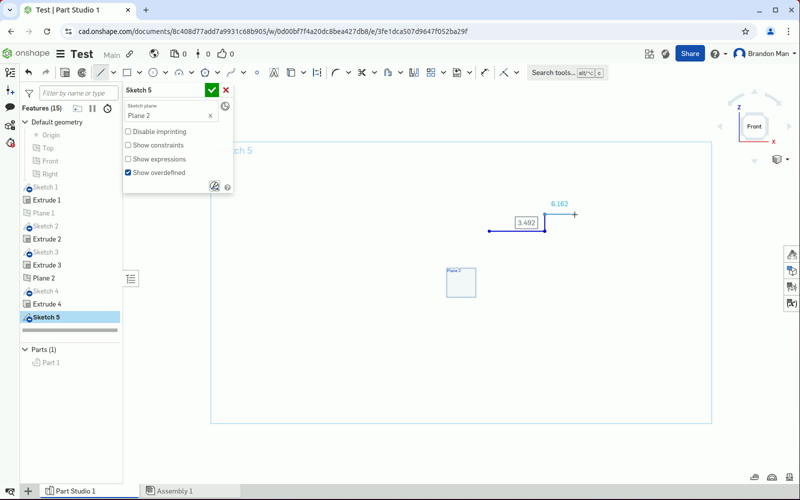
mouse_move(489, 214)
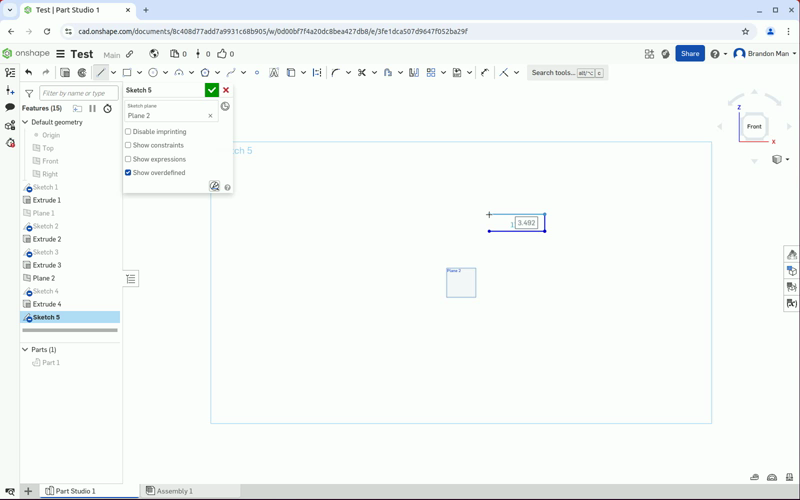
click(489, 214)
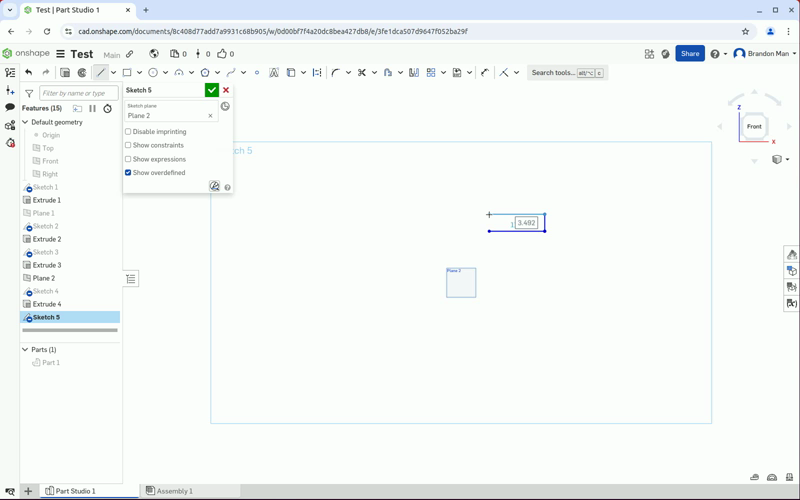
key_up(shift)
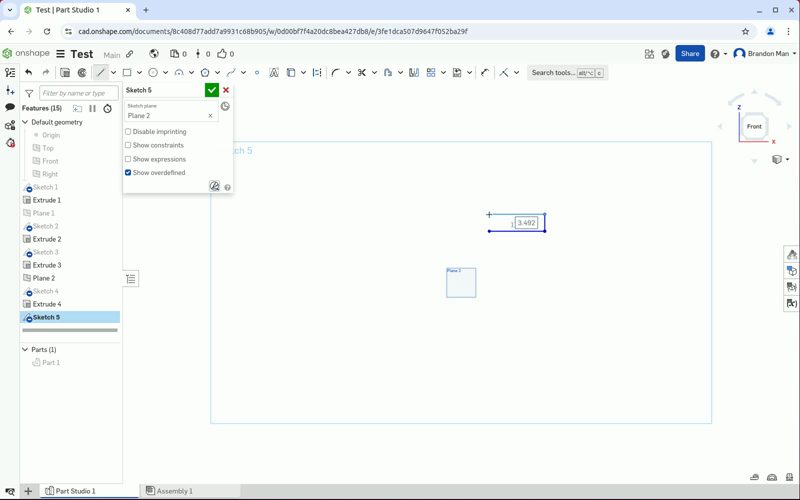
mouse_move(519, 214)
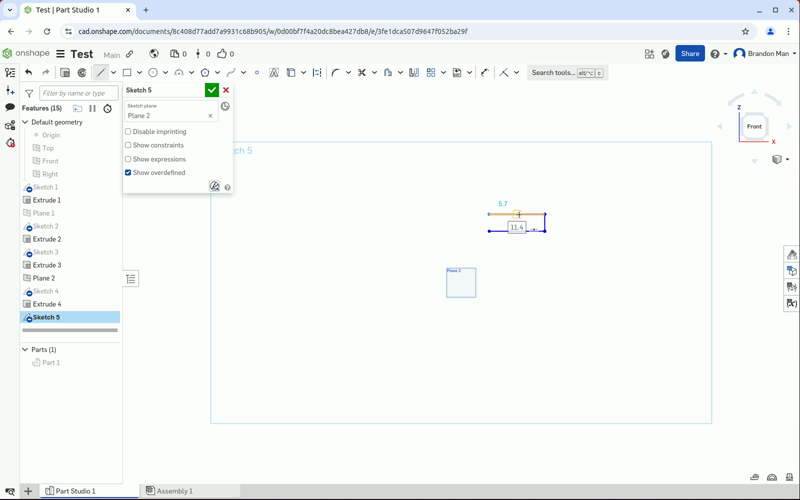
key_down(shift)
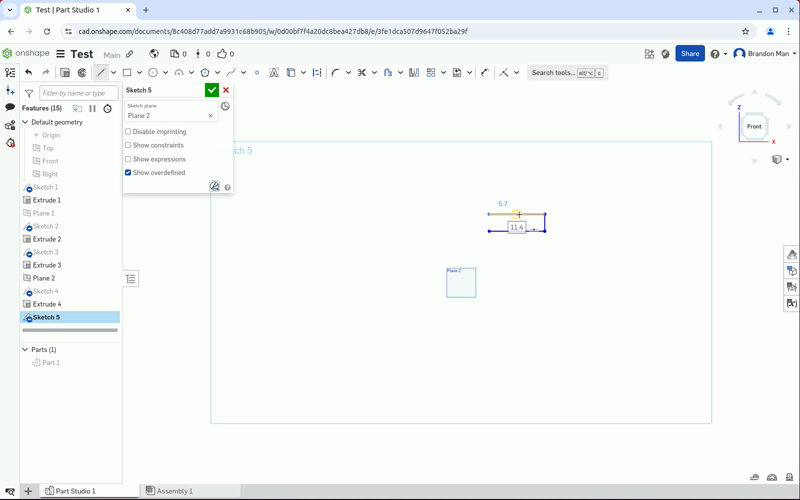
mouse_move(489, 231)
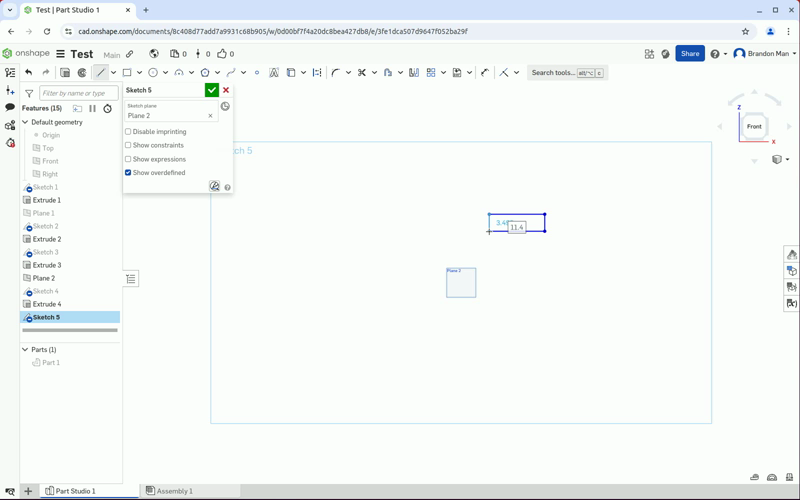
key_up(shift)
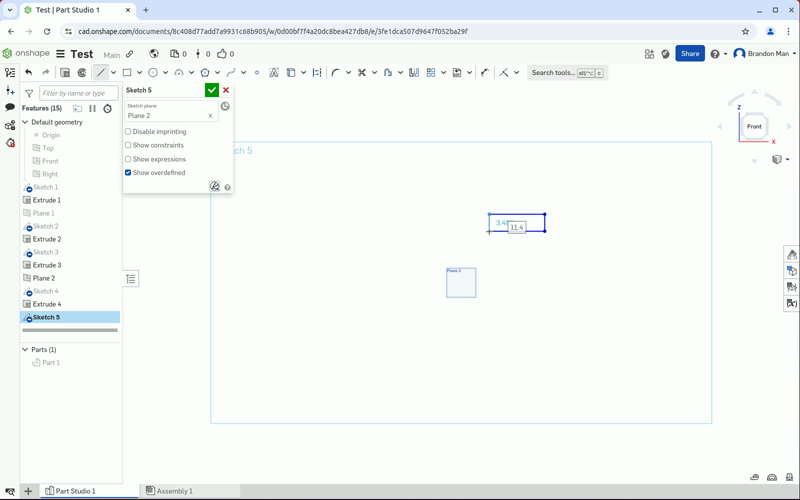
click(489, 231)
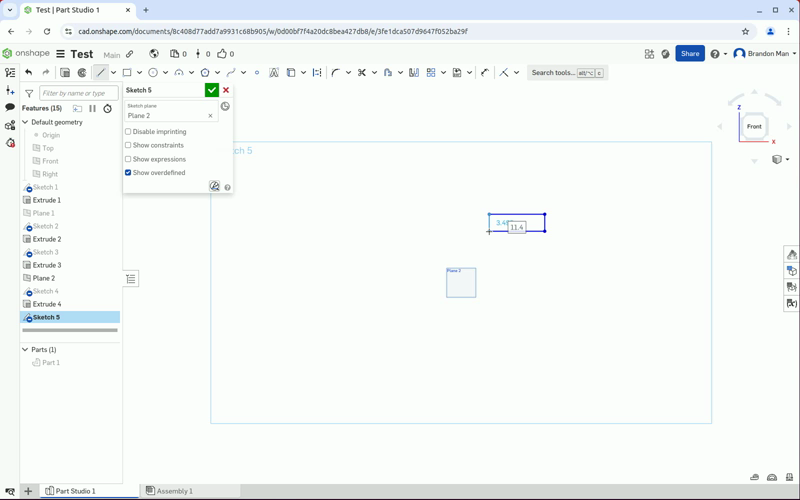
key(esc)
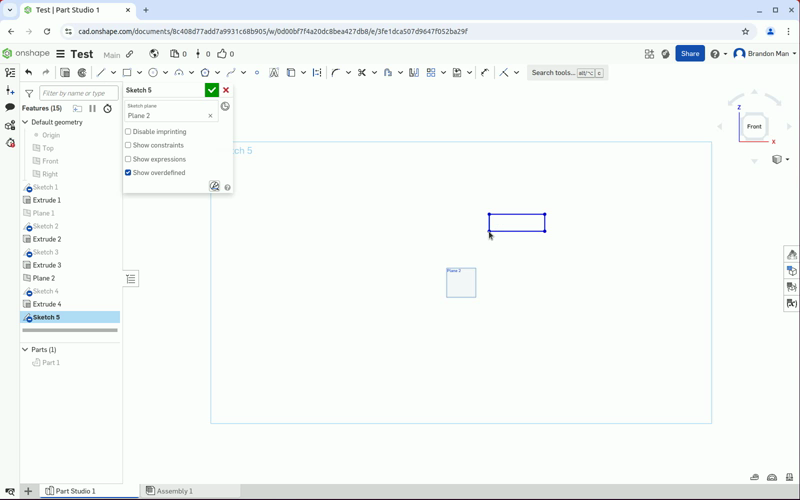
mouse_move(506, 215)
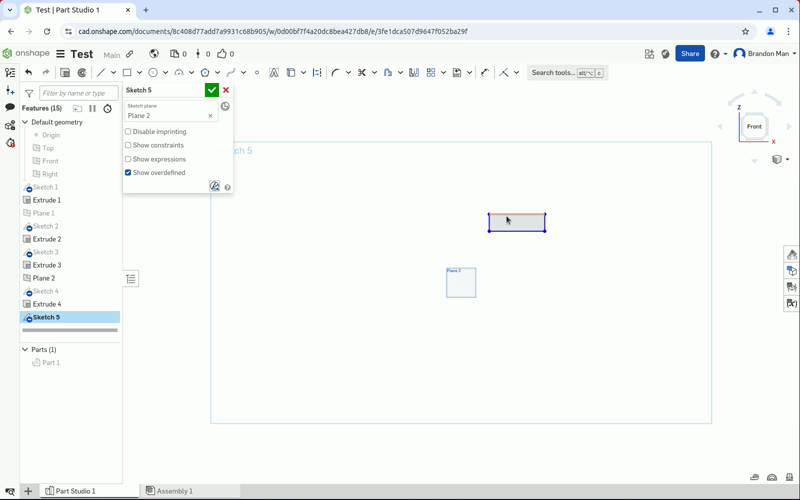
scroll(6)
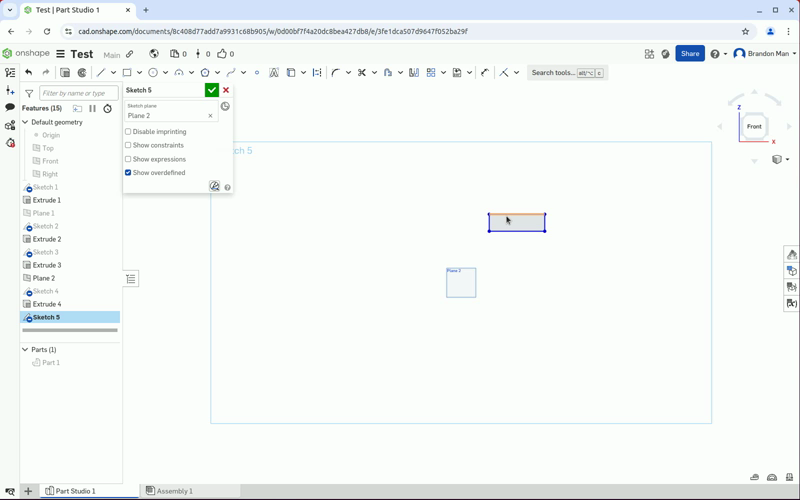
scroll(6)
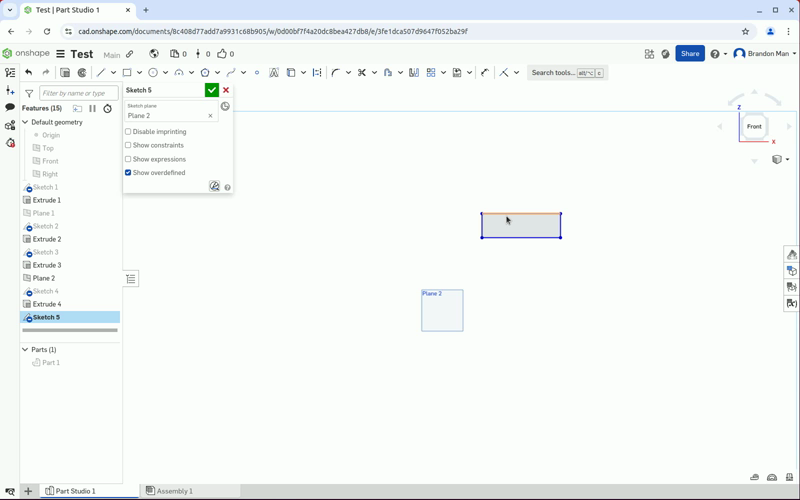
scroll(6)
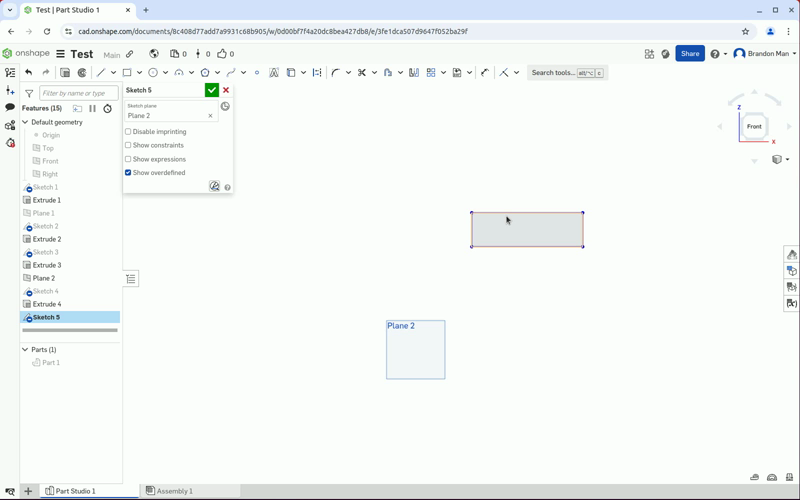
scroll(6)
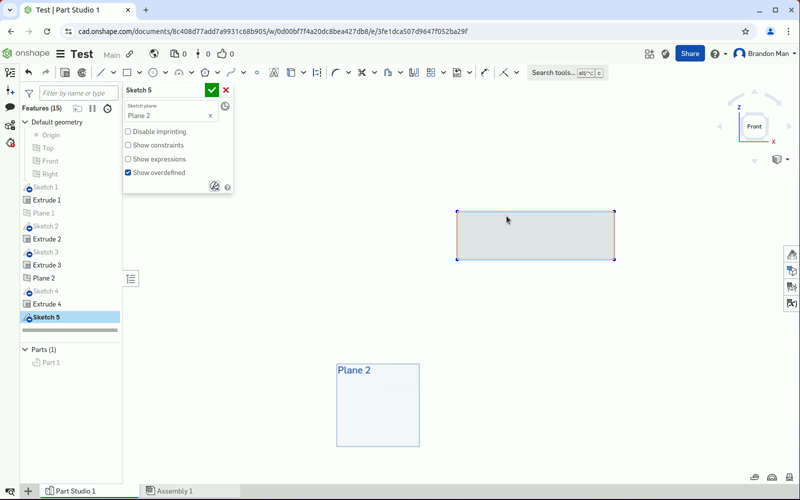
scroll(6)
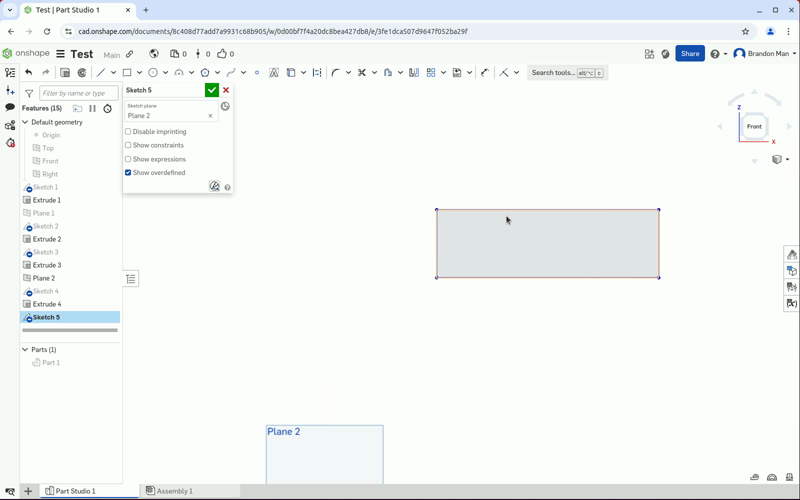
scroll(6)
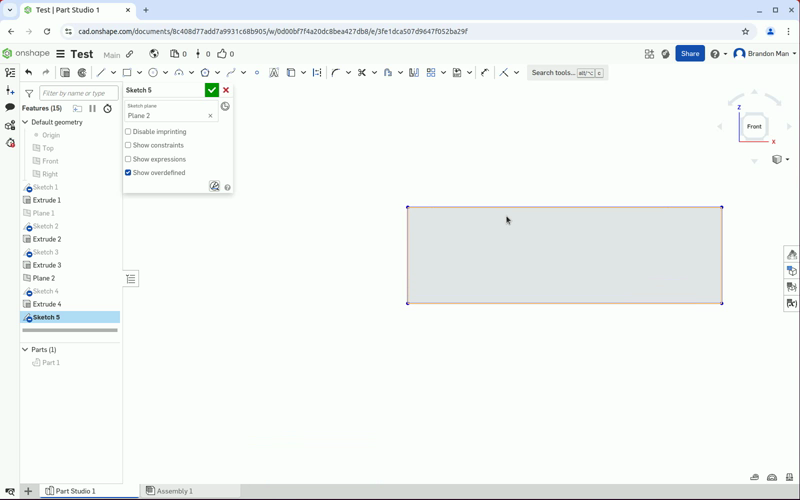
scroll(6)
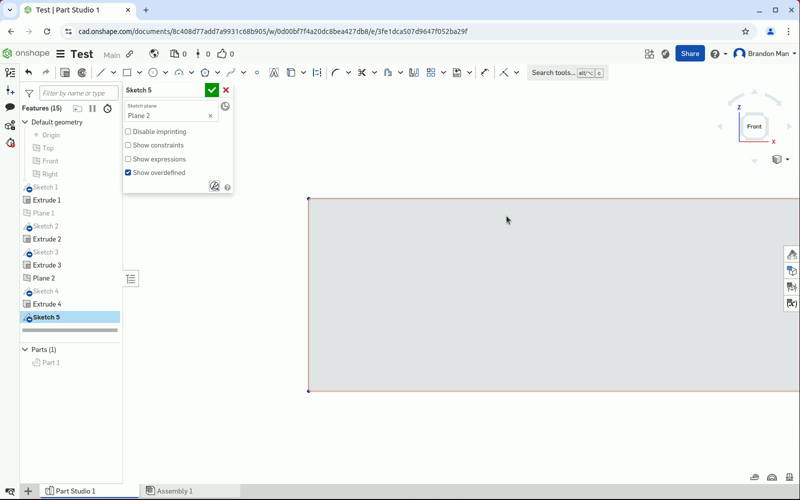
click(506, 215)
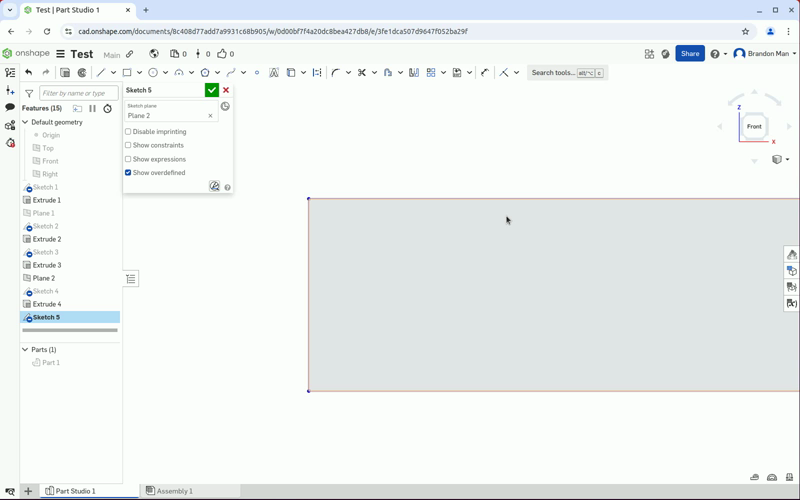
scroll(-6)
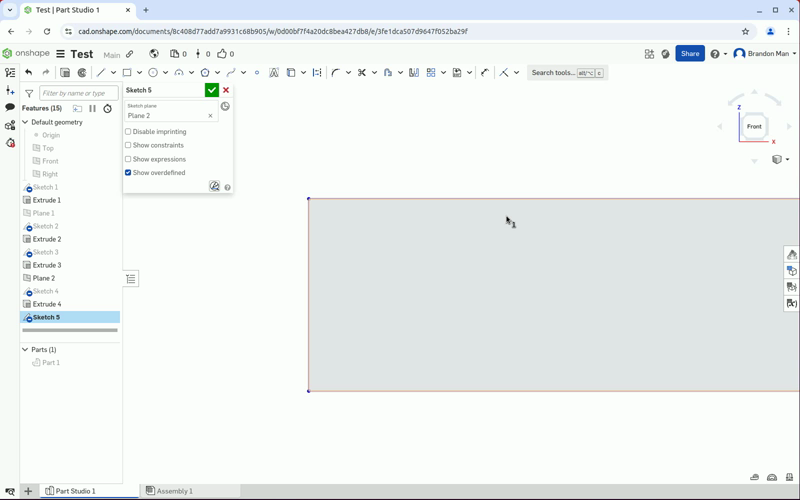
scroll(-6)
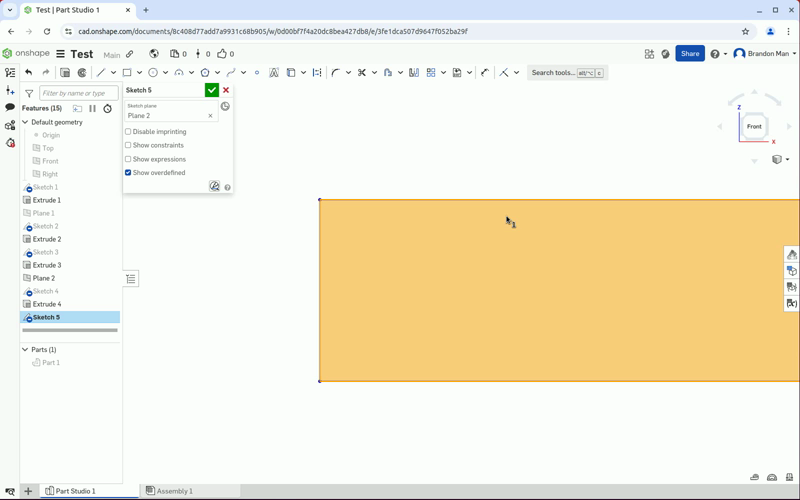
scroll(-6)
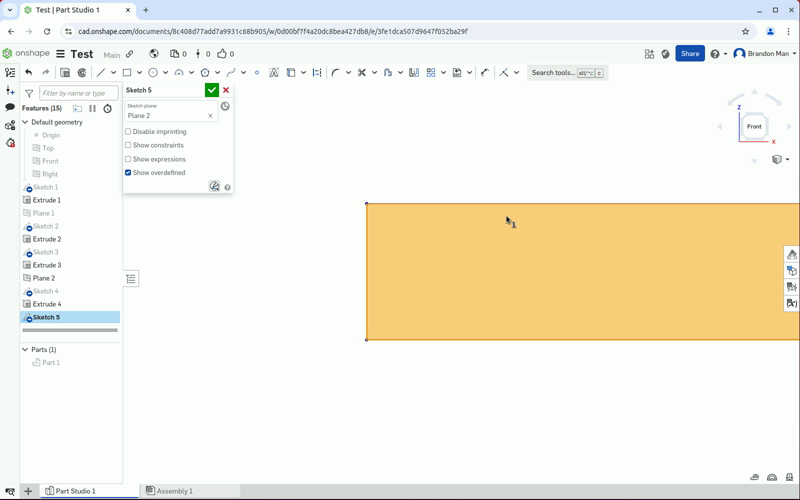
scroll(-6)
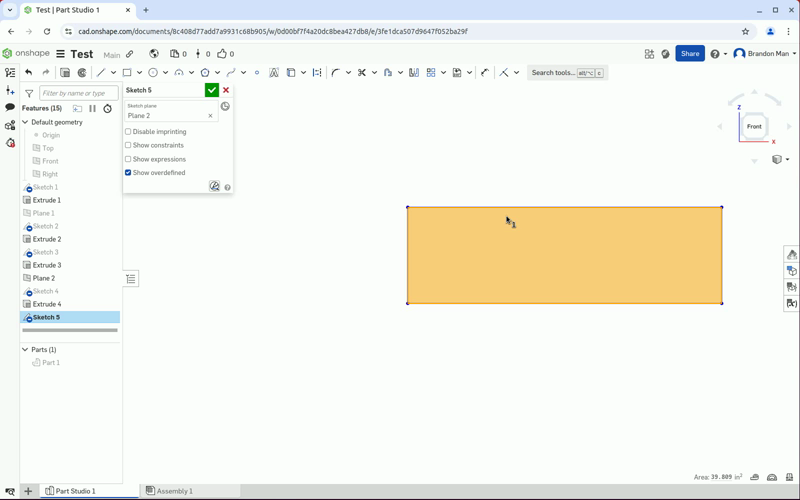
scroll(-6)
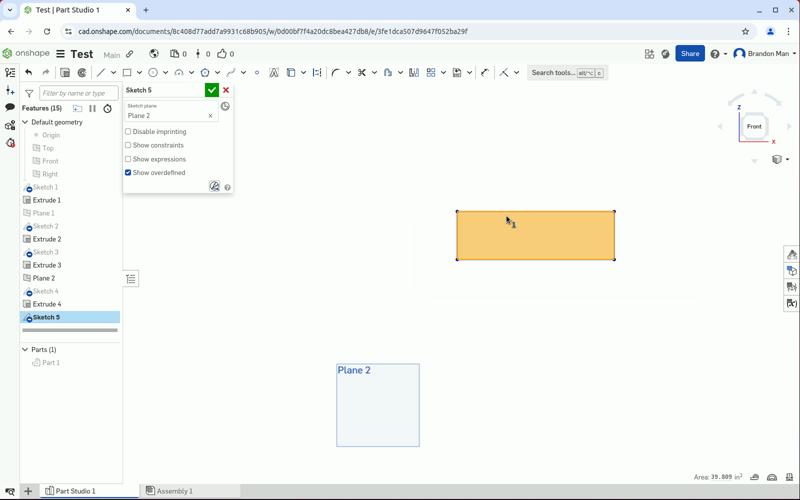
scroll(-6)
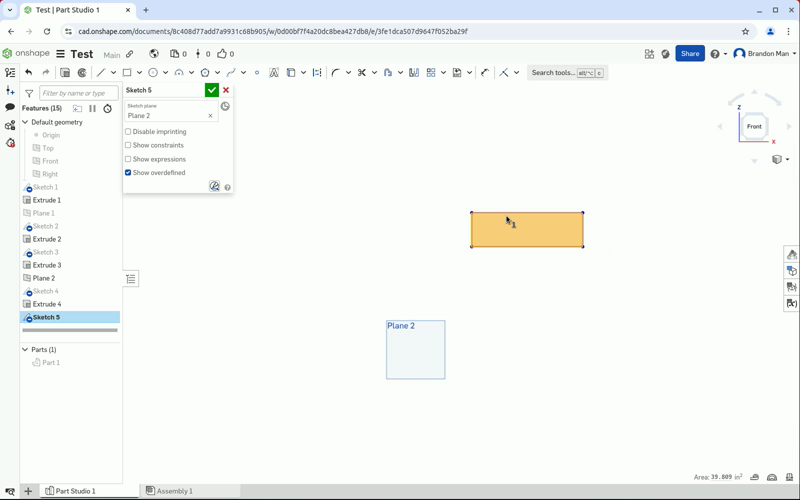
scroll(-6)
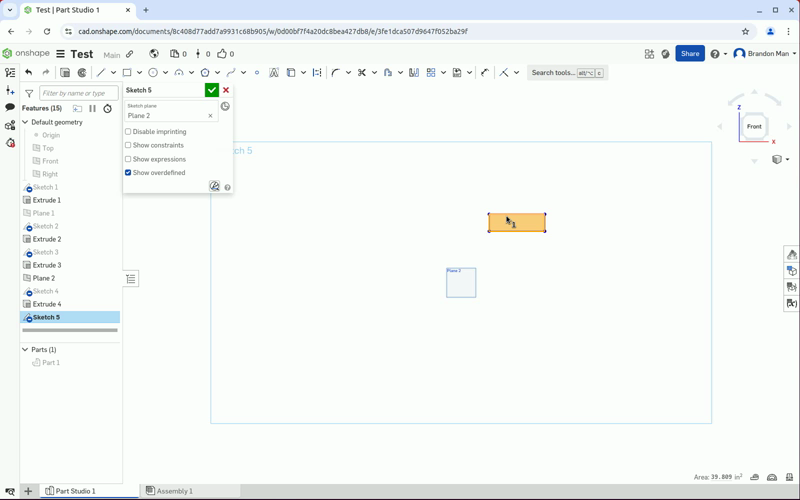
mouse_move(73, 352)
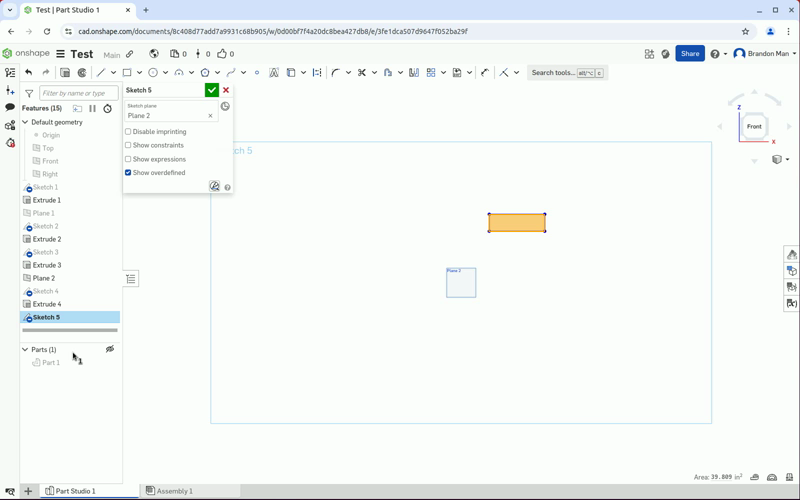
key(shift+y)
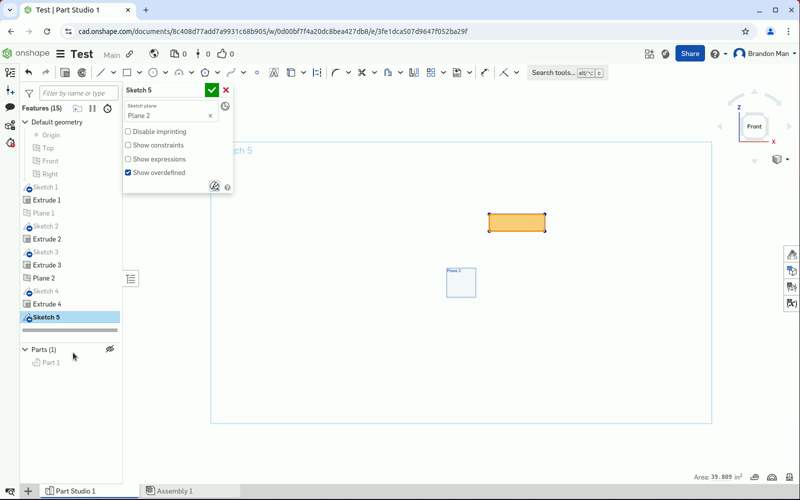
key(shift+e)
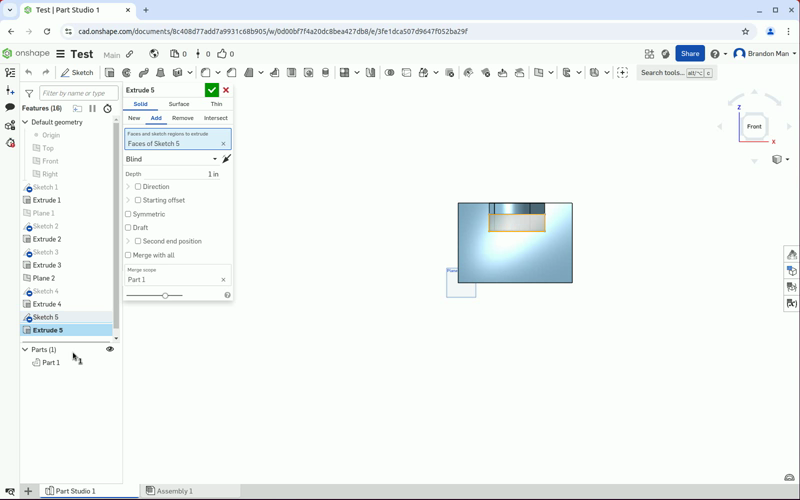
mouse_move(143, 106)
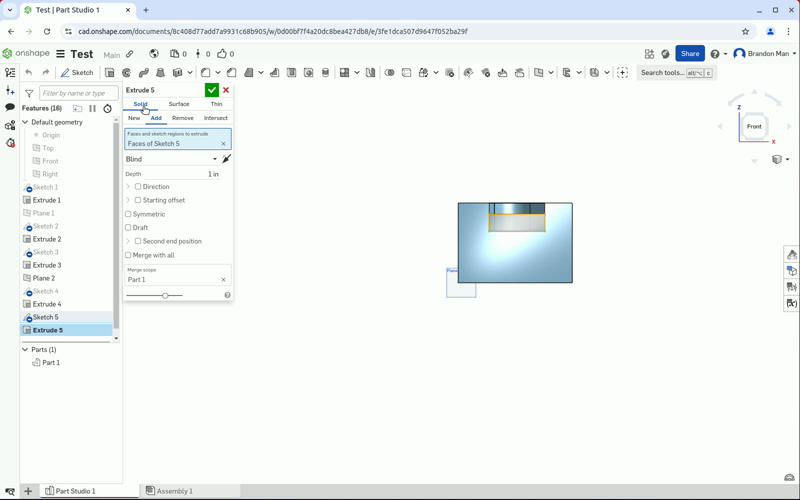
click(143, 106)
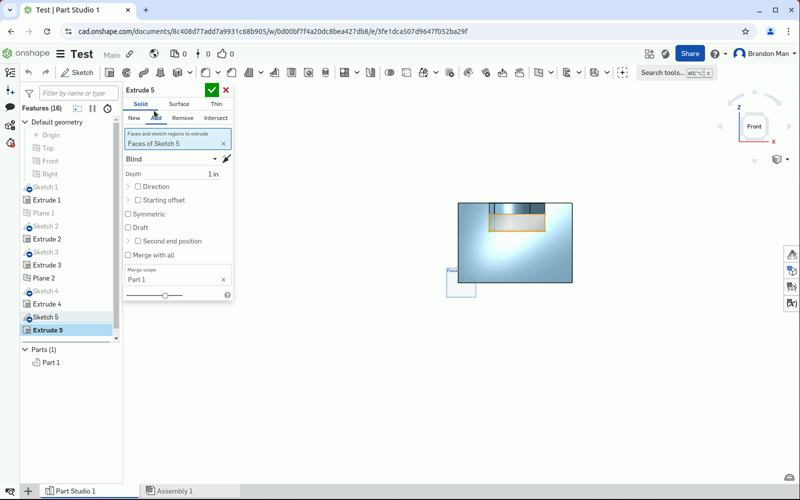
mouse_move(186, 120)
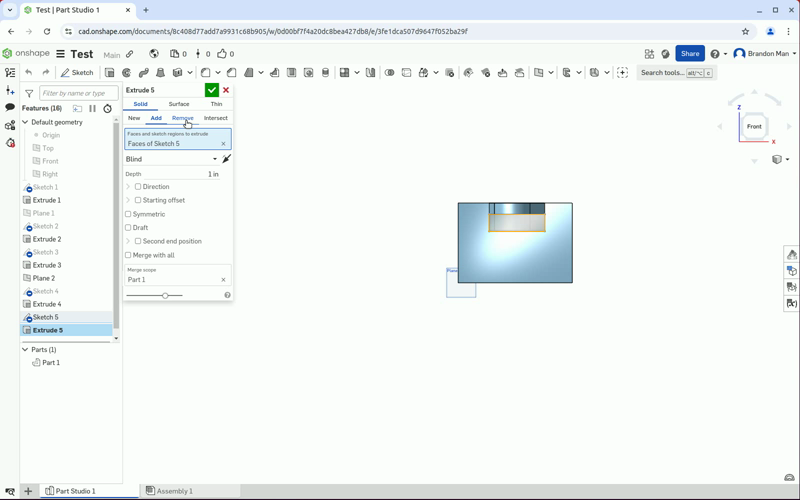
click(186, 120)
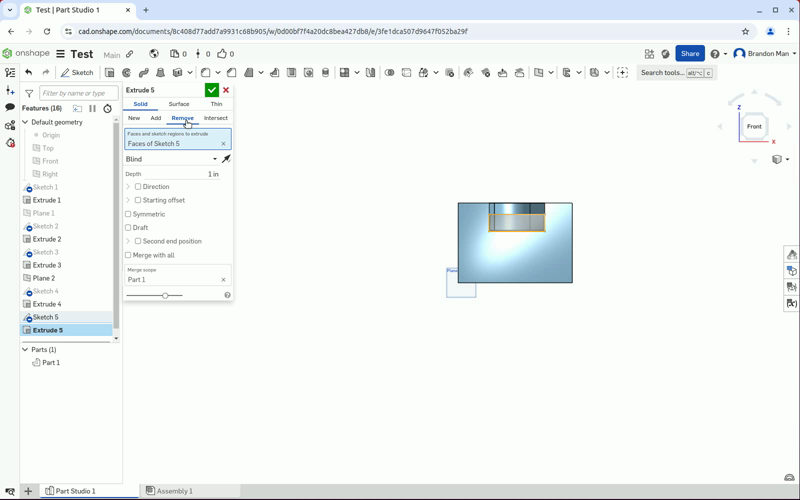
key(tab, 4)
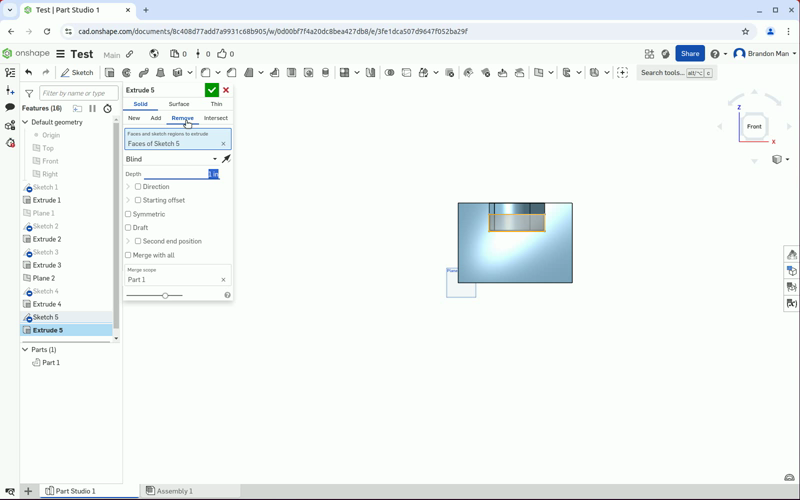
text(21.183)
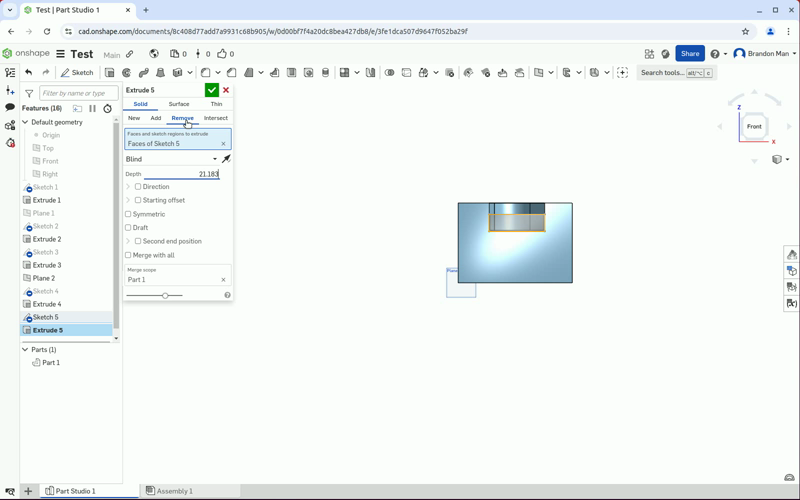
key(tab, 6)
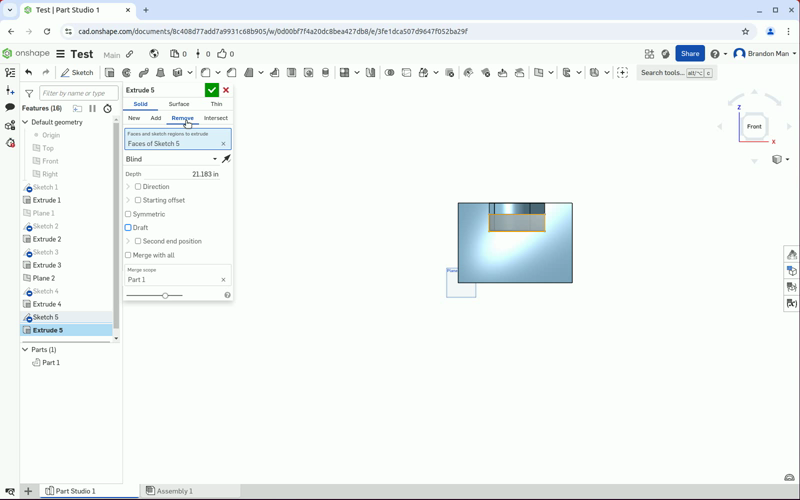
key(space)
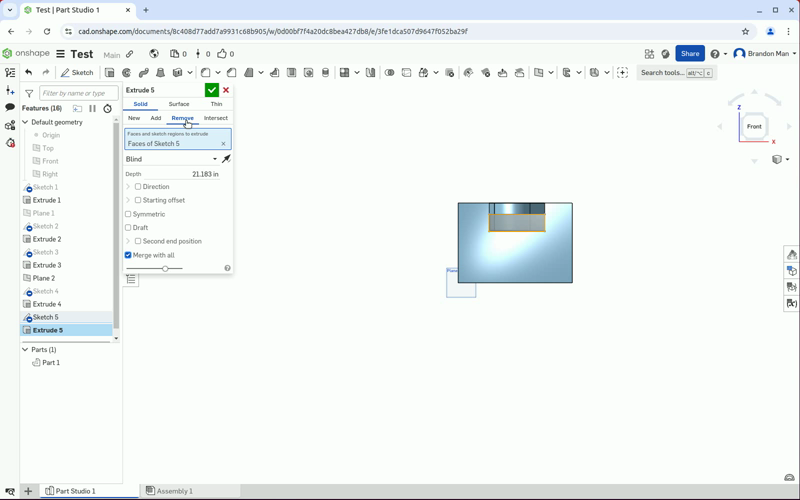
key(enter)
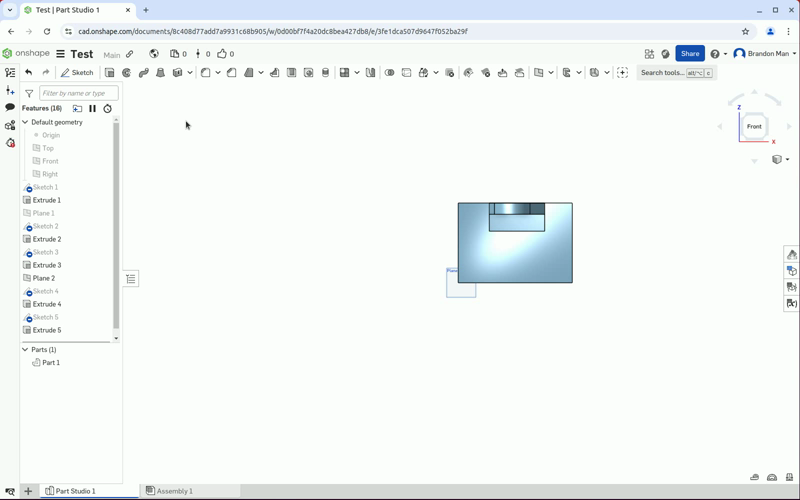
key(shift+h)
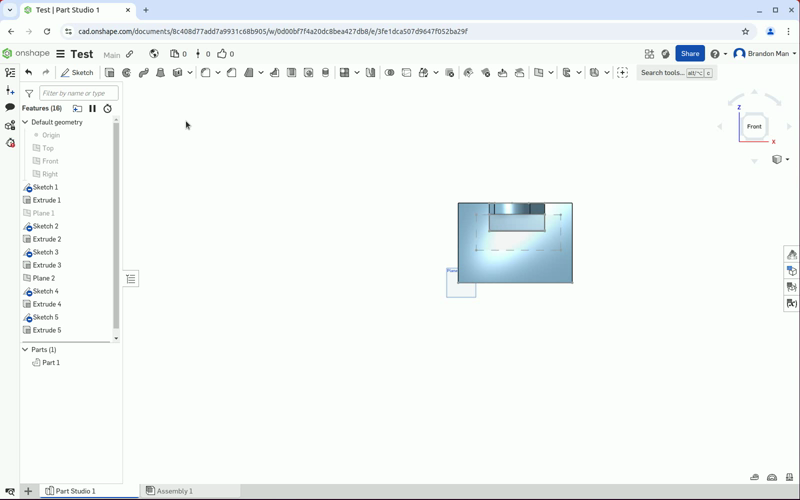
key(shift+h)
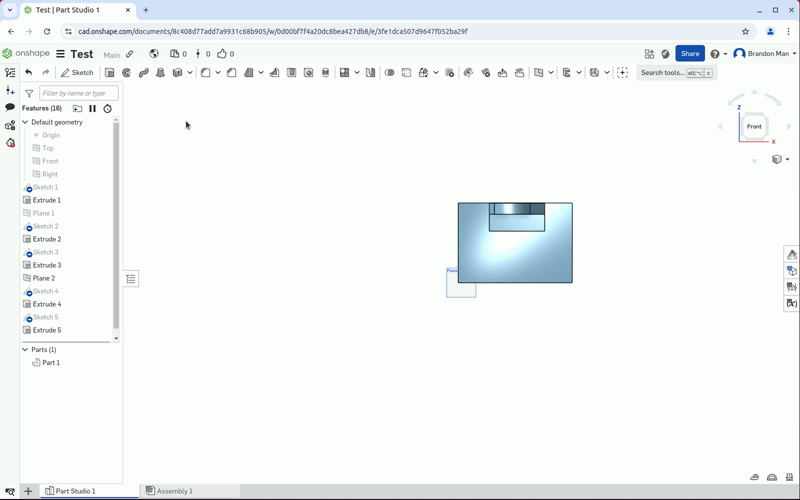
mouse_move(69, 189)
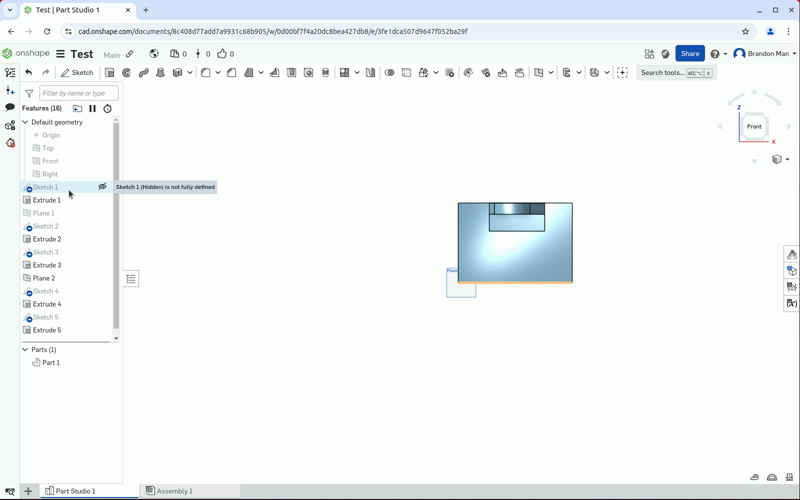
click(69, 189)
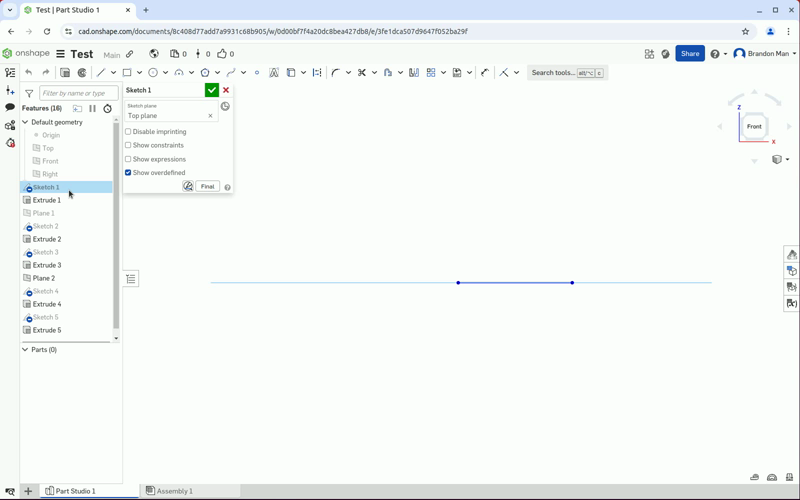
mouse_move(229, 92)
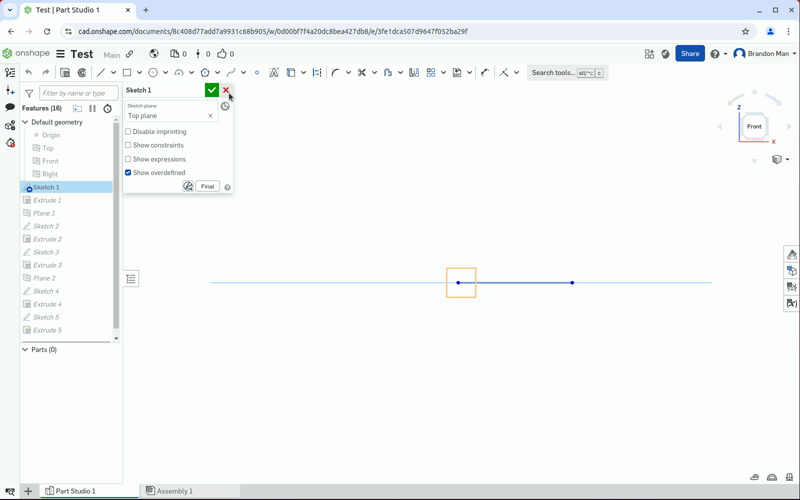
click(229, 92)
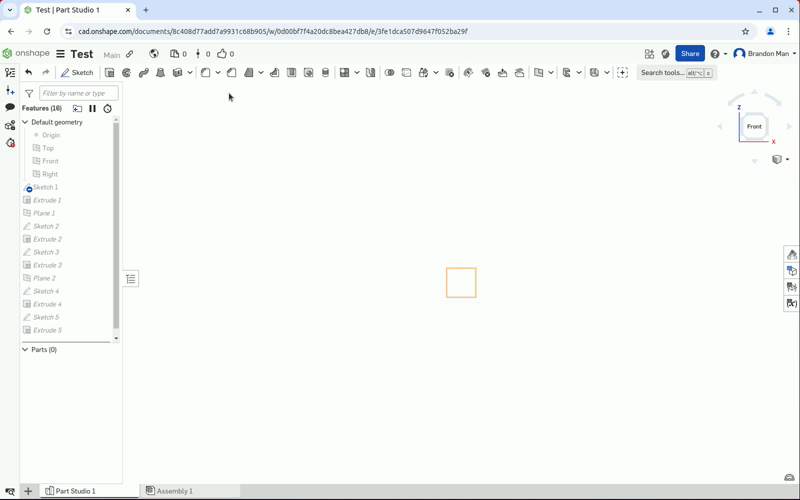
mouse_move(541, 75)
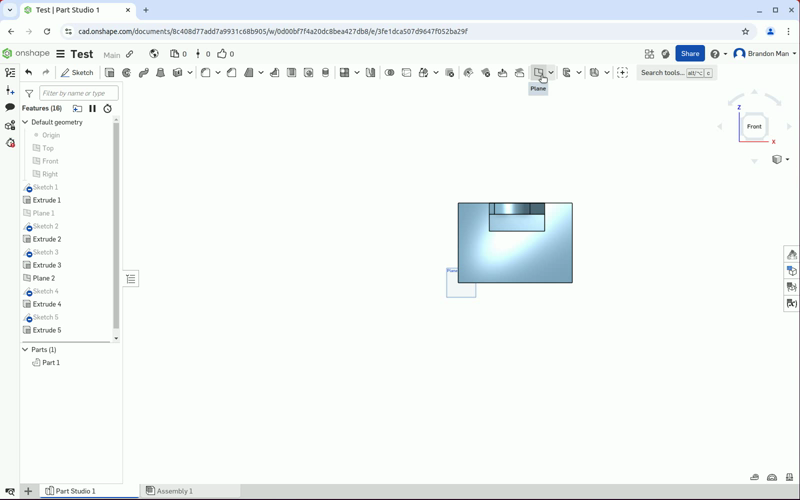
click(541, 75)
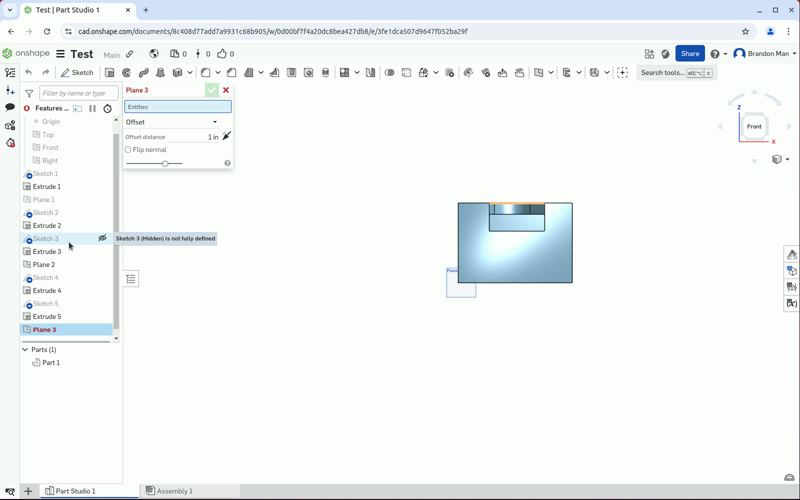
scroll(3)
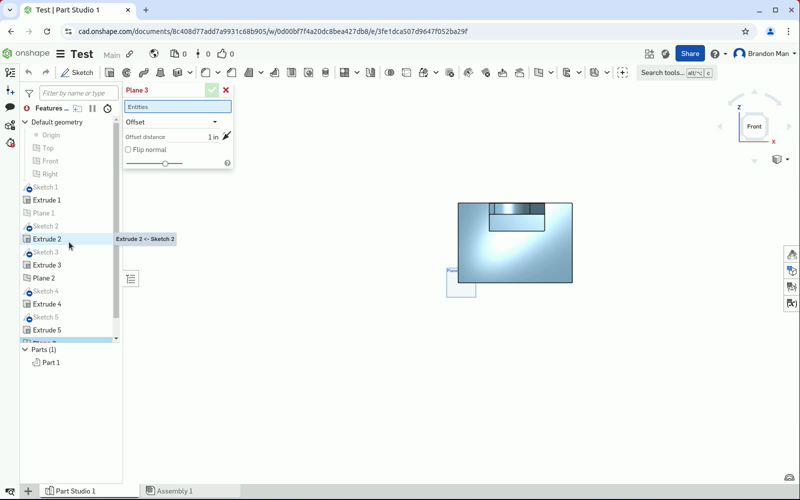
mouse_move(69, 163)
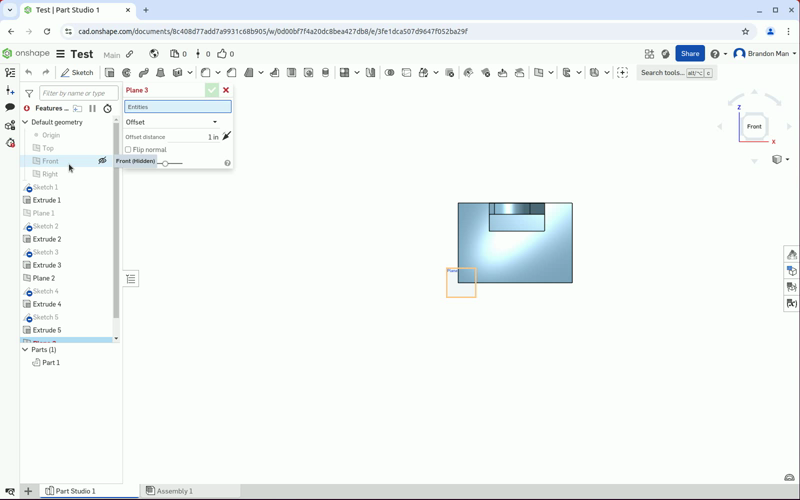
click(69, 163)
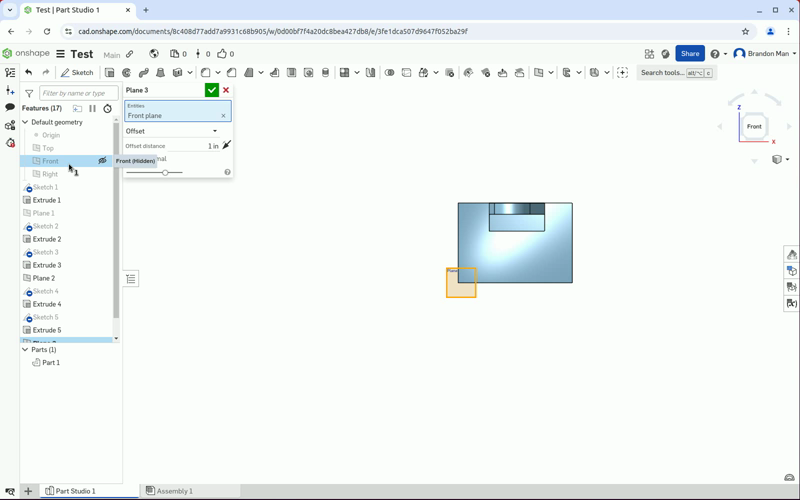
key(tab, 2)
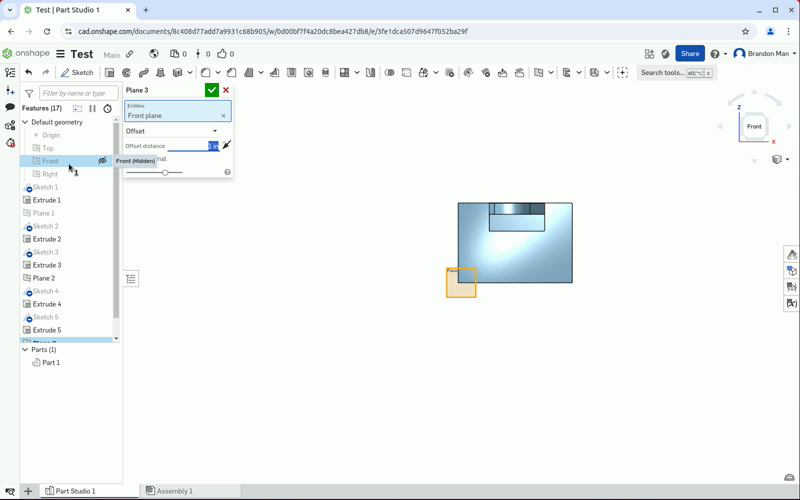
text(1.695)
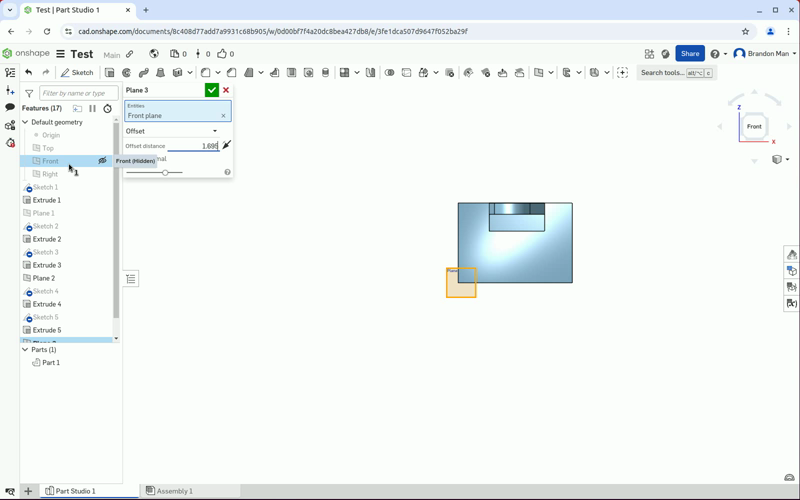
key(enter, 2)
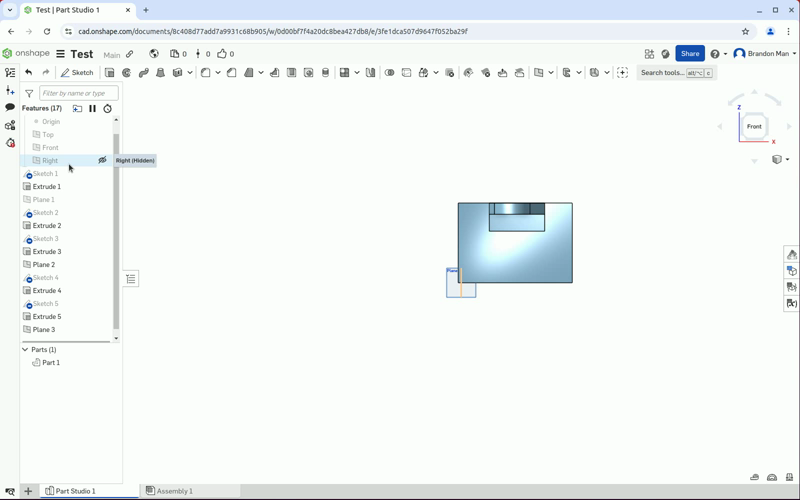
key(shift+s)
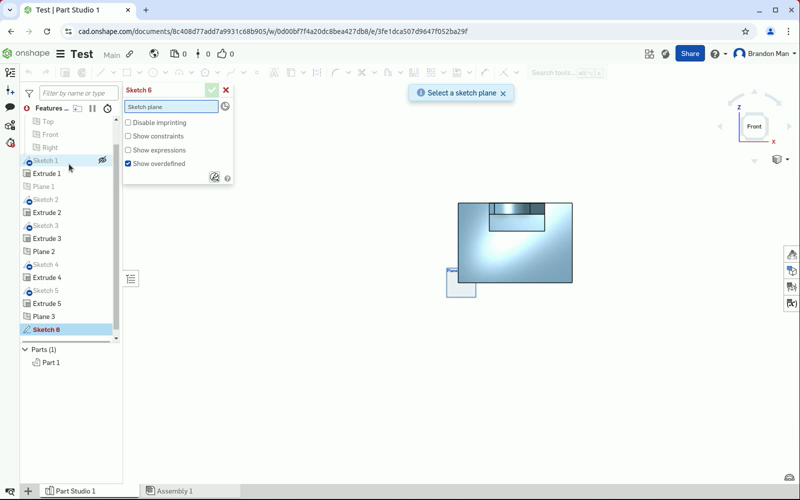
mouse_move(69, 319)
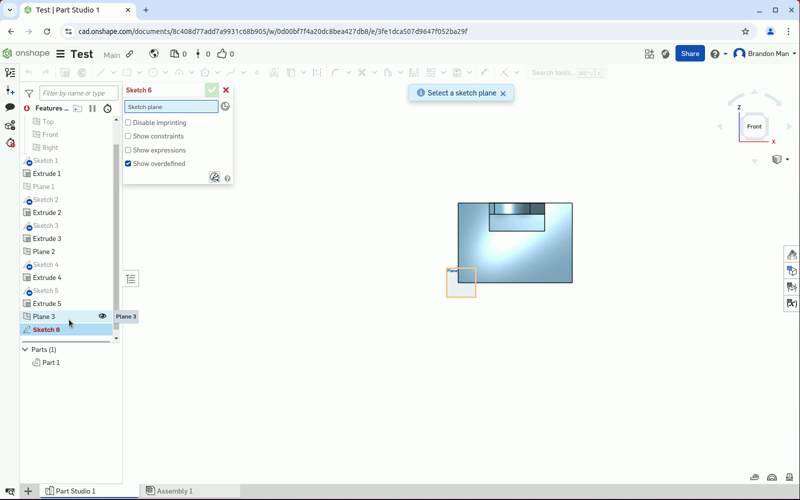
click(69, 319)
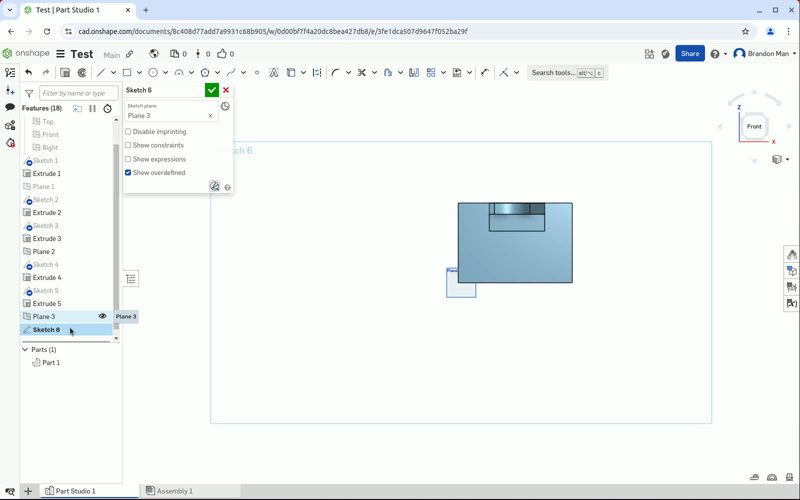
mouse_move(73, 352)
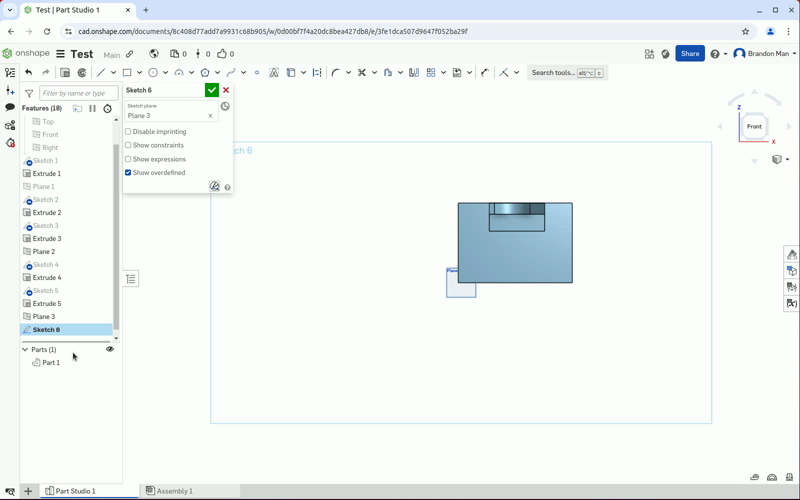
key(y)
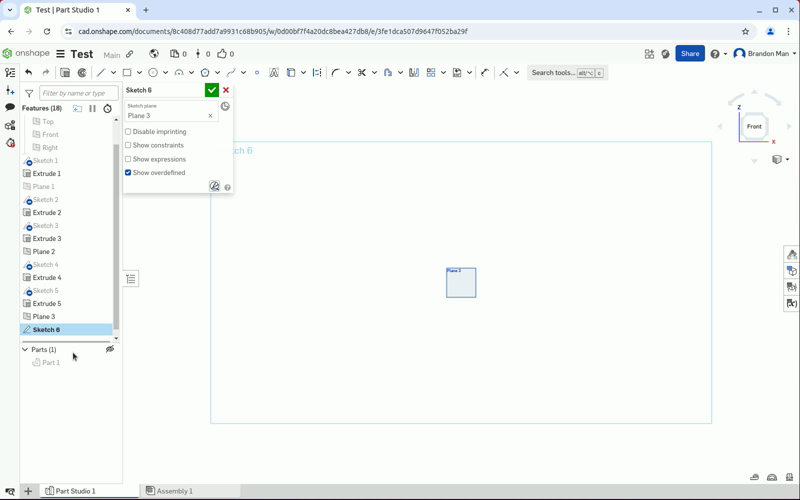
key(l)
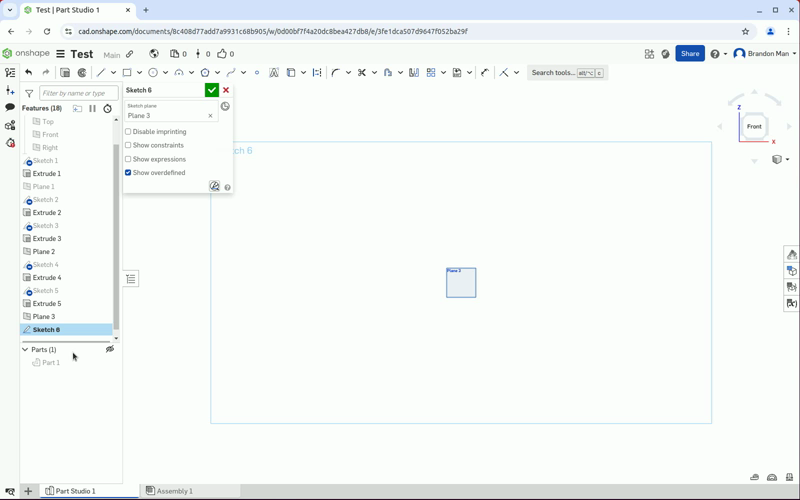
key_down(shift)
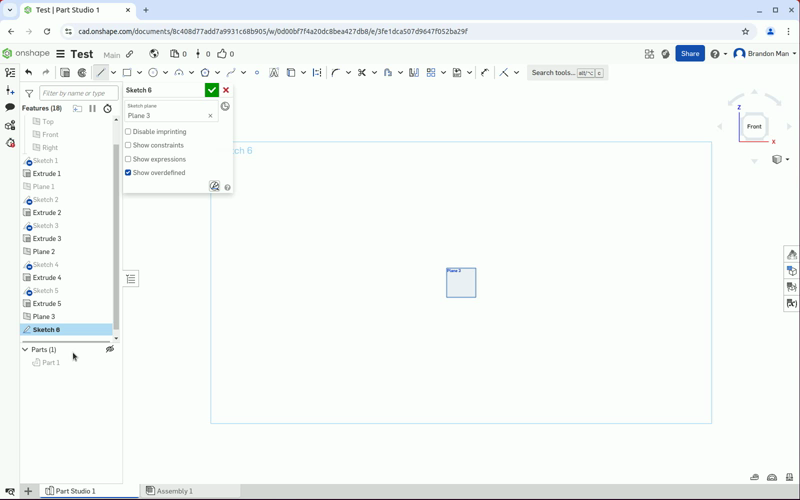
mouse_move(481, 237)
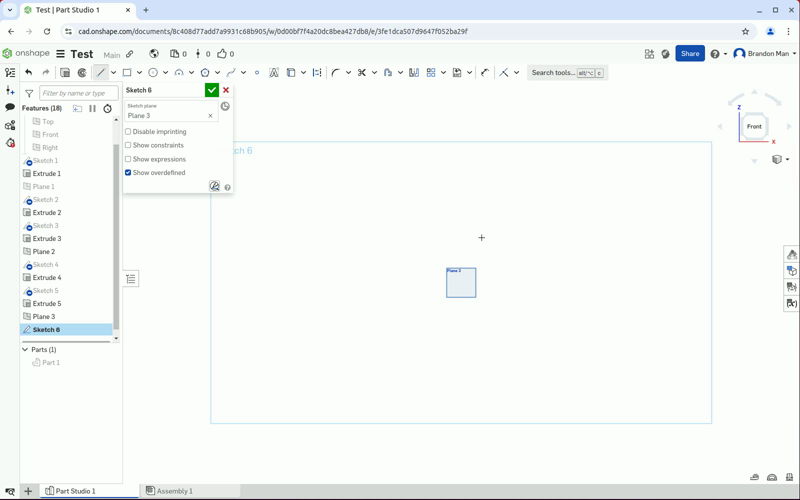
click(481, 237)
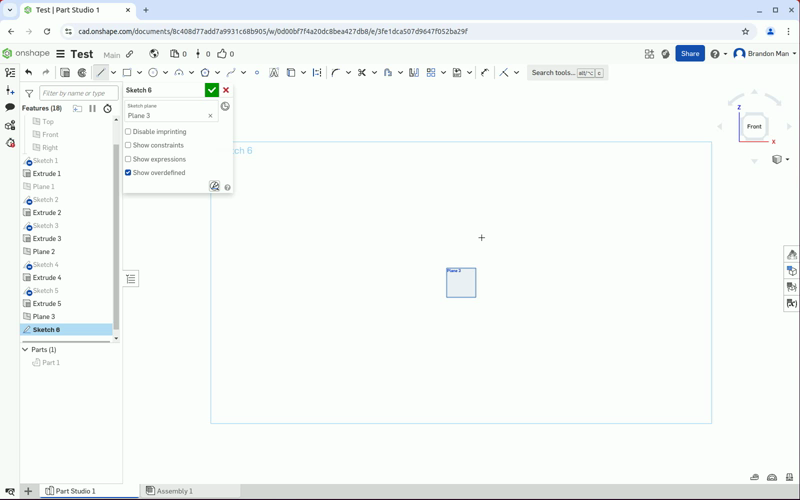
key_up(shift)
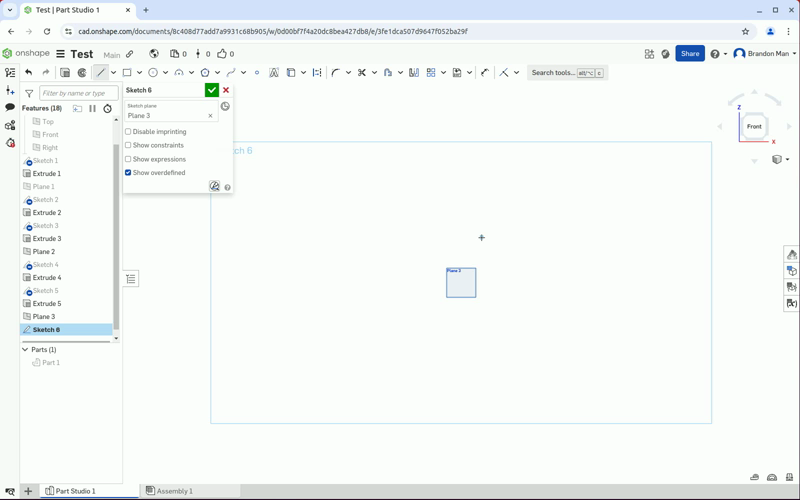
key_down(shift)
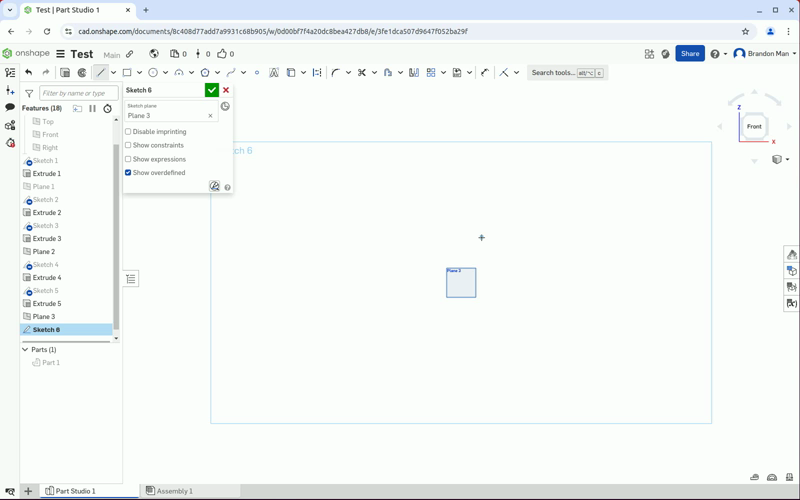
mouse_move(551, 237)
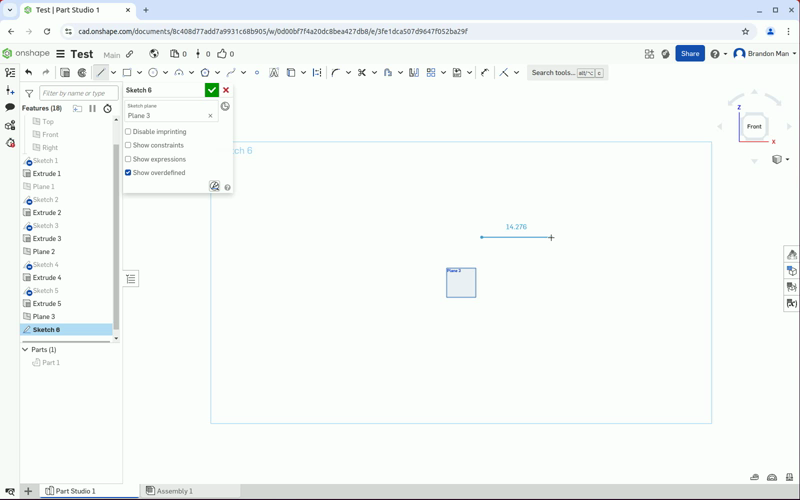
click(551, 237)
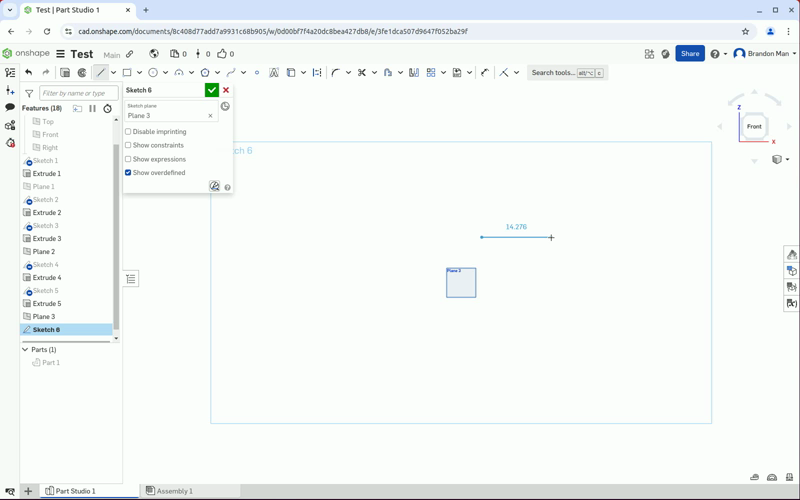
key_up(shift)
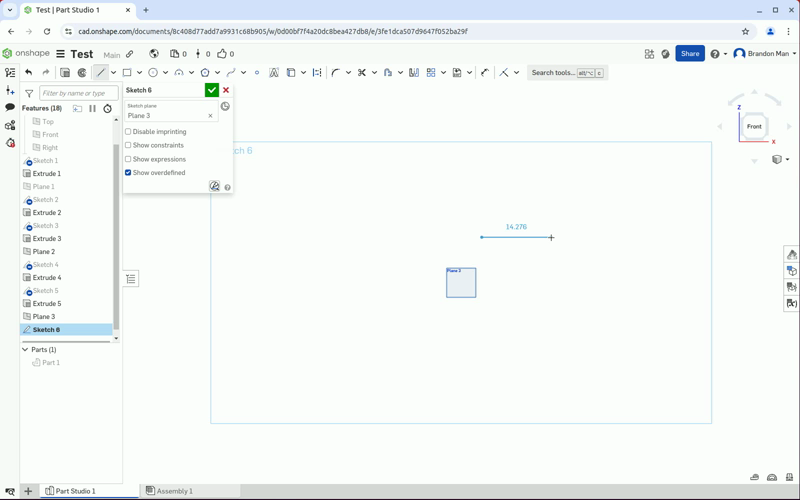
key_down(shift)
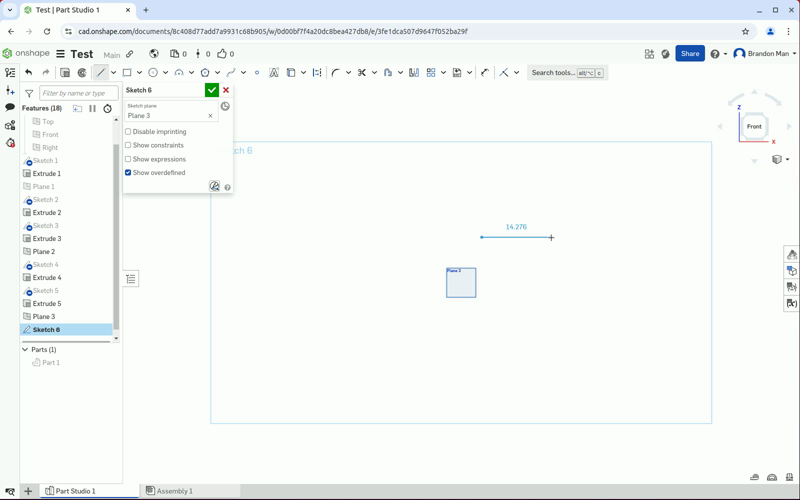
mouse_move(581, 237)
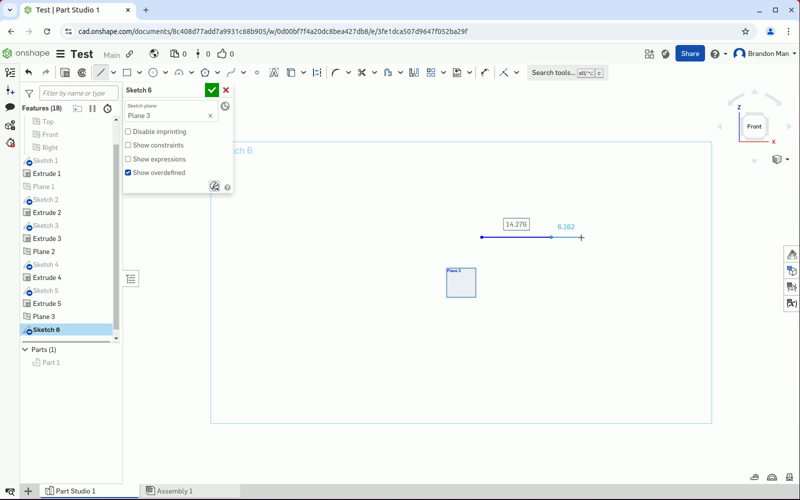
mouse_move(551, 215)
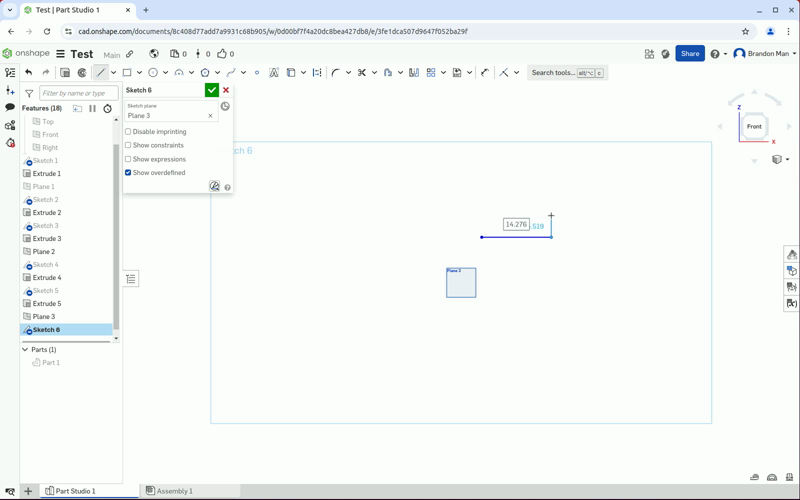
click(551, 215)
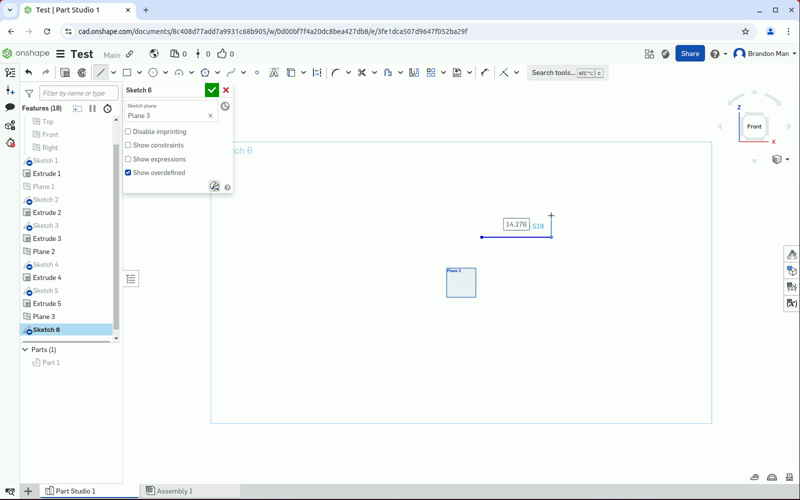
key_up(shift)
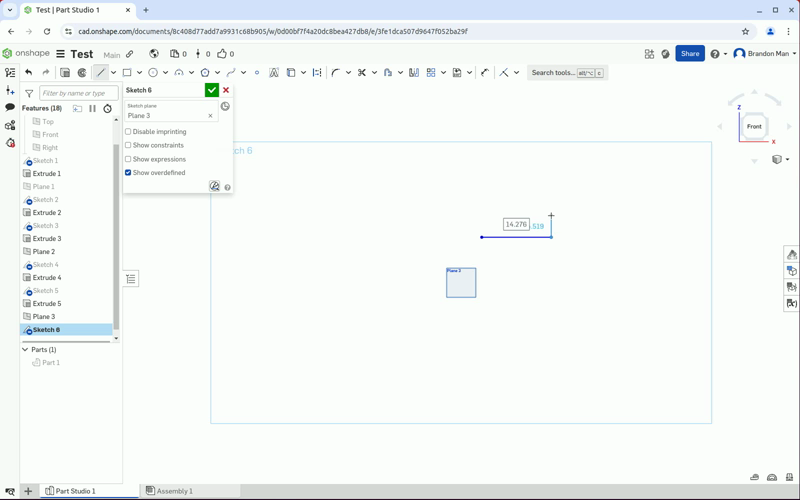
key_down(shift)
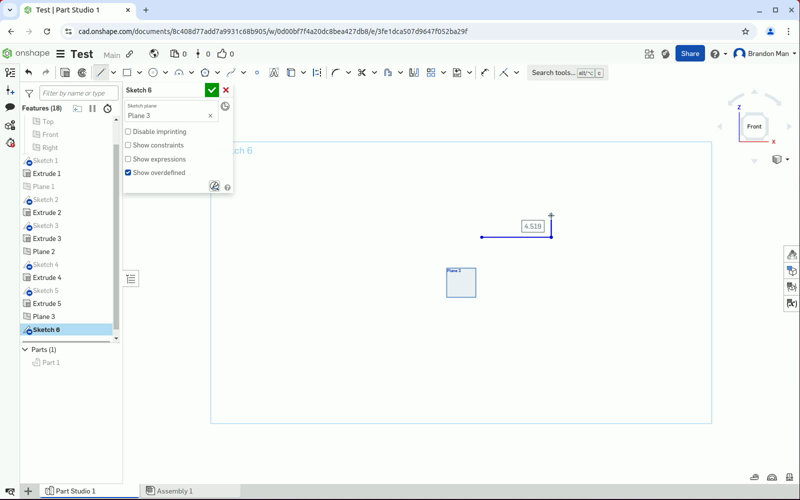
mouse_move(481, 215)
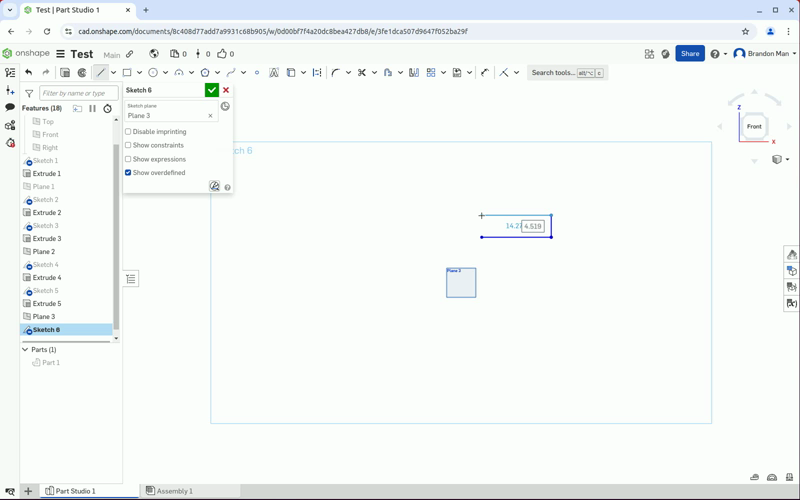
click(481, 215)
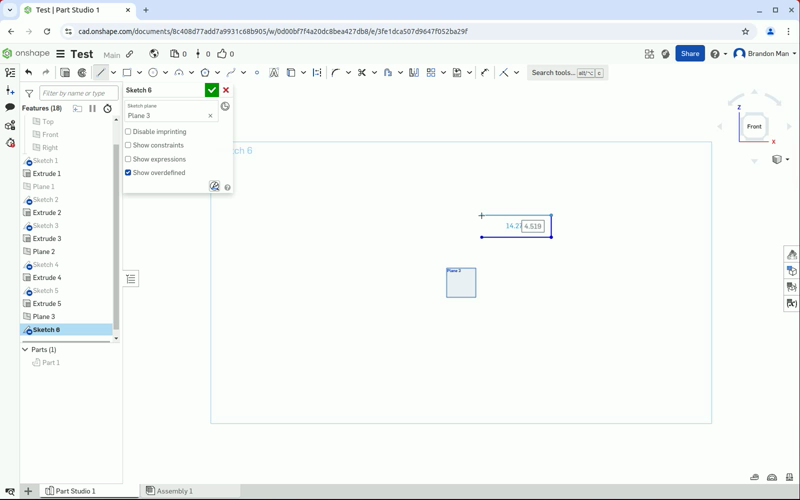
key_up(shift)
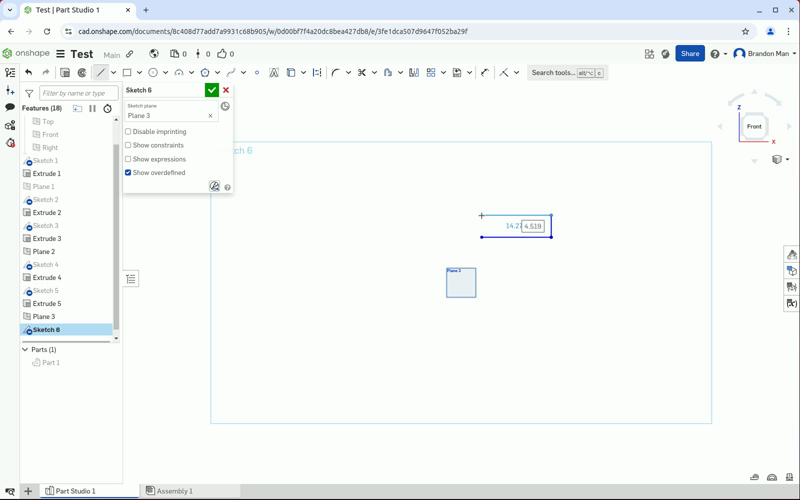
mouse_move(511, 215)
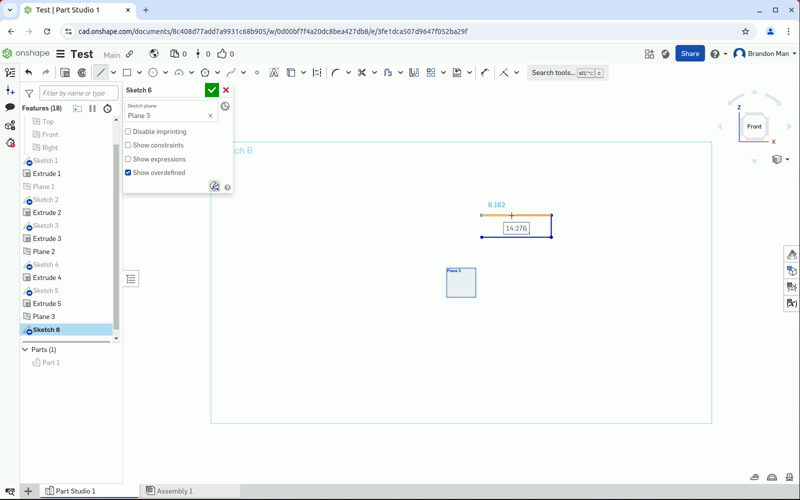
key_down(shift)
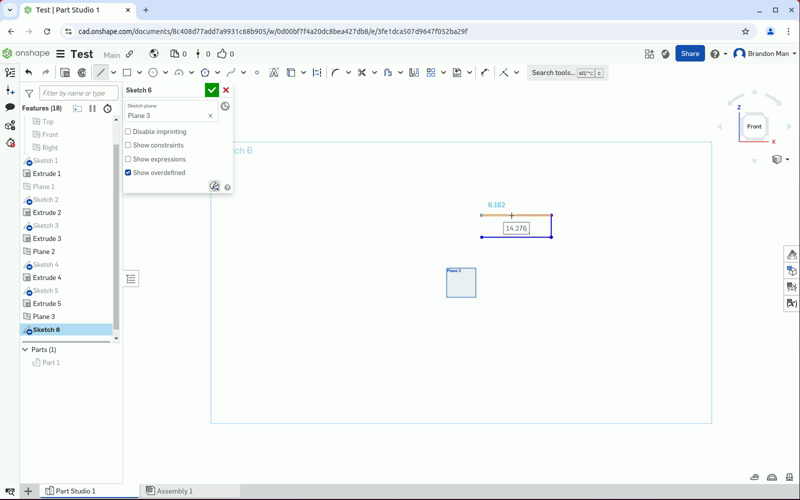
mouse_move(481, 237)
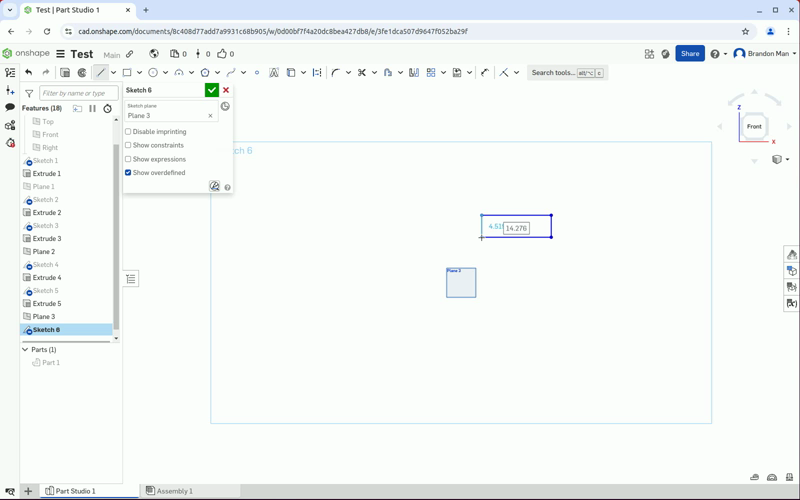
key_up(shift)
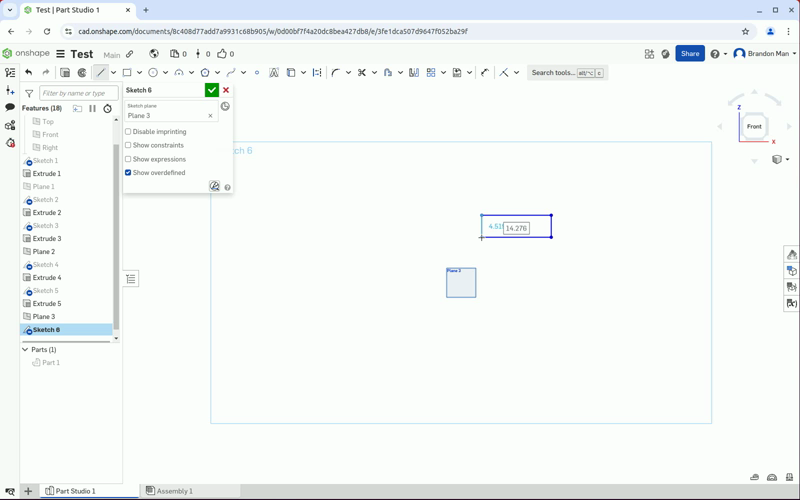
click(481, 237)
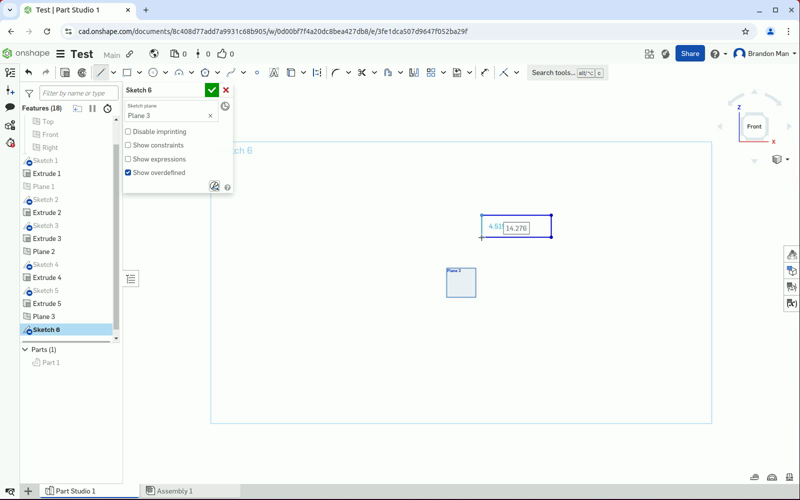
key(esc)
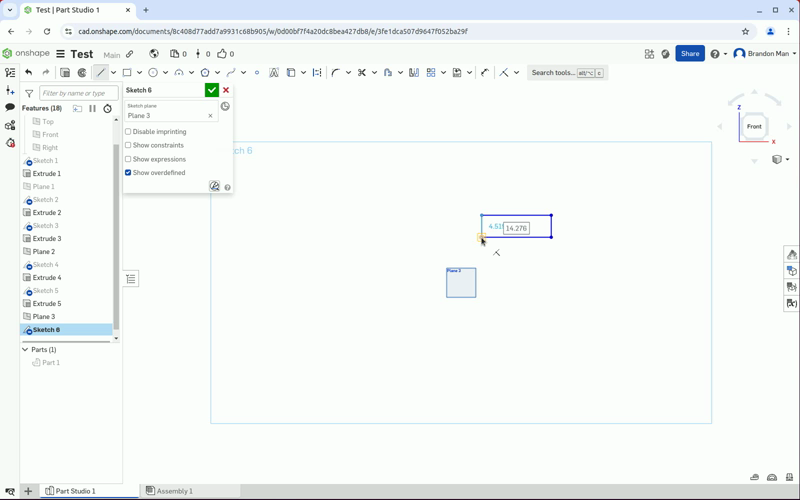
mouse_move(540, 228)
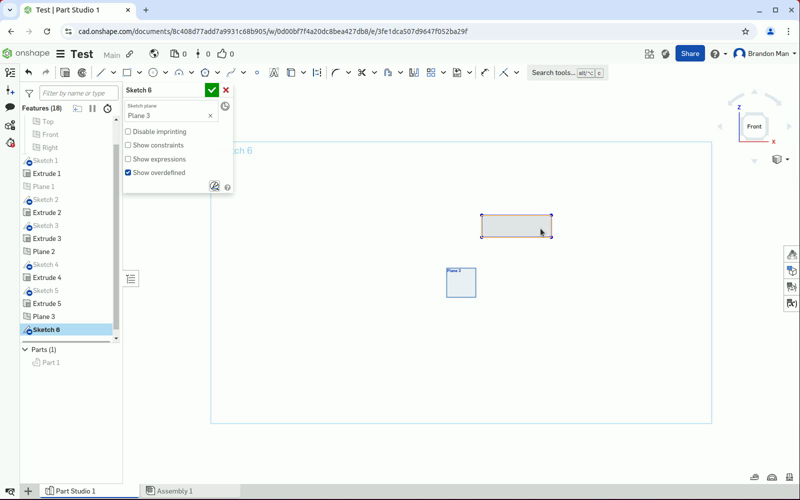
scroll(6)
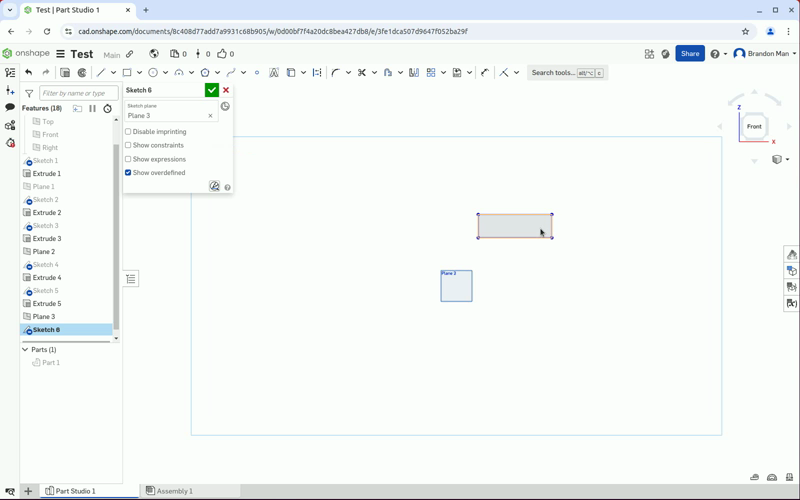
scroll(6)
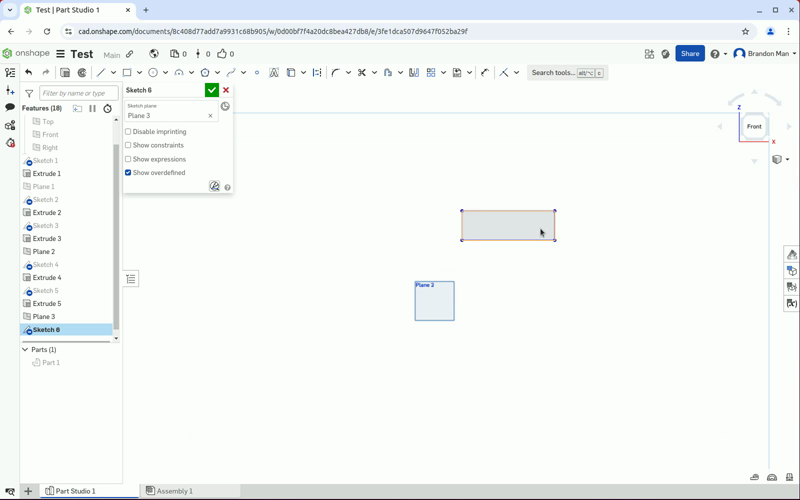
scroll(6)
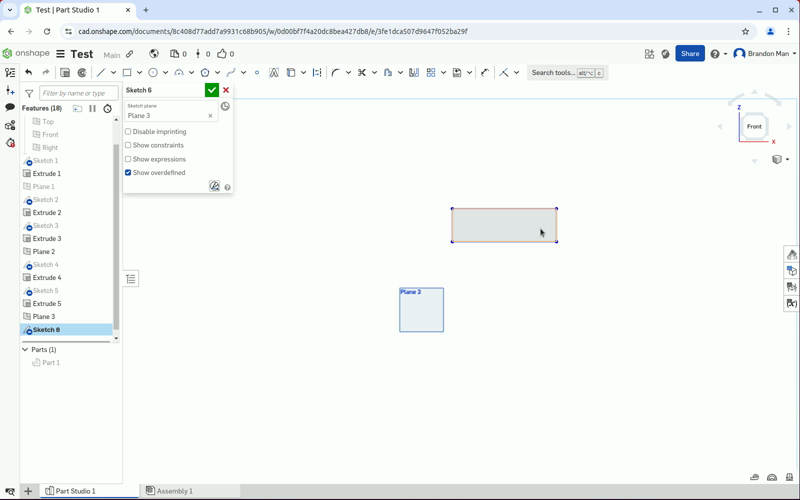
scroll(6)
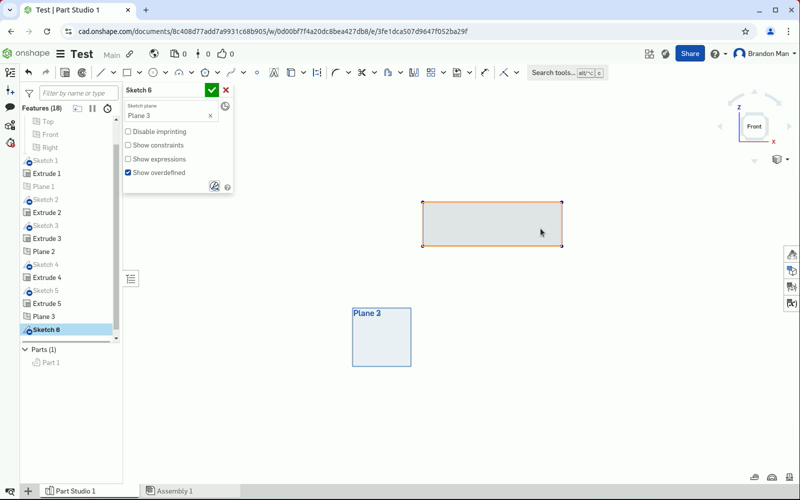
scroll(6)
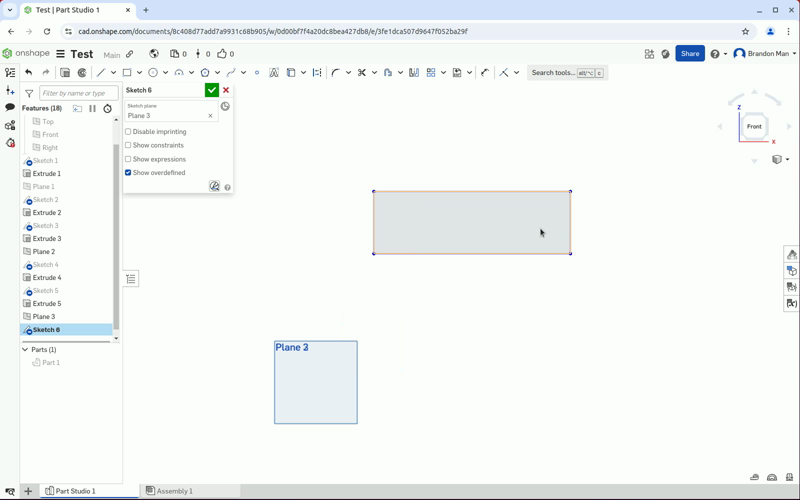
scroll(6)
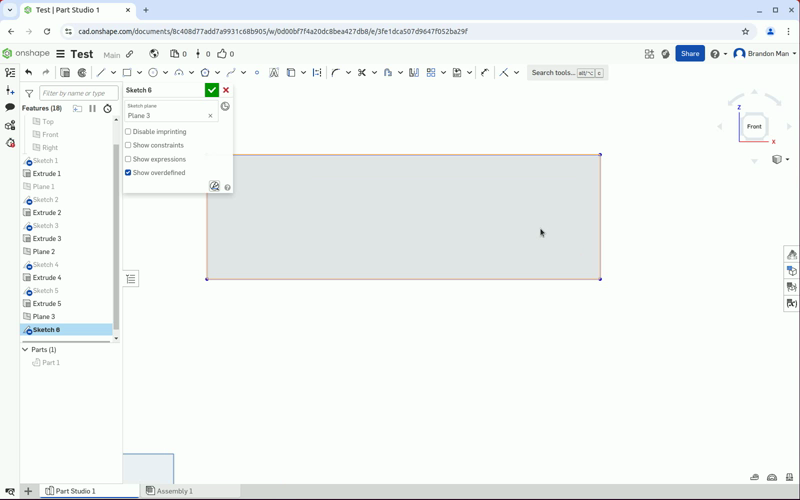
scroll(6)
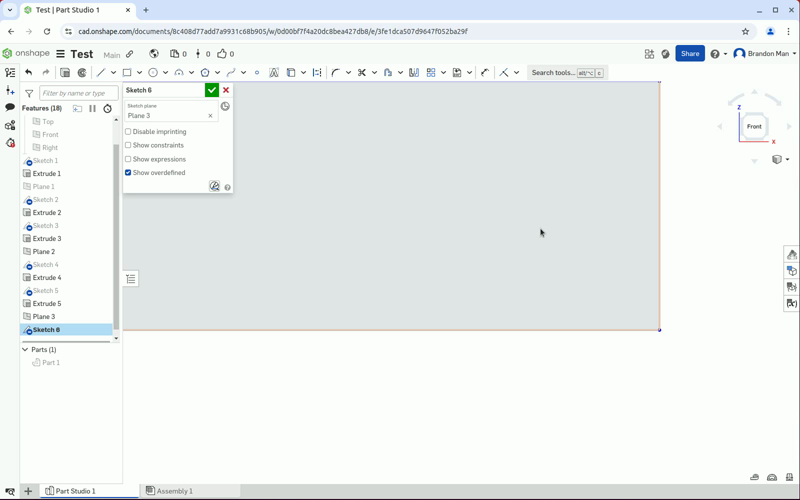
click(540, 228)
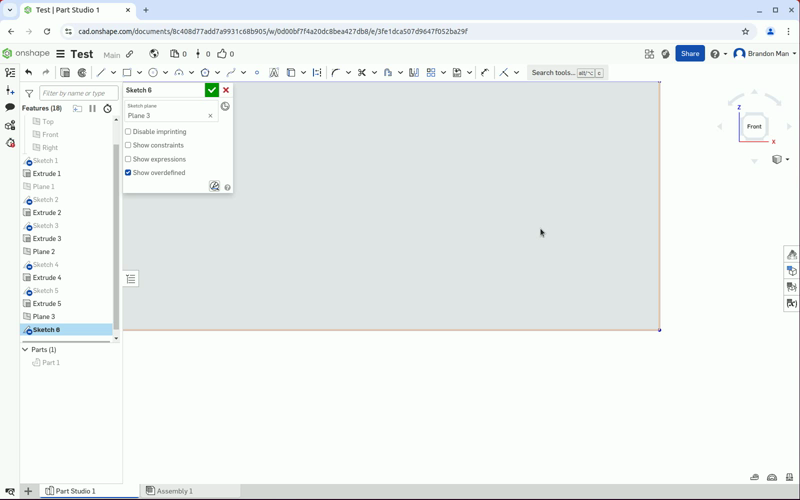
scroll(-6)
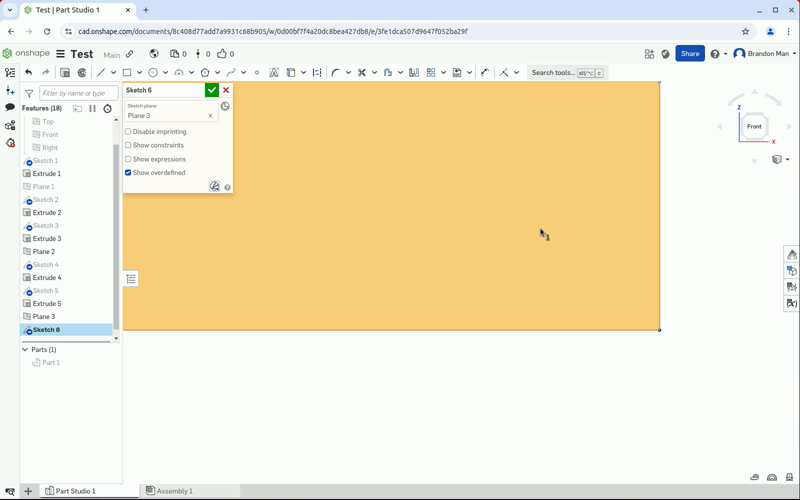
scroll(-6)
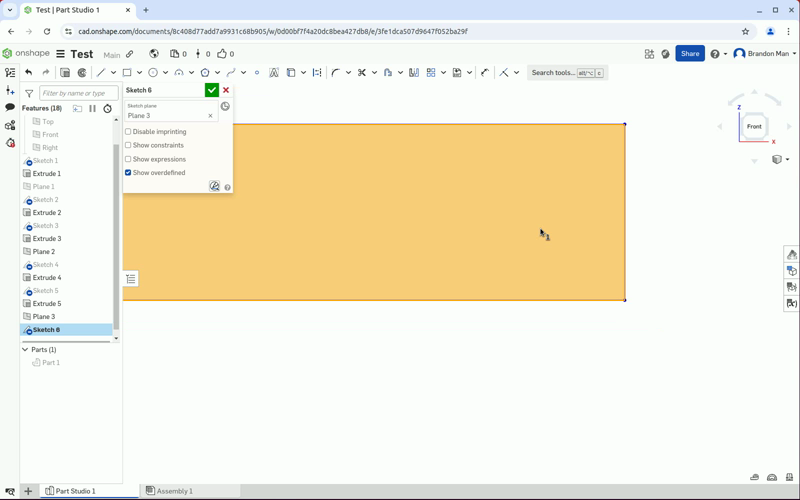
scroll(-6)
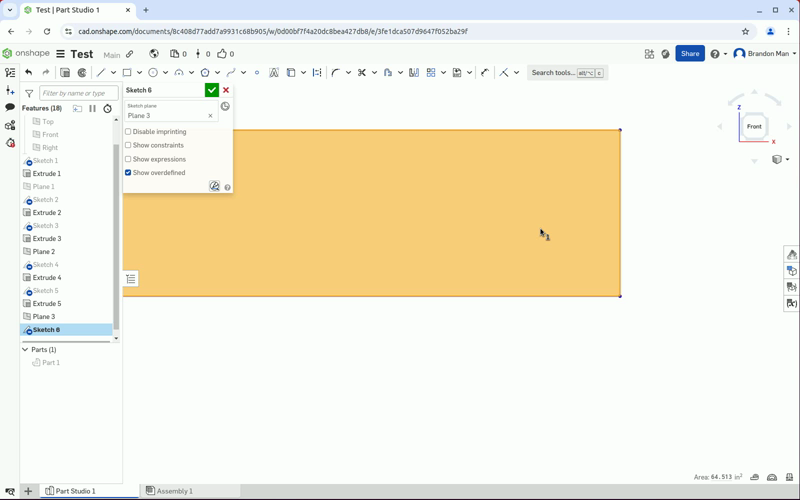
scroll(-6)
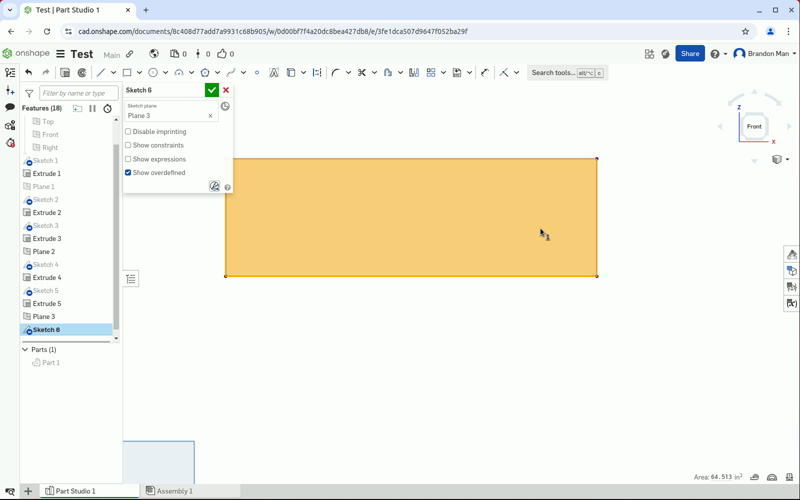
scroll(-6)
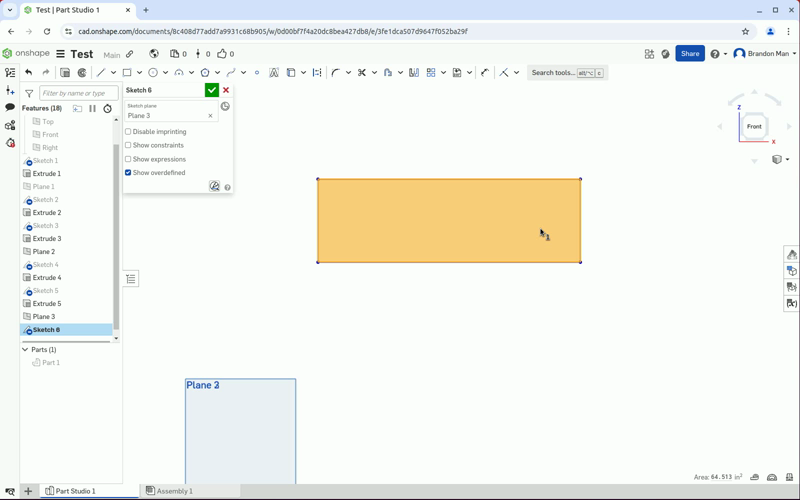
scroll(-6)
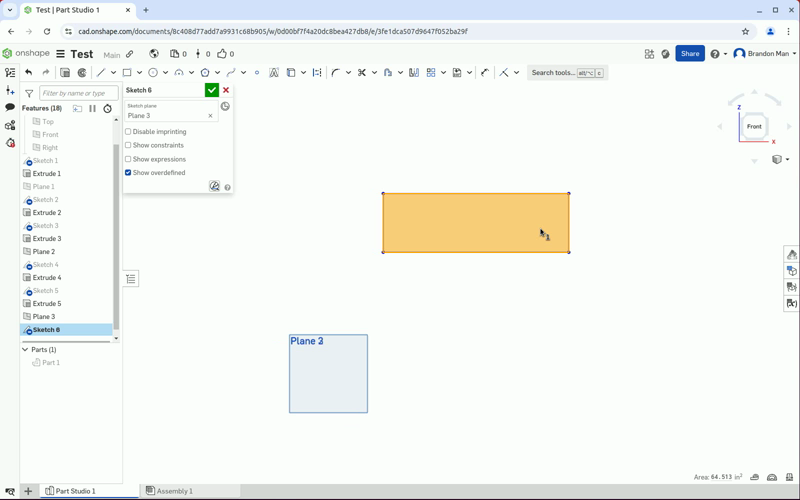
scroll(-6)
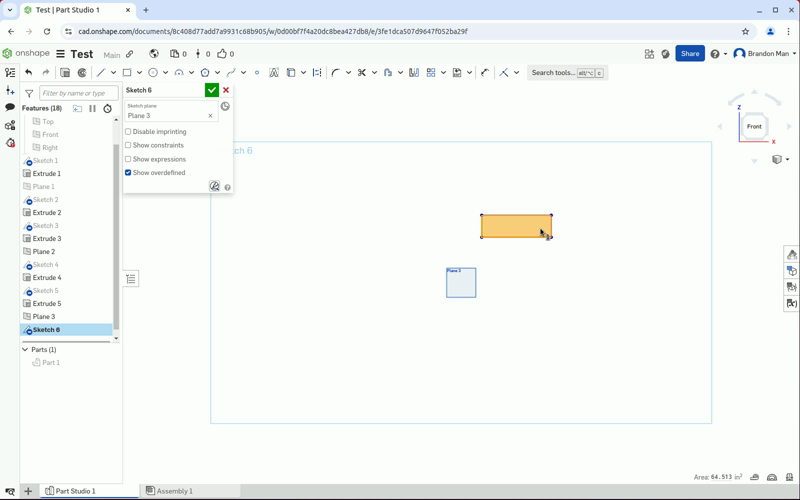
mouse_move(73, 352)
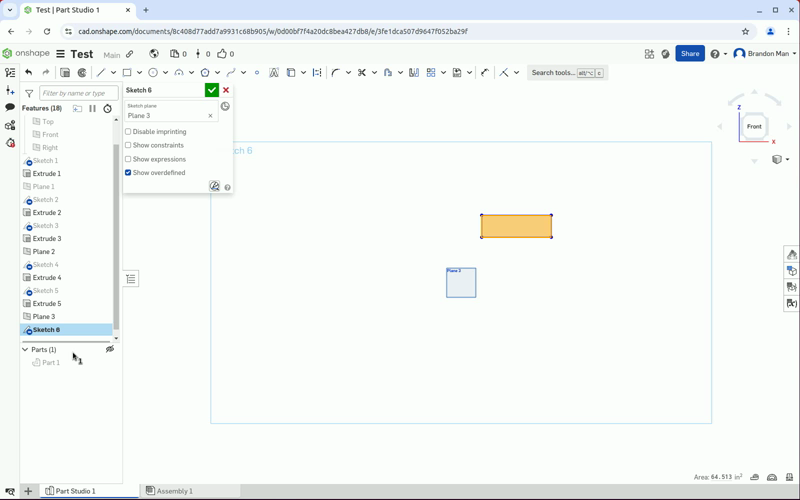
key(shift+y)
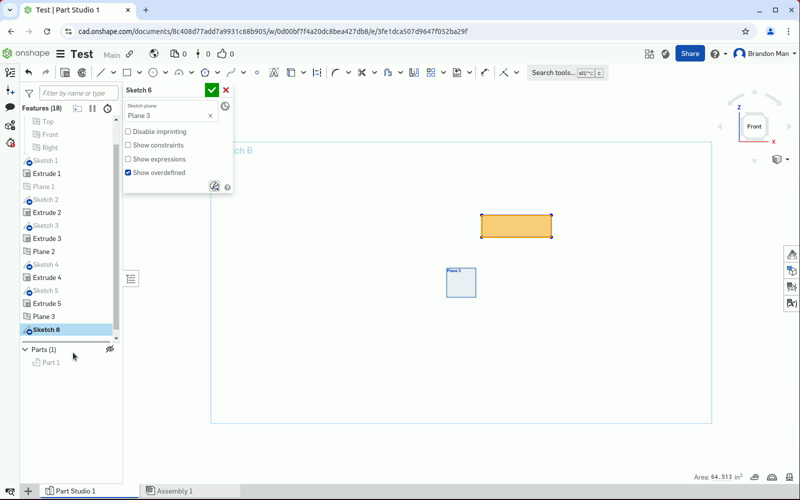
key(shift+e)
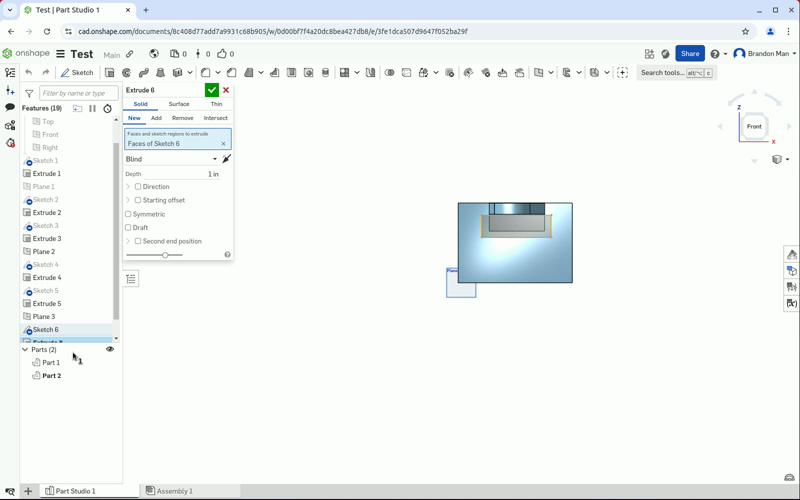
mouse_move(143, 106)
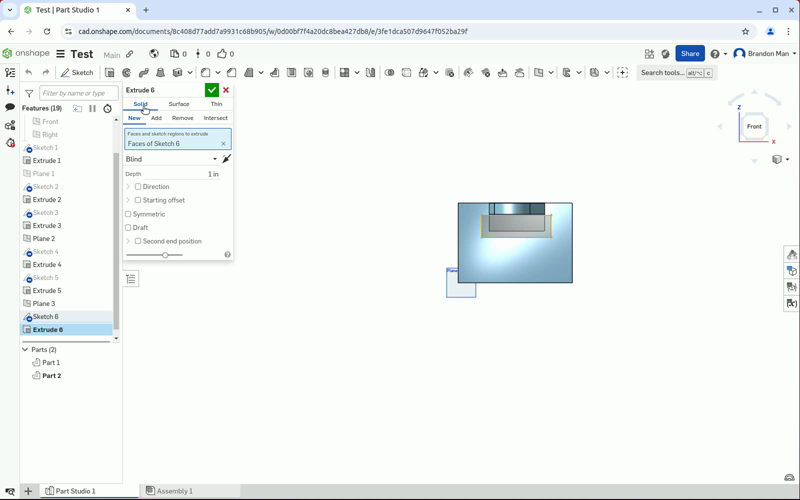
click(143, 106)
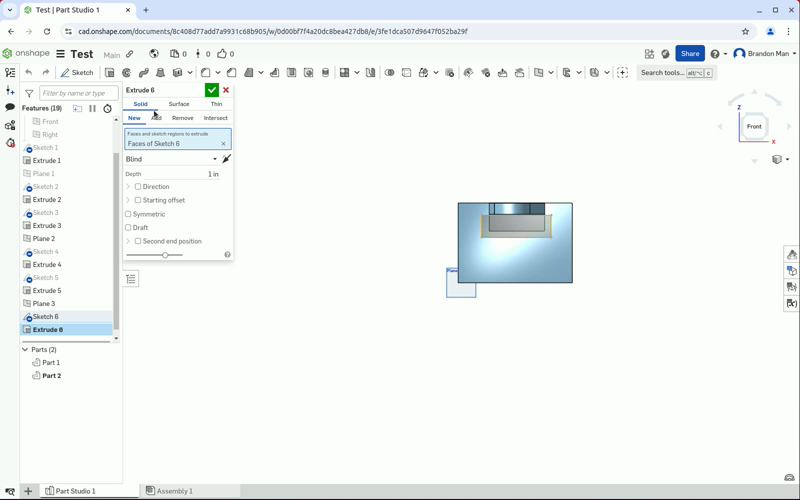
mouse_move(186, 120)
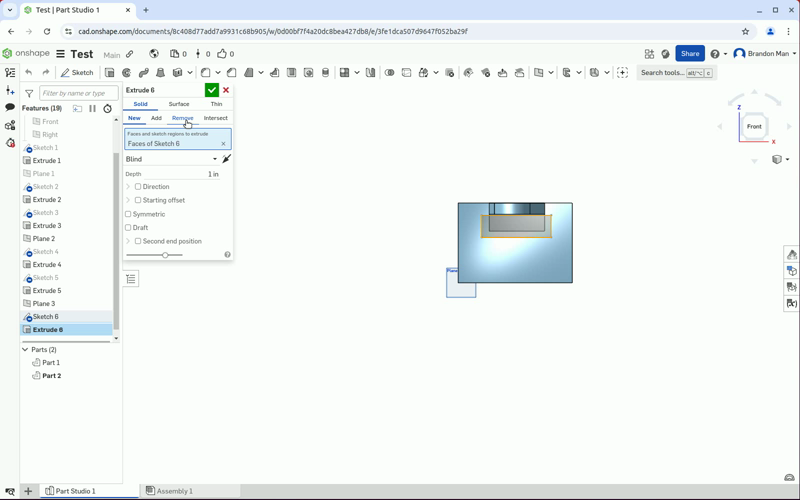
click(186, 120)
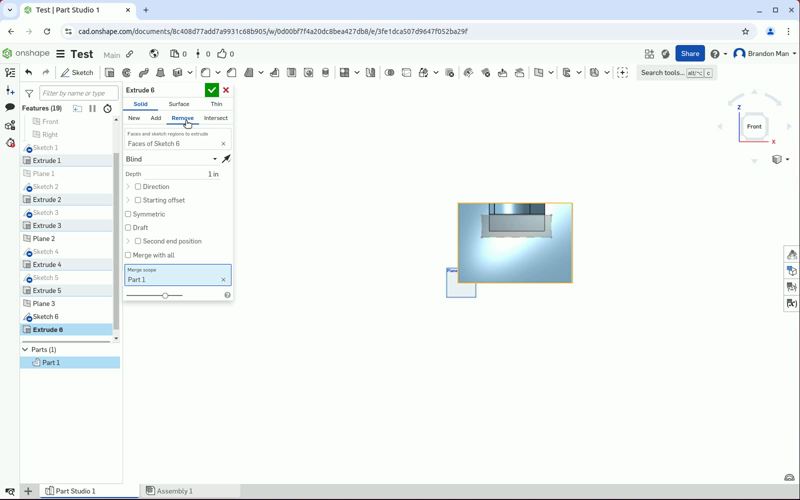
key(tab, 4)
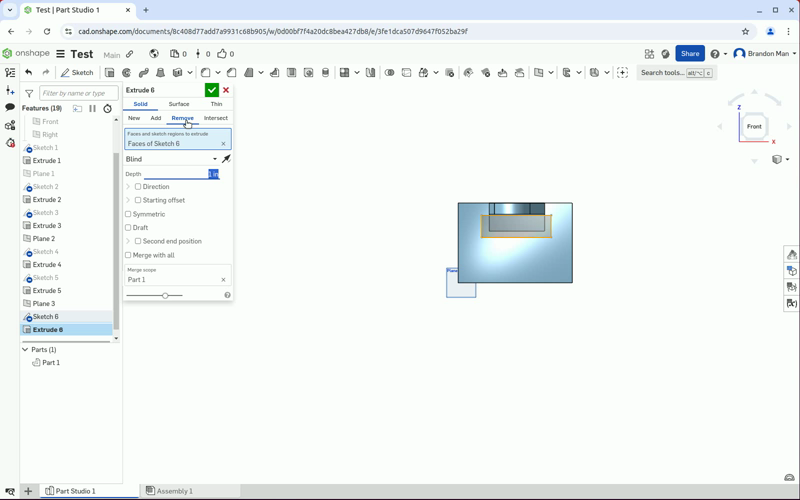
text(4.814)
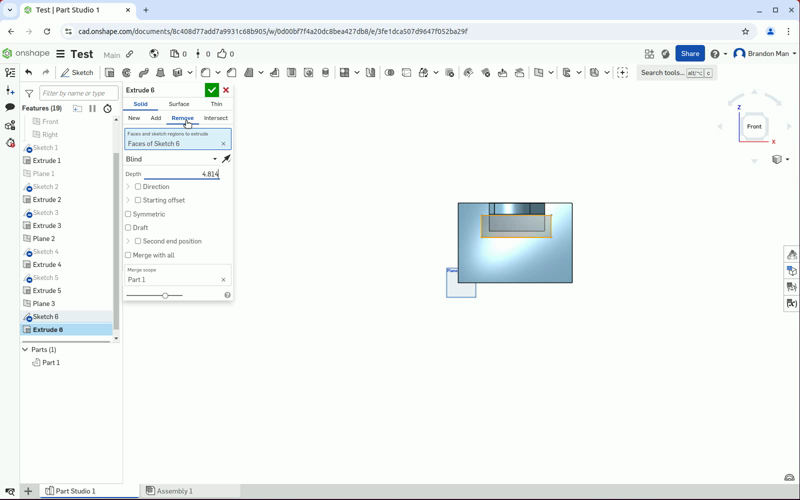
key(tab, 6)
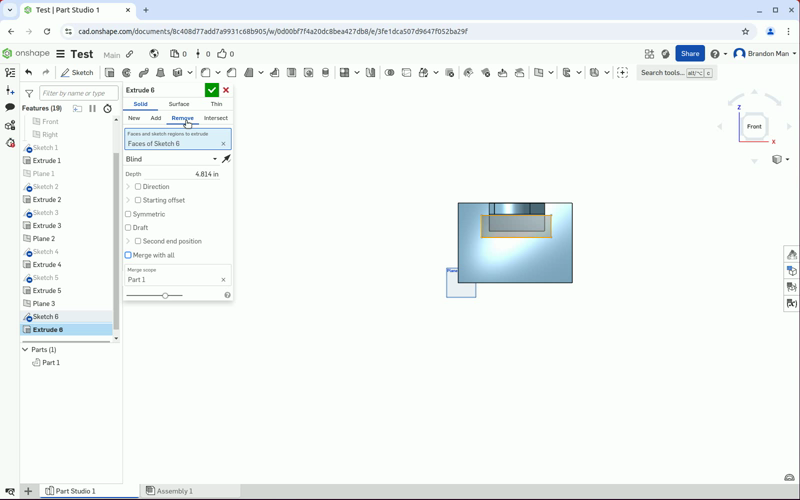
key(space)
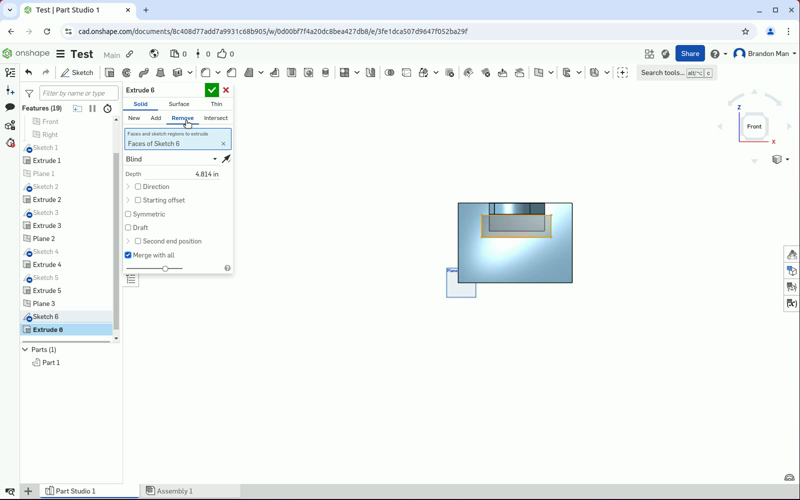
key(enter)
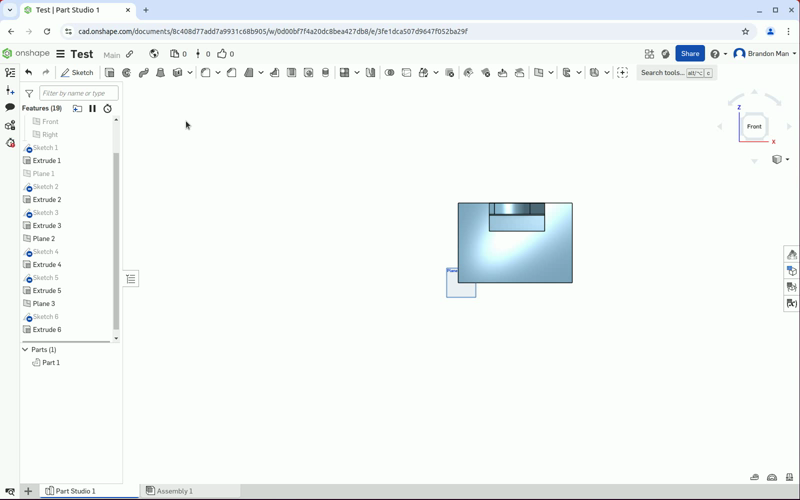
key(shift+h)
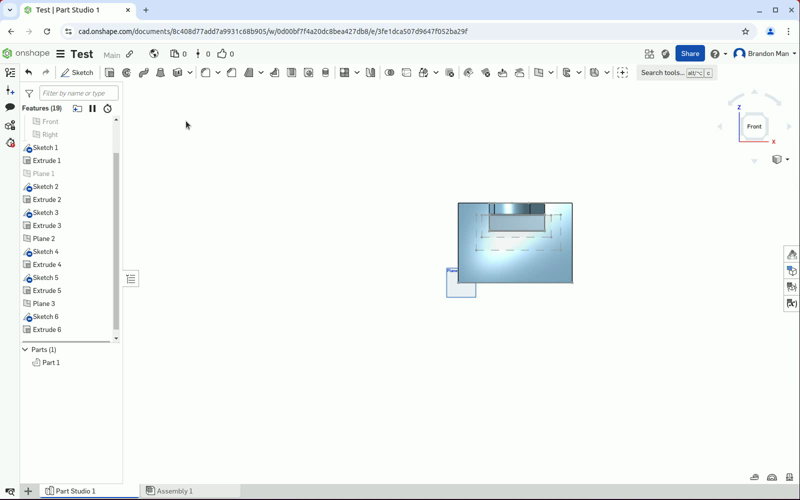
key(shift+h)
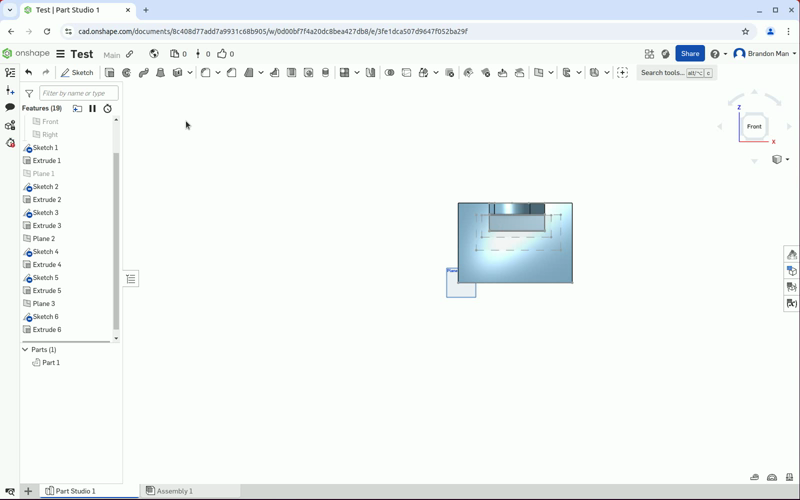
key(shift+7)
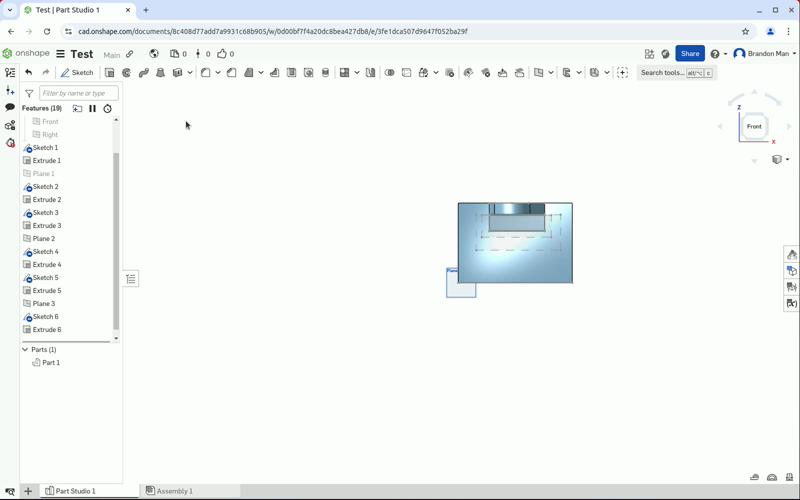
key(left, 2)
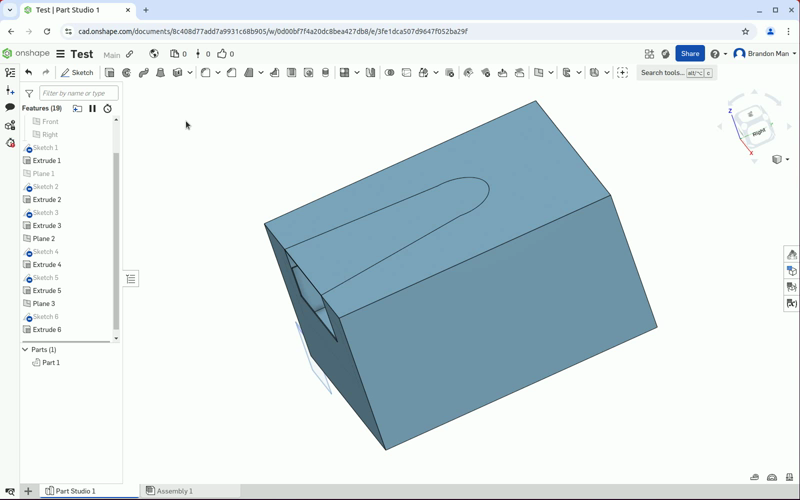
key(down, 2)
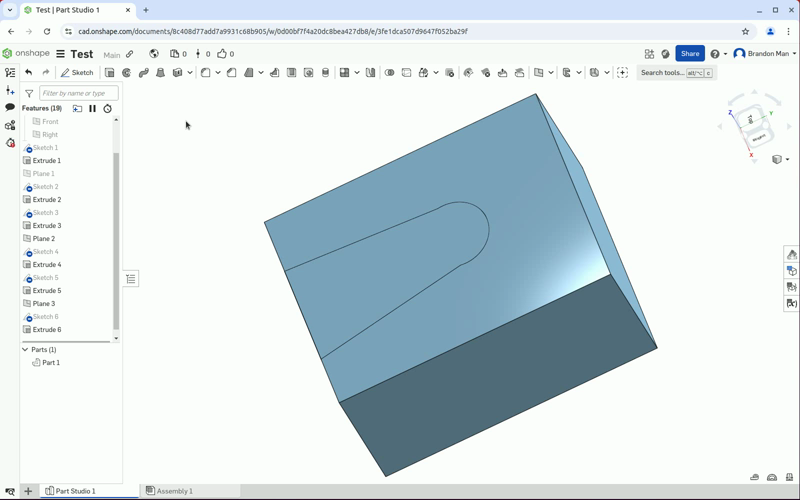
key(up, 2)
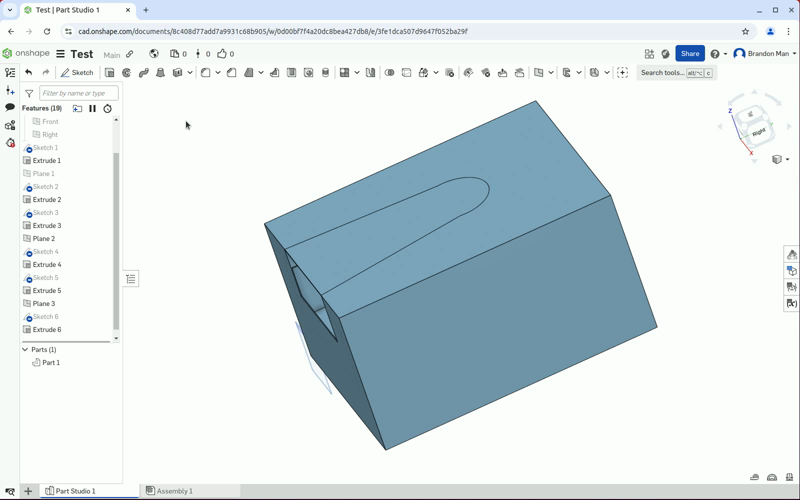
key(right, 2)
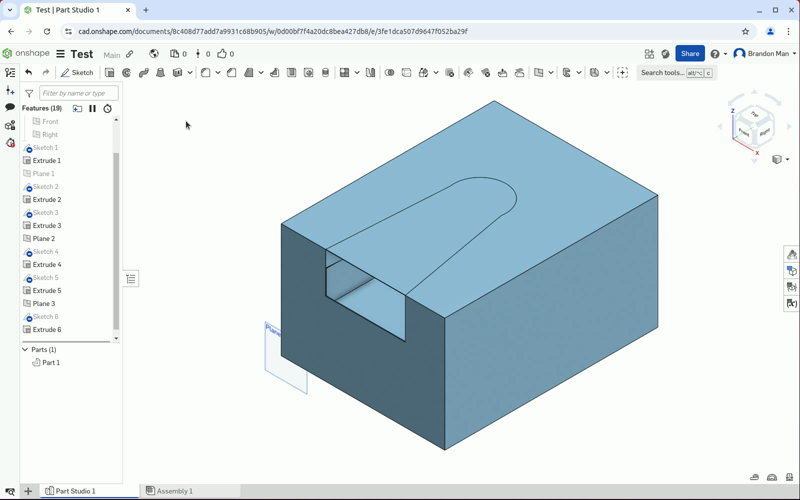
mouse_move(69, 150)
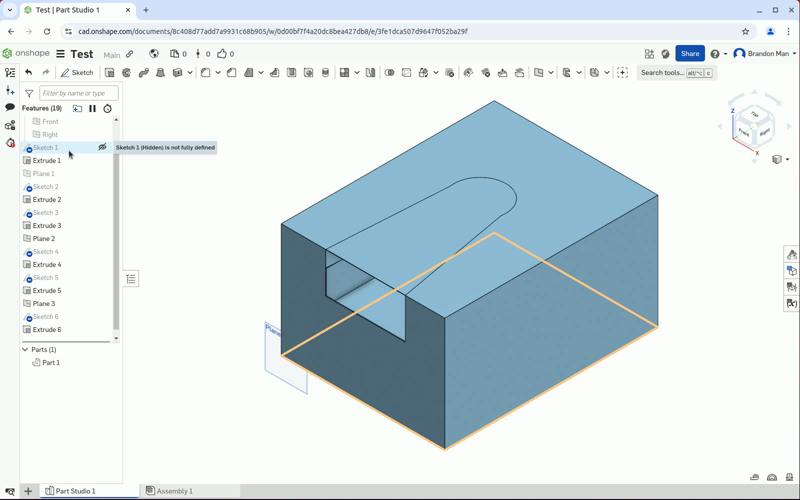
click(69, 150)